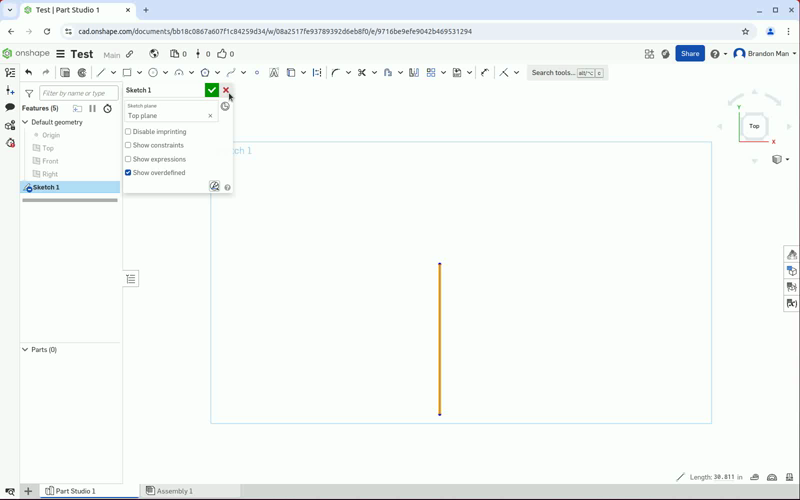
key(shift+h)
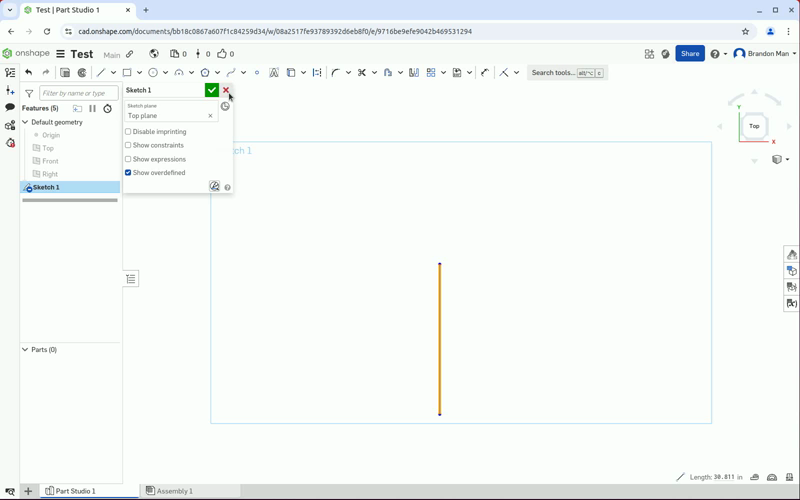
key(shift+s)
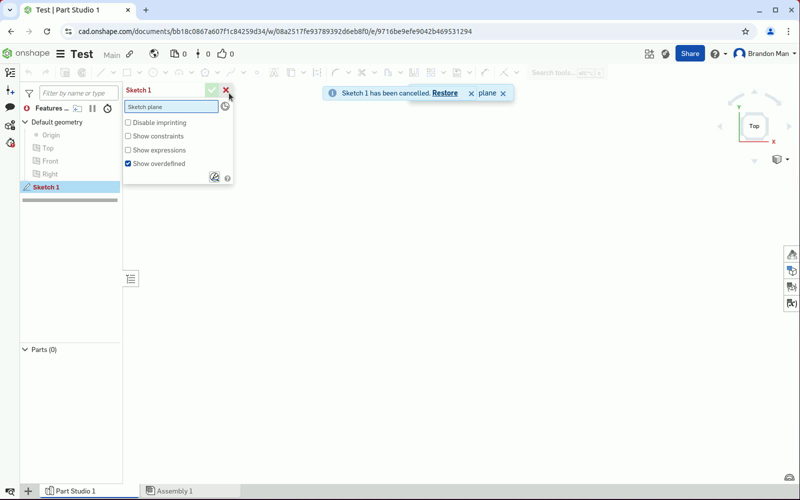
mouse_move(73, 150)
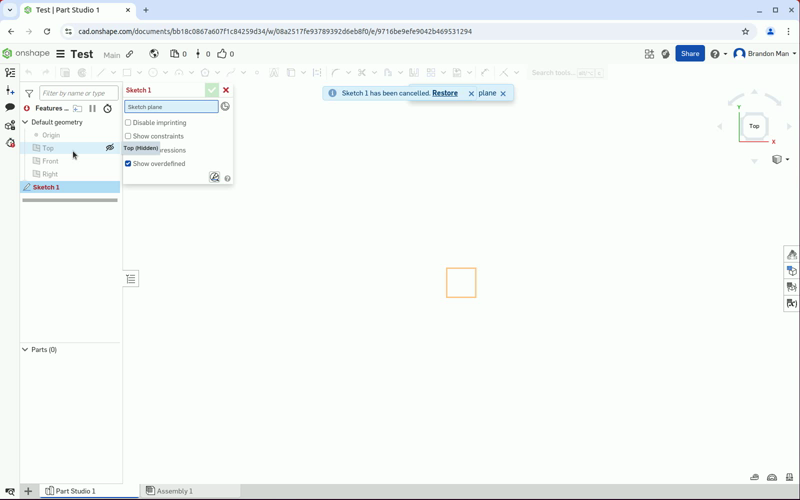
click(73, 150)
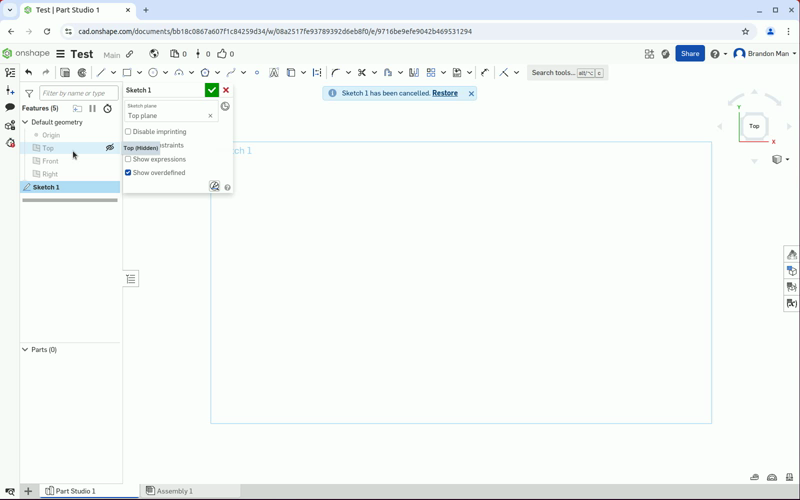
mouse_move(73, 352)
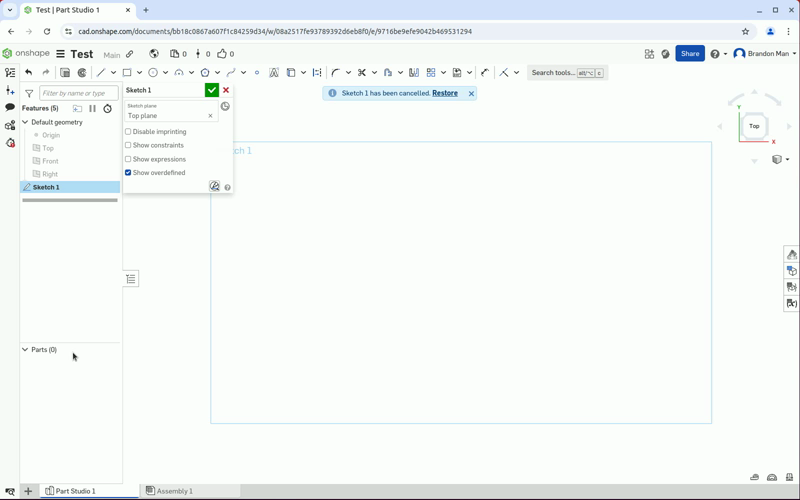
key(y)
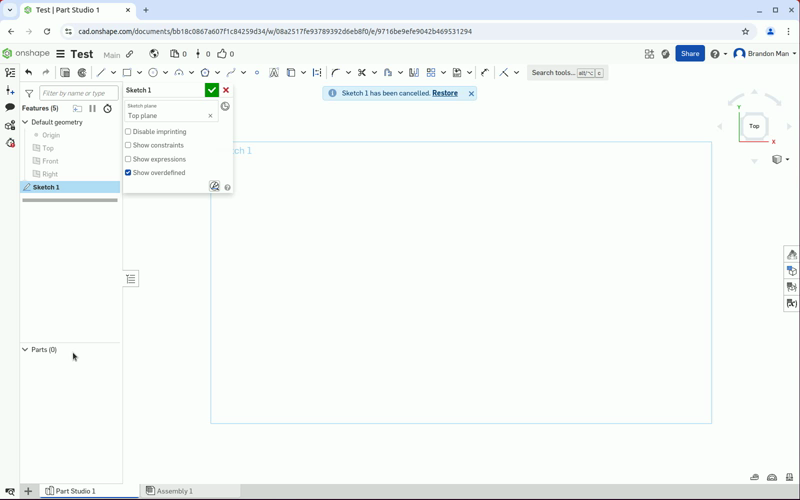
key(l)
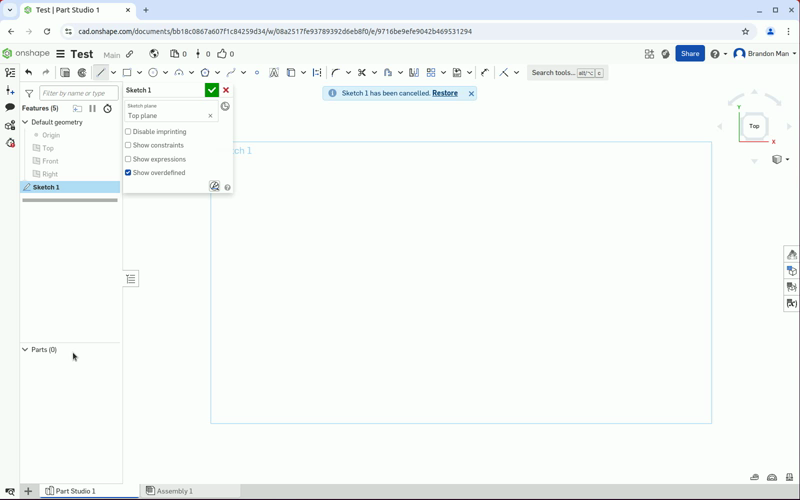
key_down(shift)
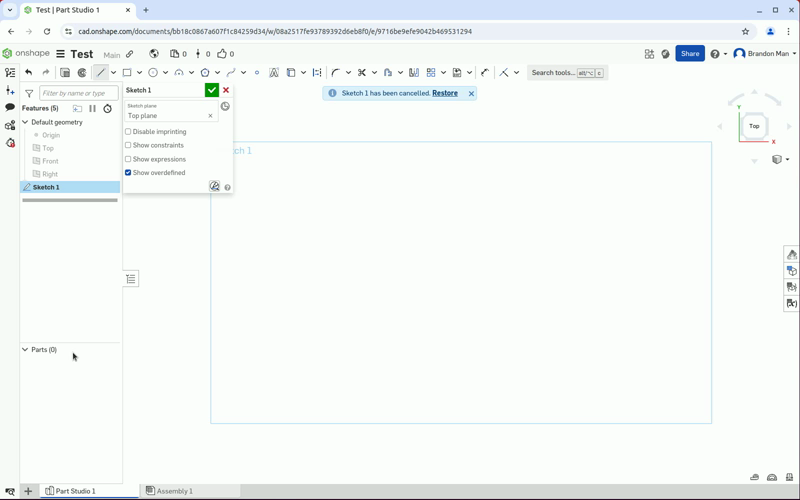
mouse_move(401, 335)
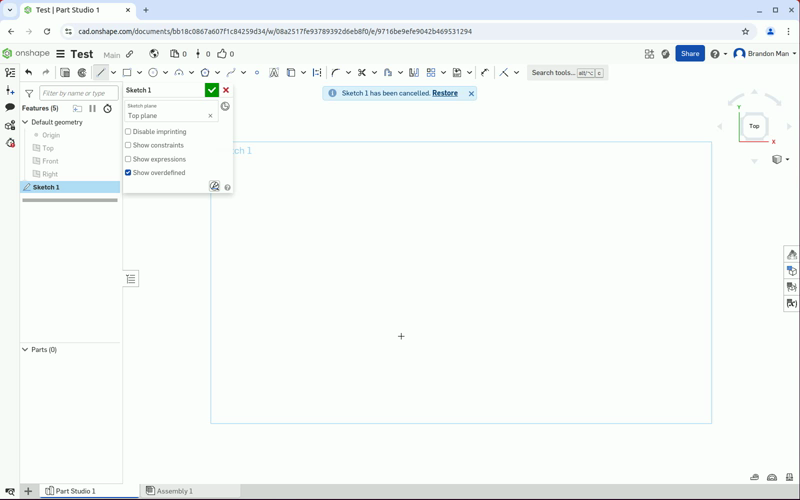
click(401, 335)
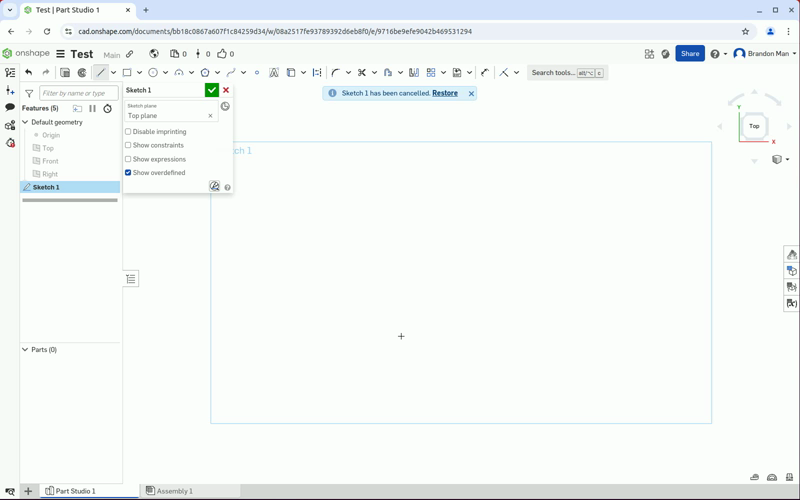
key_up(shift)
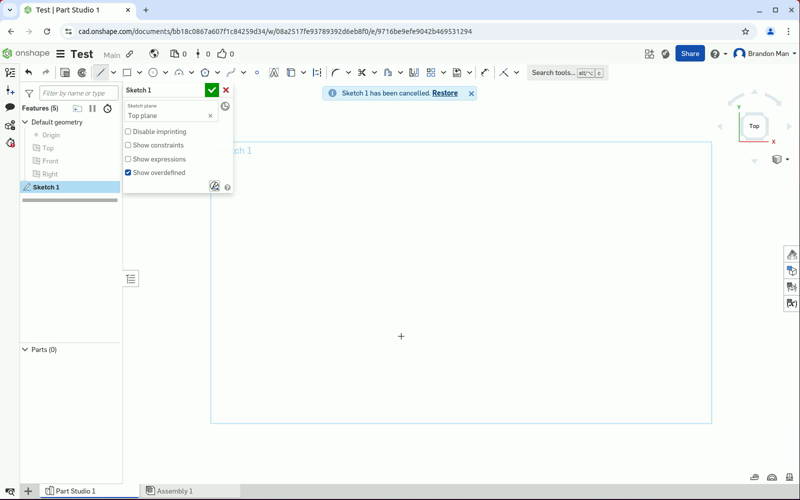
key_down(shift)
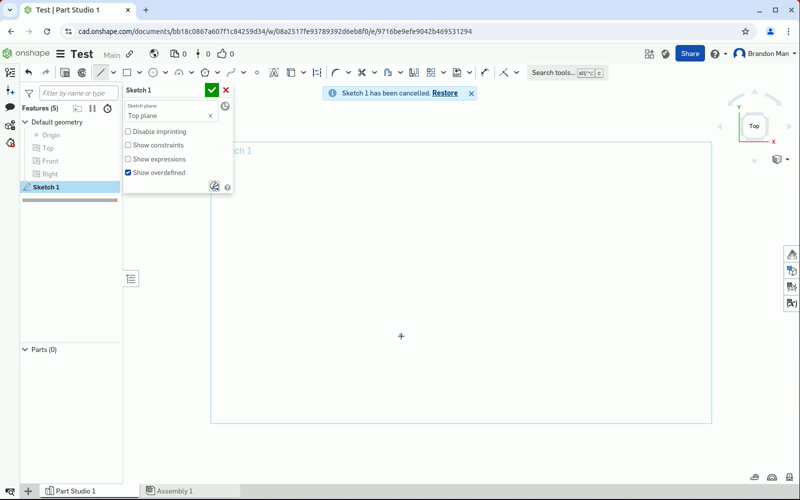
mouse_move(527, 335)
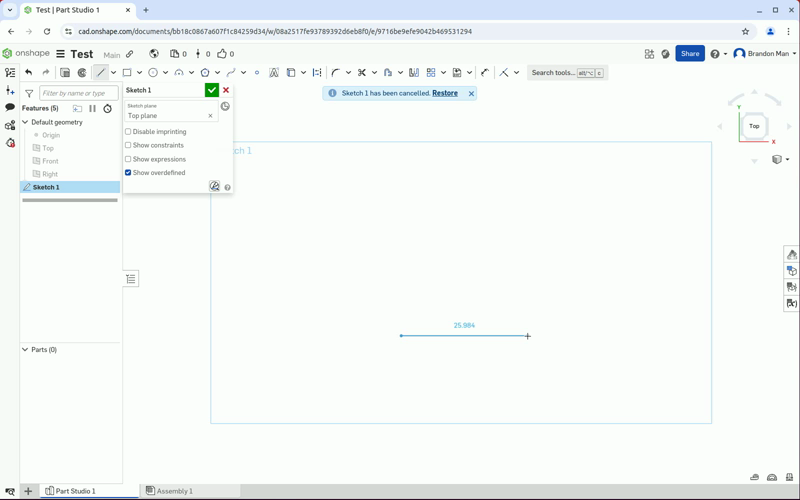
click(527, 335)
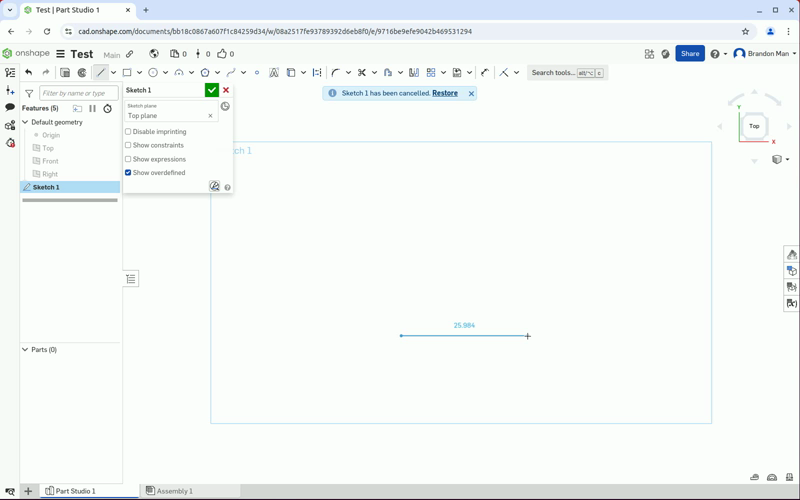
key_up(shift)
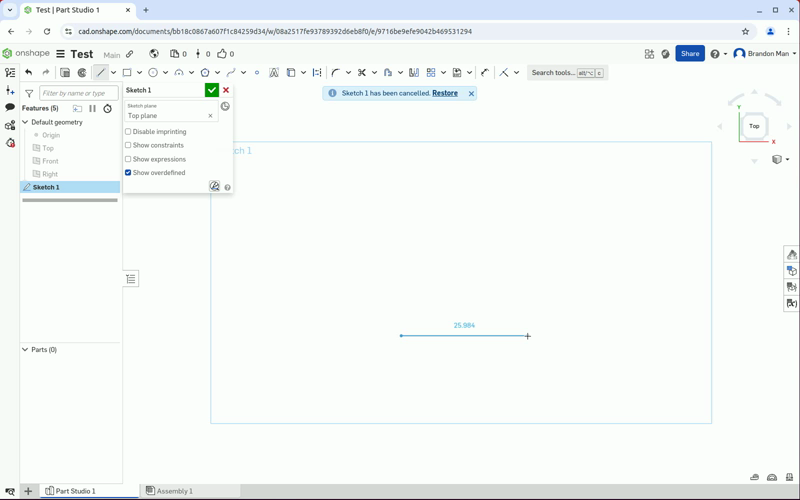
key_down(shift)
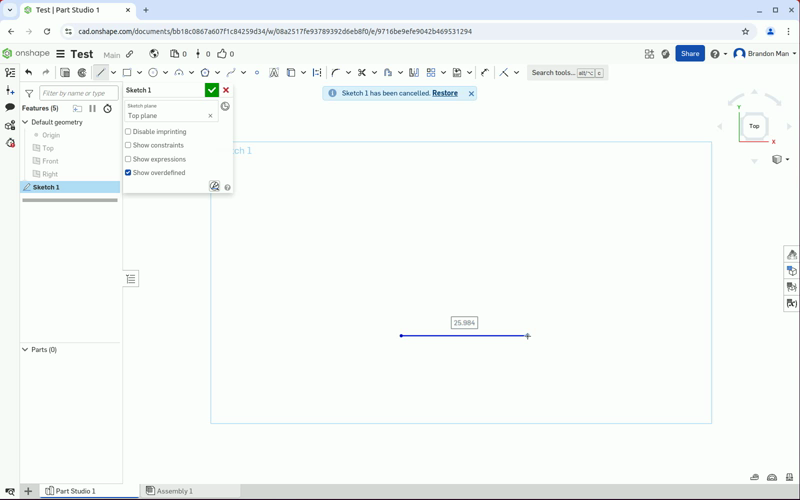
mouse_move(527, 170)
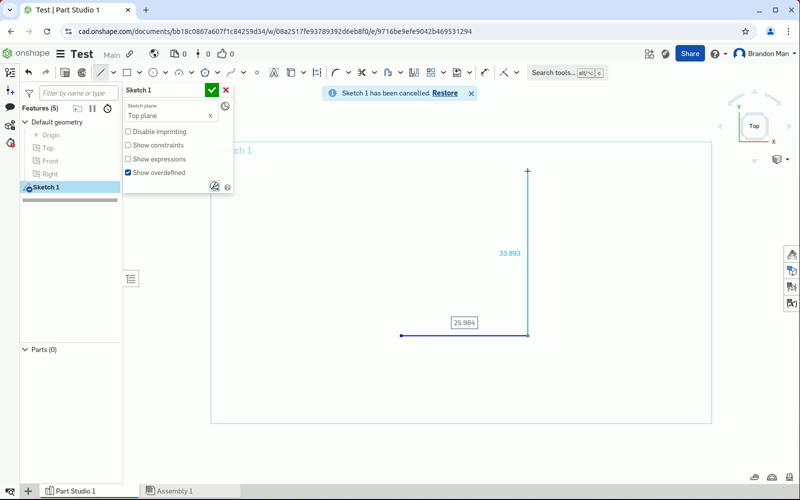
click(527, 170)
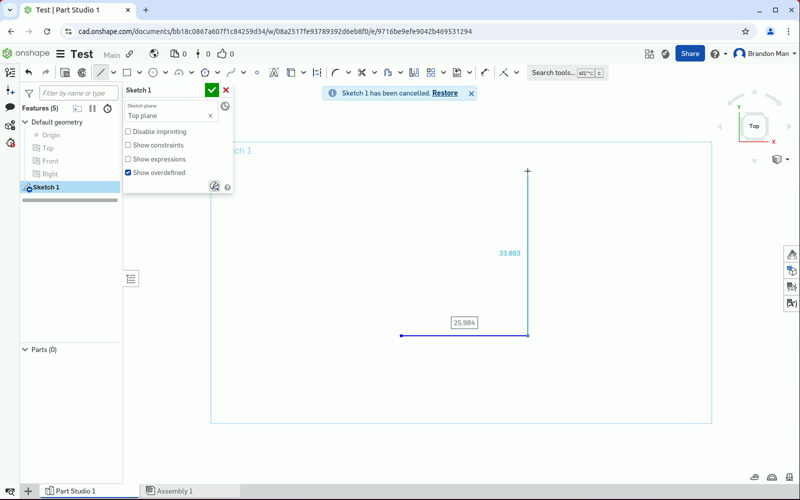
key_up(shift)
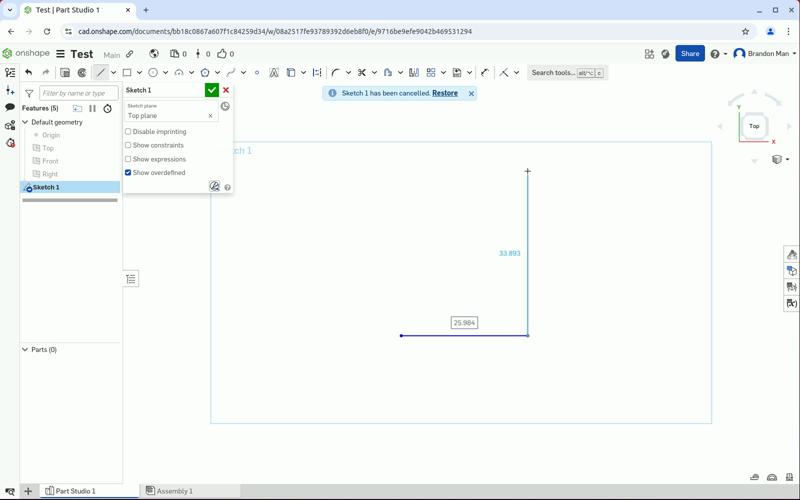
key_down(shift)
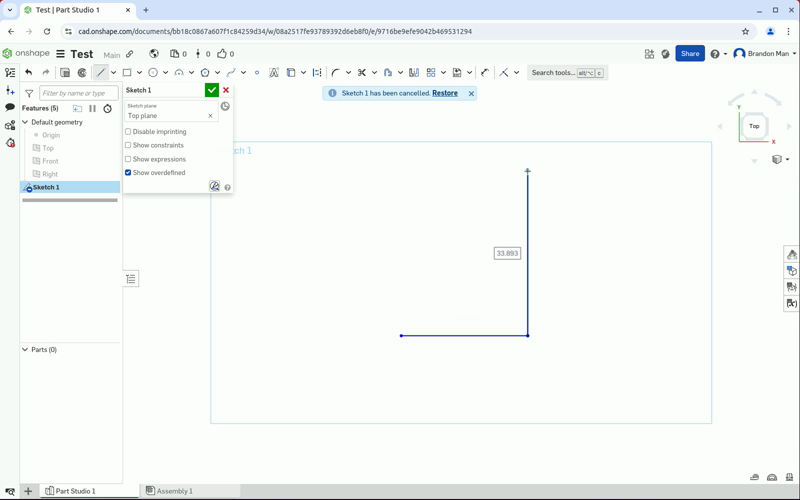
mouse_move(401, 170)
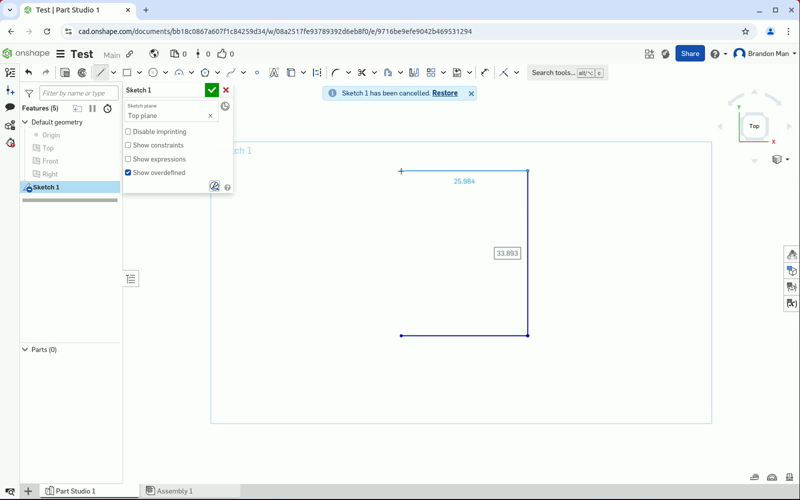
click(401, 170)
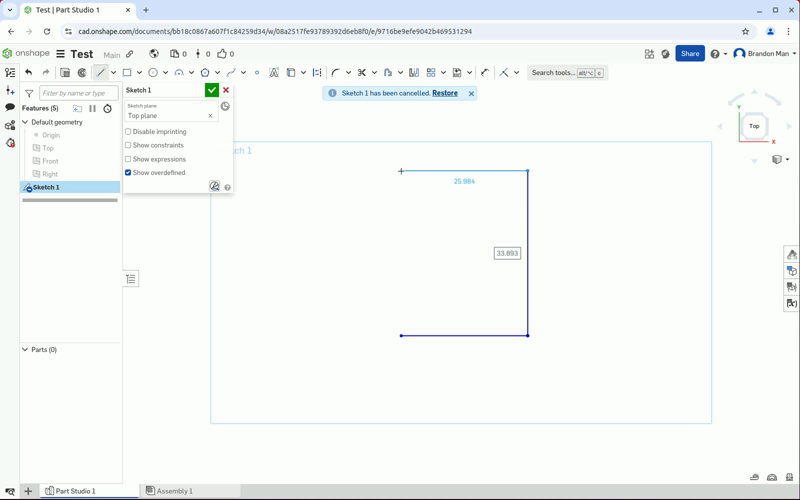
key_up(shift)
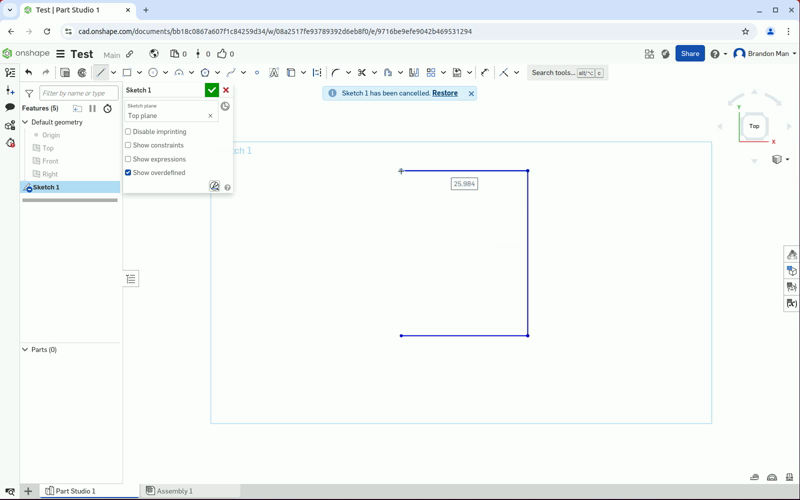
key_down(shift)
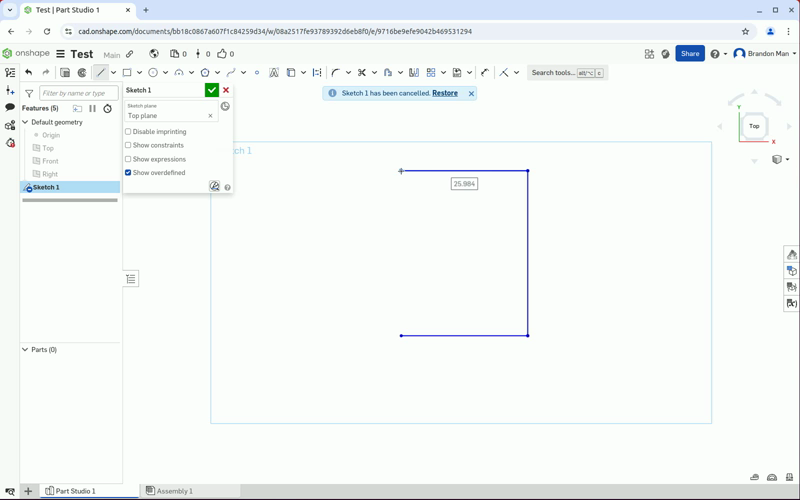
mouse_move(401, 335)
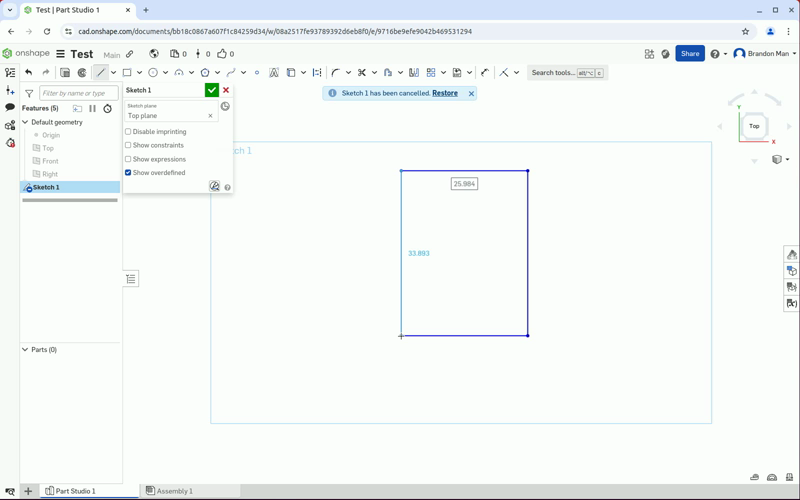
key_up(shift)
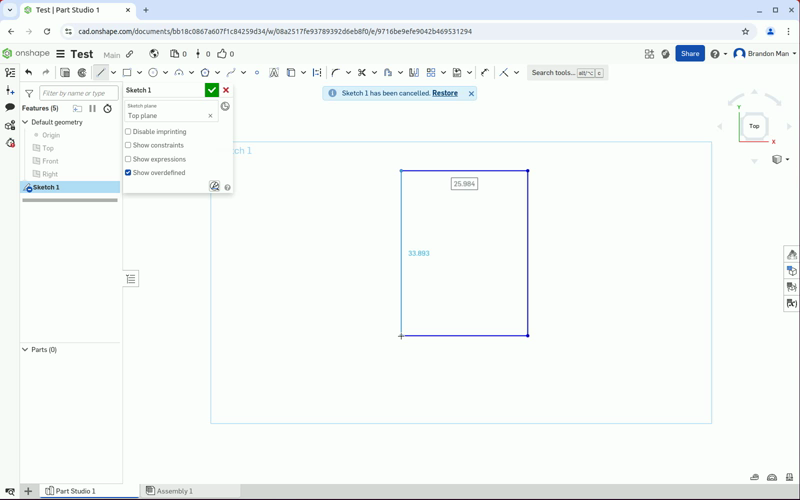
click(401, 335)
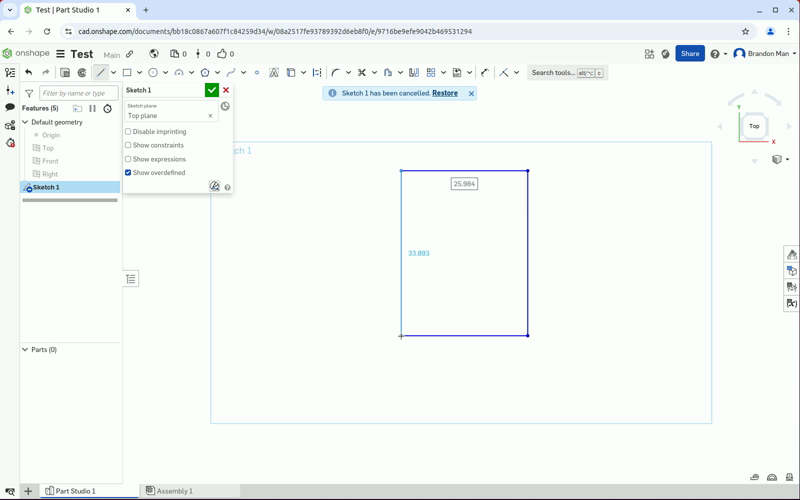
key(esc)
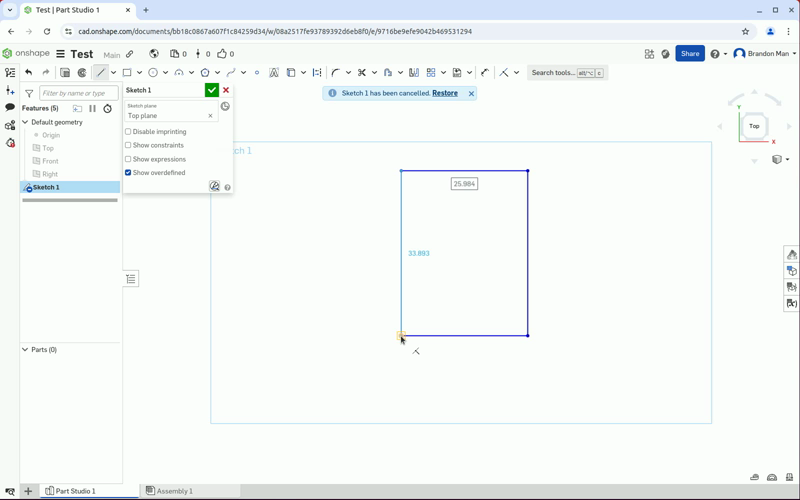
key(c)
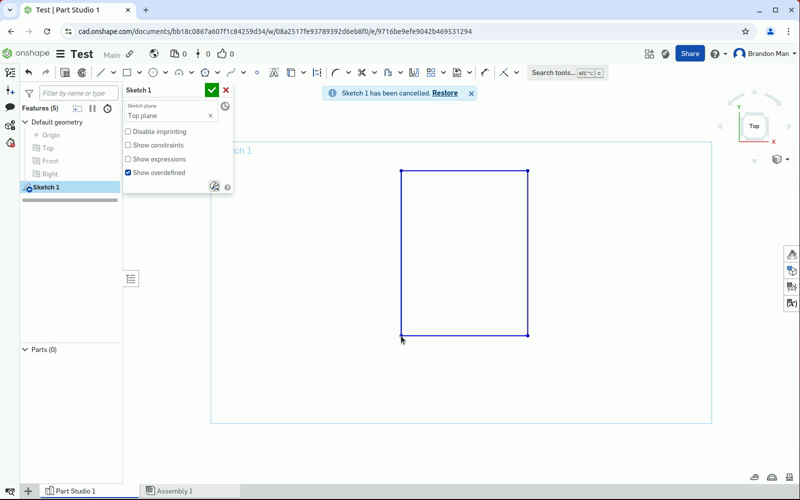
key_down(shift)
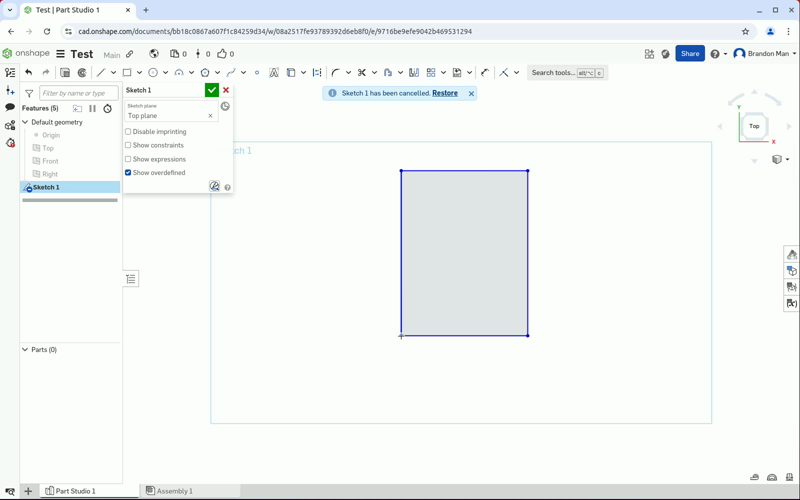
mouse_move(407, 300)
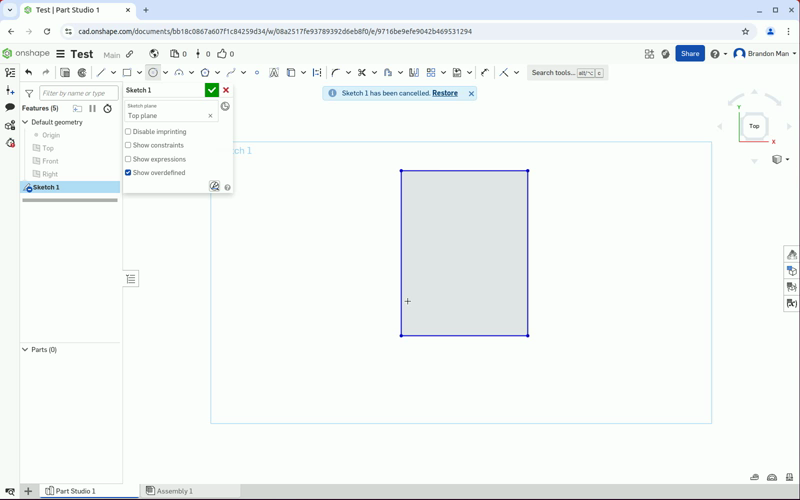
click(407, 300)
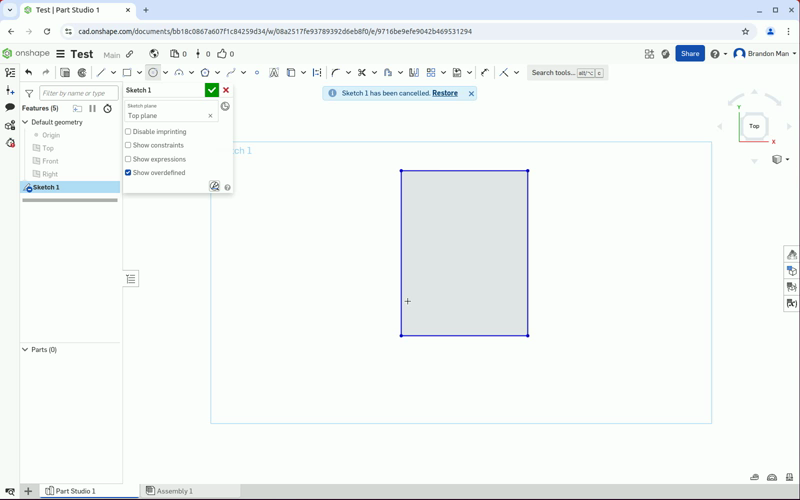
key_up(shift)
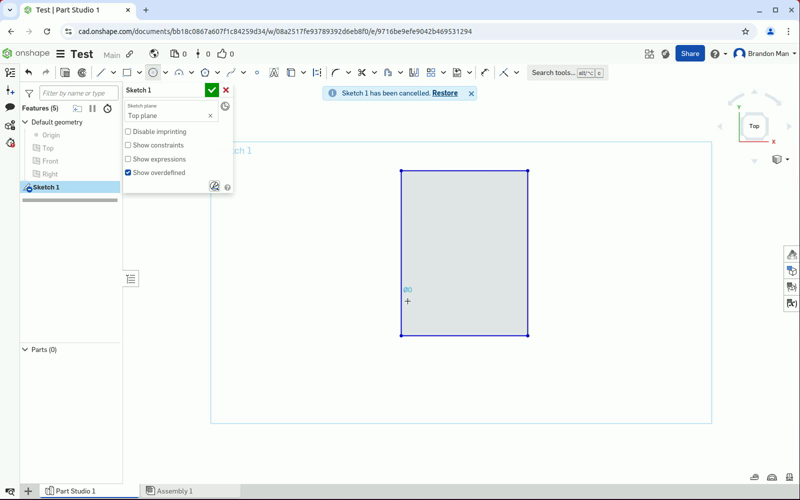
mouse_move(411, 300)
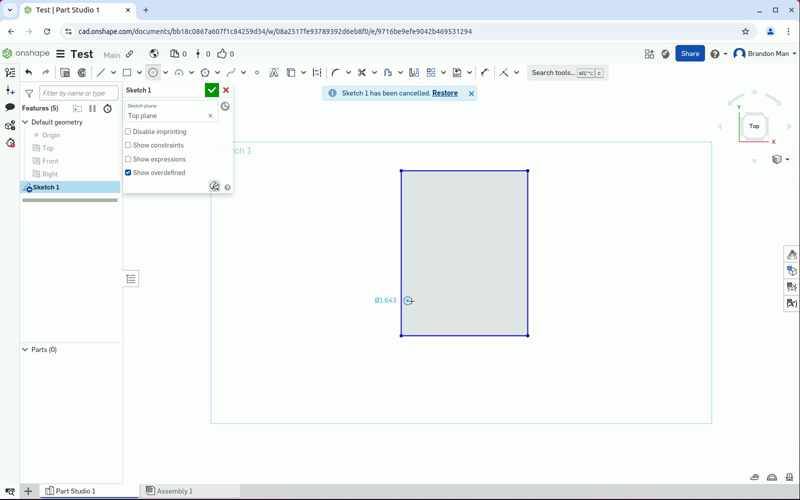
click(411, 300)
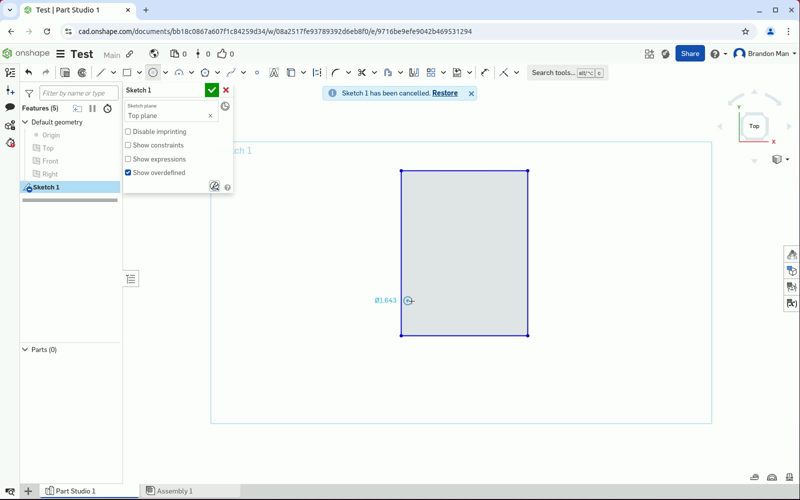
key(esc)
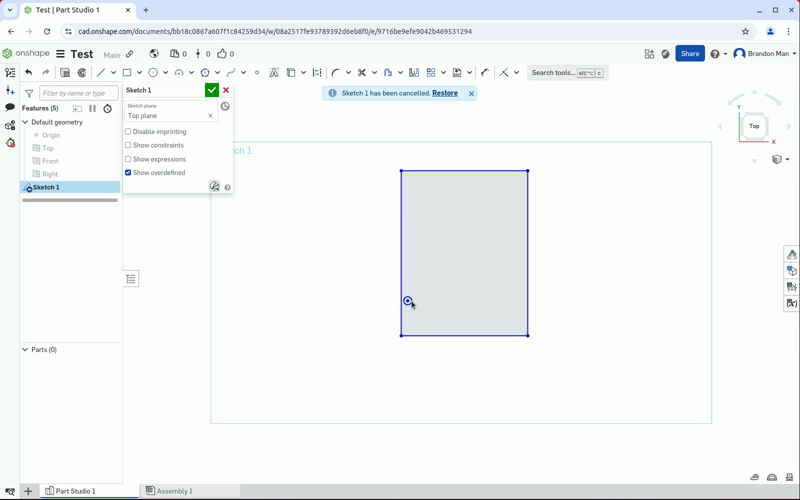
key(c)
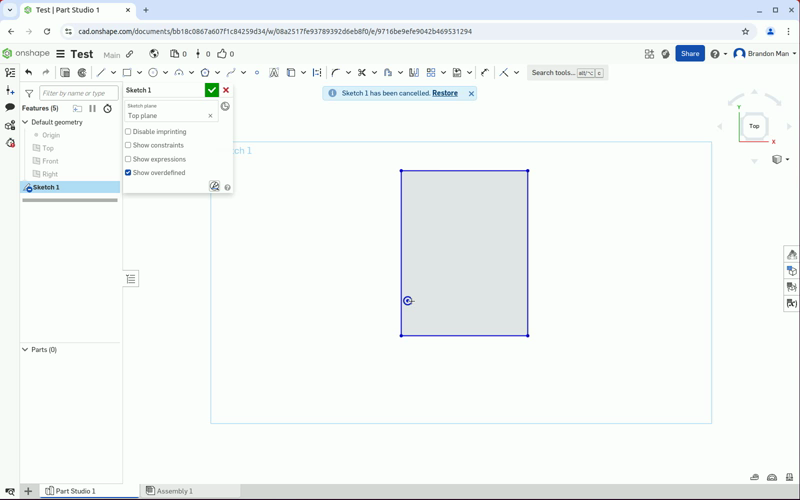
key_down(shift)
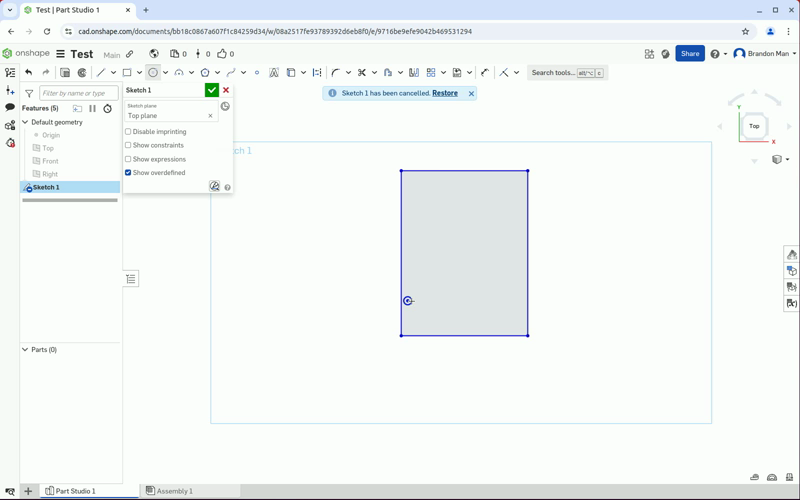
mouse_move(407, 202)
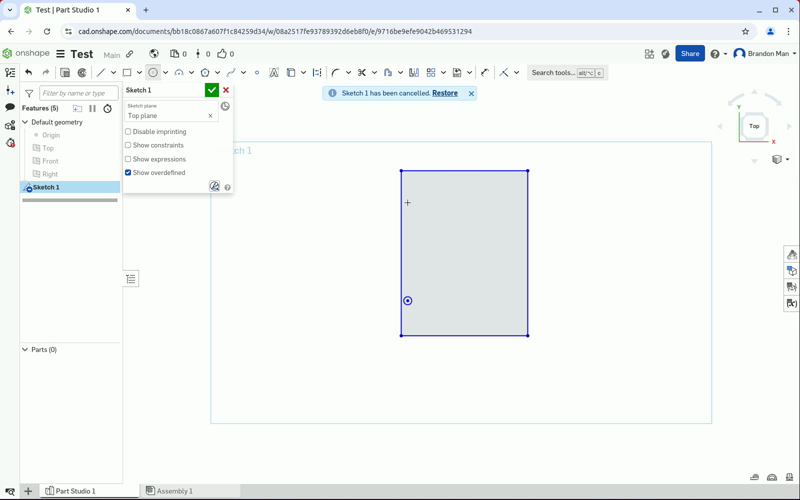
click(407, 202)
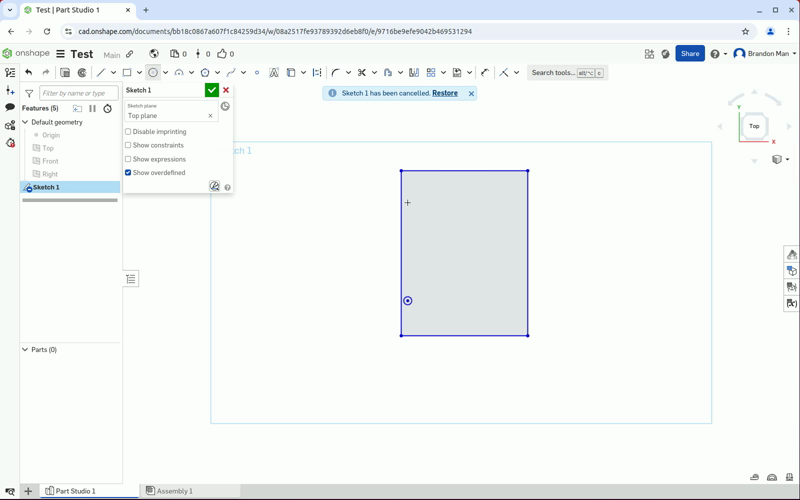
key_up(shift)
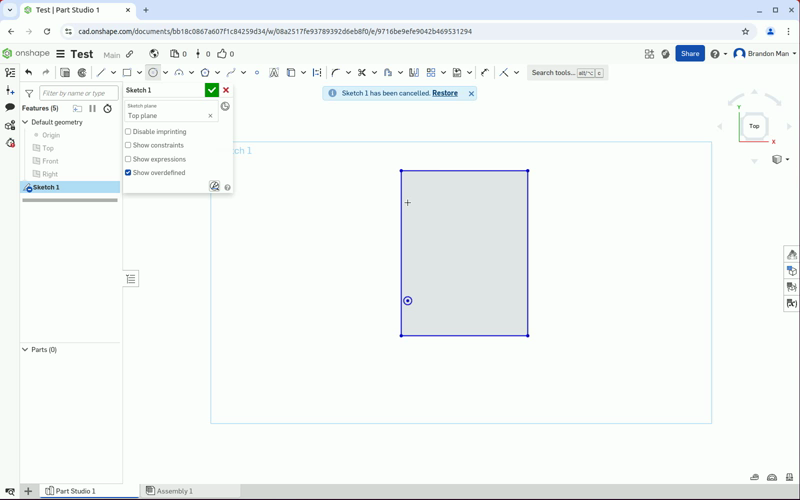
mouse_move(411, 202)
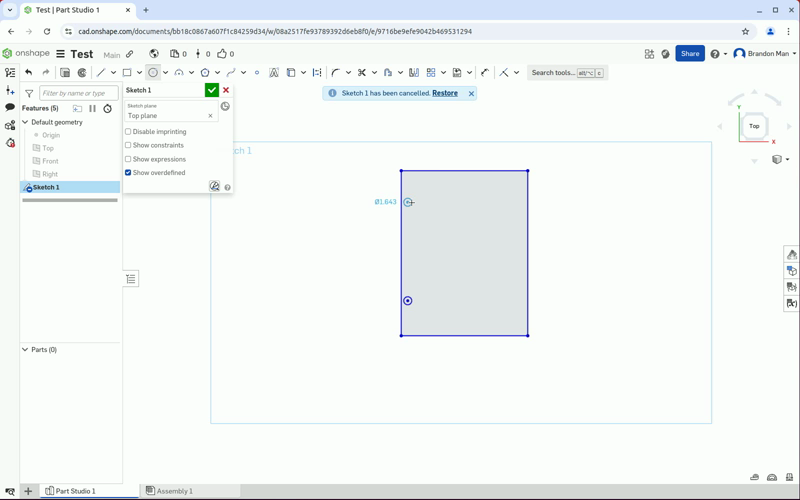
click(411, 202)
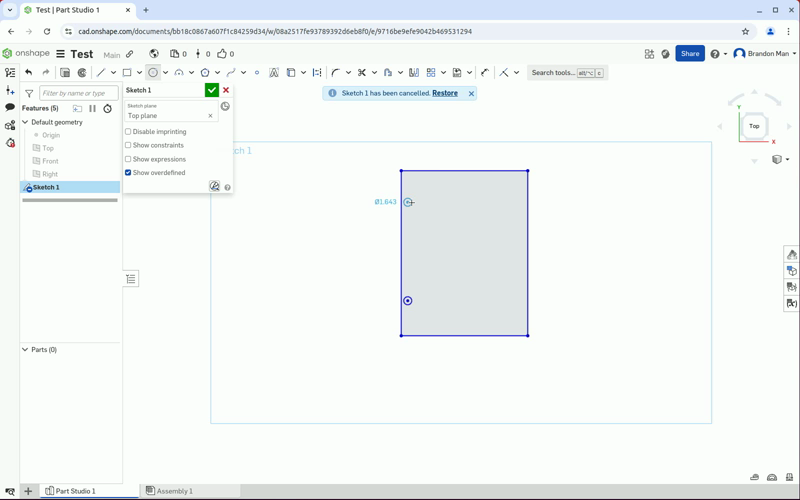
key(esc)
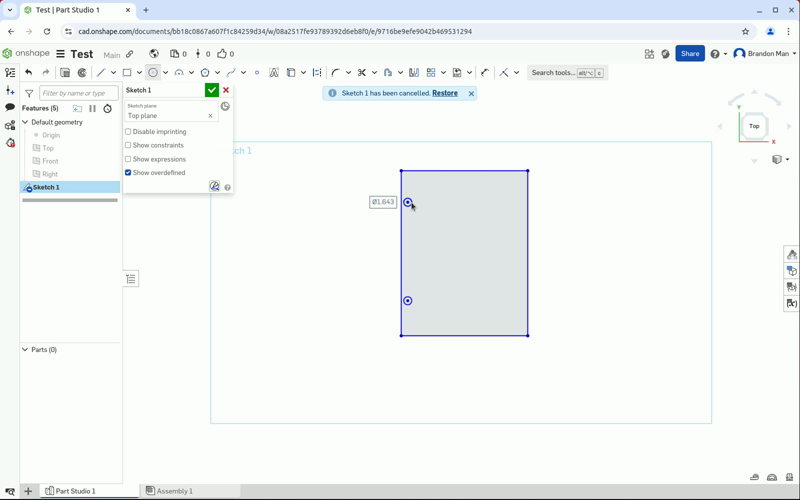
key(c)
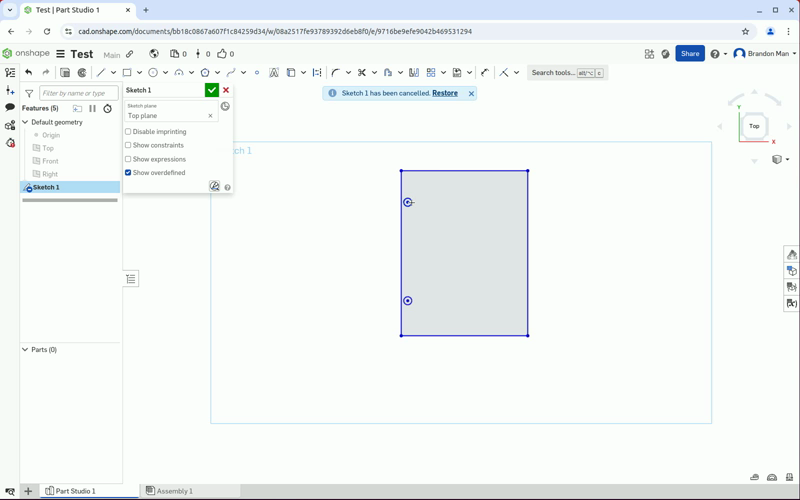
key_down(shift)
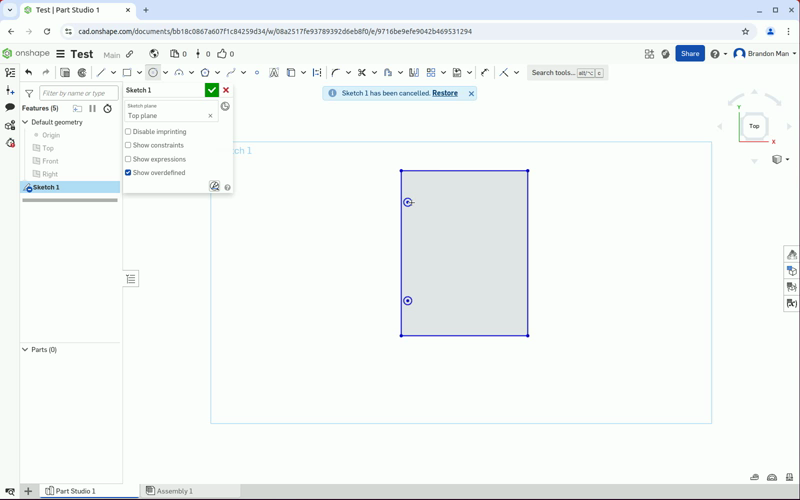
mouse_move(520, 300)
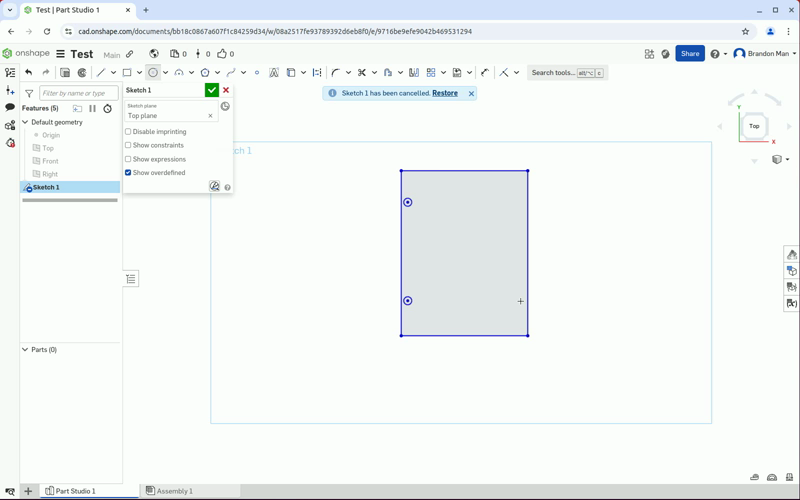
click(520, 300)
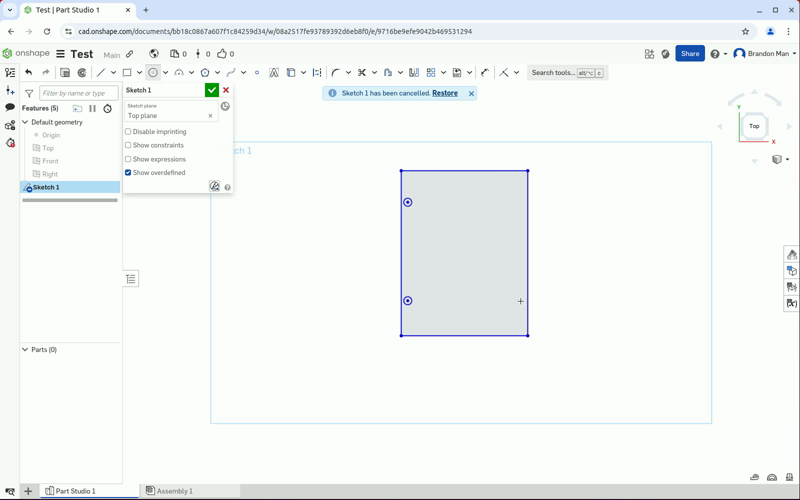
key_up(shift)
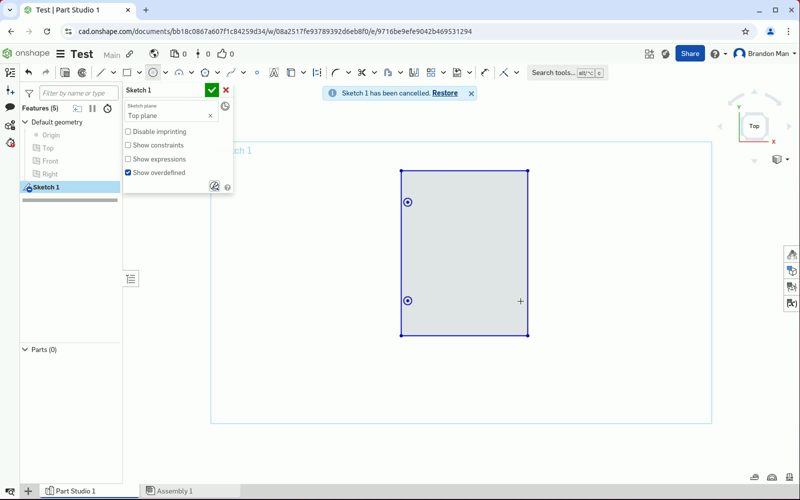
mouse_move(524, 300)
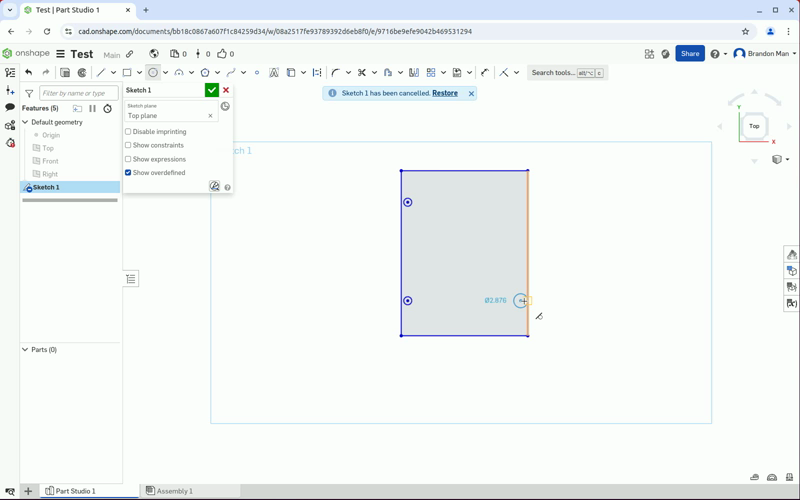
click(524, 300)
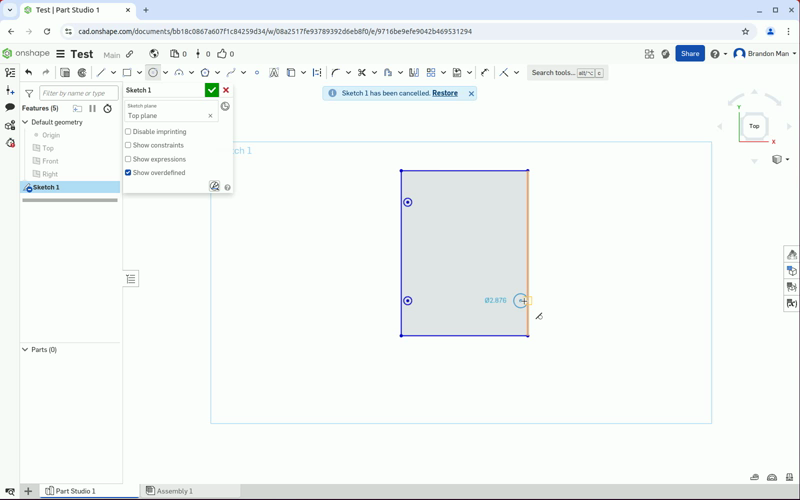
key(esc)
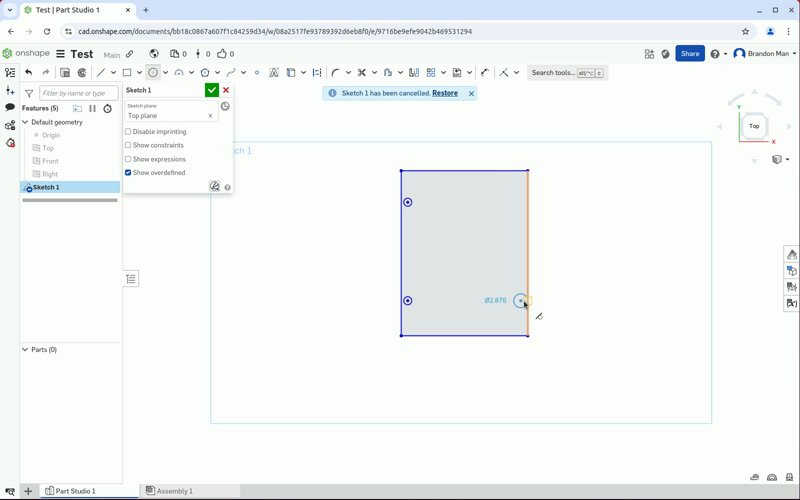
key(c)
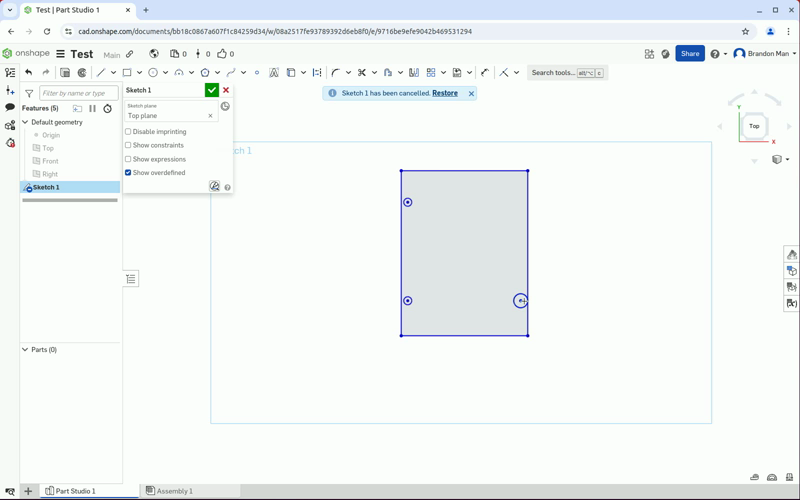
key_down(shift)
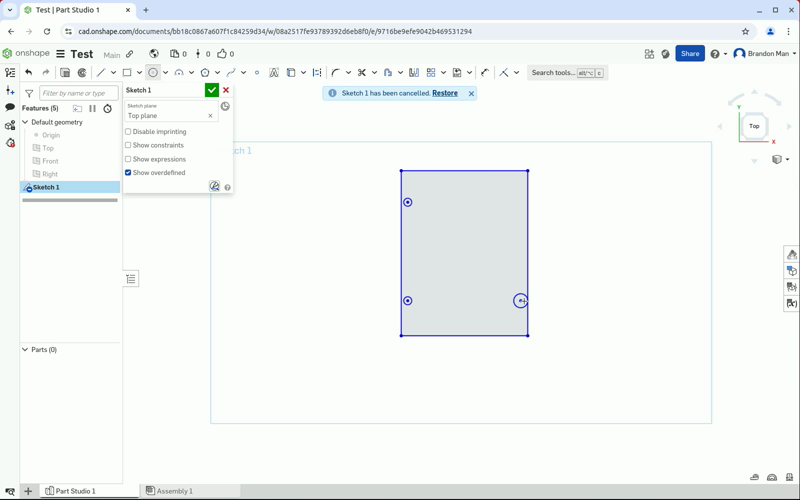
mouse_move(520, 202)
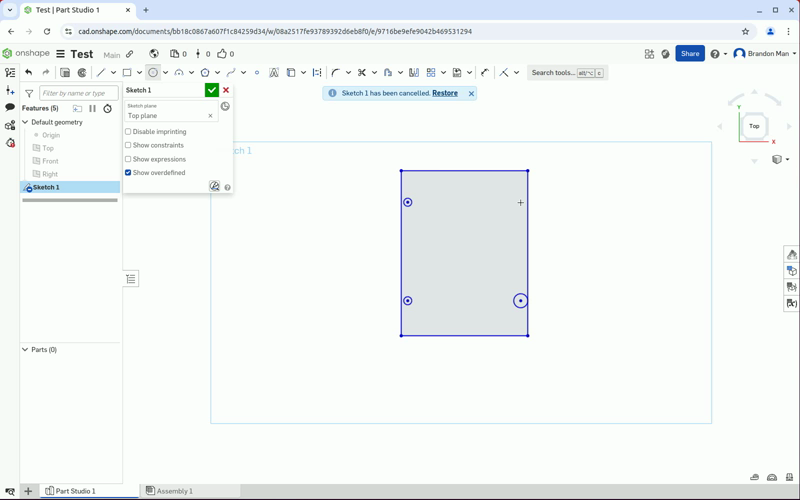
click(520, 202)
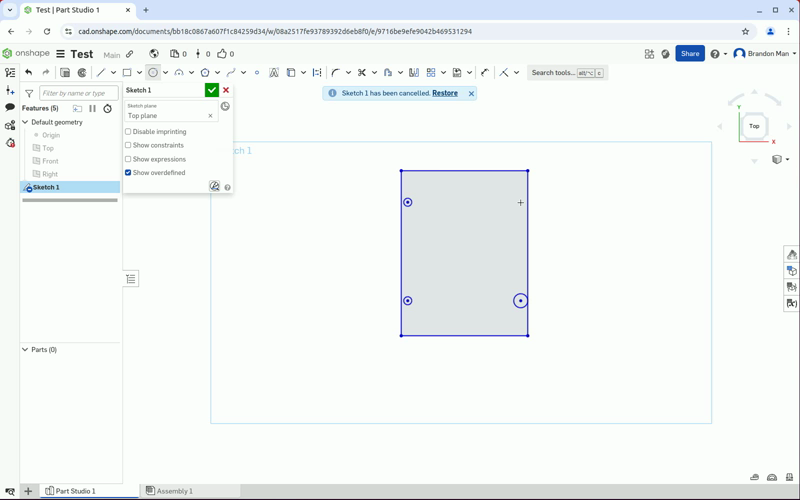
key_up(shift)
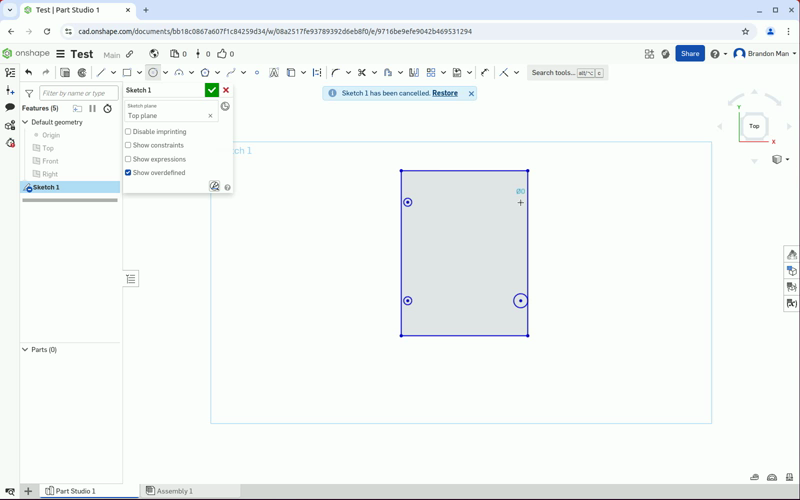
mouse_move(524, 202)
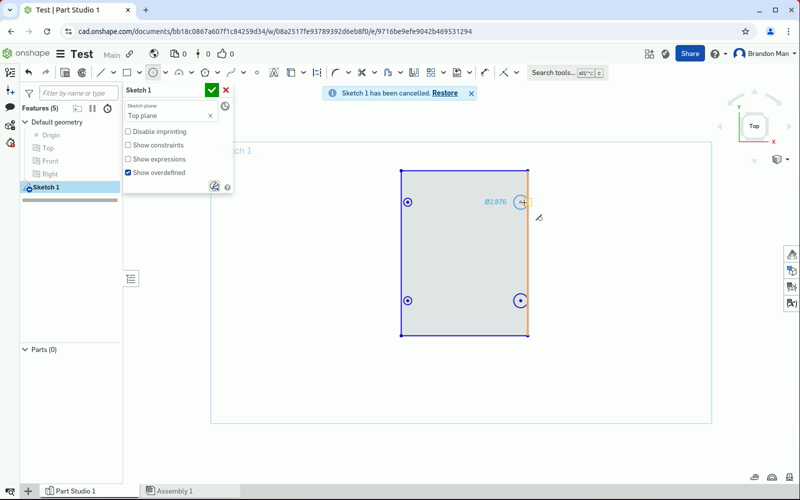
click(524, 202)
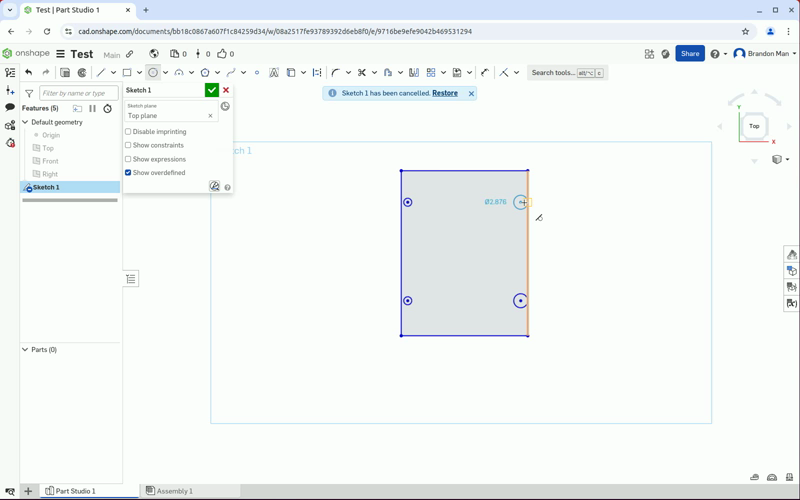
key(esc)
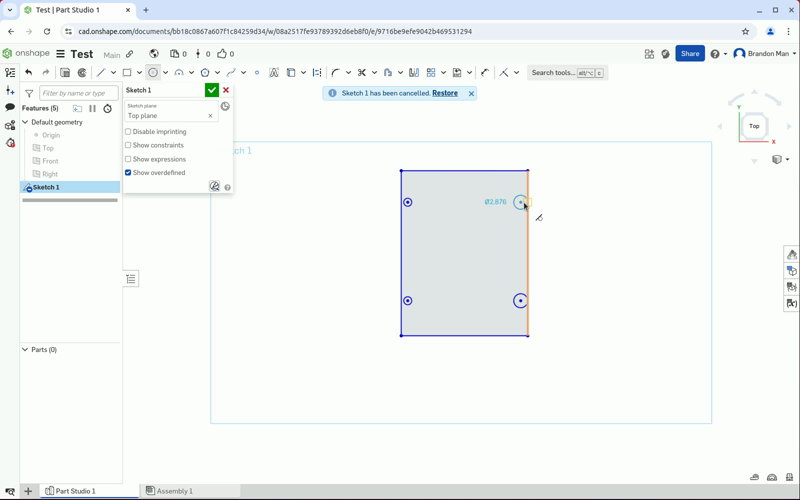
mouse_move(485, 204)
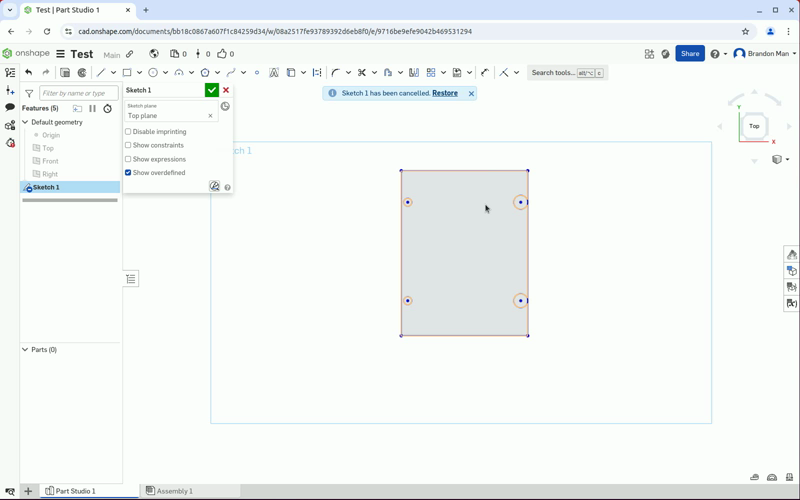
click(485, 204)
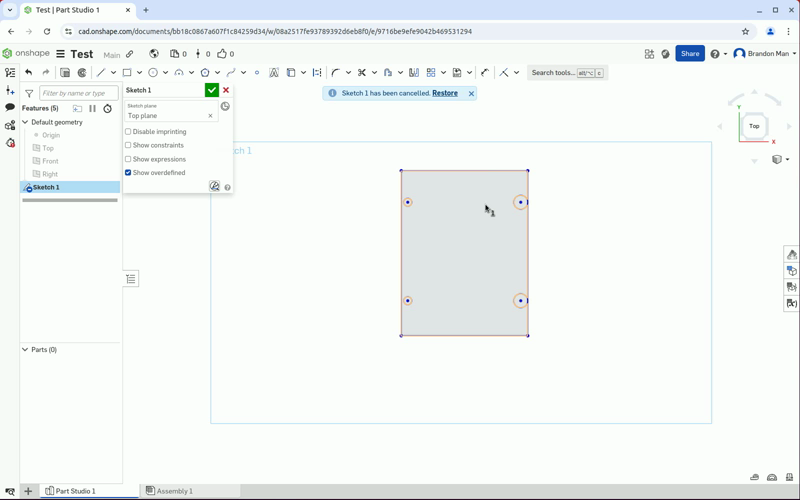
mouse_move(73, 352)
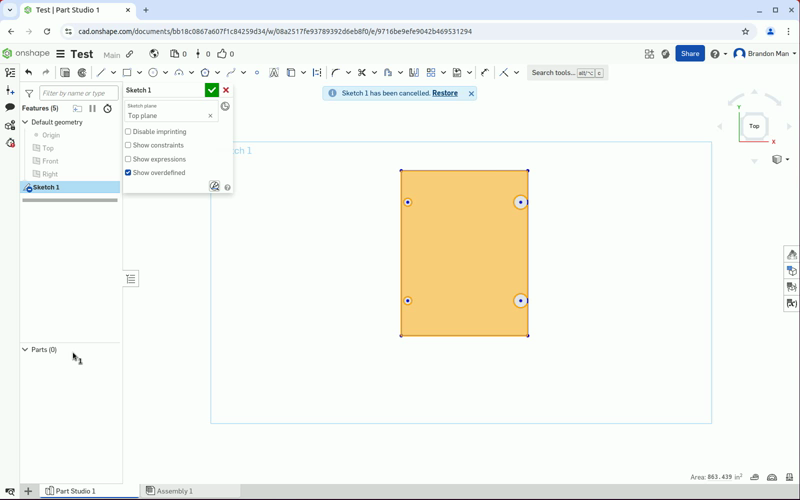
key(shift+y)
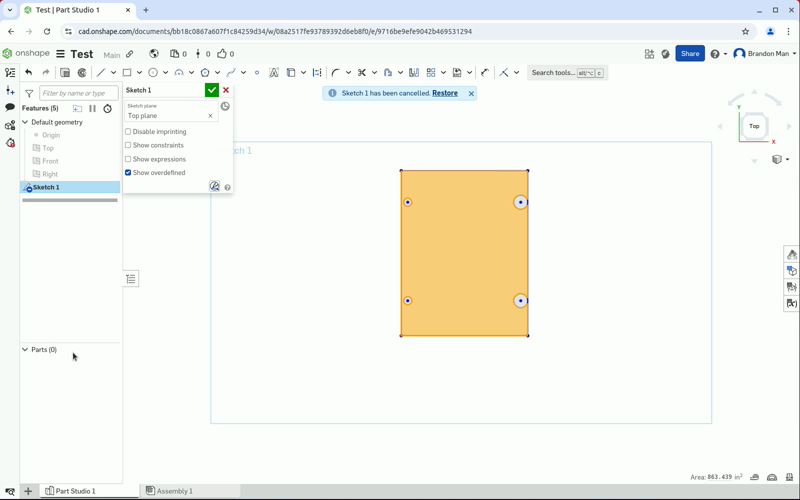
key(shift+e)
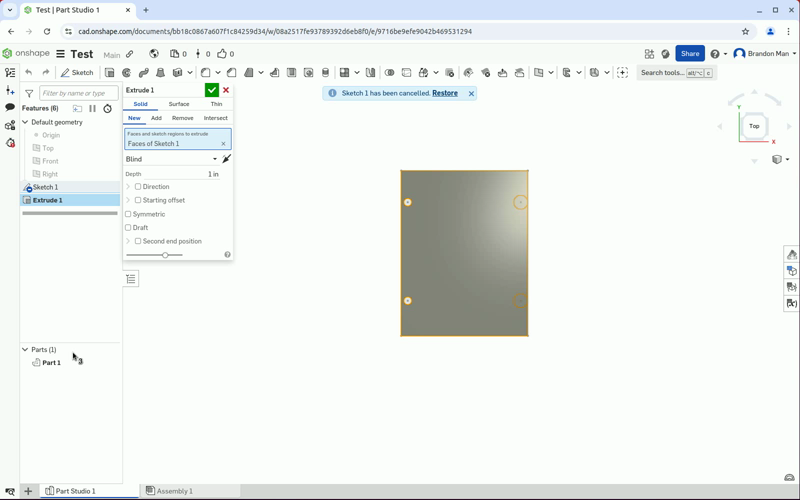
mouse_move(143, 106)
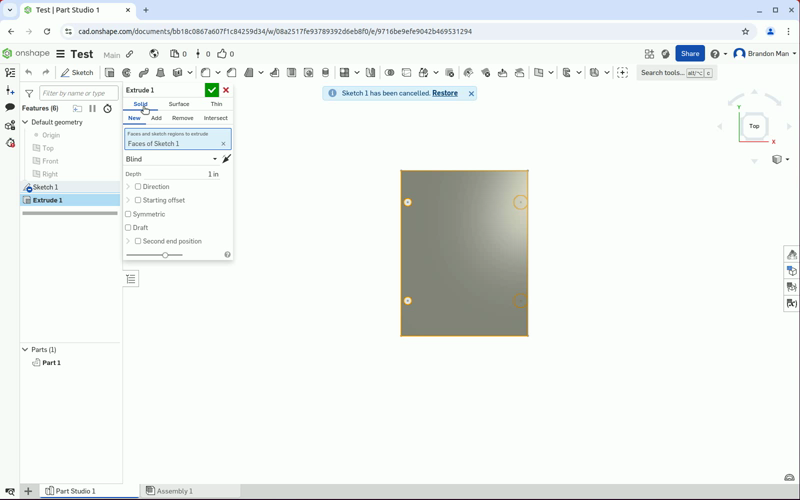
click(143, 106)
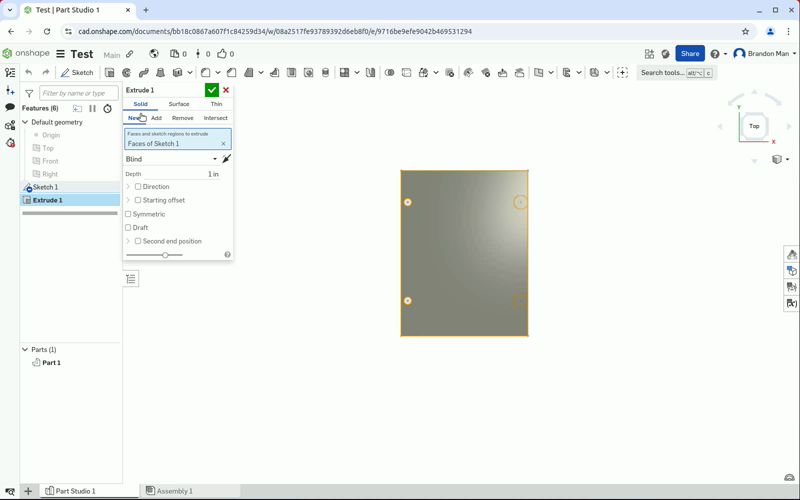
mouse_move(137, 120)
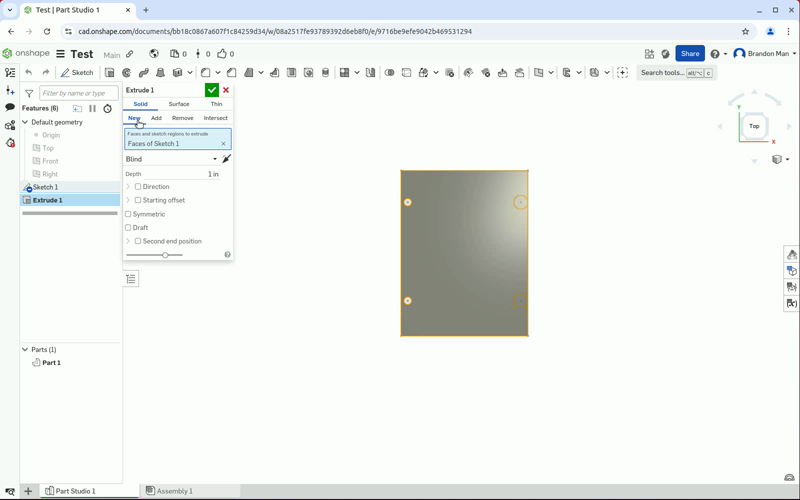
click(137, 120)
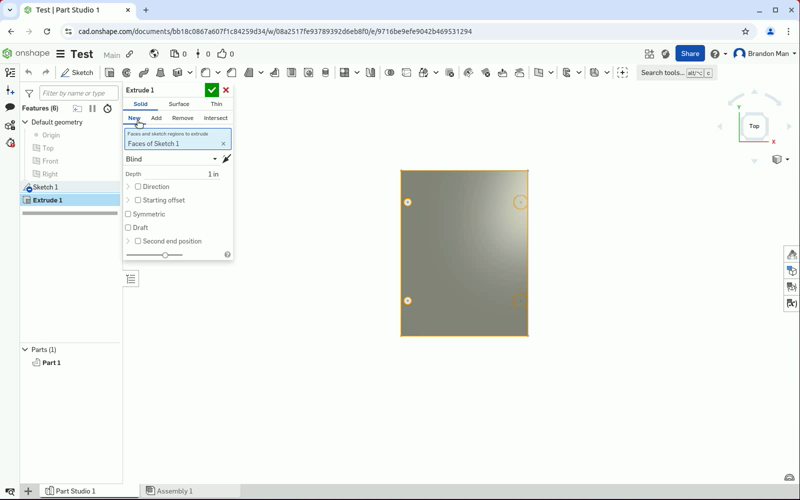
key(tab, 4)
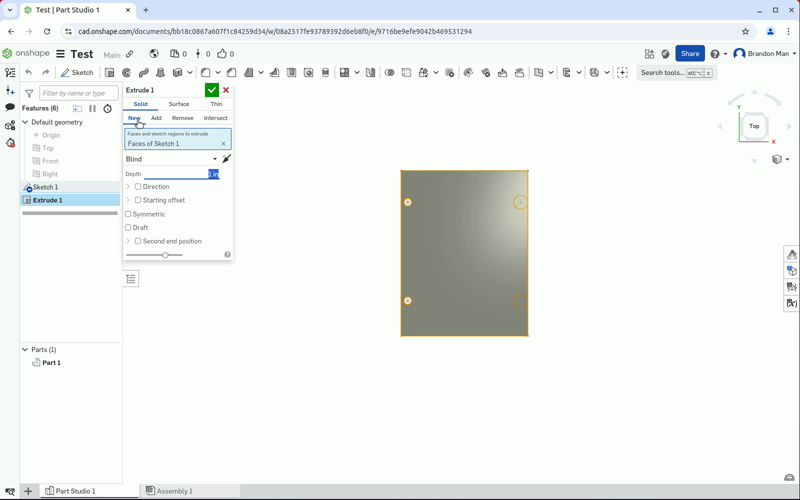
text(0.722)
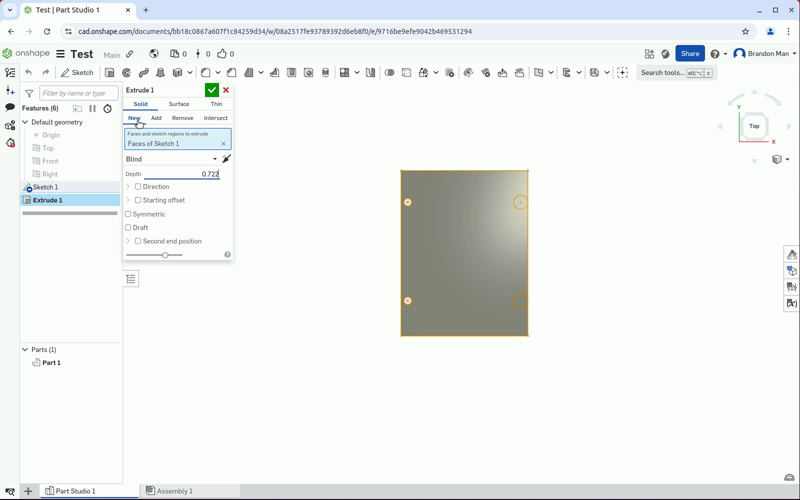
key(enter)
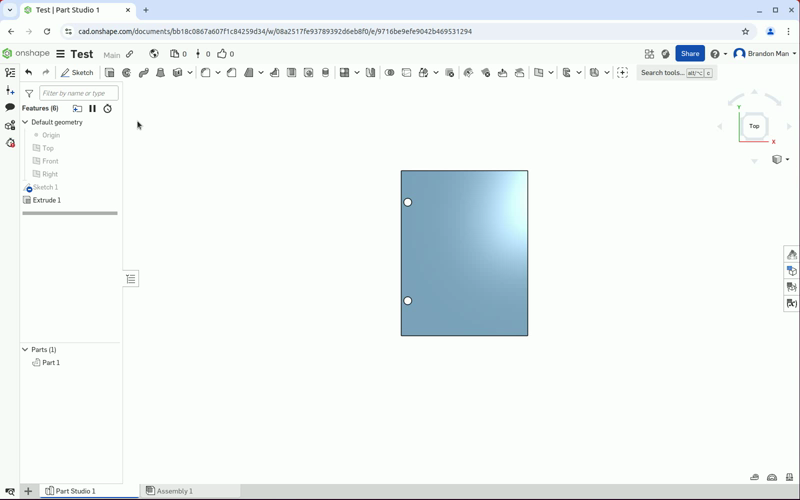
key(shift+h)
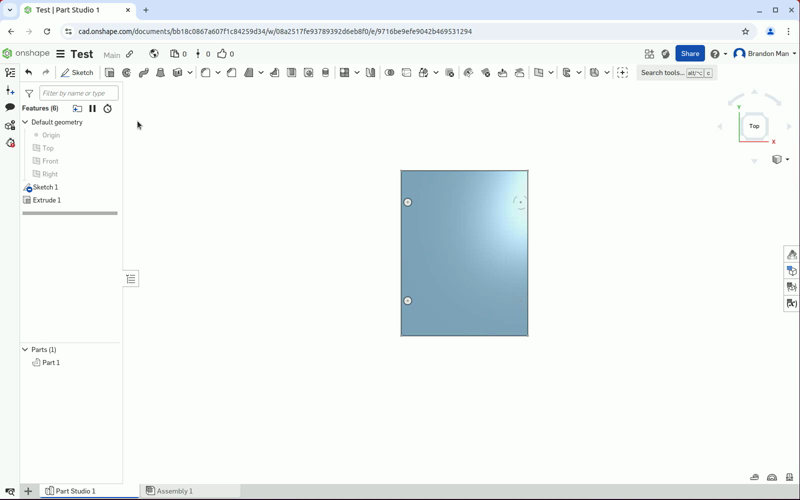
key(shift+h)
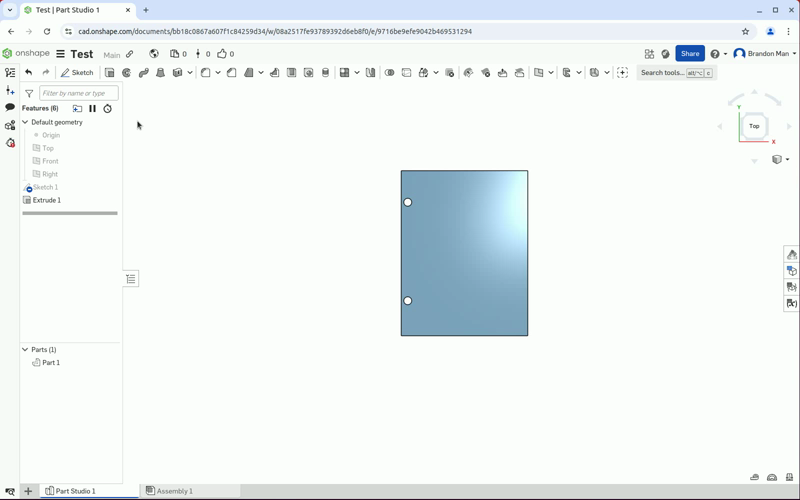
mouse_move(73, 189)
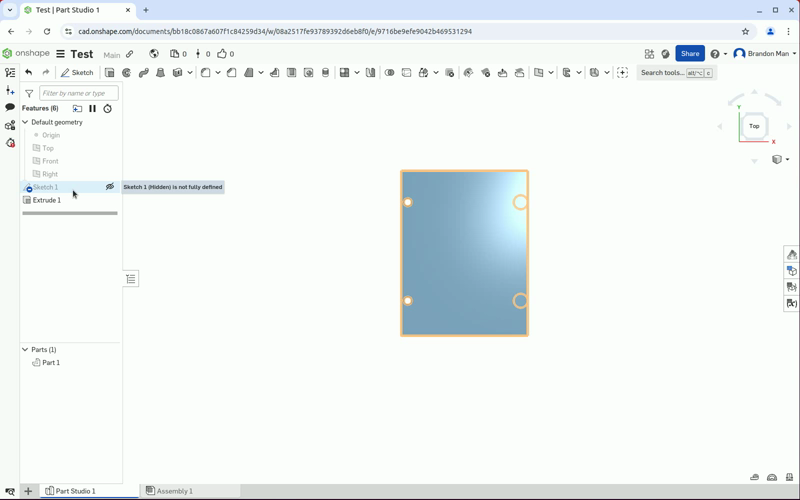
click(73, 189)
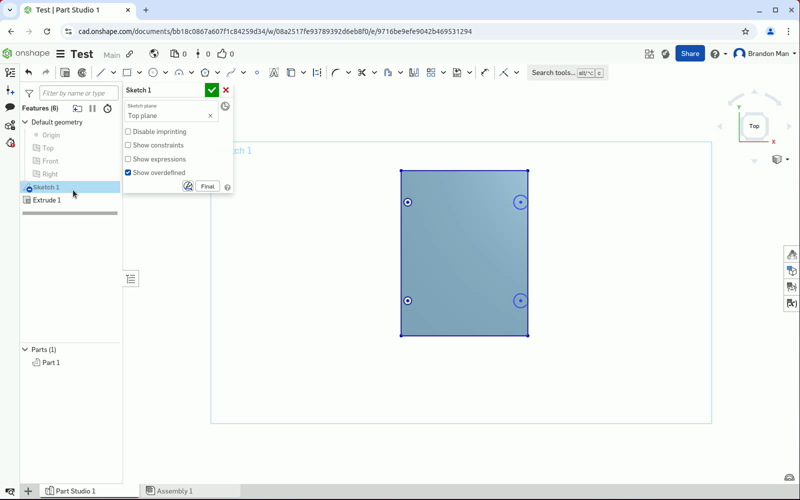
mouse_move(229, 92)
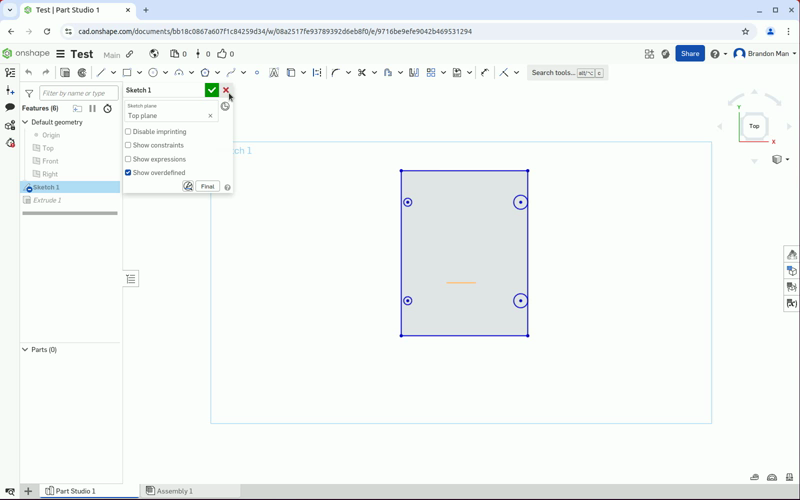
click(229, 92)
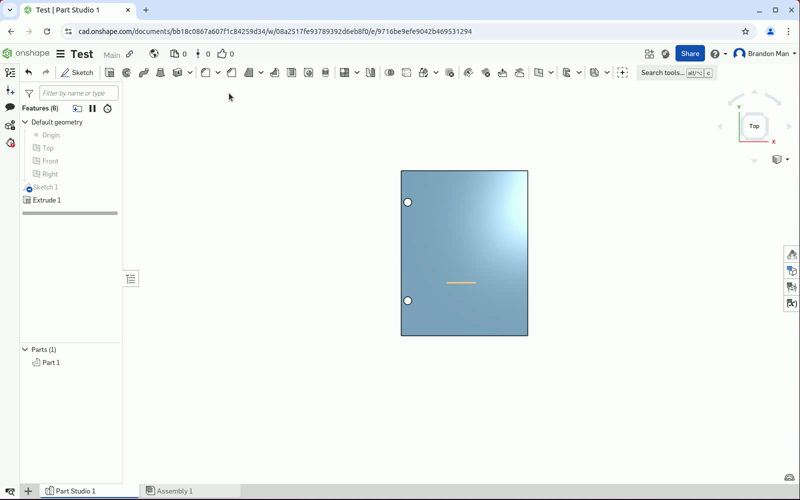
mouse_move(541, 75)
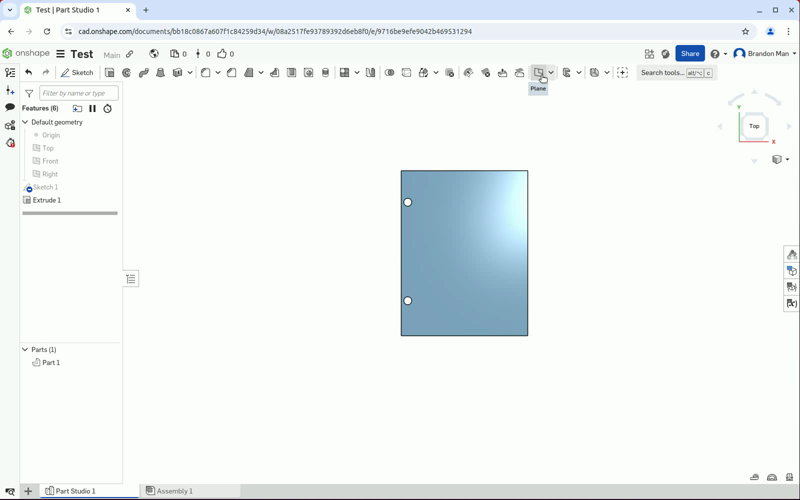
click(541, 75)
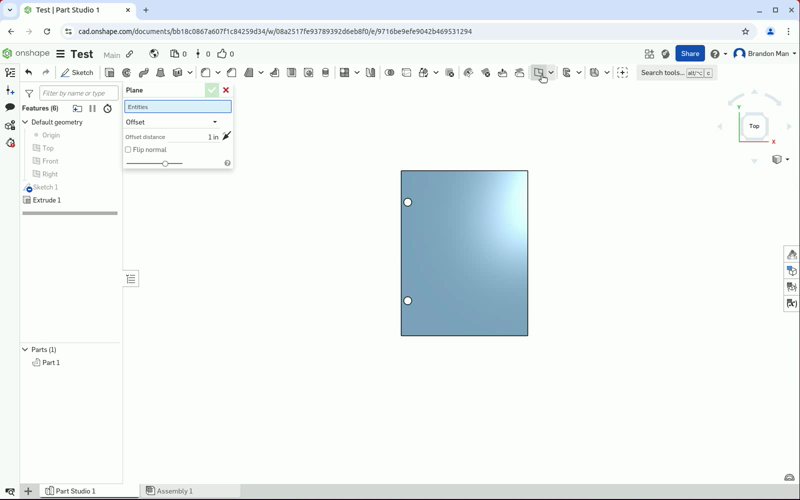
mouse_move(73, 150)
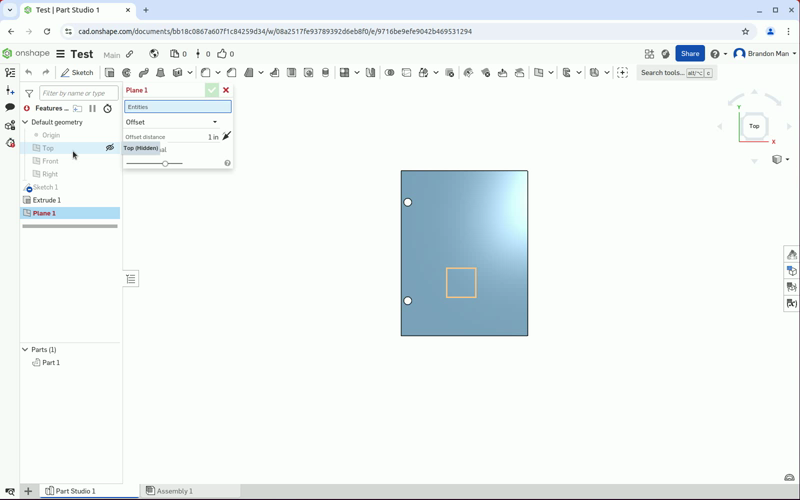
click(73, 150)
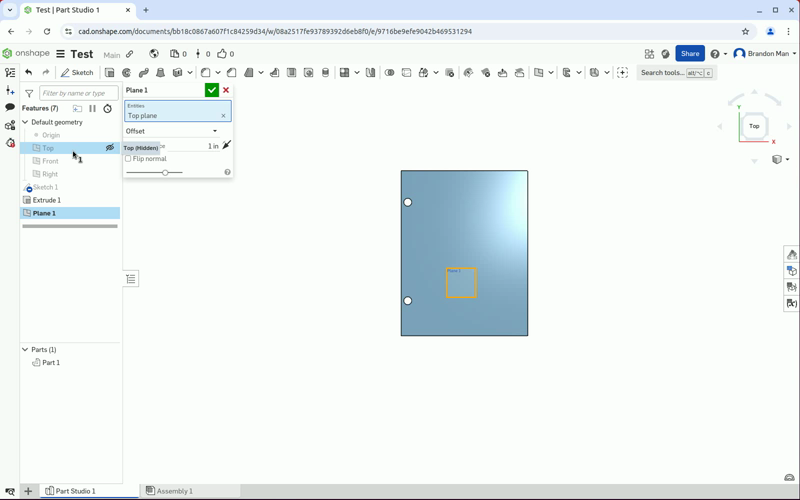
key(tab, 2)
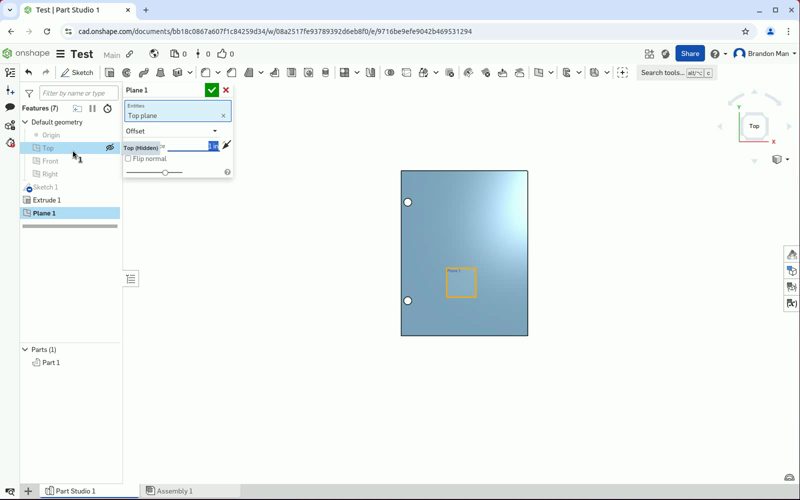
text(0.709)
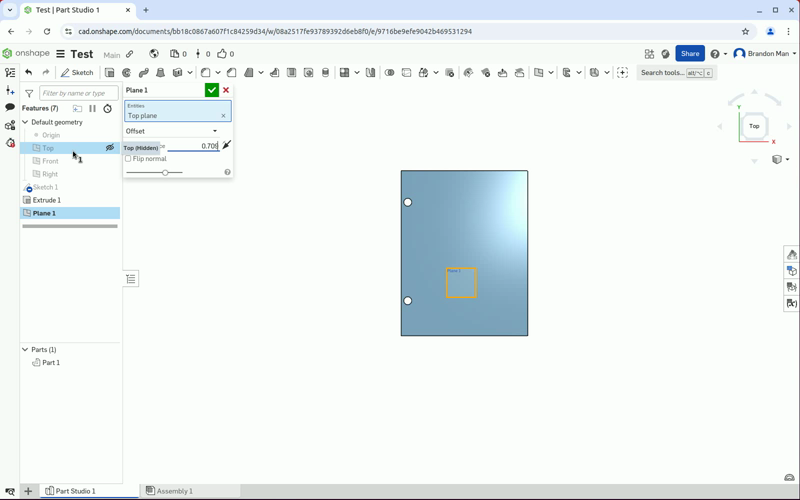
key(enter, 2)
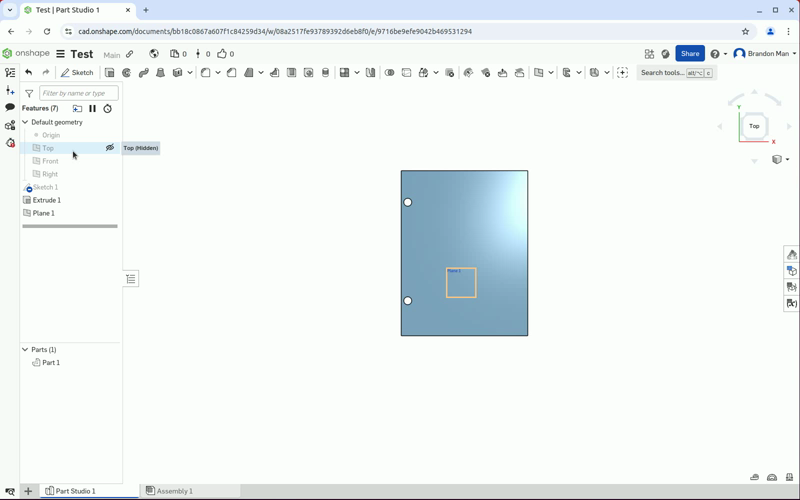
key(shift+s)
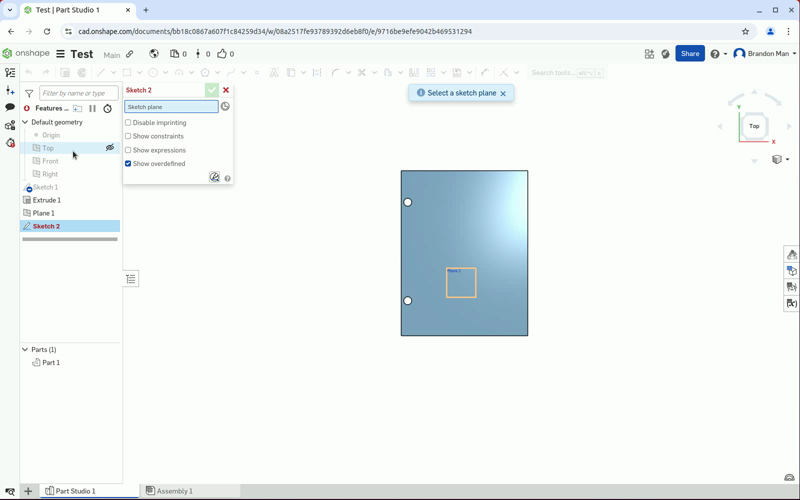
mouse_move(73, 215)
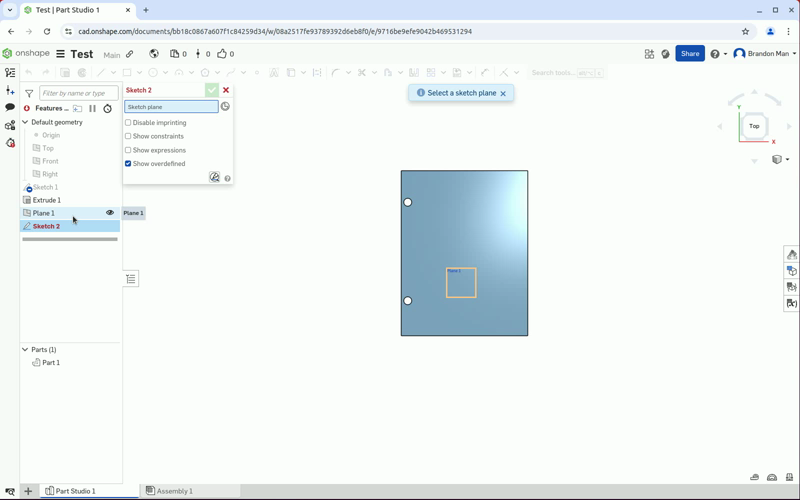
click(73, 215)
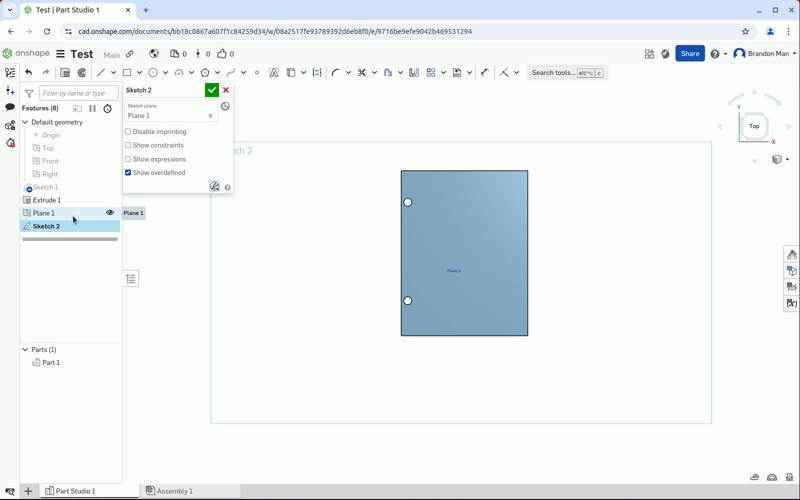
mouse_move(73, 352)
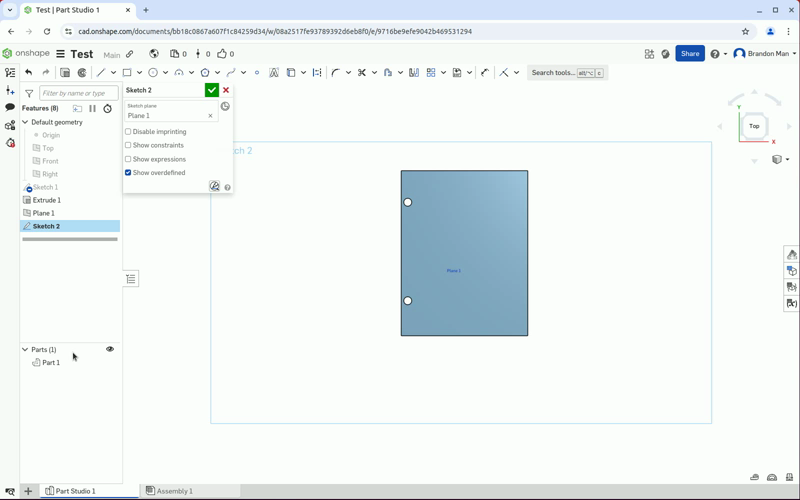
key(y)
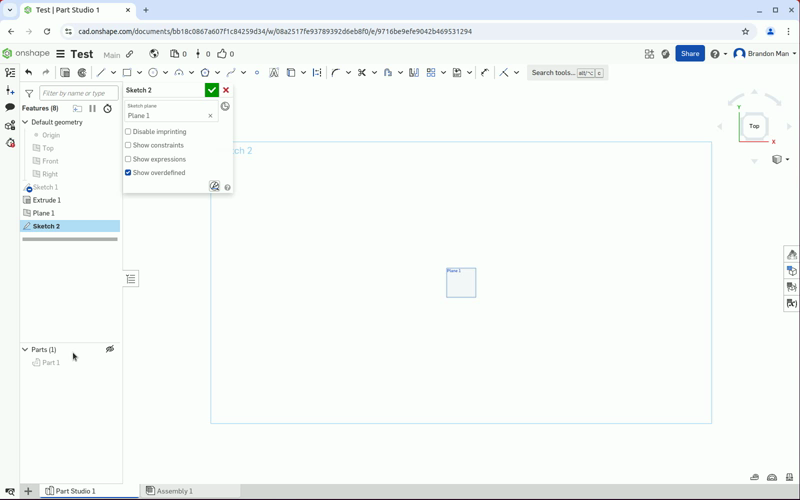
key(l)
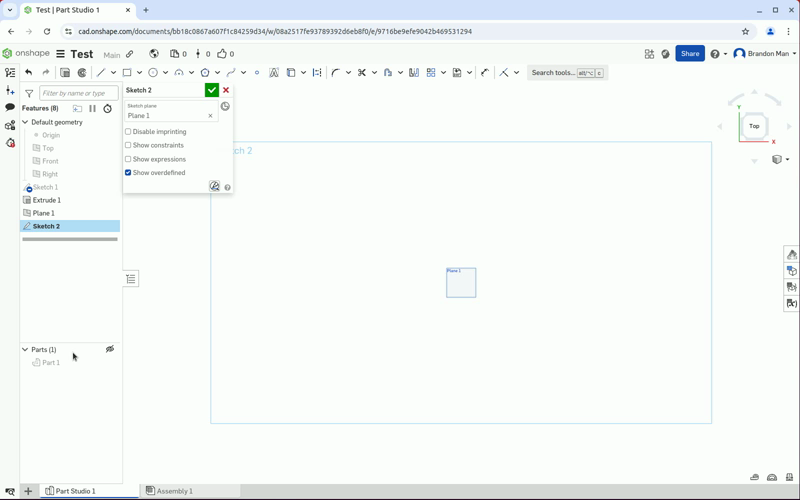
key_down(shift)
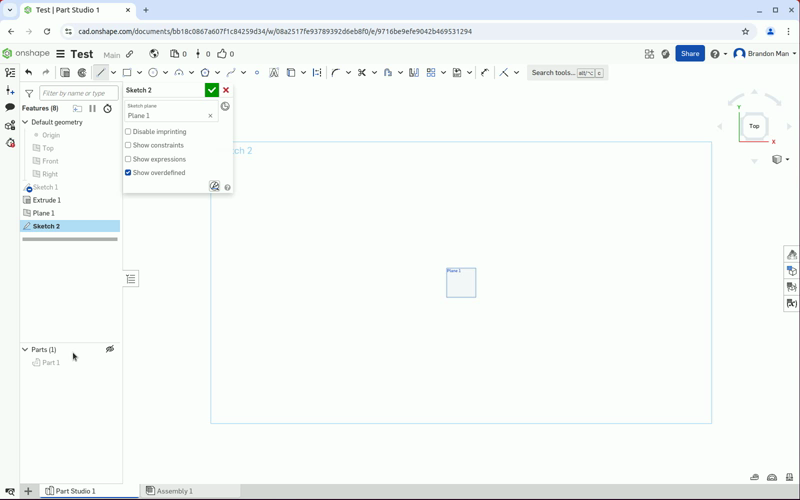
mouse_move(416, 303)
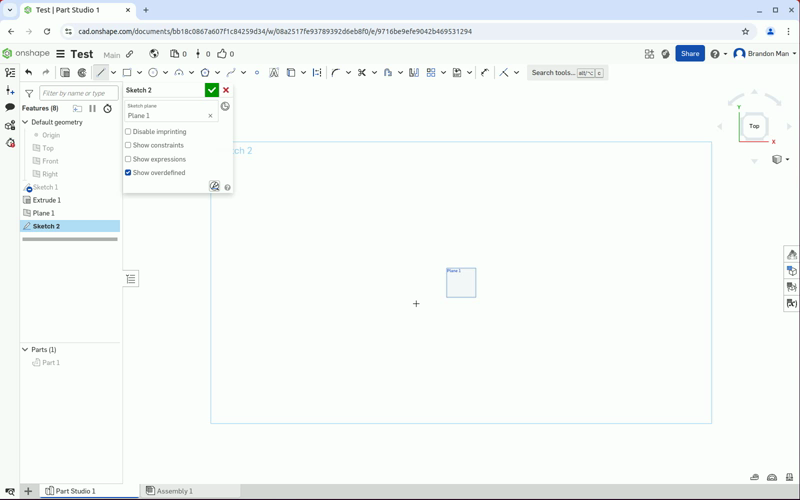
click(416, 303)
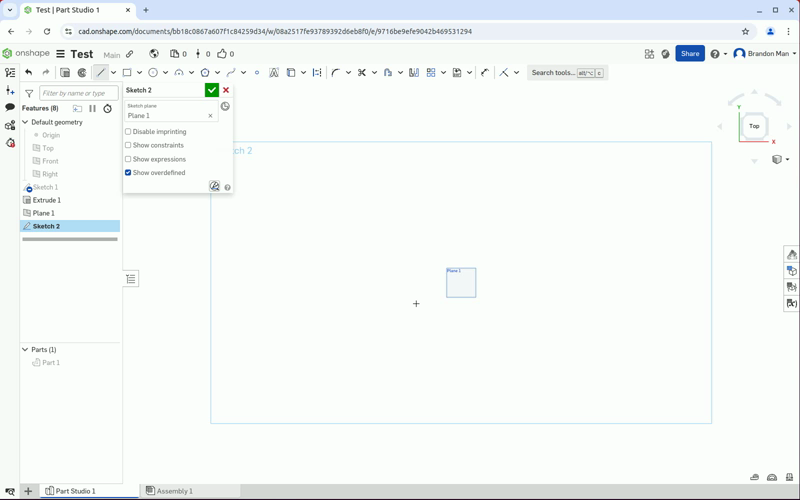
key_up(shift)
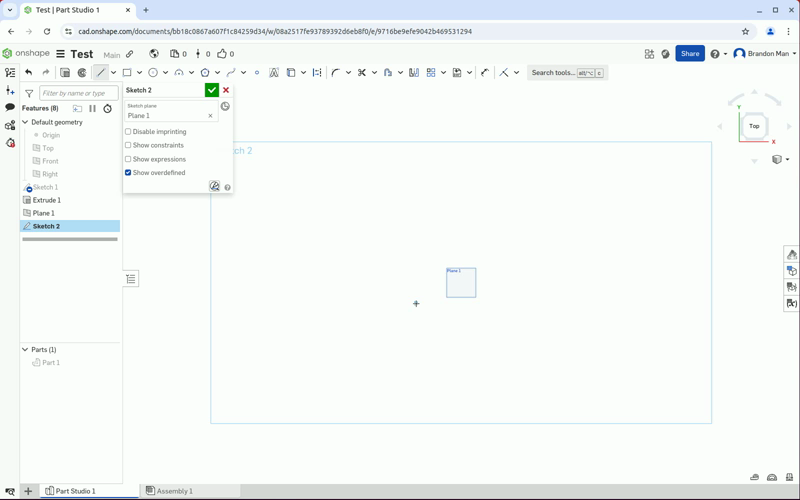
key_down(shift)
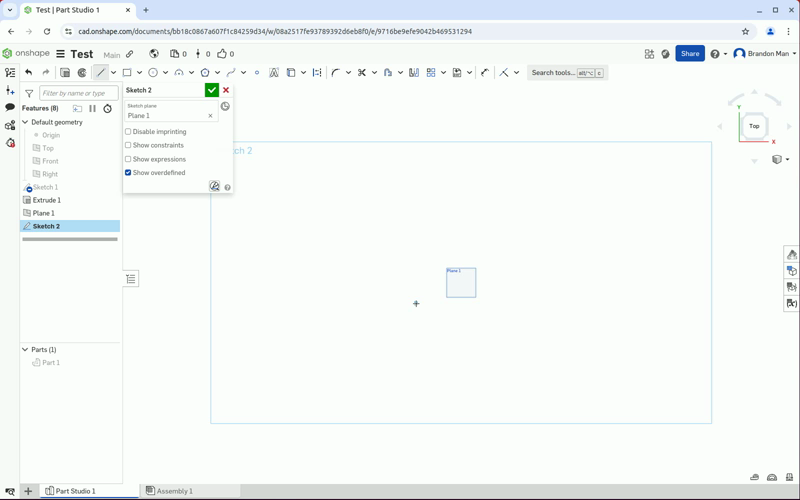
mouse_move(446, 303)
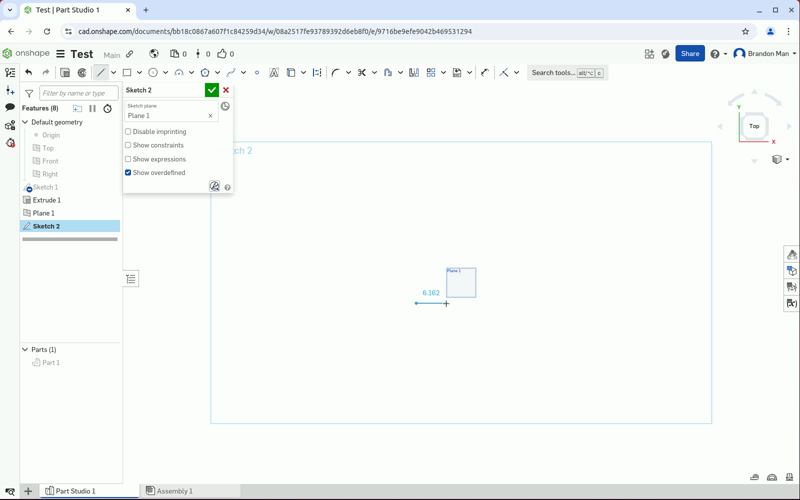
mouse_move(442, 303)
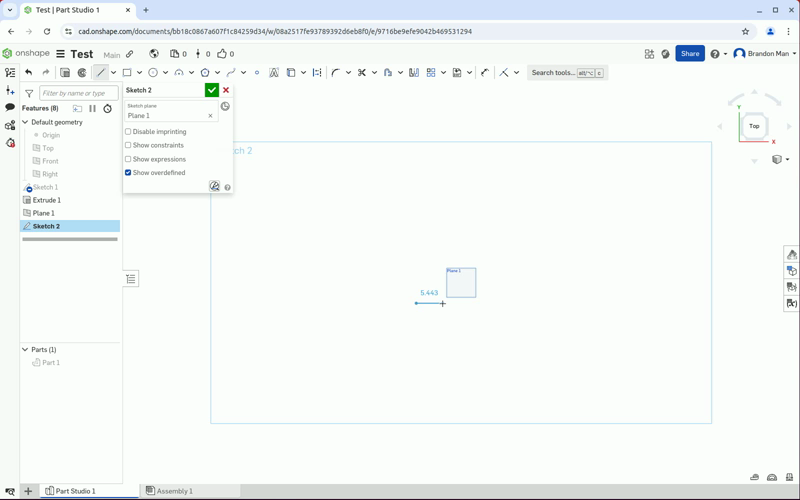
click(442, 303)
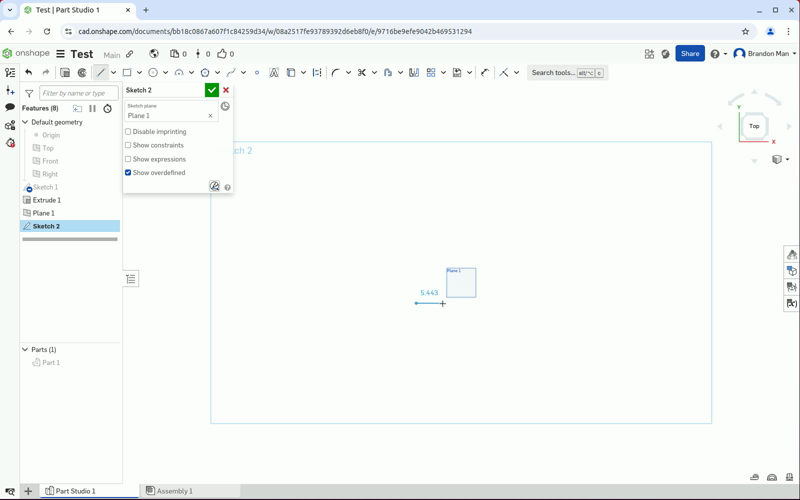
key_up(shift)
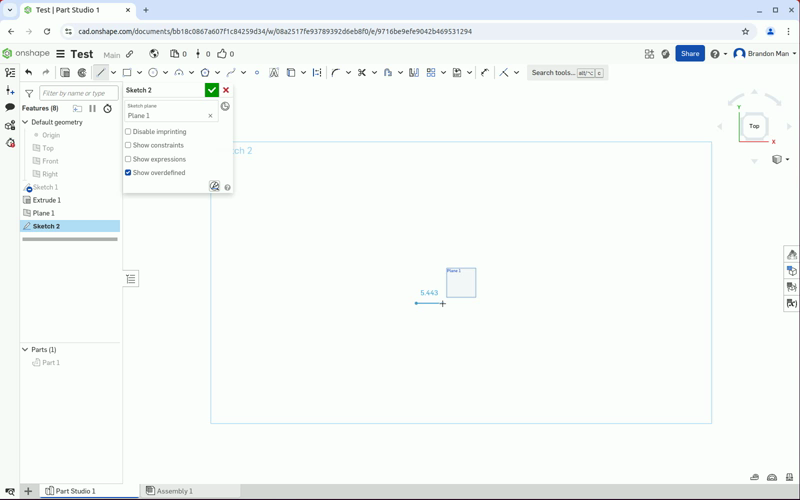
key_down(shift)
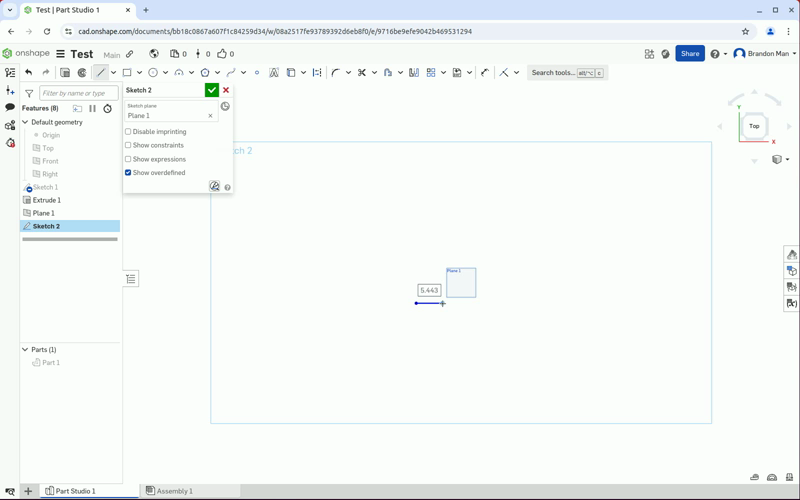
mouse_move(472, 303)
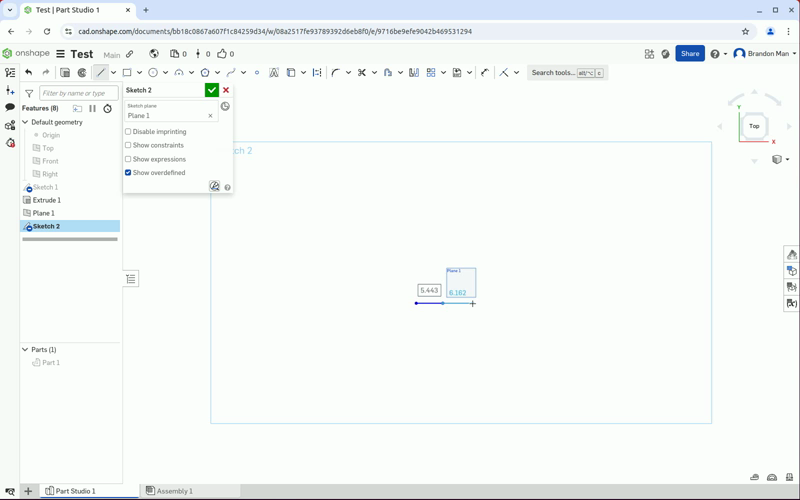
mouse_move(442, 289)
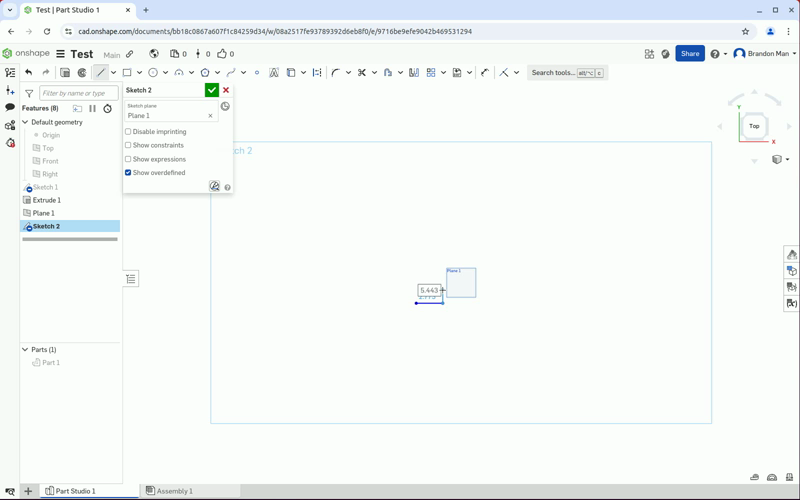
click(442, 289)
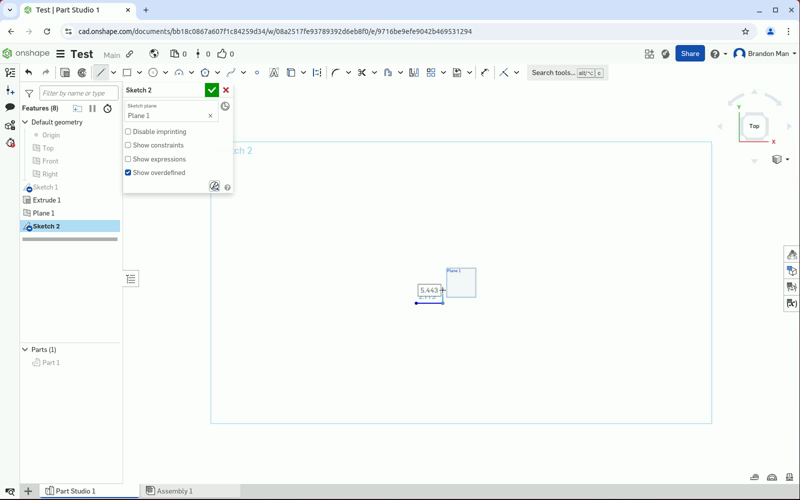
key_up(shift)
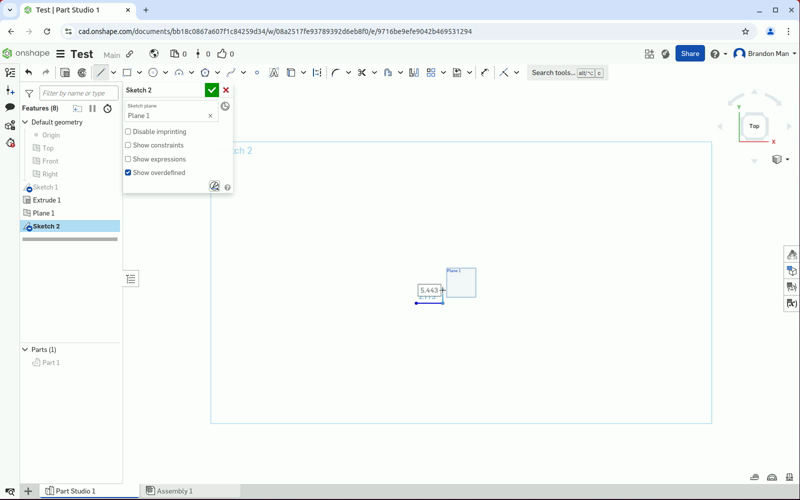
key_down(shift)
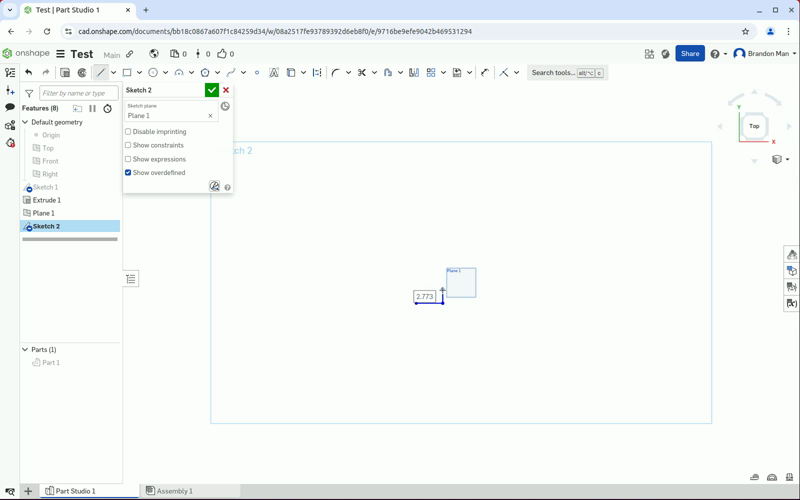
mouse_move(472, 289)
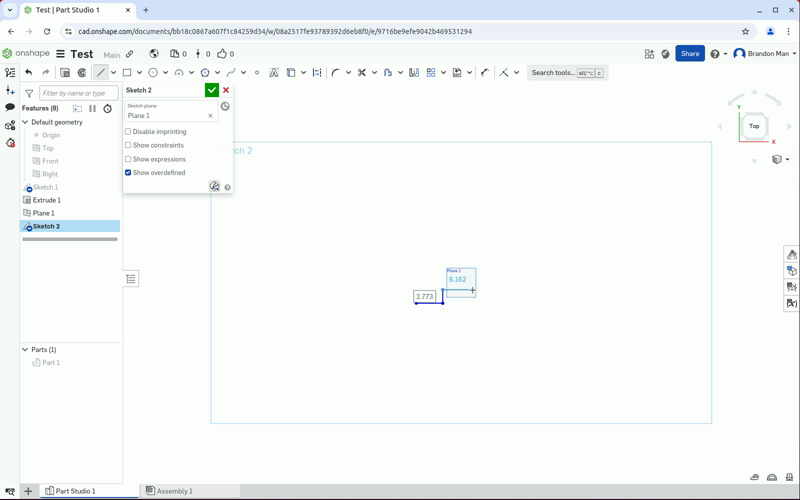
mouse_move(416, 289)
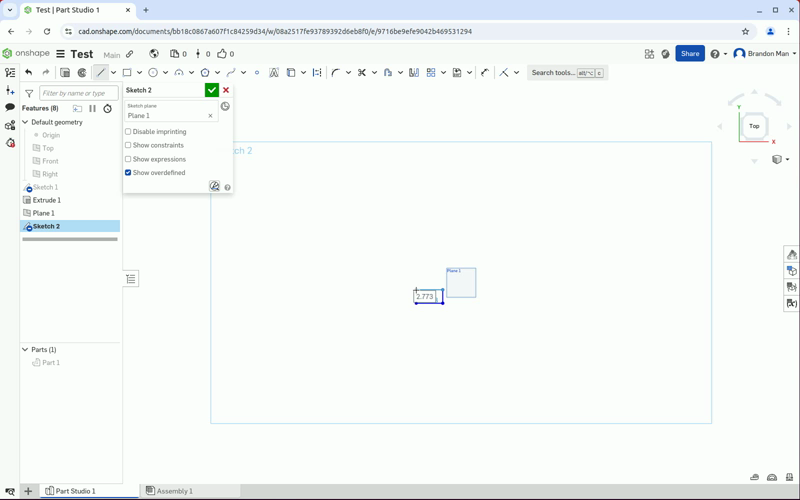
click(416, 289)
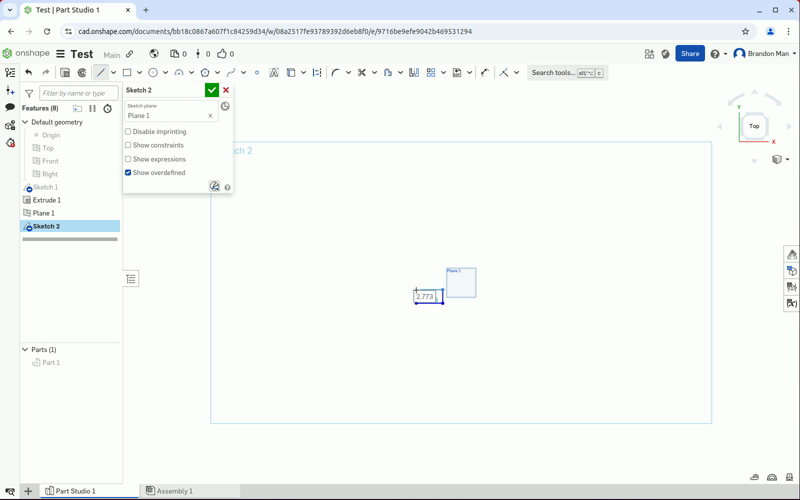
key_up(shift)
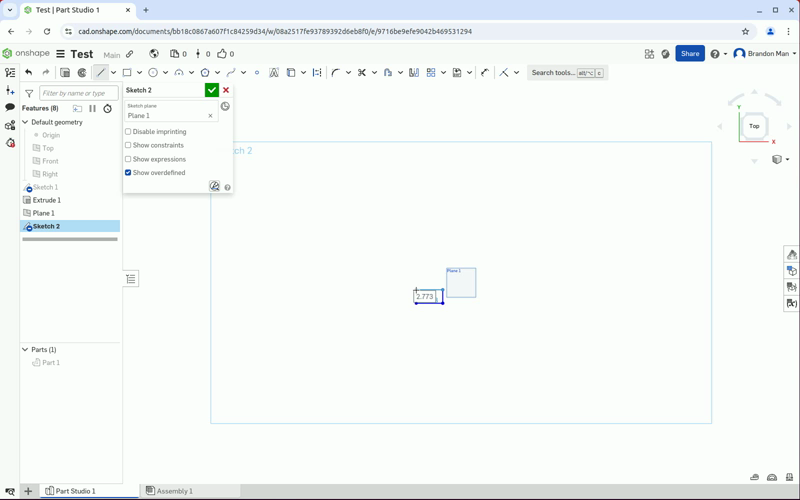
mouse_move(446, 289)
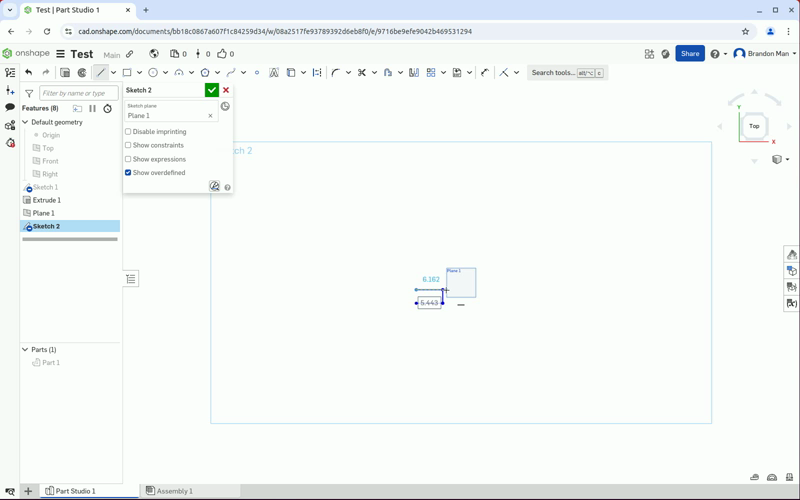
key_down(shift)
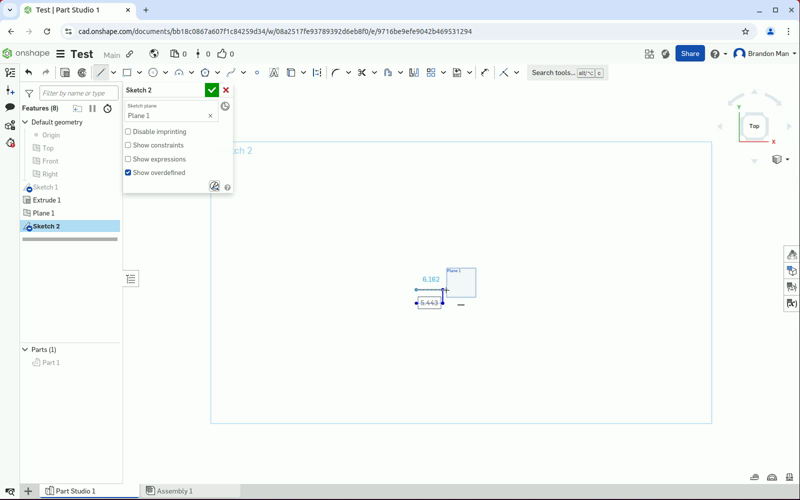
mouse_move(416, 303)
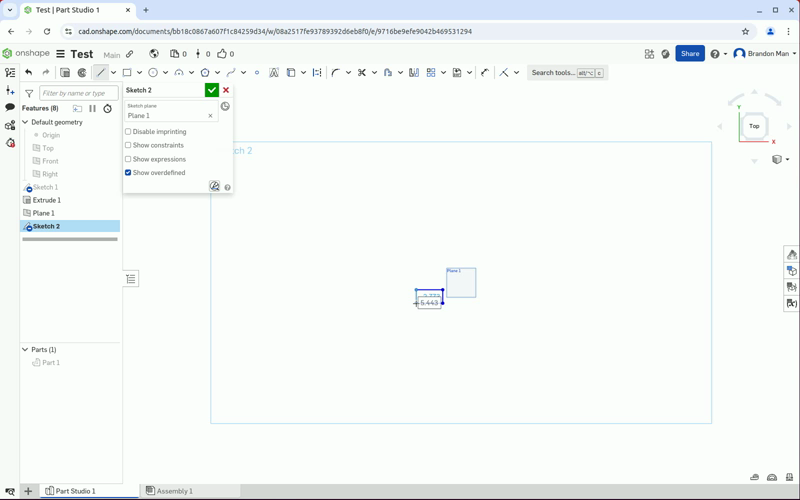
key_up(shift)
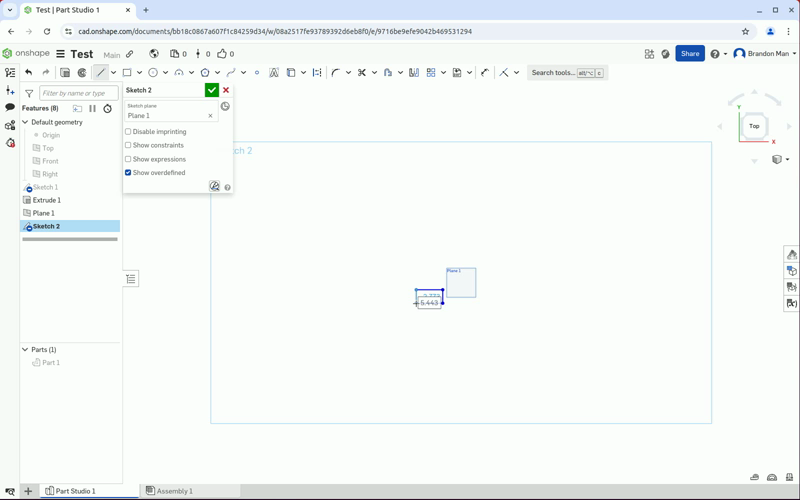
click(416, 303)
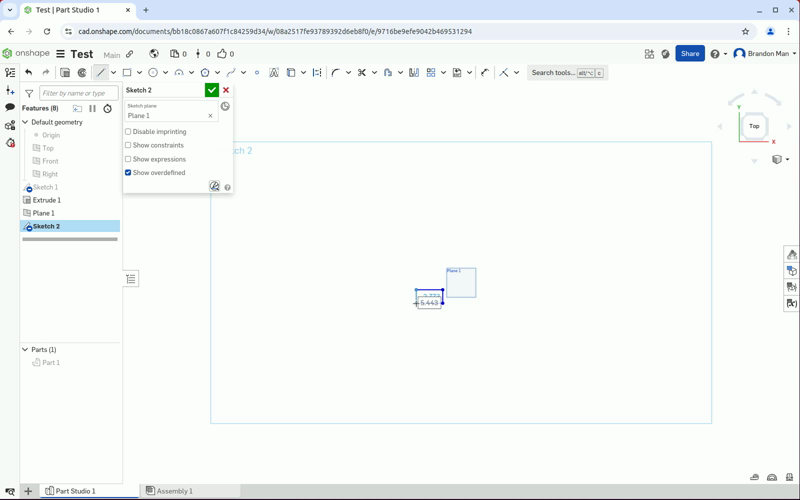
key(esc)
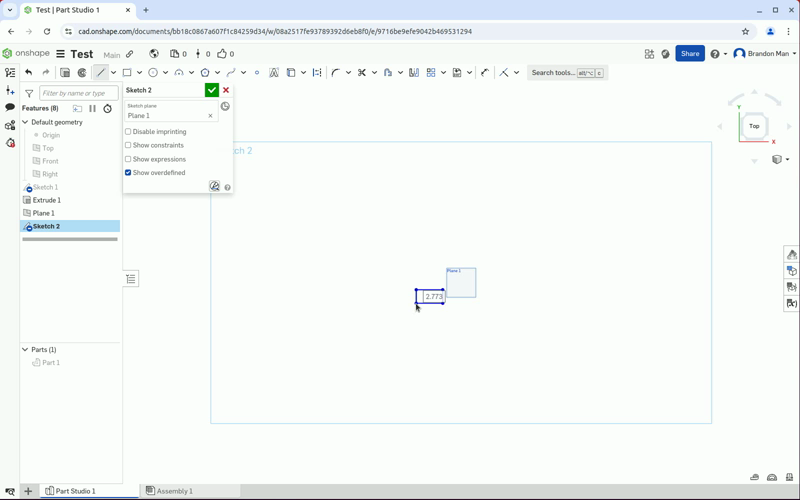
mouse_move(422, 291)
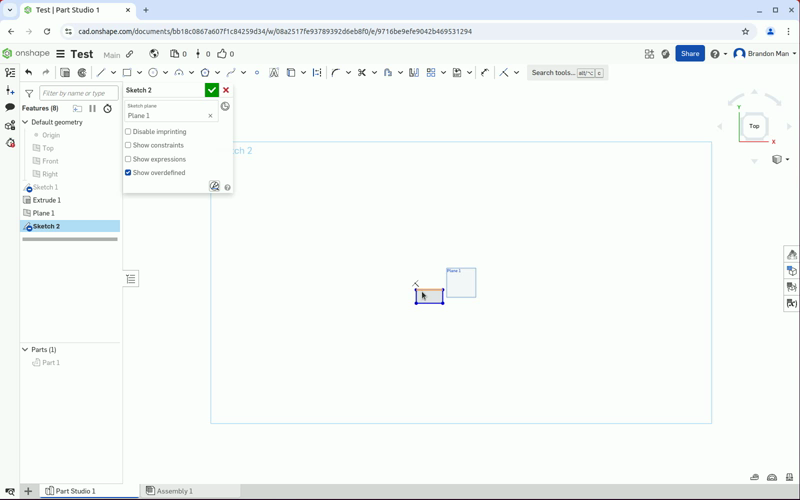
scroll(6)
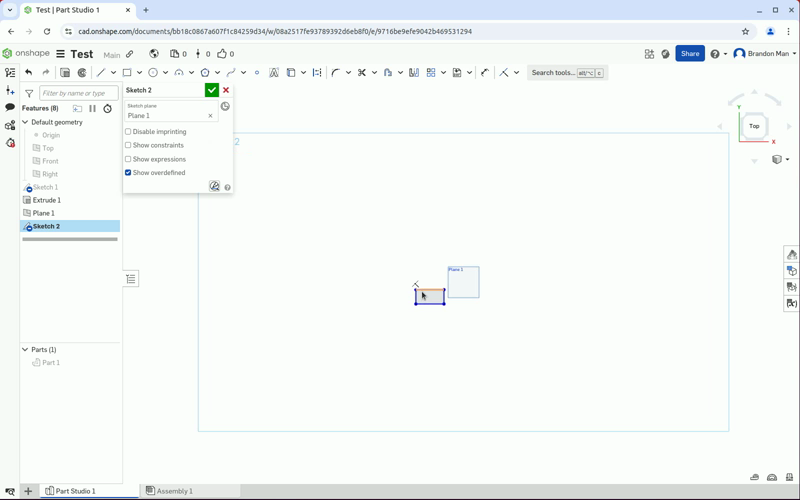
scroll(6)
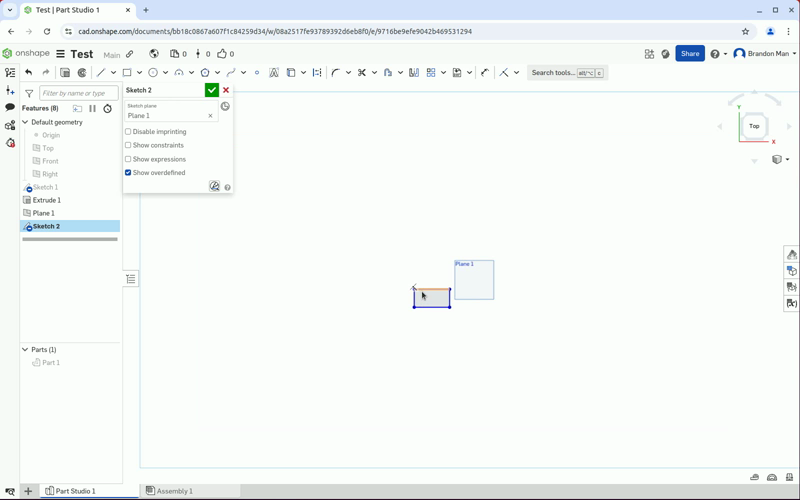
scroll(6)
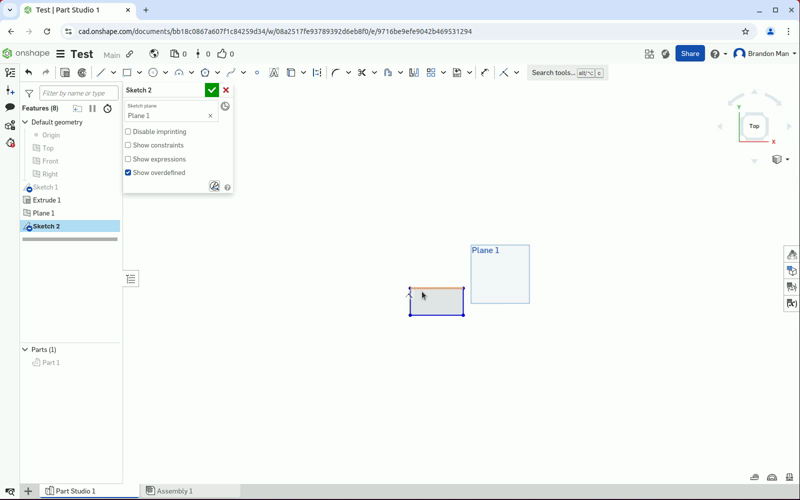
scroll(6)
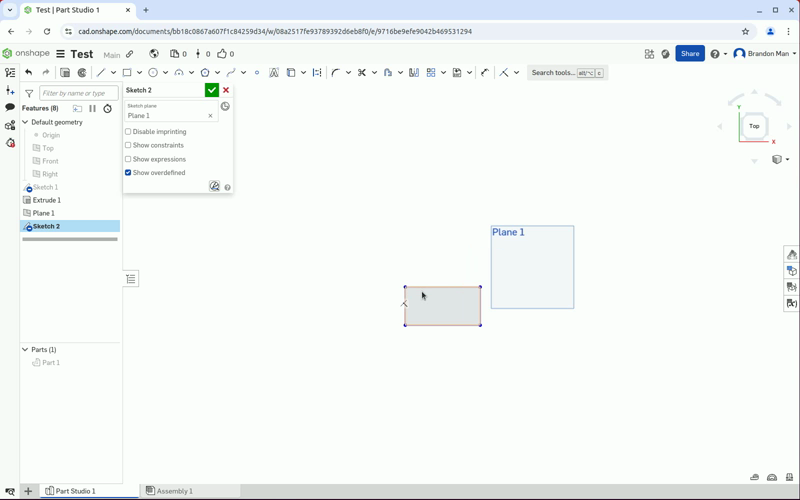
scroll(6)
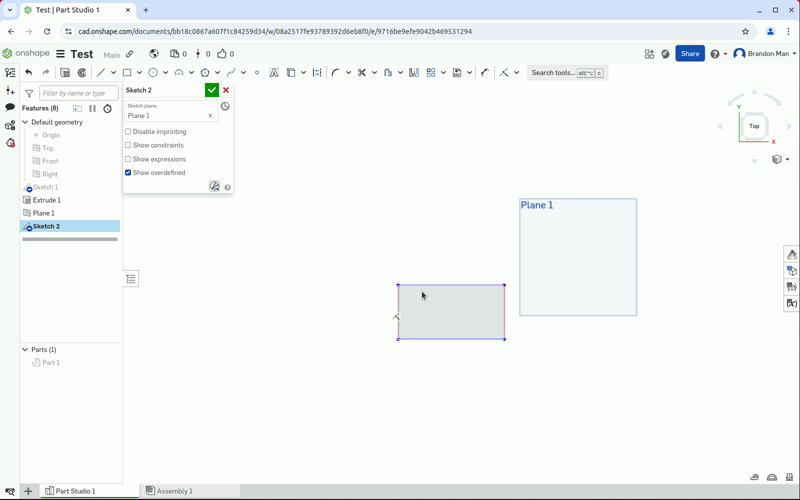
scroll(6)
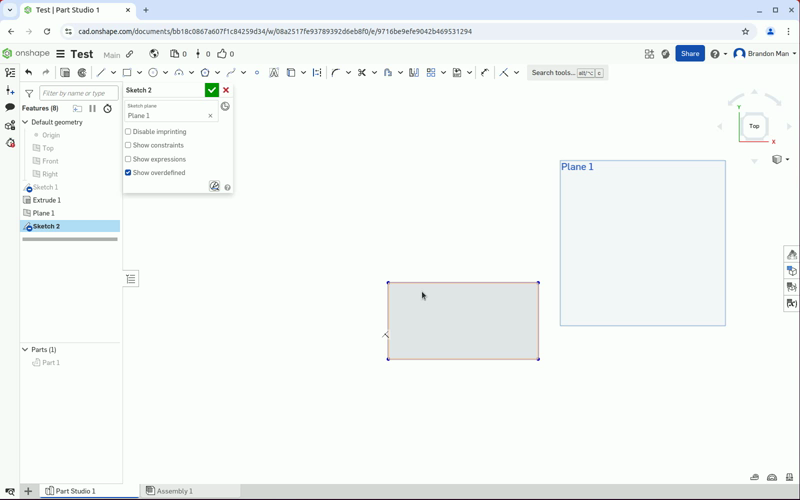
scroll(6)
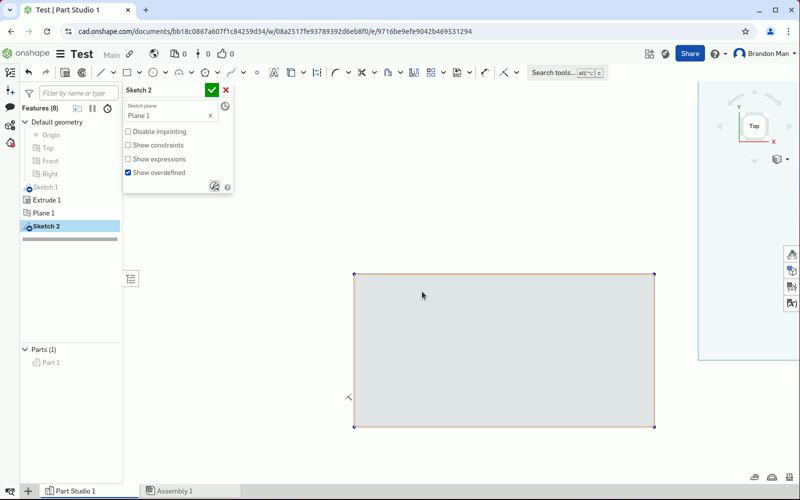
click(422, 291)
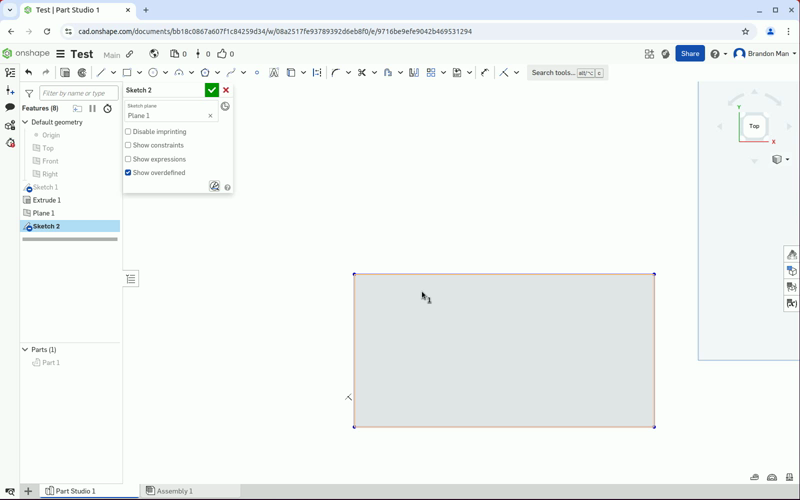
scroll(-6)
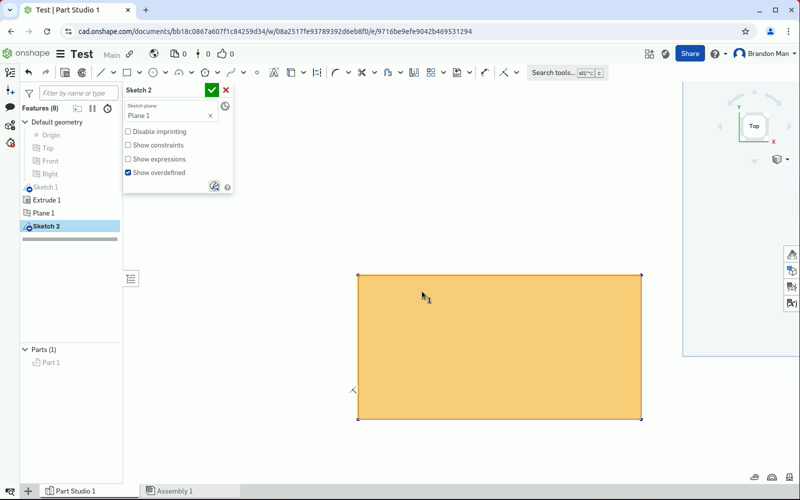
scroll(-6)
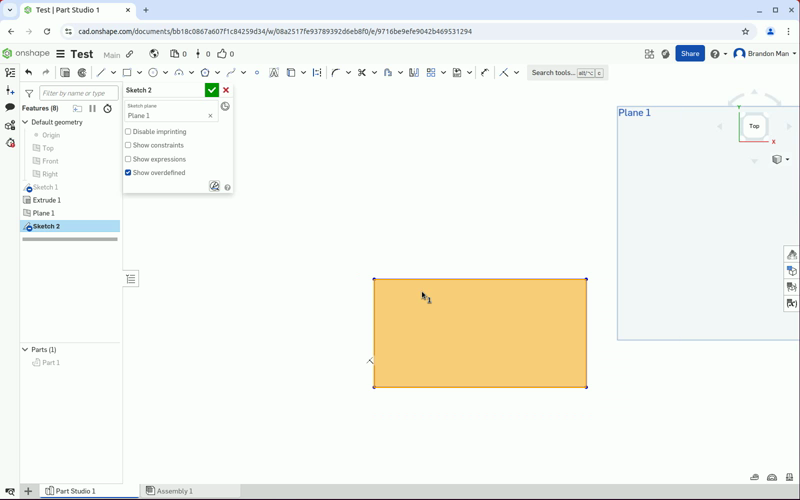
scroll(-6)
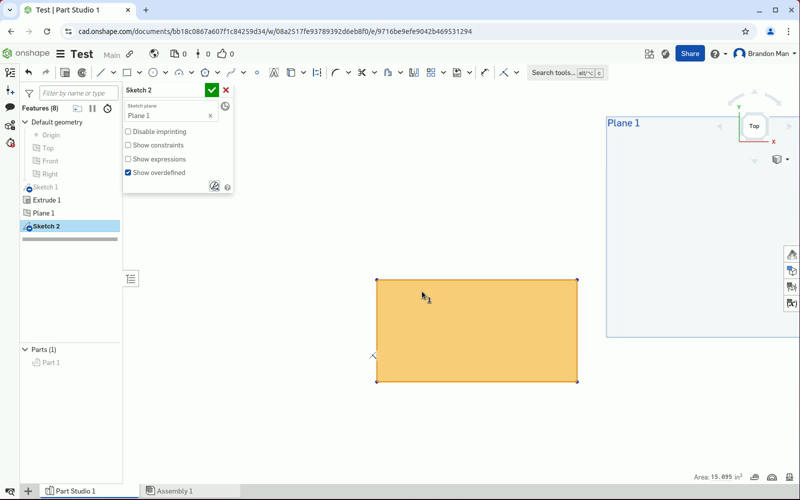
scroll(-6)
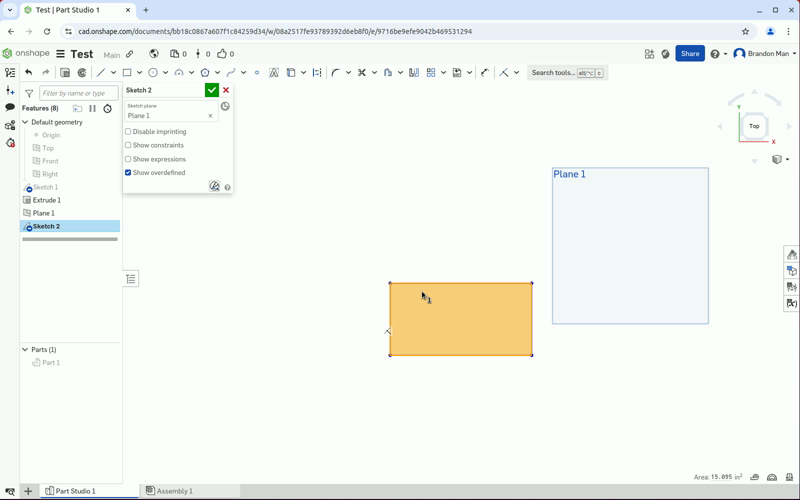
scroll(-6)
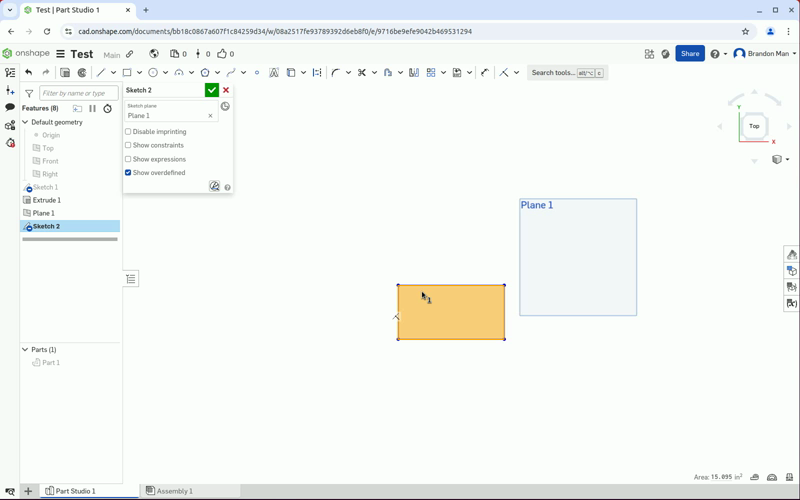
scroll(-6)
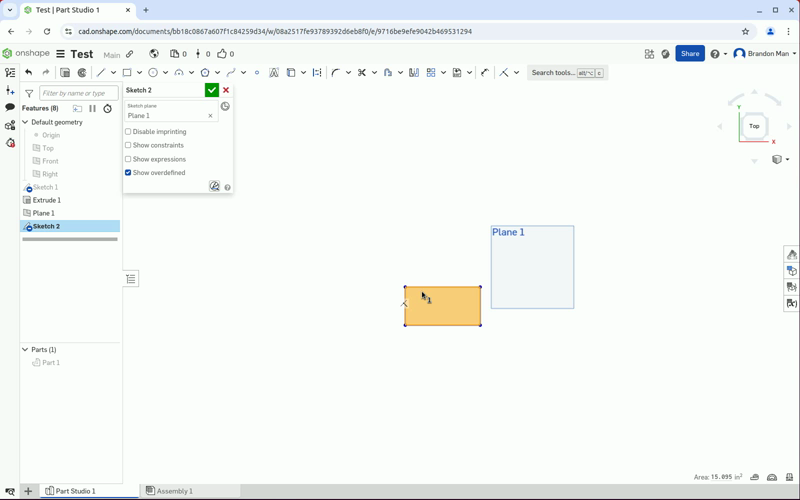
scroll(-6)
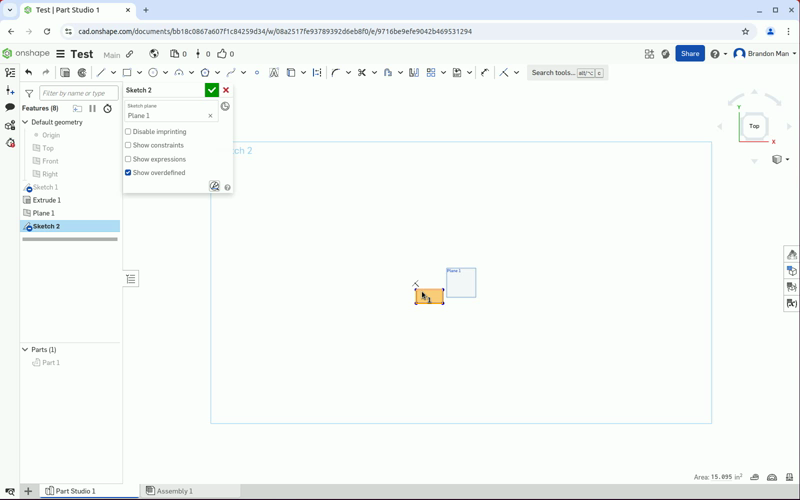
mouse_move(73, 352)
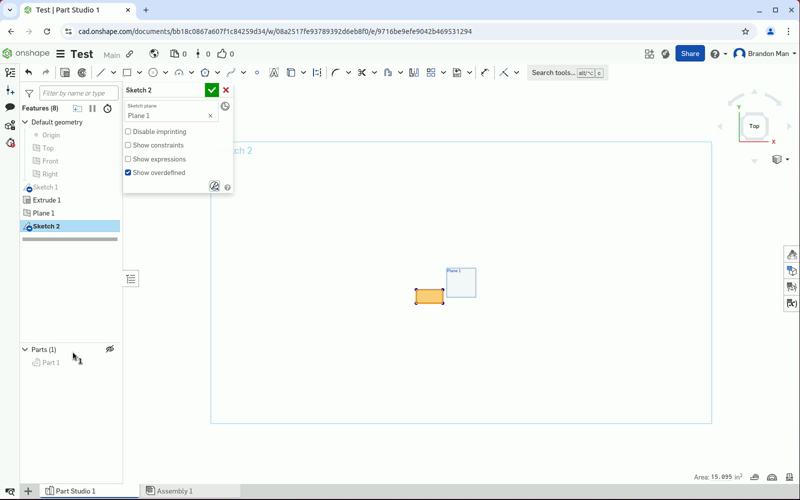
key(shift+y)
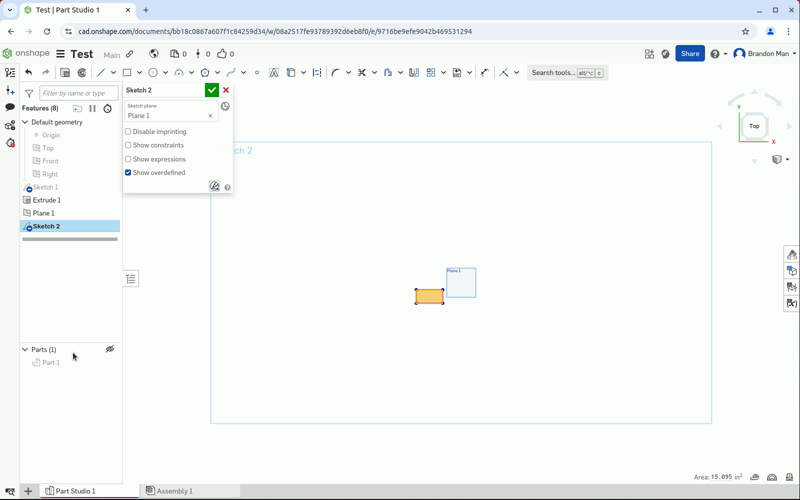
key(shift+e)
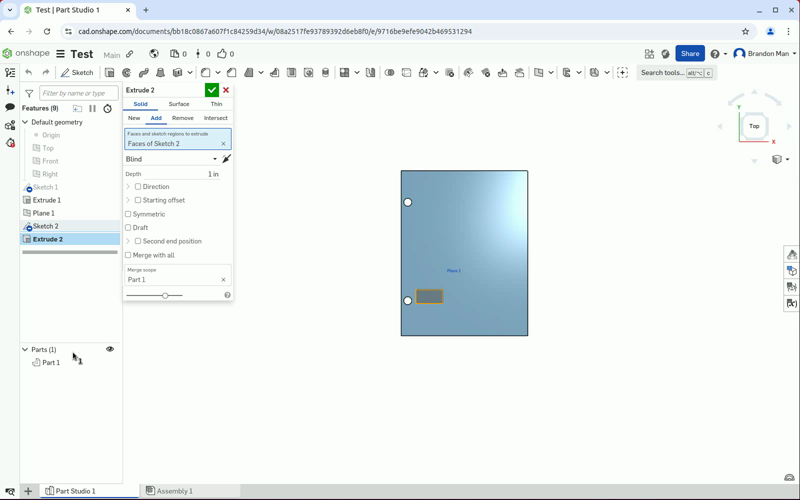
mouse_move(143, 106)
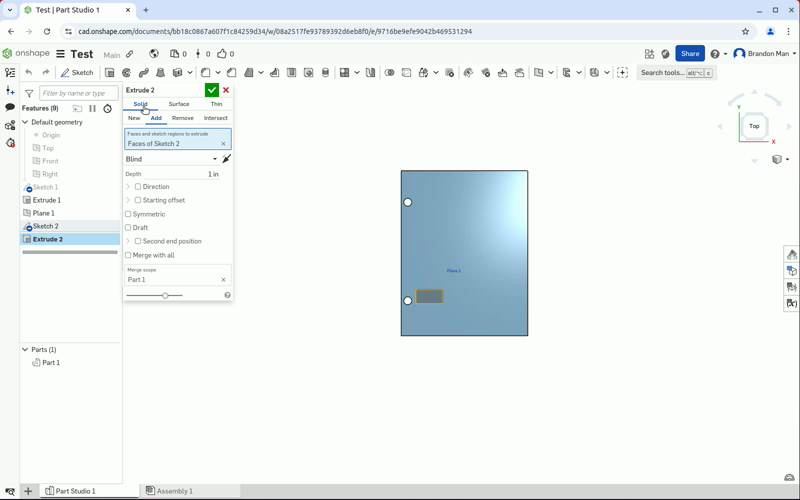
click(143, 106)
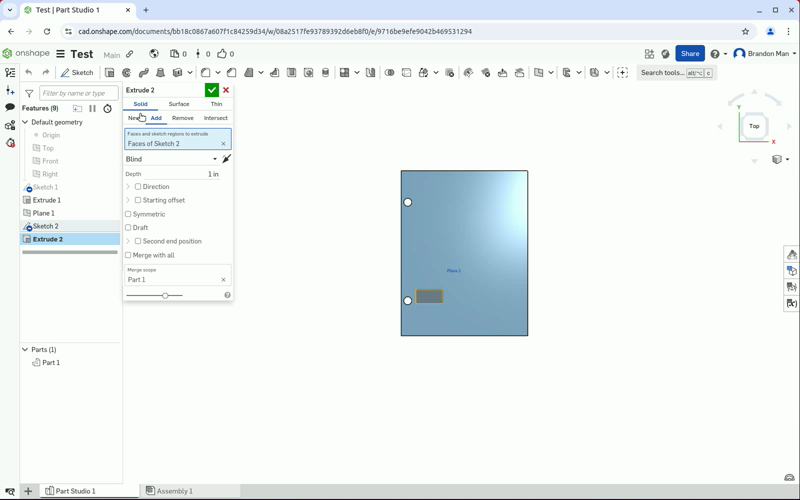
mouse_move(137, 120)
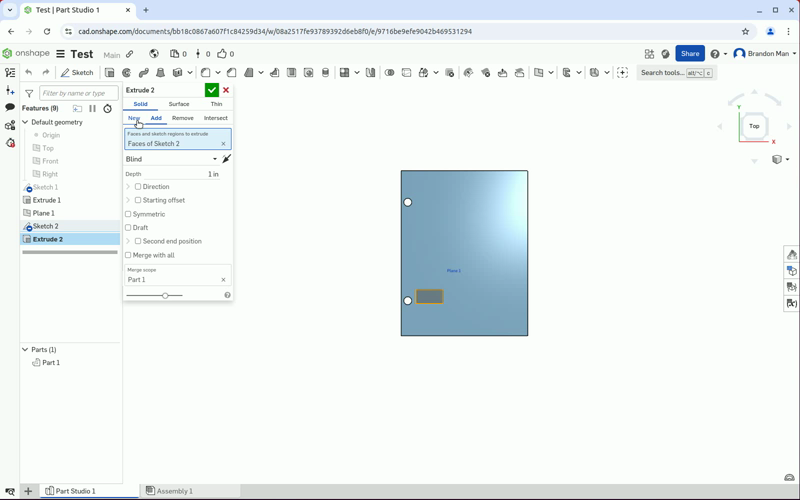
click(137, 120)
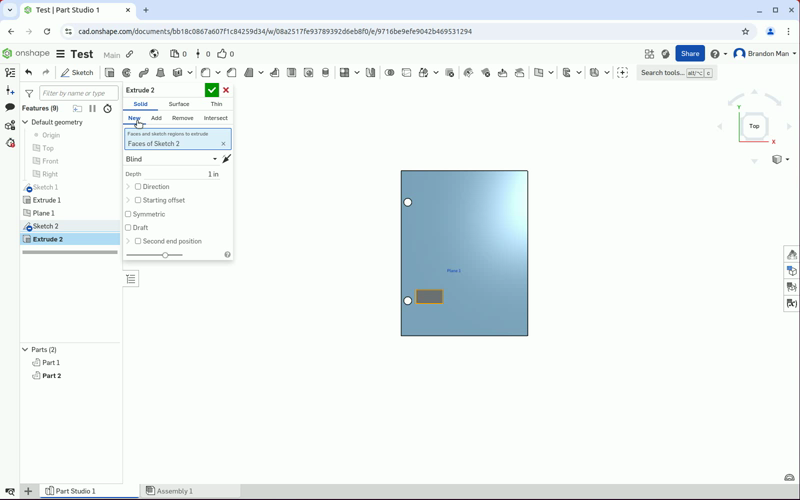
key(tab, 4)
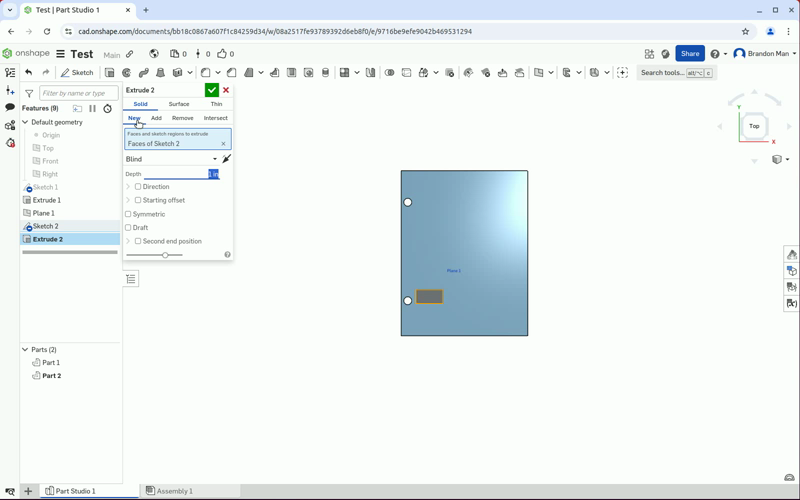
text(0.963)
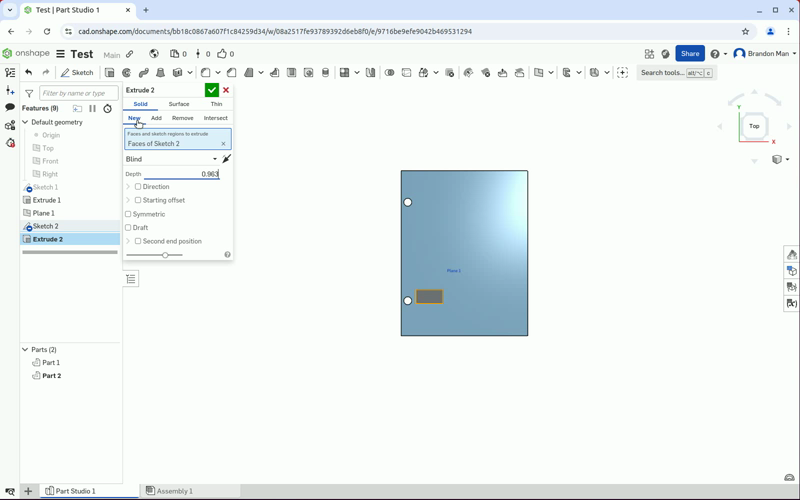
key(enter)
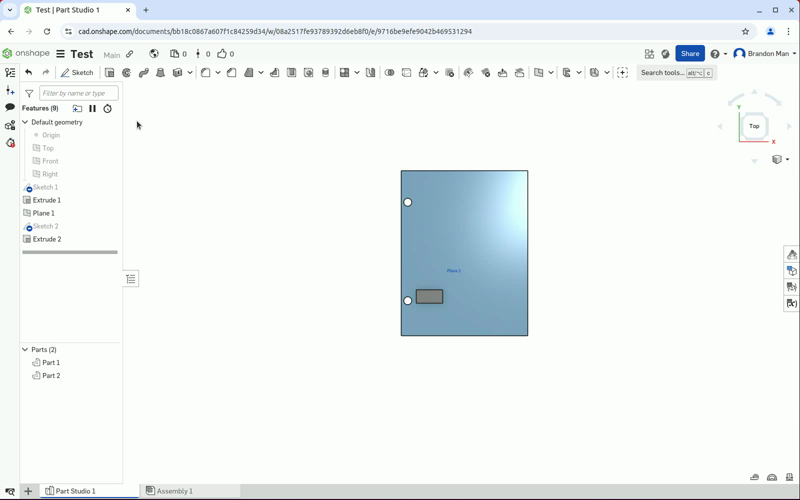
key(shift+h)
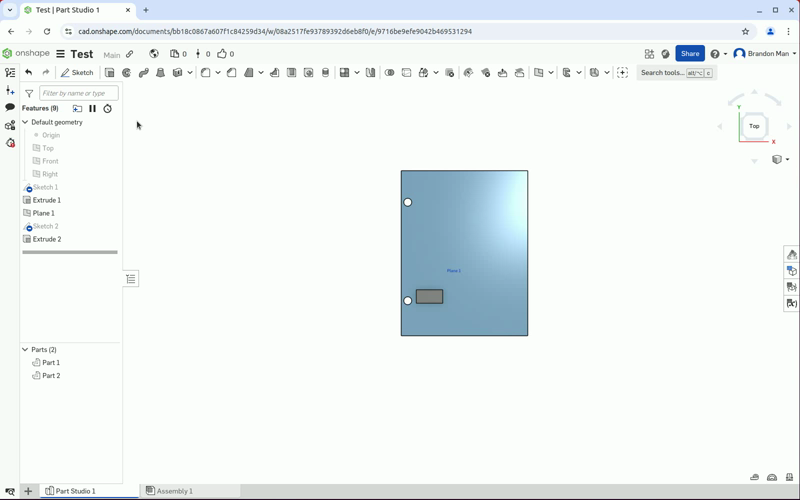
key(shift+h)
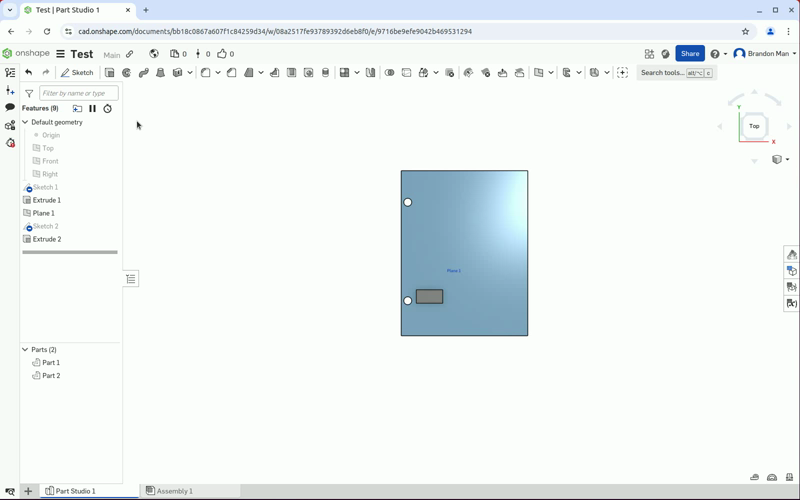
mouse_move(73, 189)
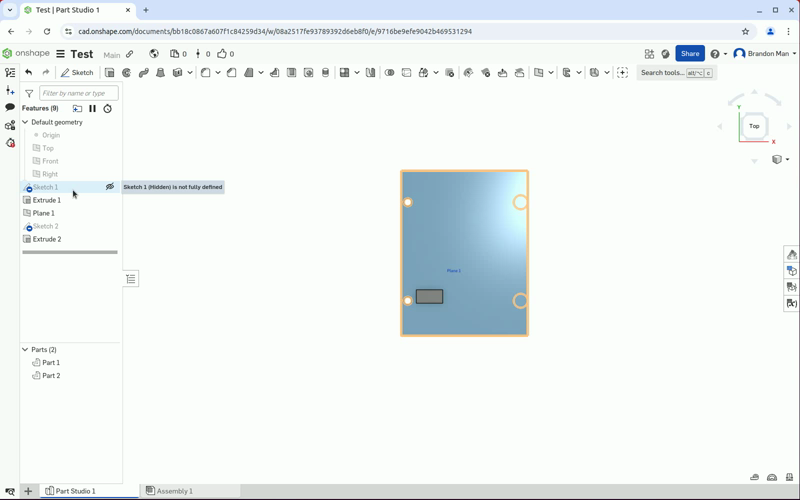
click(73, 189)
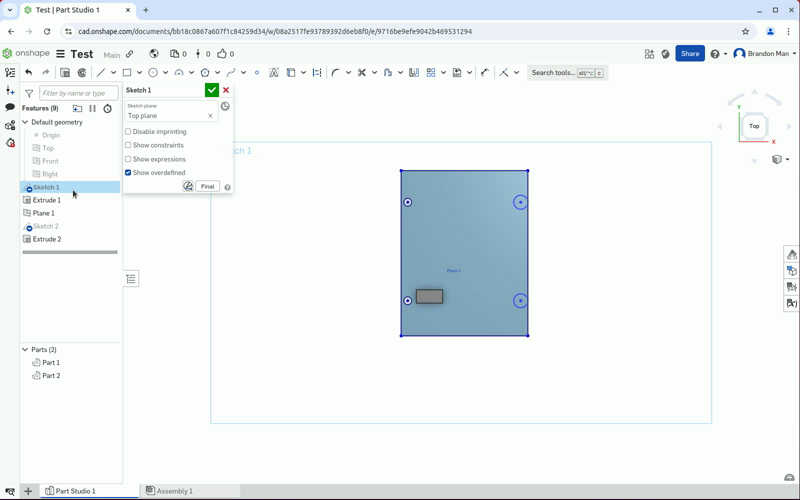
mouse_move(229, 92)
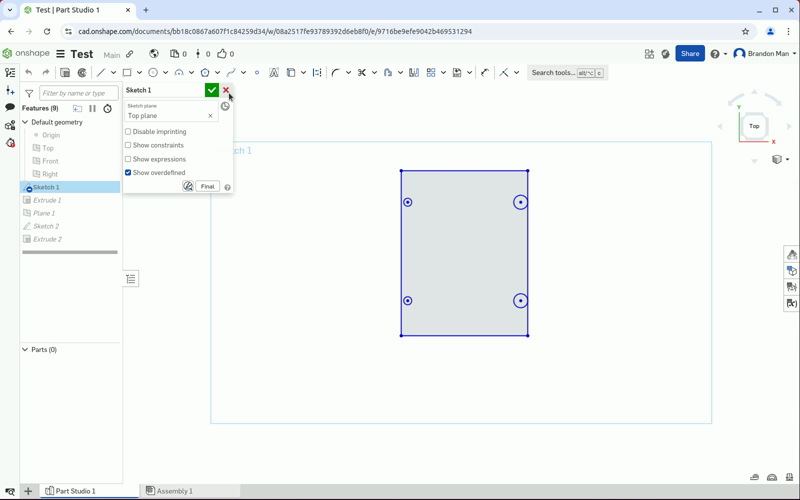
click(229, 92)
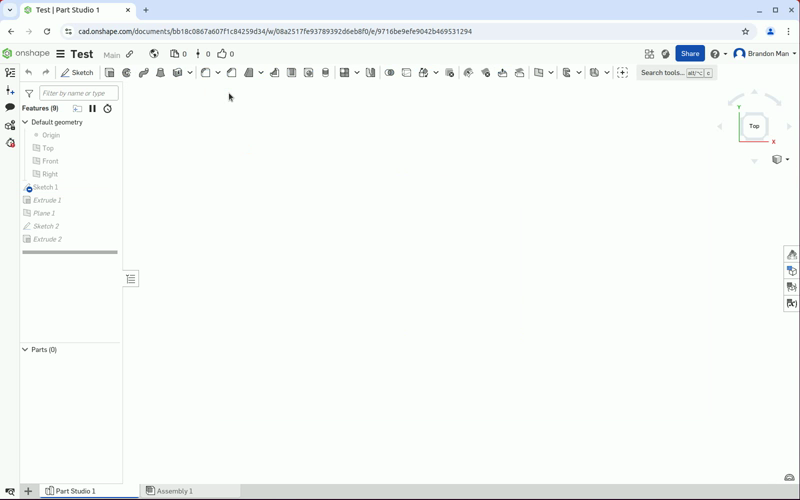
key(shift+s)
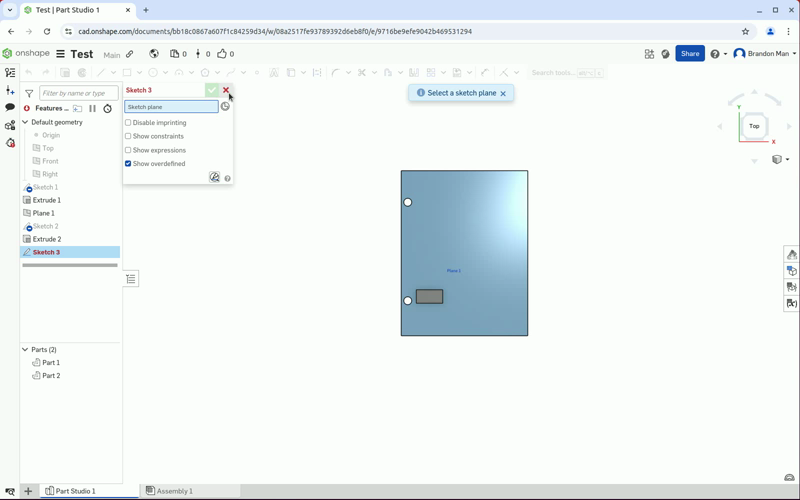
mouse_move(73, 215)
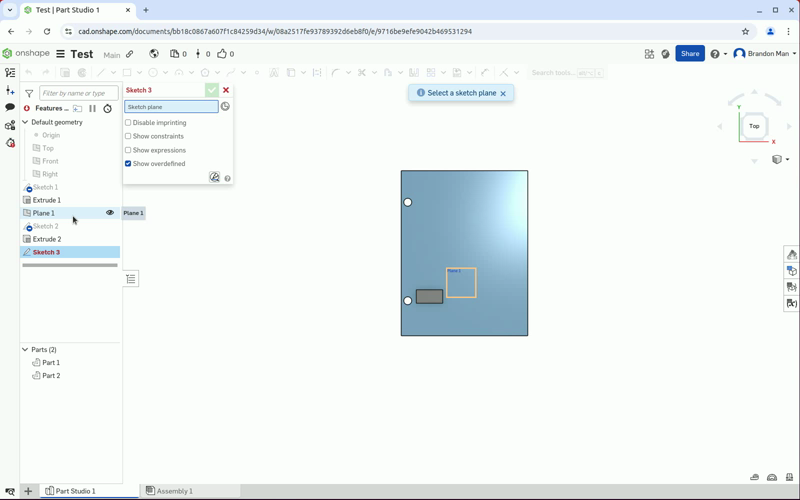
click(73, 215)
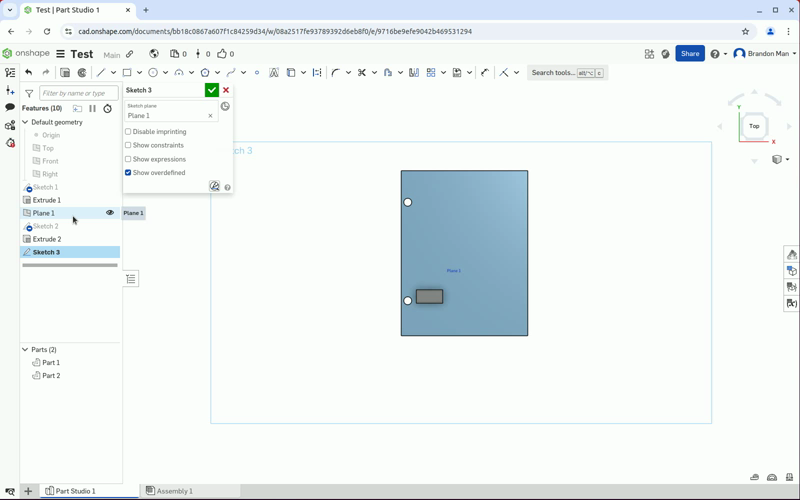
mouse_move(73, 352)
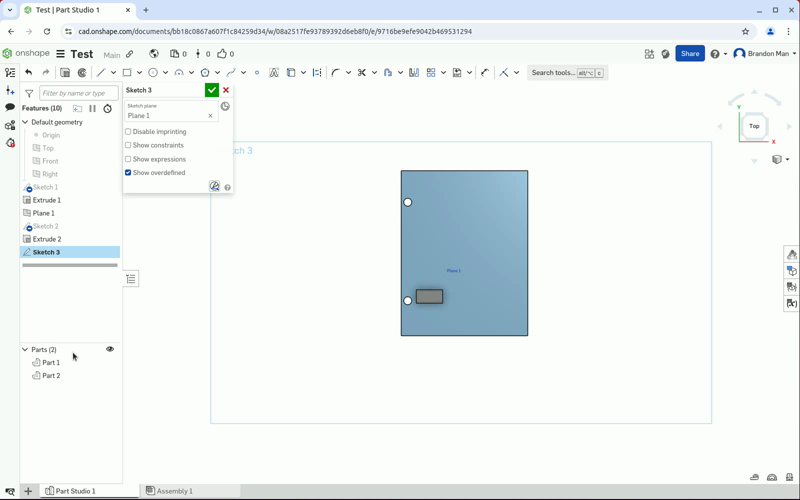
key(y)
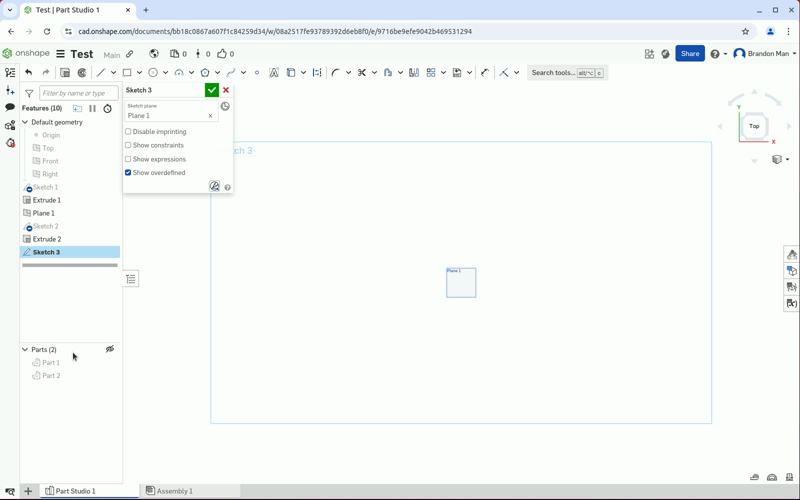
key(l)
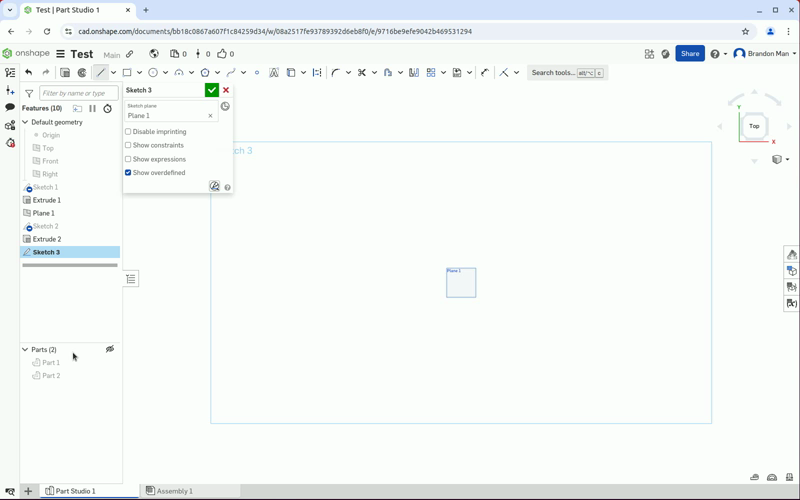
key_down(shift)
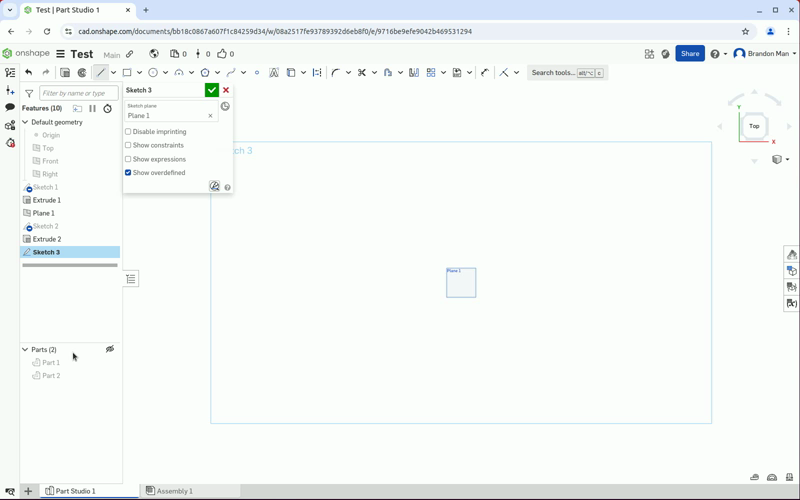
mouse_move(484, 223)
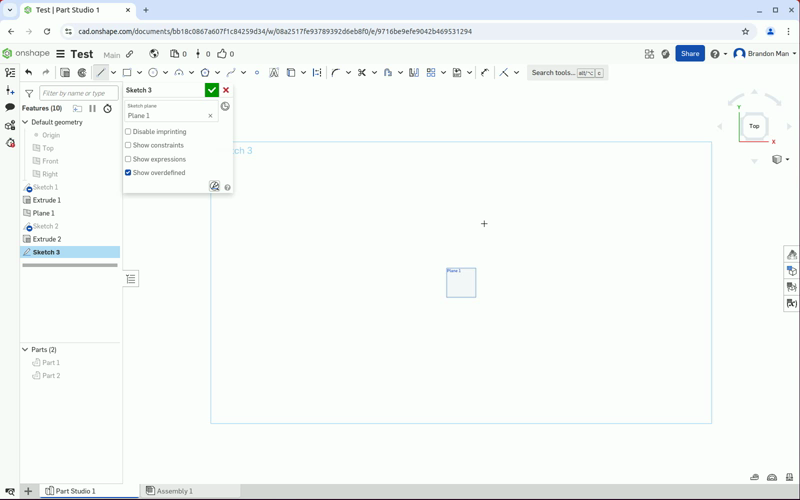
click(484, 223)
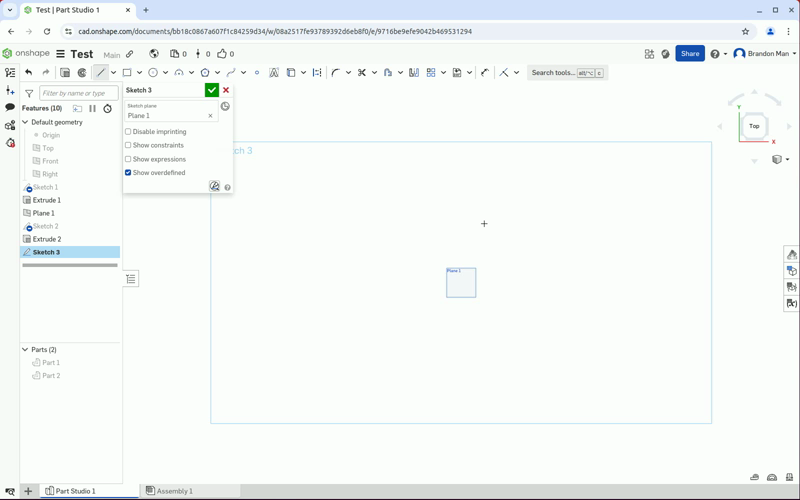
key_up(shift)
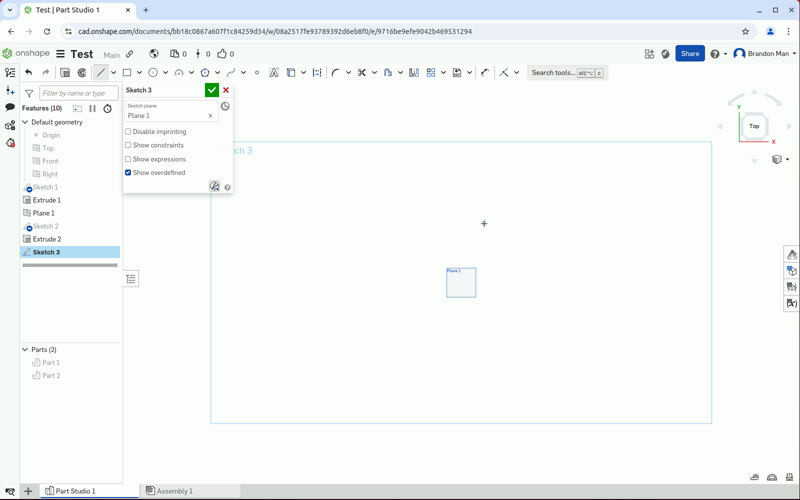
key_down(shift)
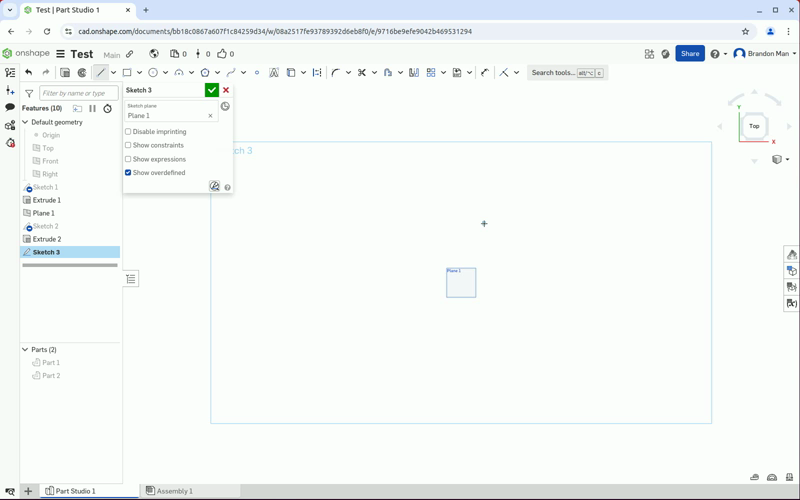
mouse_move(514, 223)
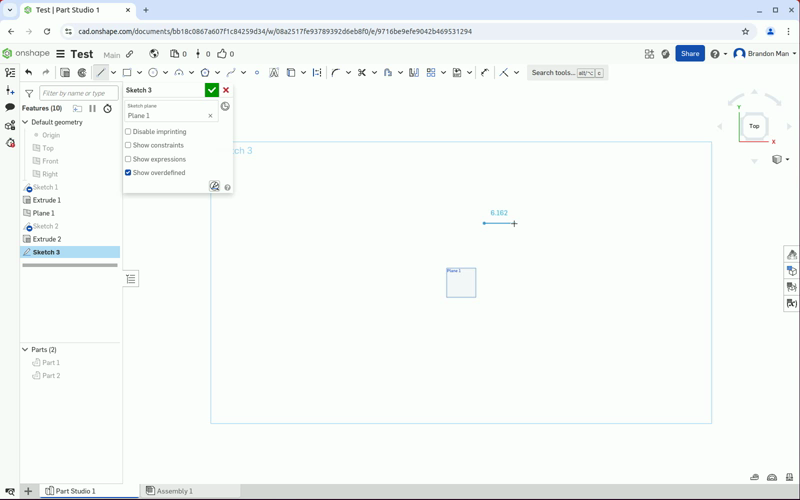
mouse_move(508, 223)
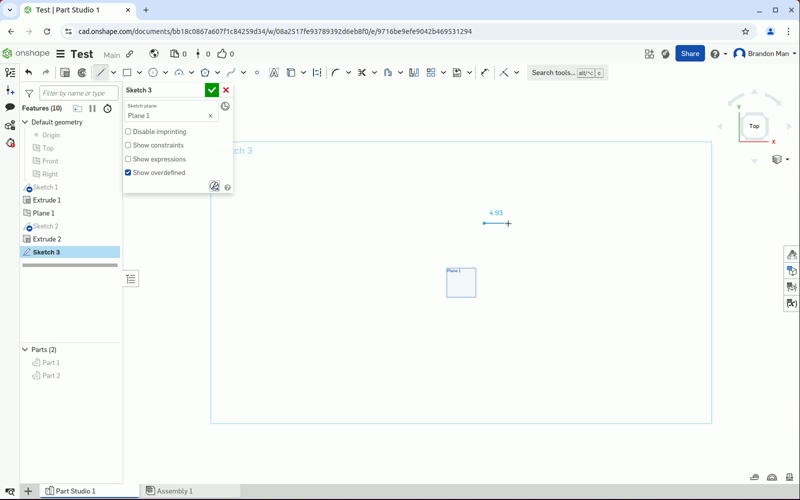
click(508, 223)
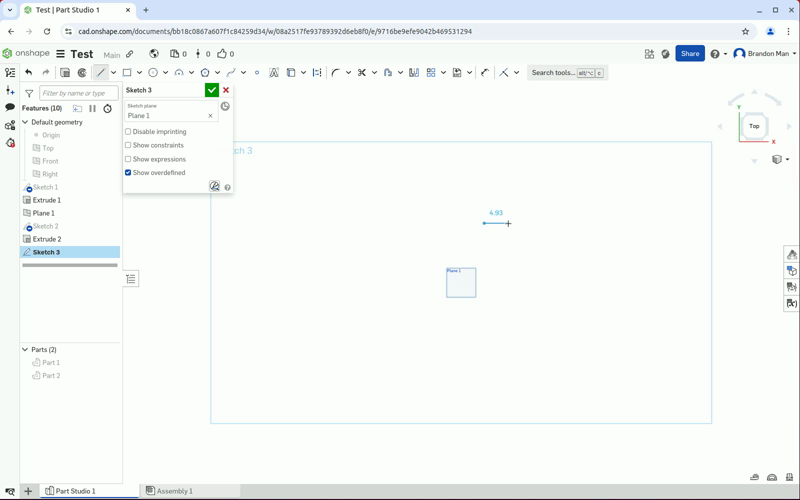
key_up(shift)
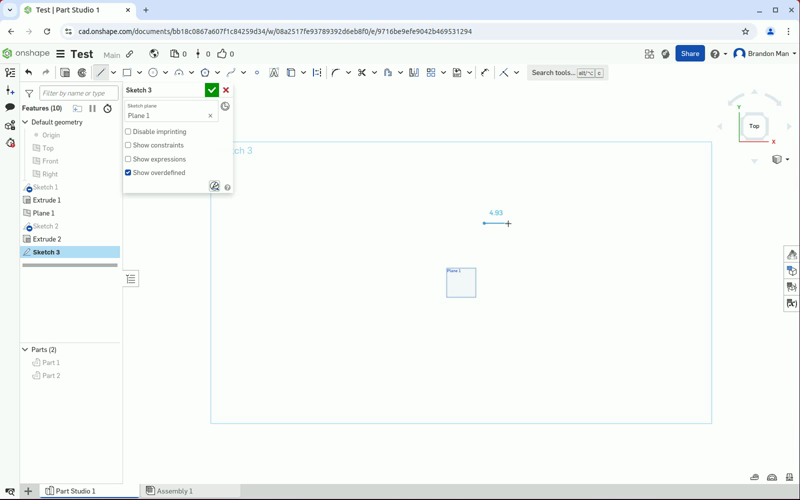
key_down(shift)
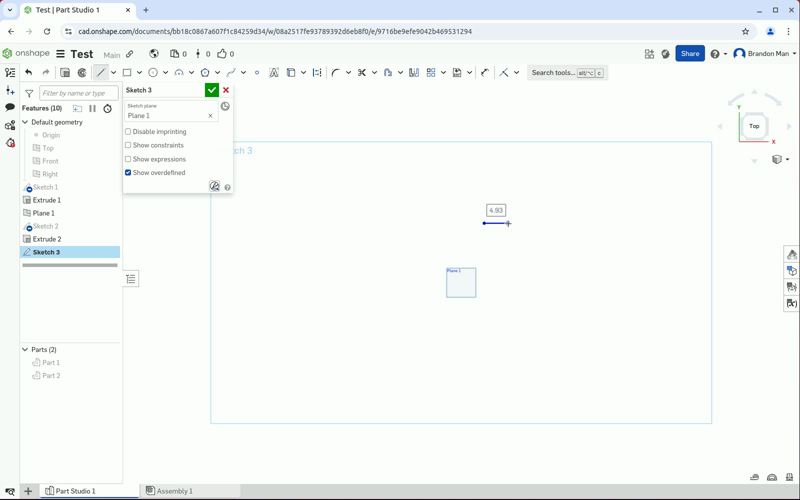
mouse_move(538, 223)
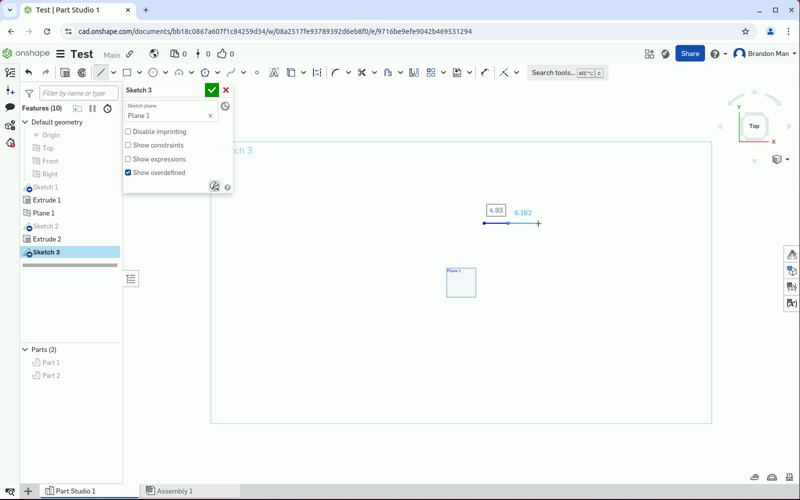
mouse_move(508, 196)
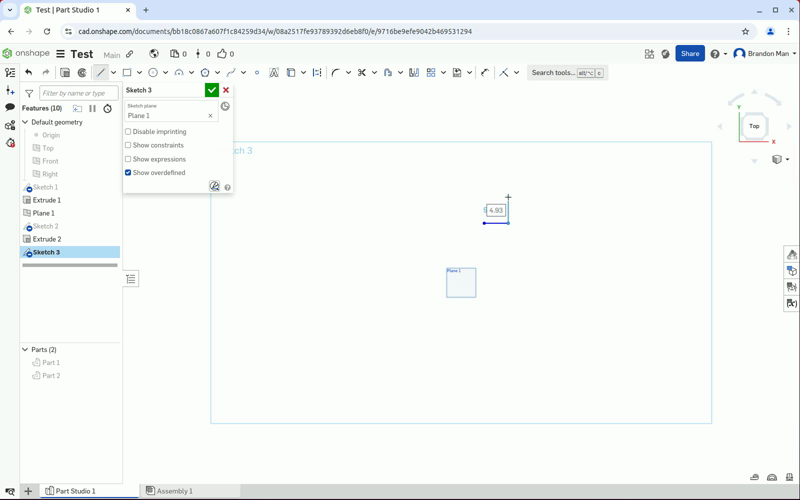
click(508, 196)
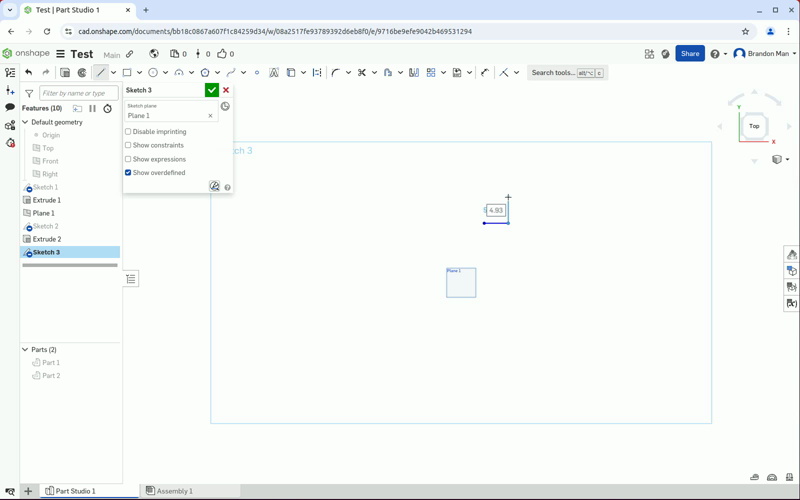
key_up(shift)
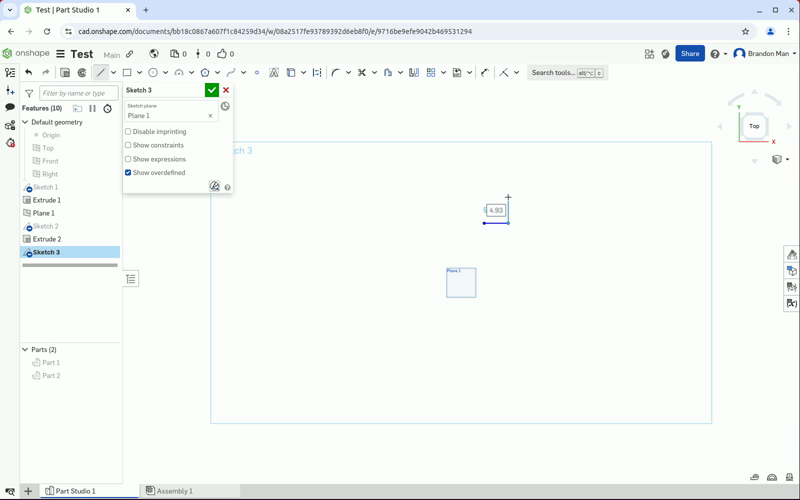
key_down(shift)
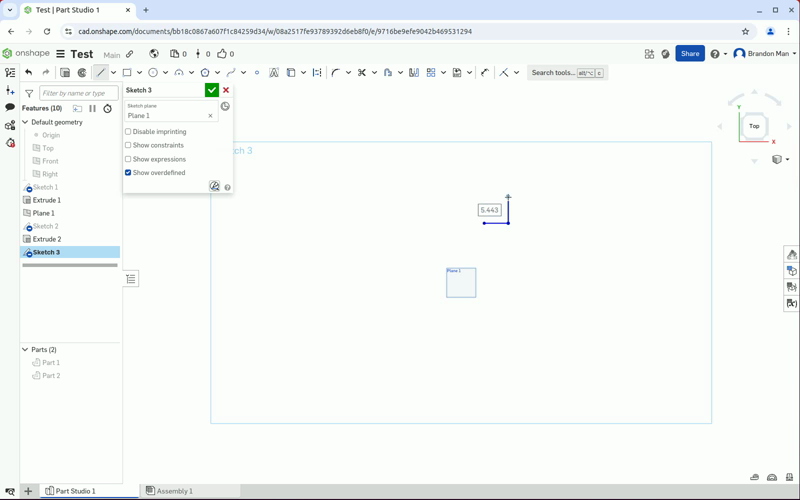
mouse_move(538, 196)
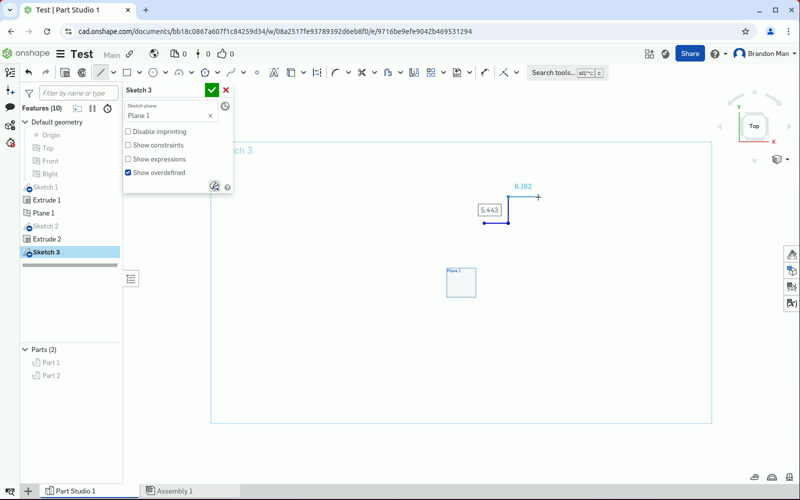
mouse_move(484, 196)
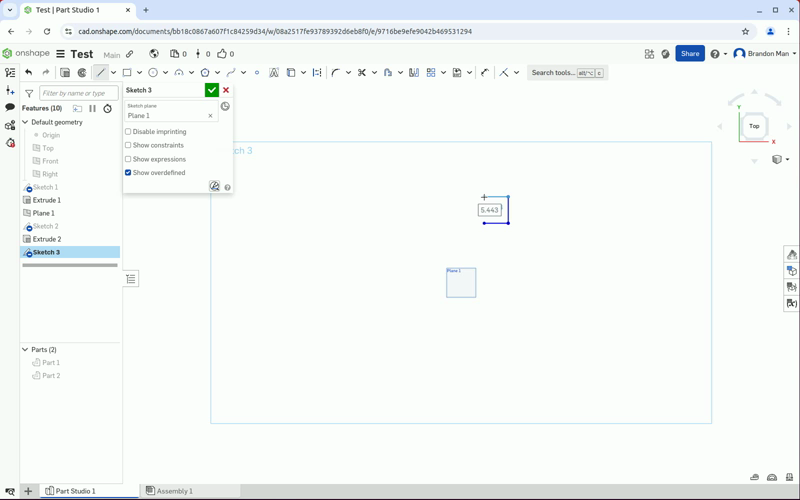
click(484, 196)
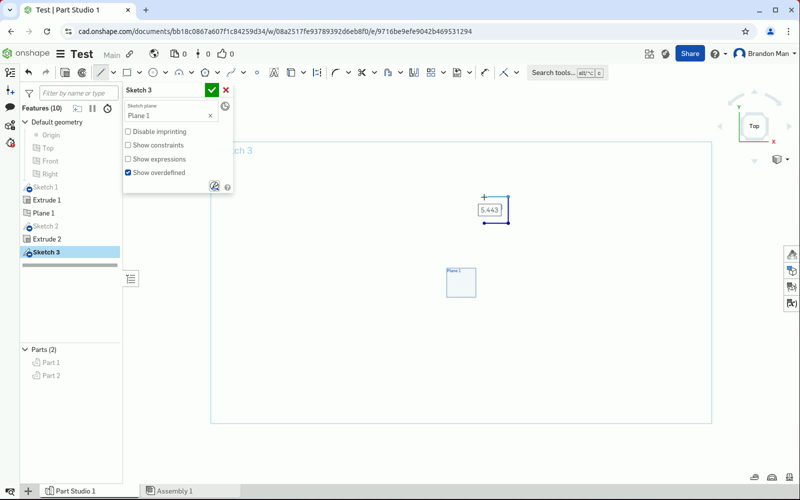
key_up(shift)
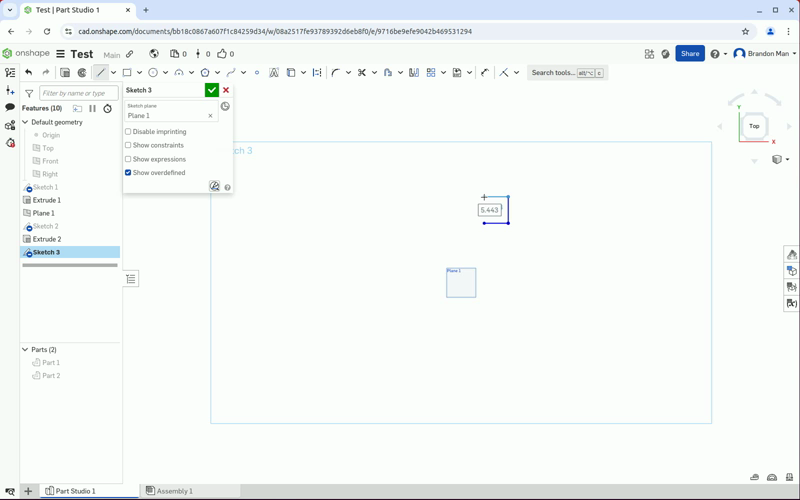
mouse_move(514, 196)
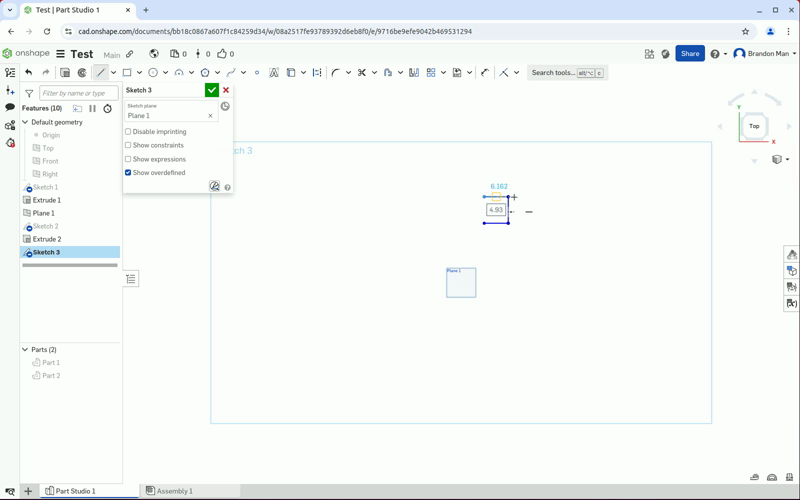
key_down(shift)
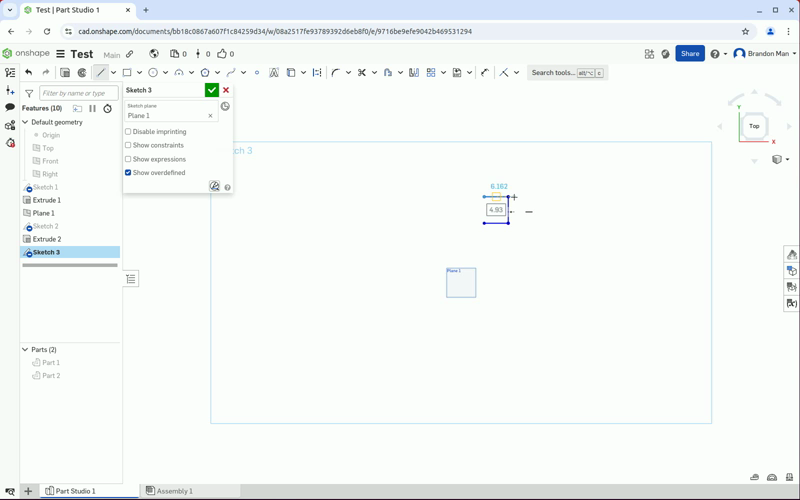
mouse_move(484, 223)
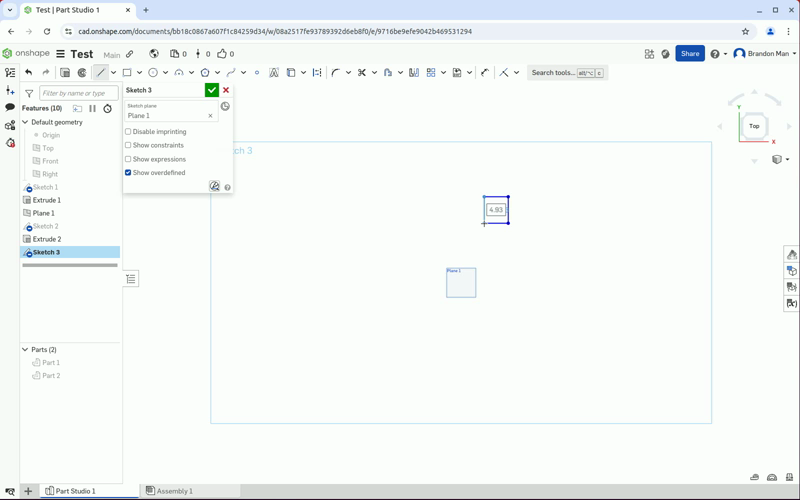
key_up(shift)
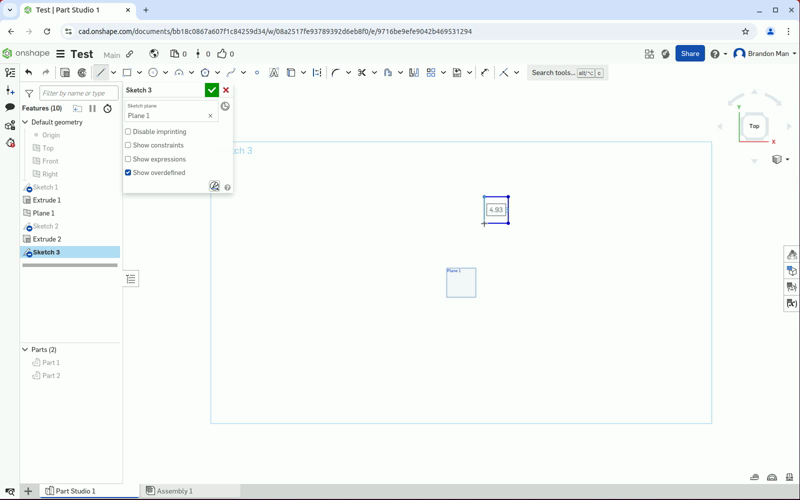
click(484, 223)
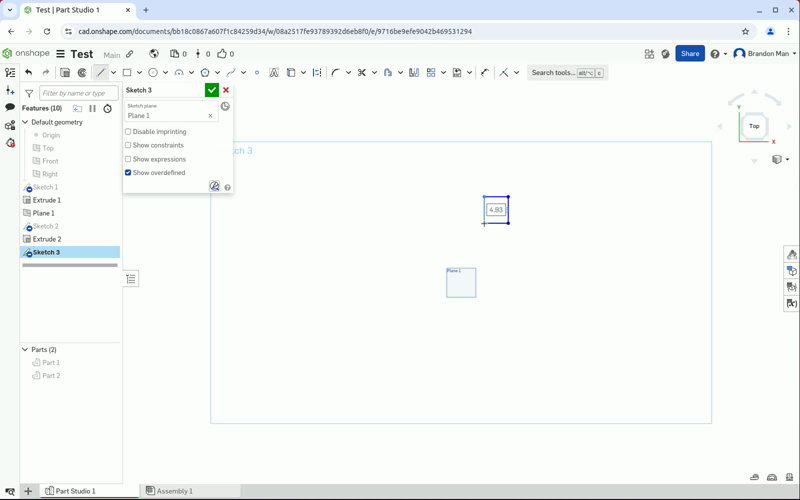
key(esc)
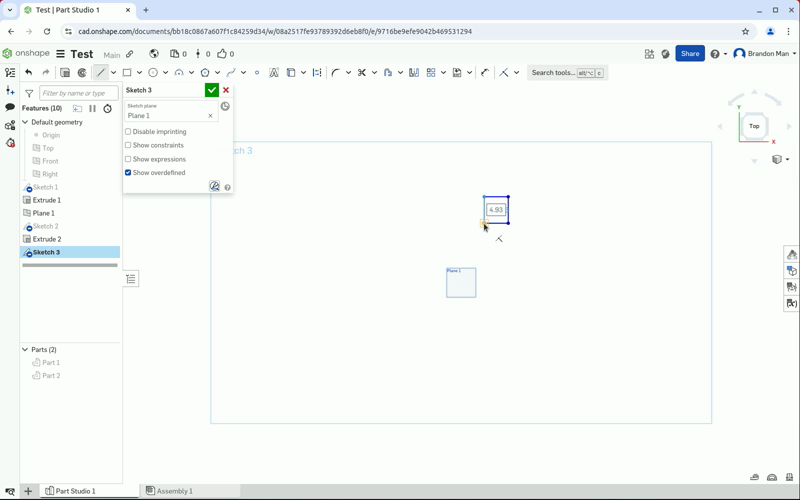
mouse_move(493, 207)
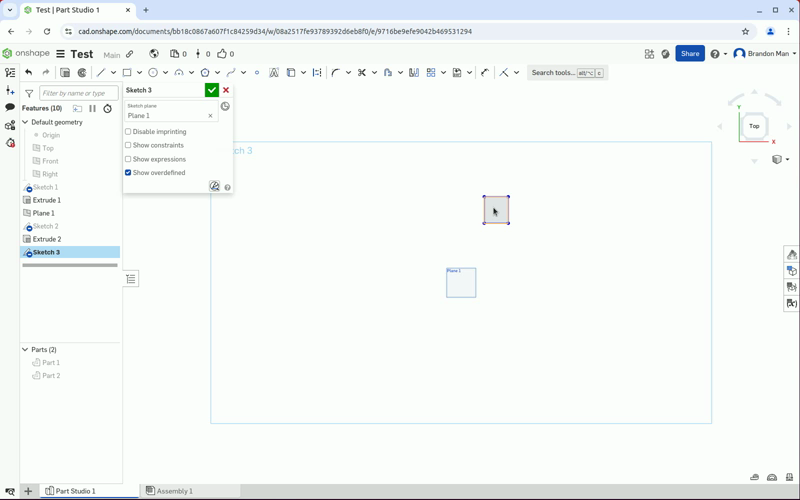
scroll(6)
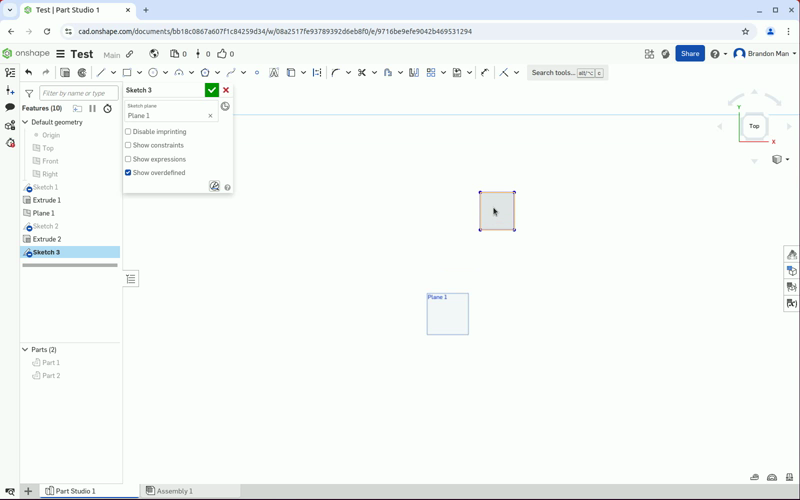
scroll(6)
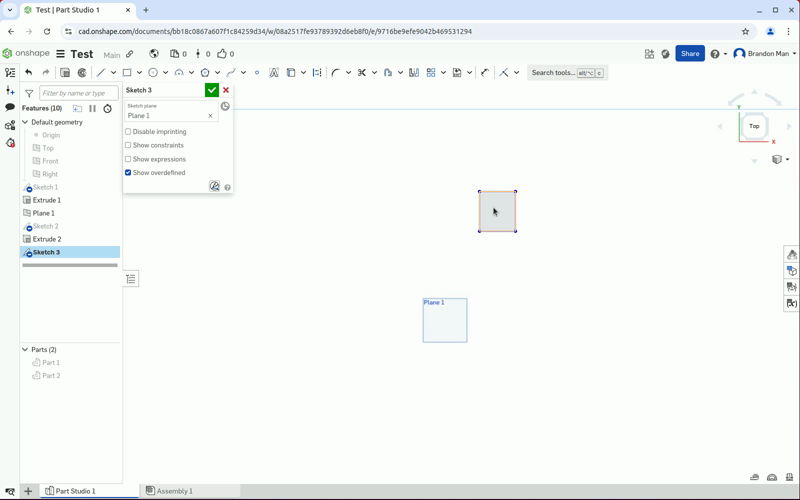
scroll(6)
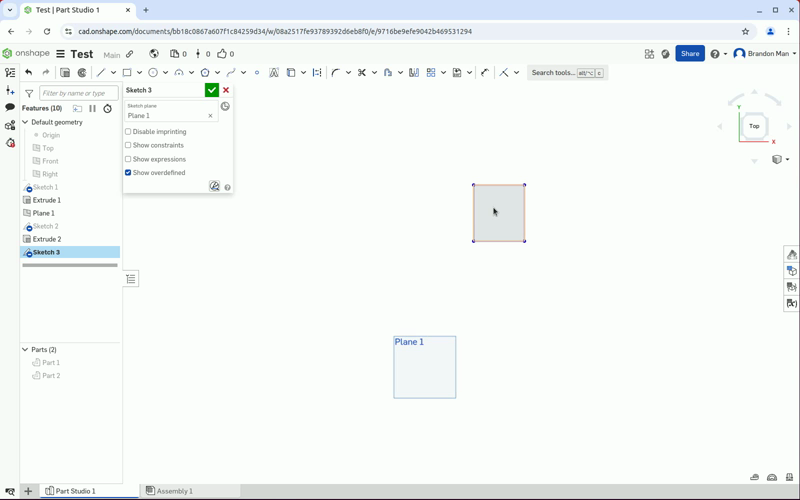
scroll(6)
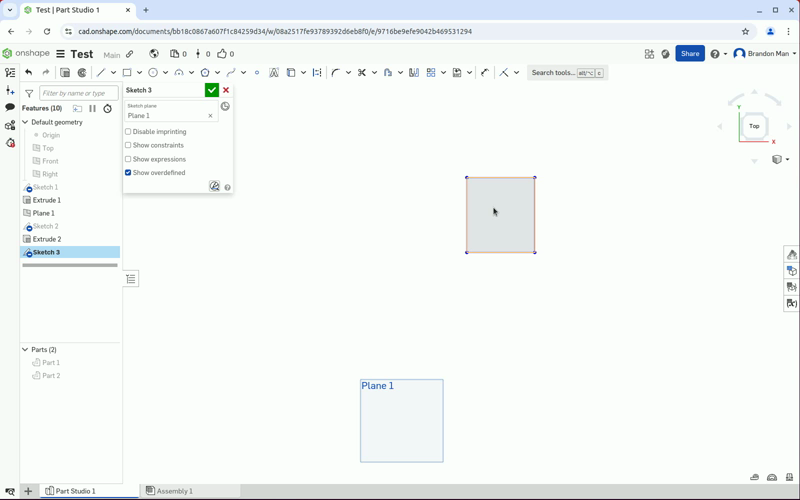
scroll(6)
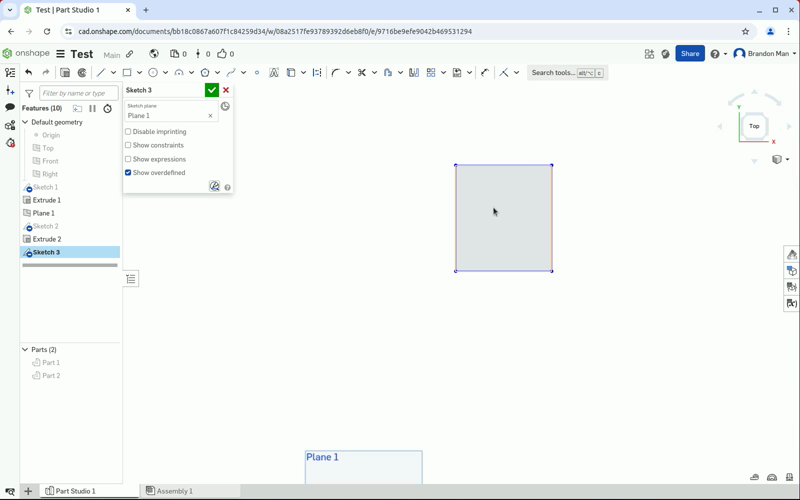
scroll(6)
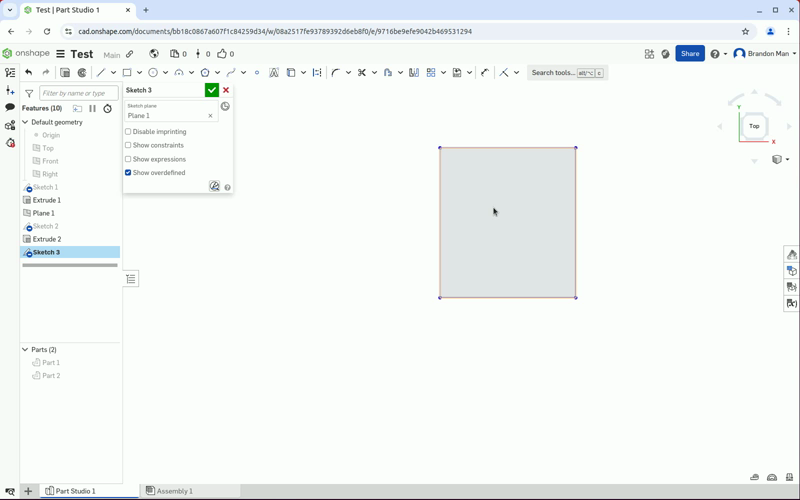
scroll(6)
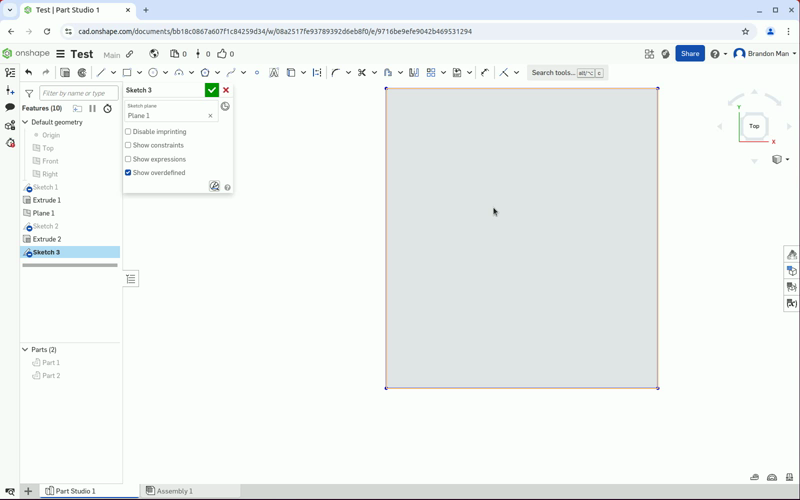
click(493, 207)
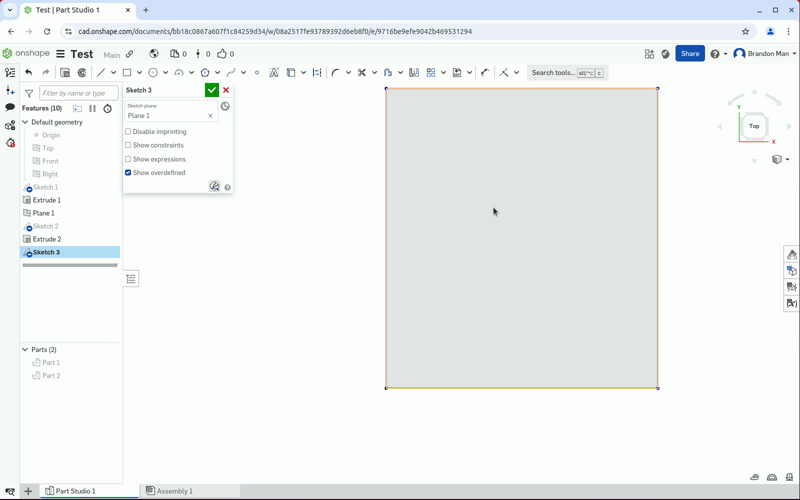
scroll(-6)
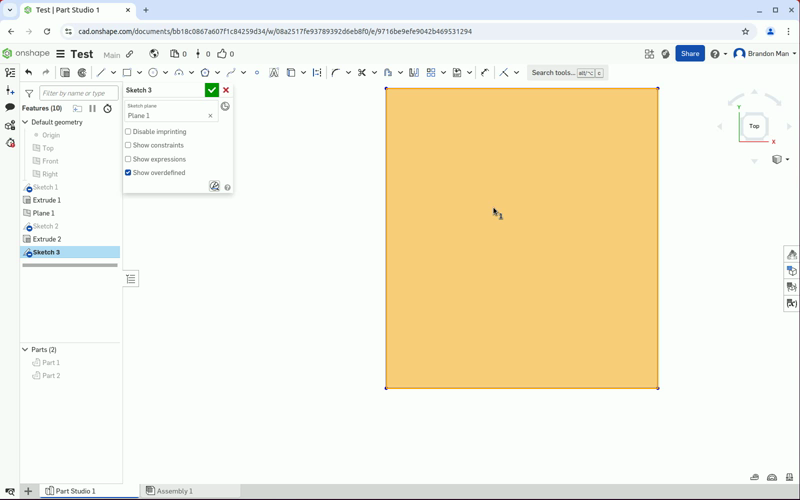
scroll(-6)
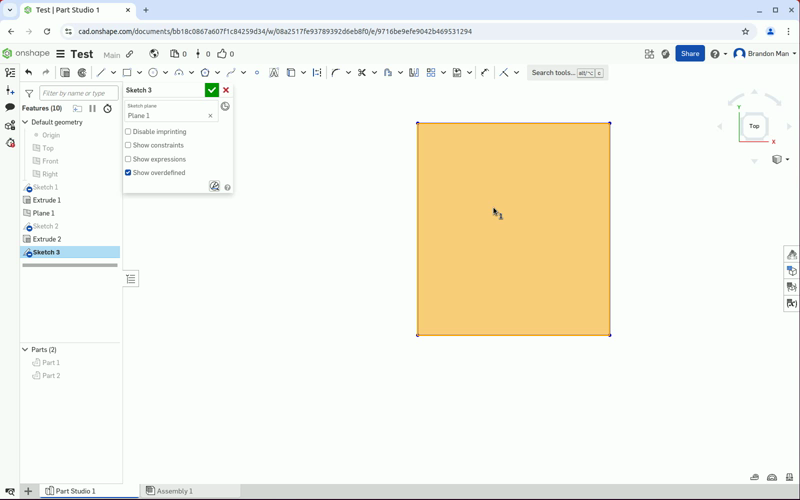
scroll(-6)
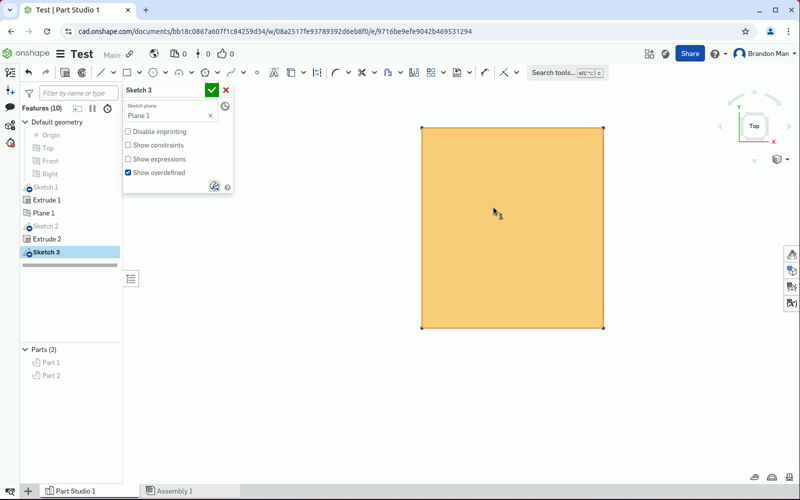
scroll(-6)
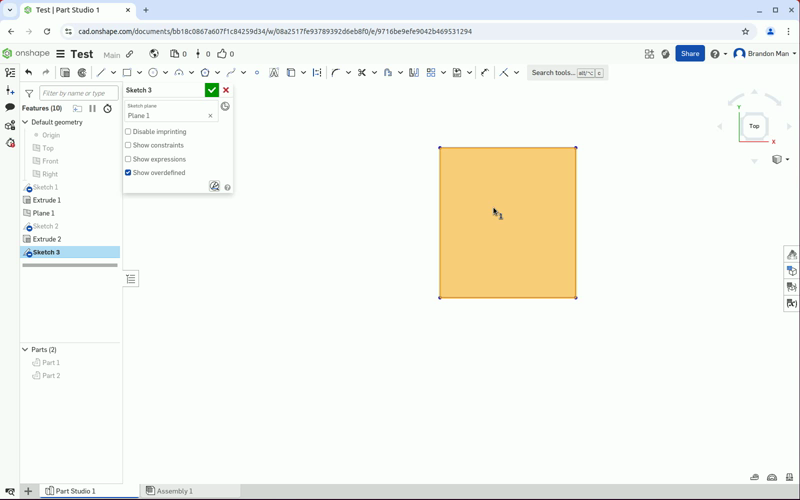
scroll(-6)
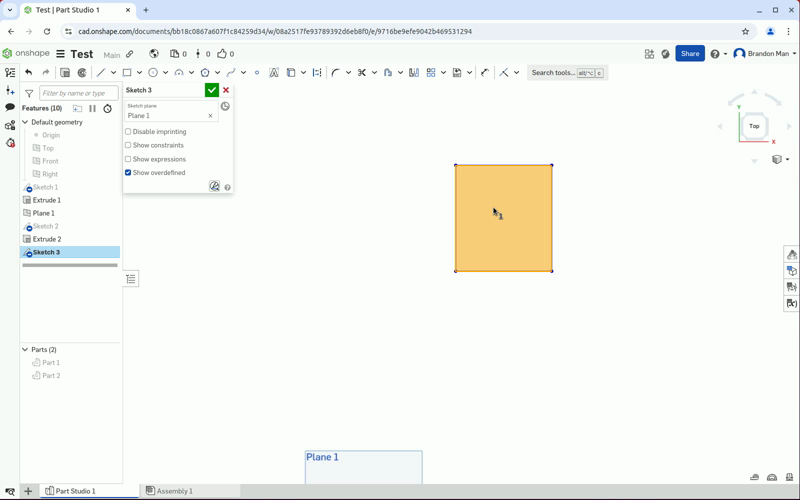
scroll(-6)
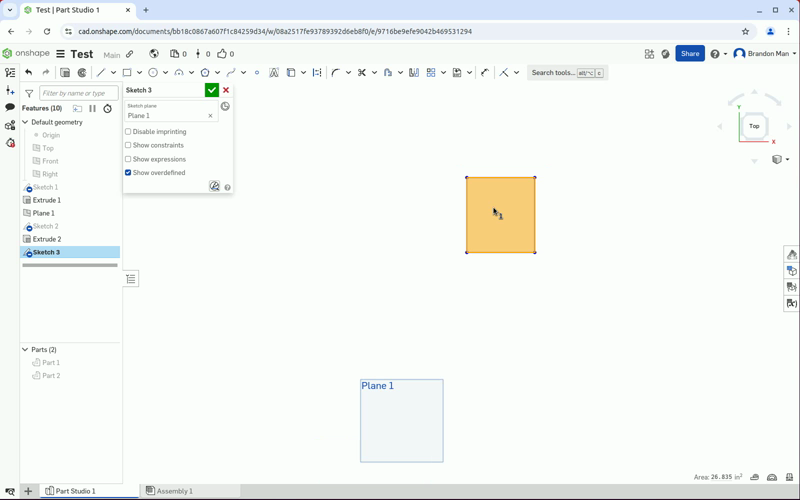
scroll(-6)
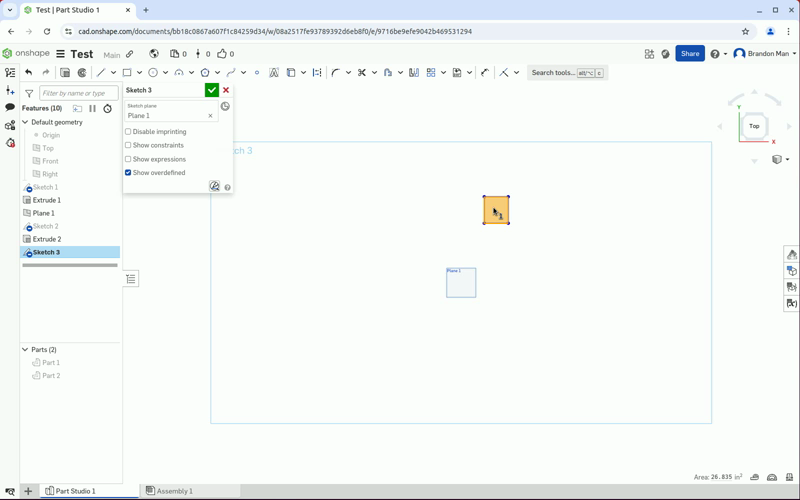
mouse_move(73, 352)
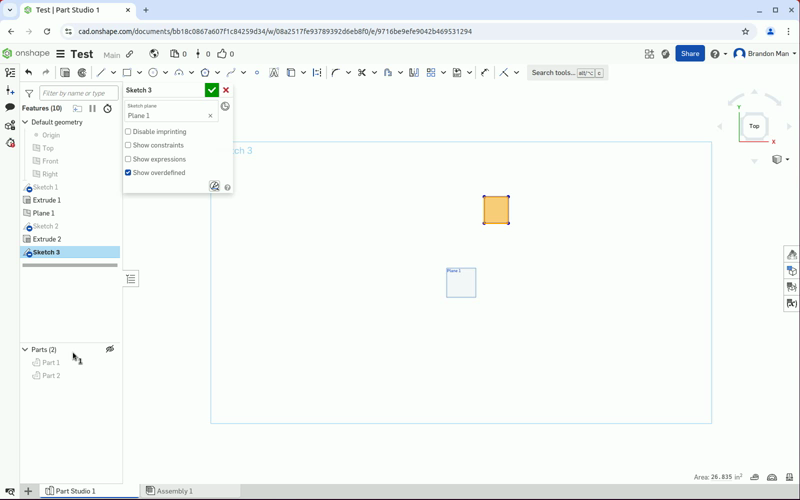
key(shift+y)
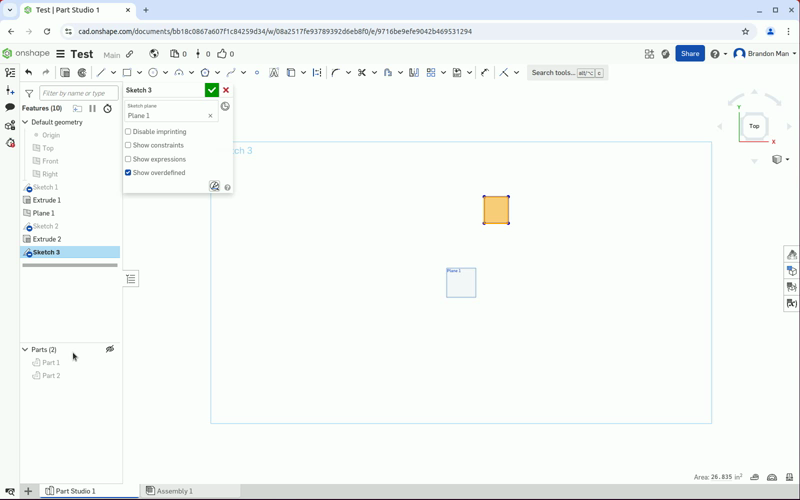
key(shift+e)
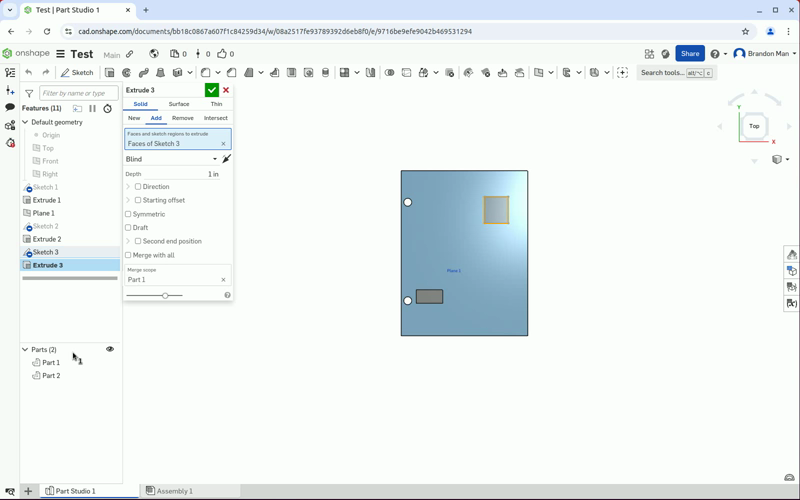
mouse_move(143, 106)
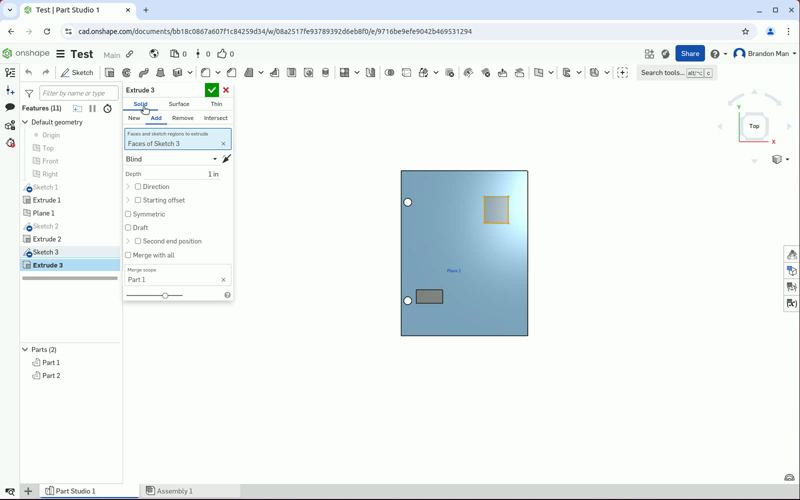
click(143, 106)
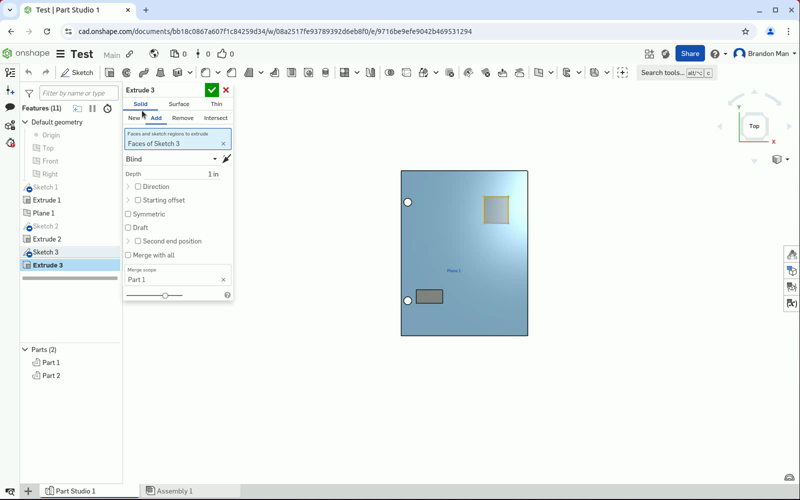
mouse_move(137, 120)
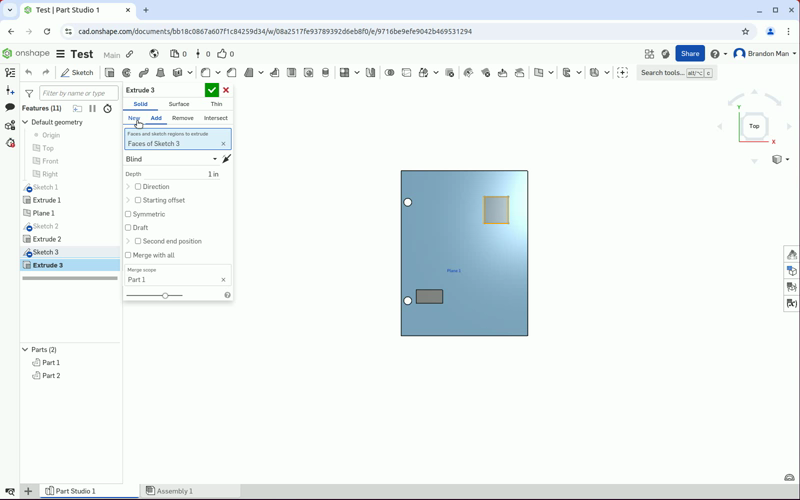
click(137, 120)
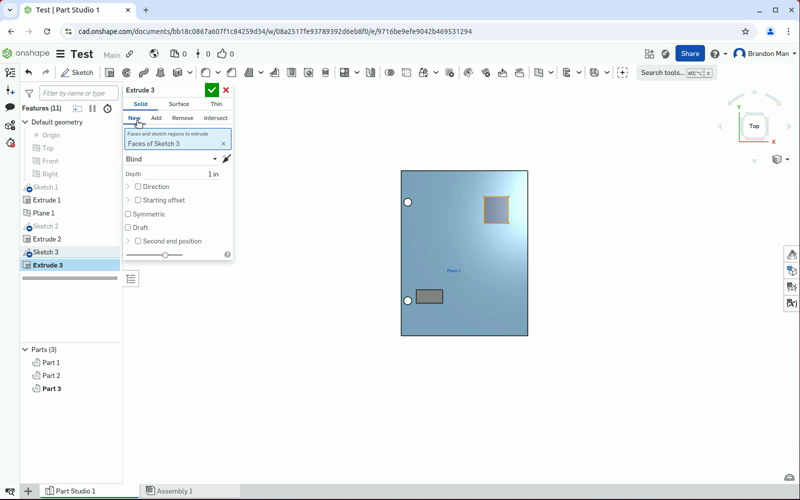
key(tab, 4)
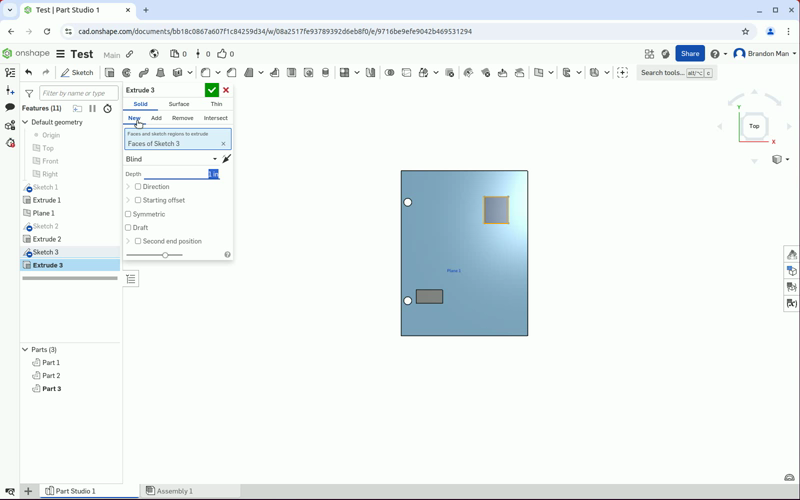
text(2.648)
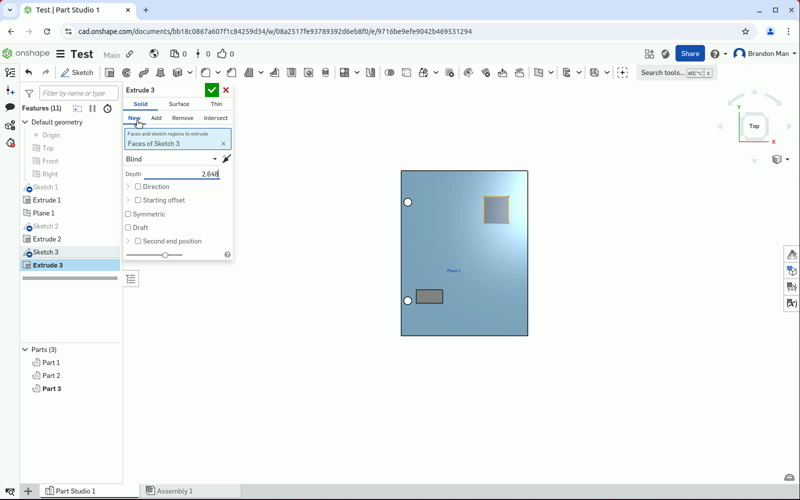
key(enter)
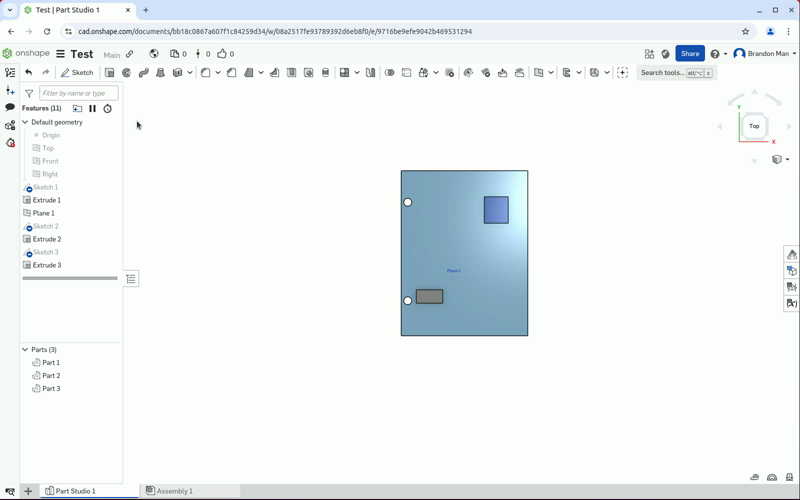
key(shift+h)
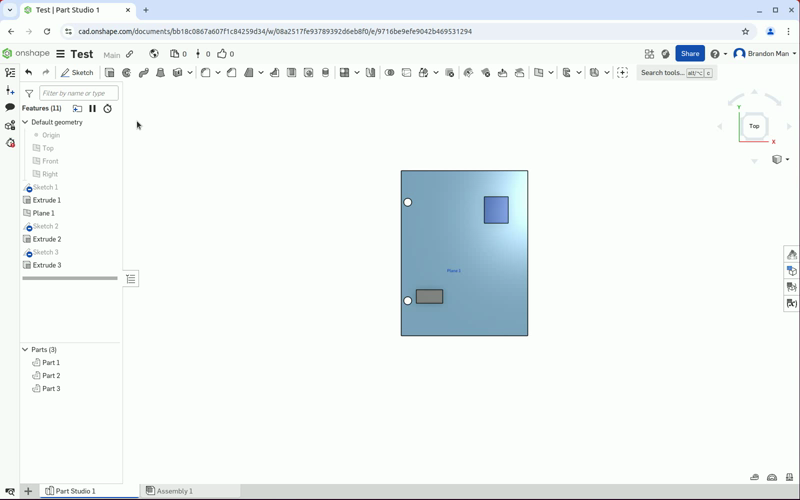
key(shift+h)
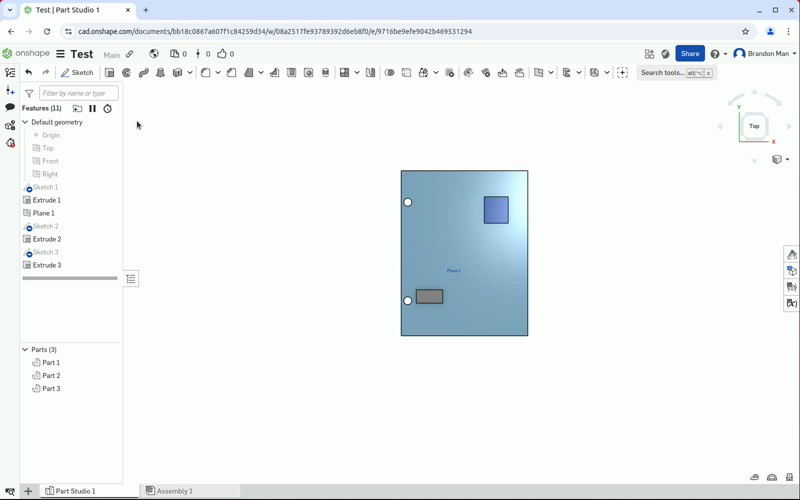
mouse_move(73, 189)
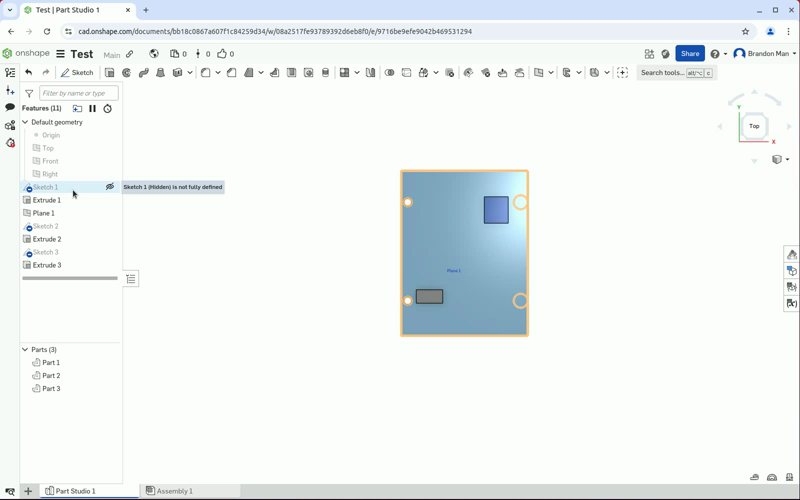
click(73, 189)
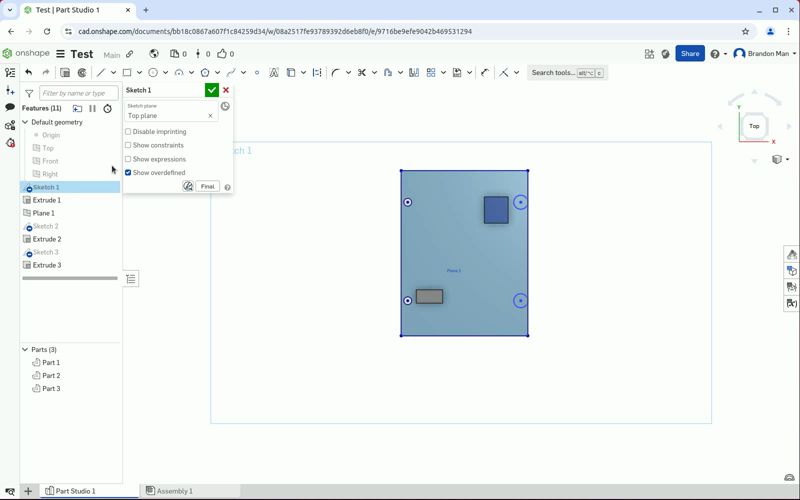
mouse_move(229, 92)
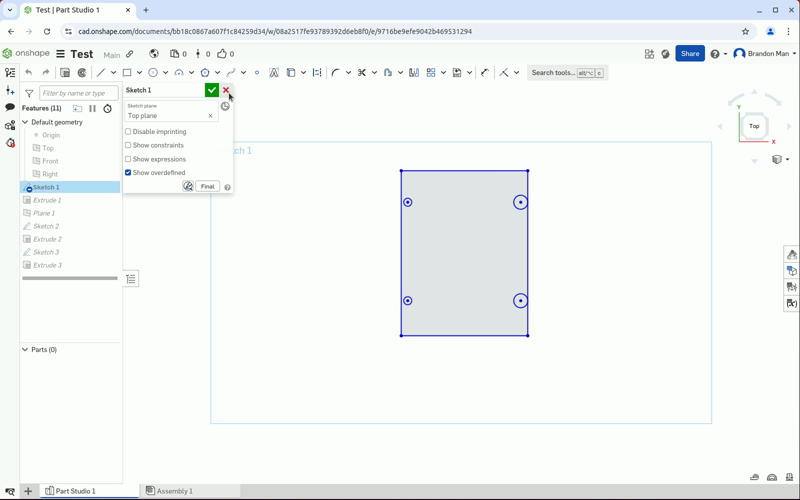
click(229, 92)
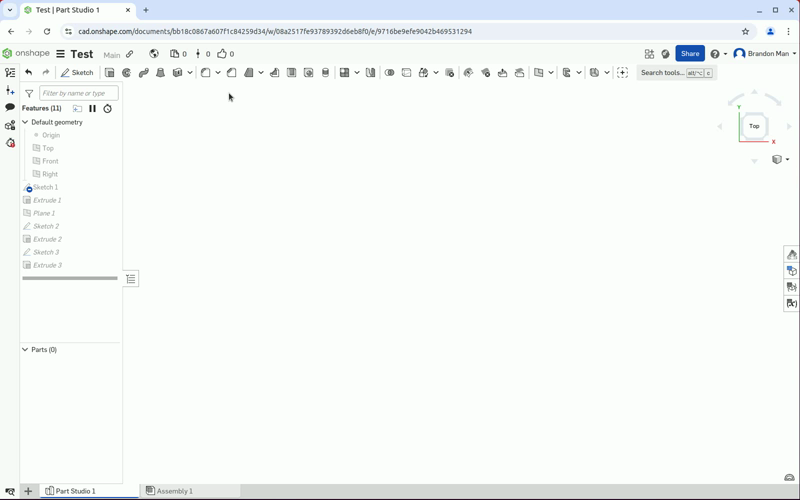
key(shift+s)
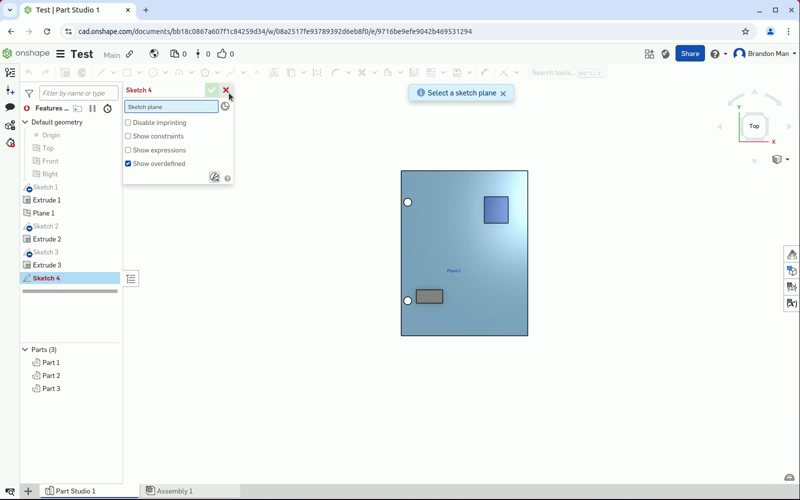
mouse_move(73, 215)
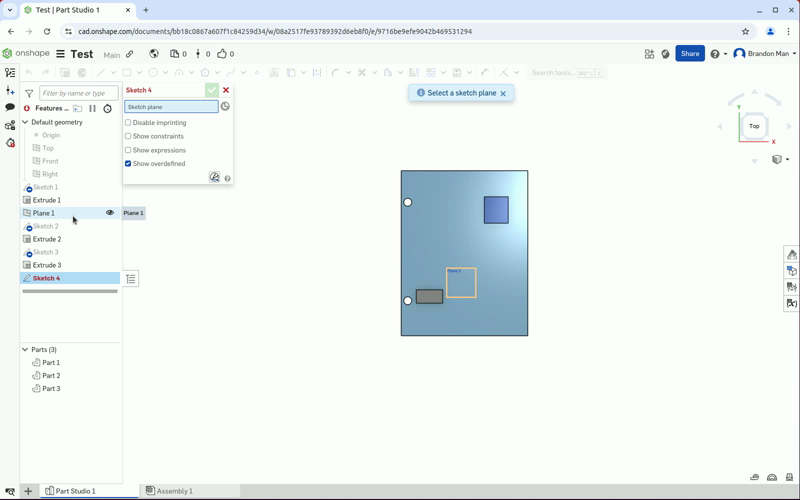
click(73, 215)
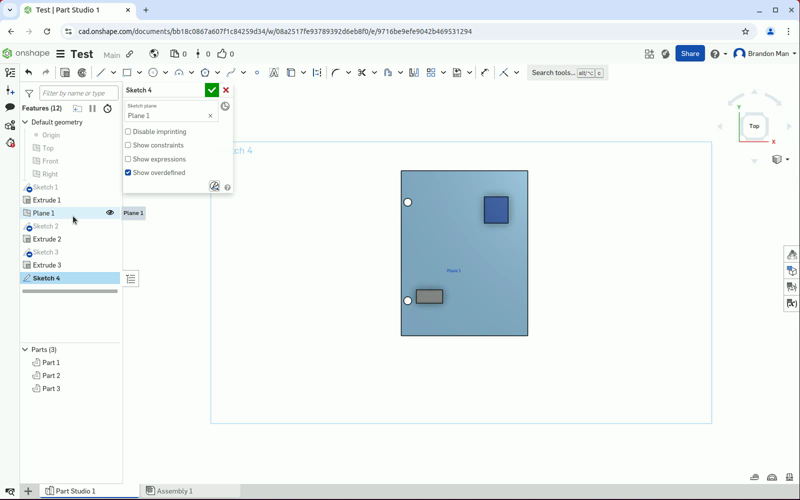
mouse_move(73, 352)
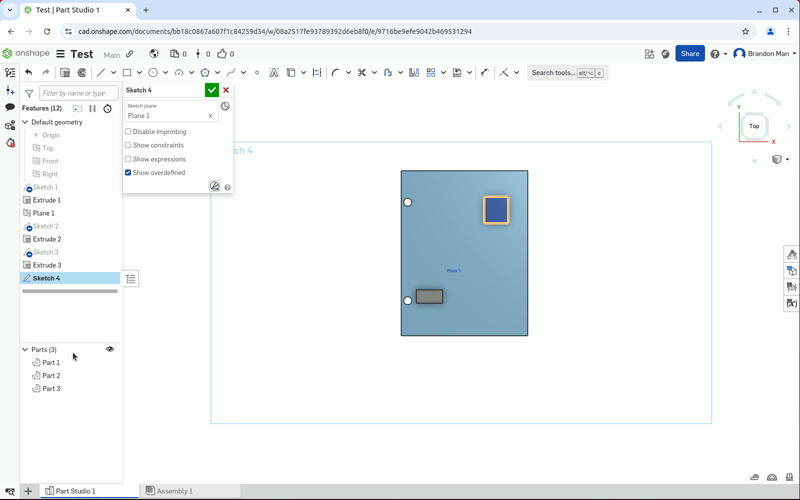
key(y)
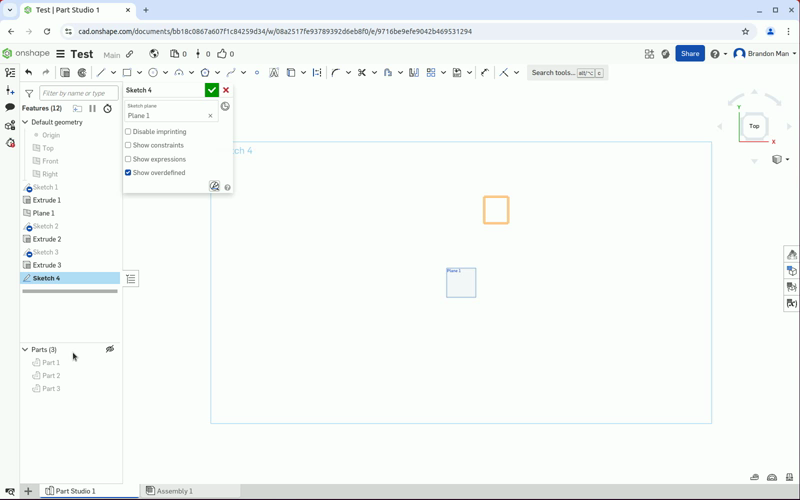
key(l)
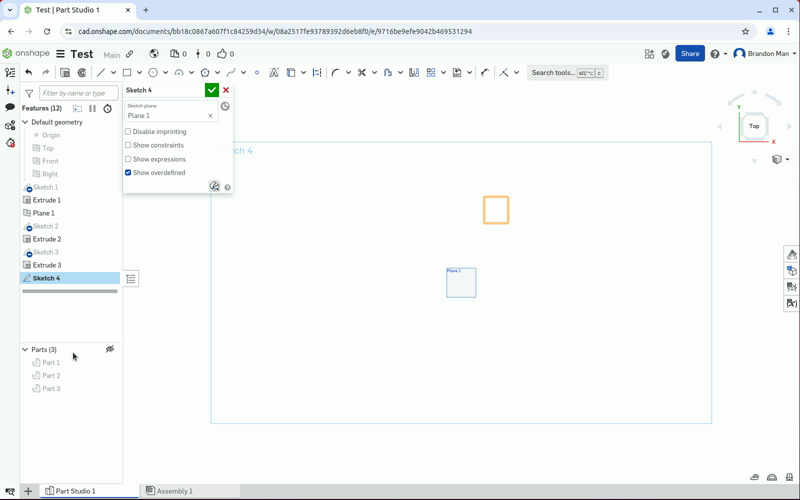
key_down(shift)
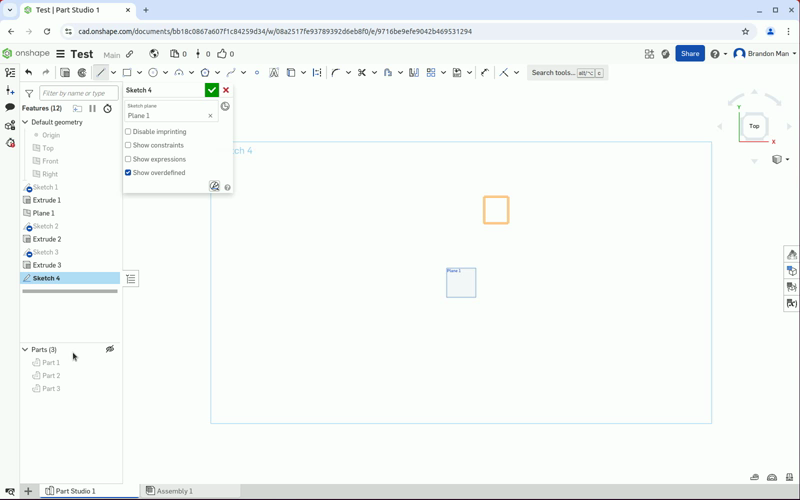
mouse_move(507, 223)
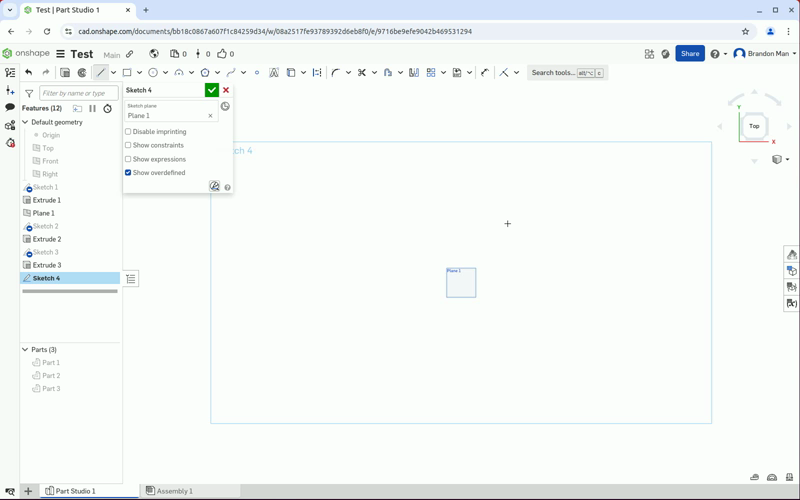
click(507, 223)
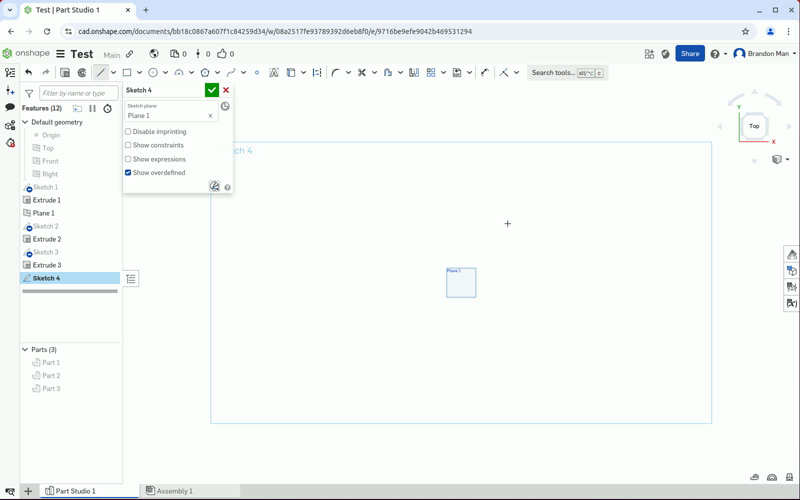
key_up(shift)
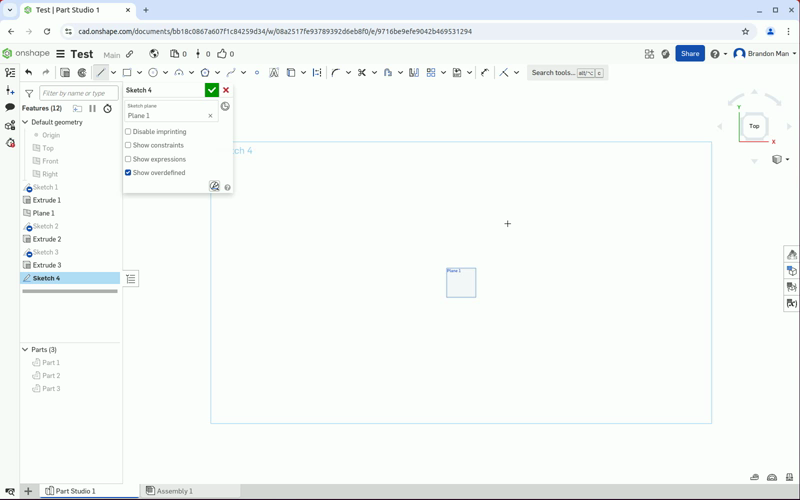
key_down(shift)
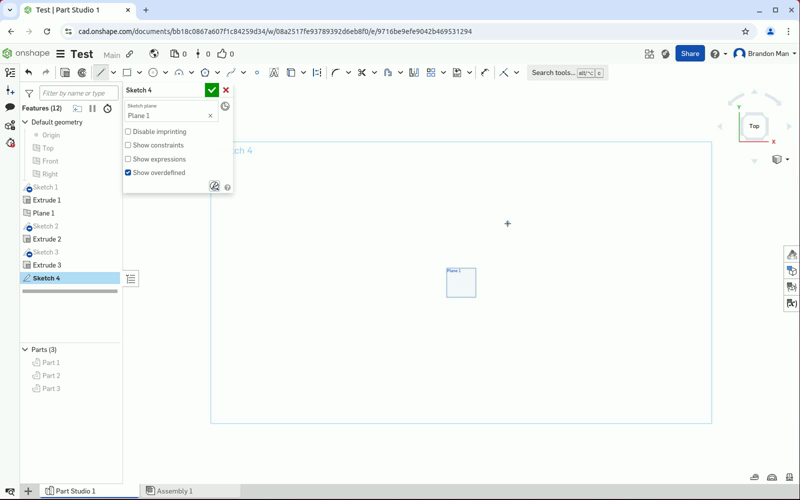
mouse_move(537, 223)
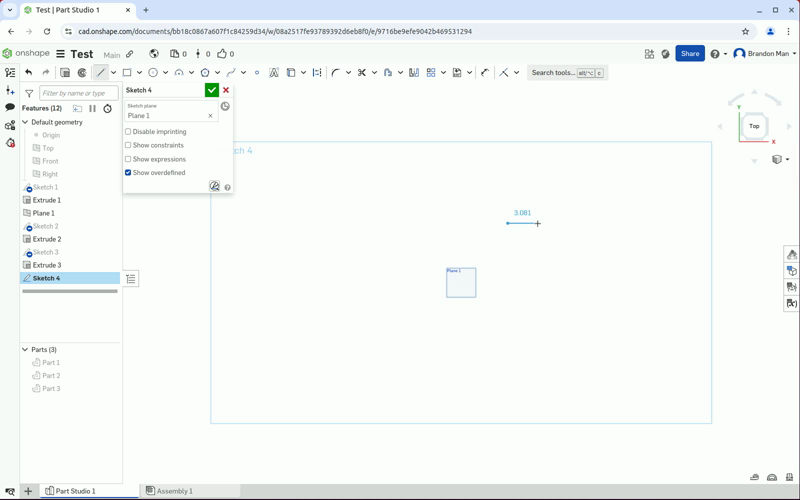
mouse_move(513, 223)
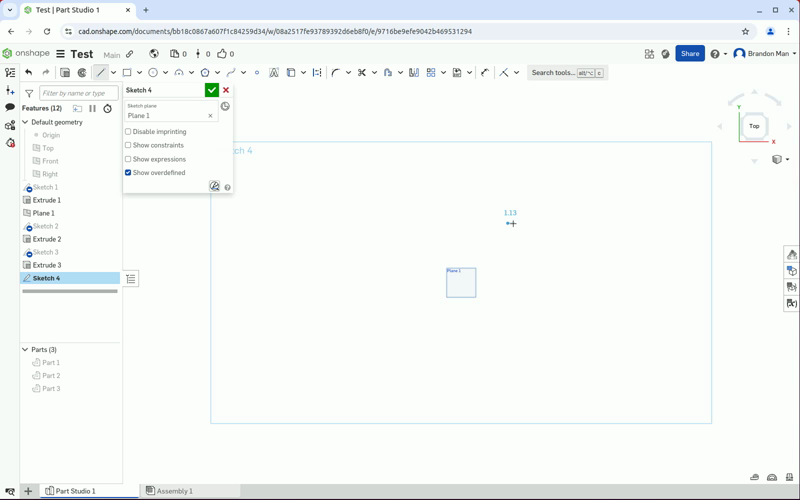
scroll(6)
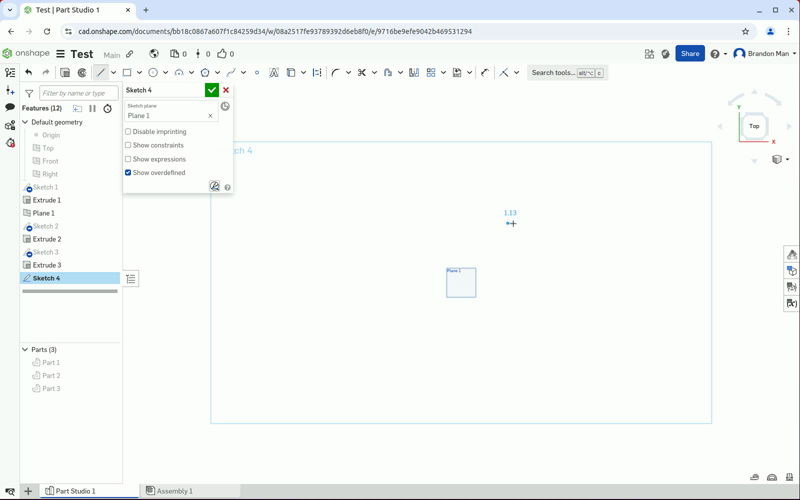
scroll(6)
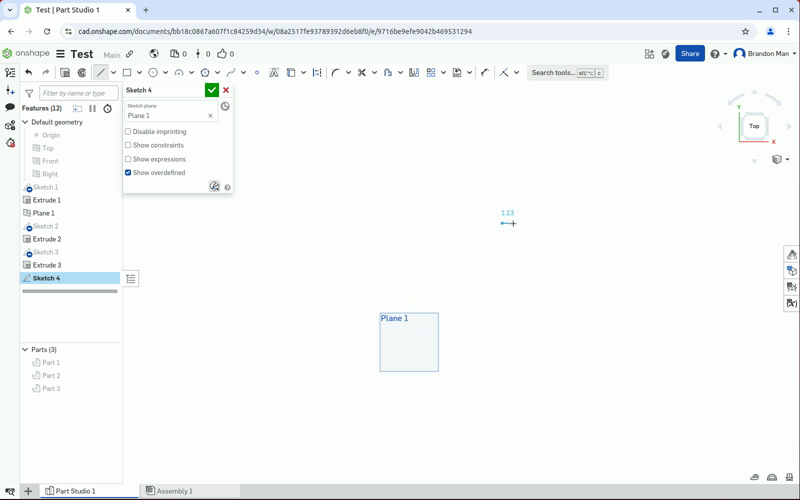
scroll(6)
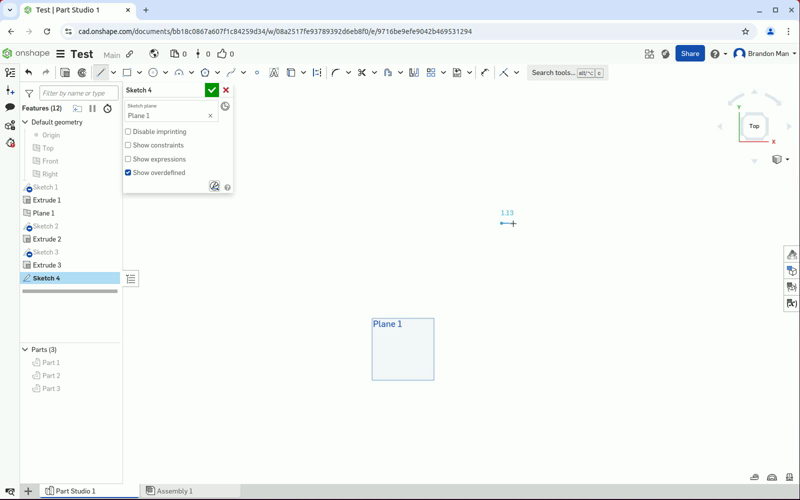
scroll(6)
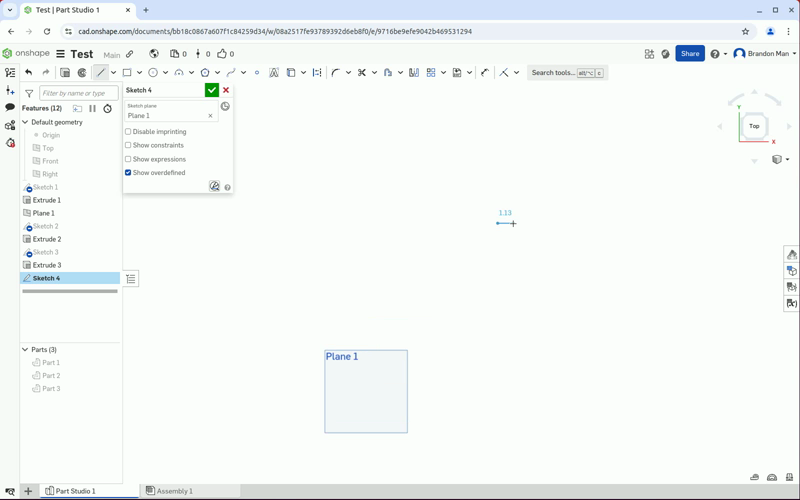
scroll(6)
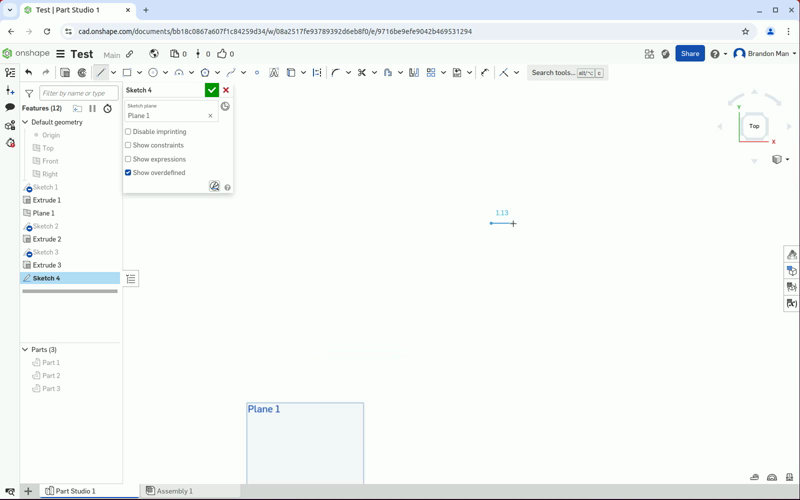
scroll(6)
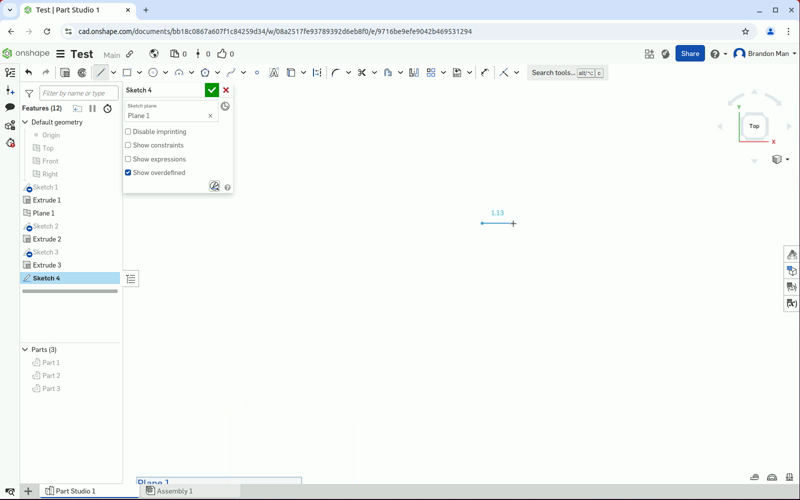
scroll(6)
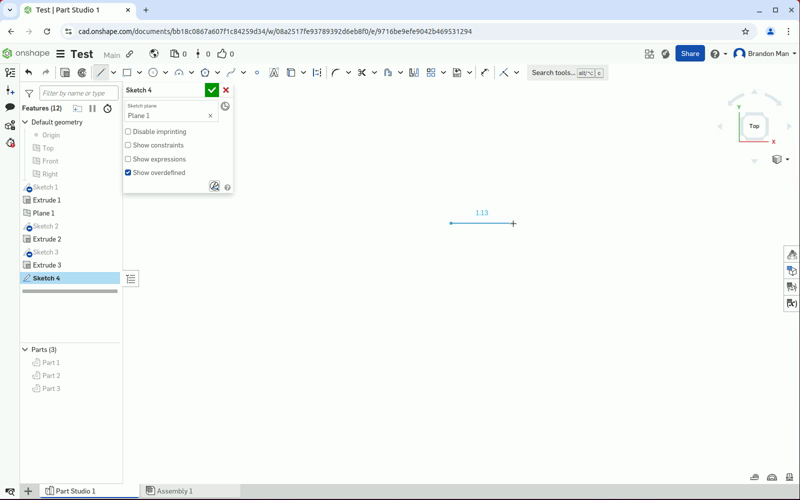
click(513, 223)
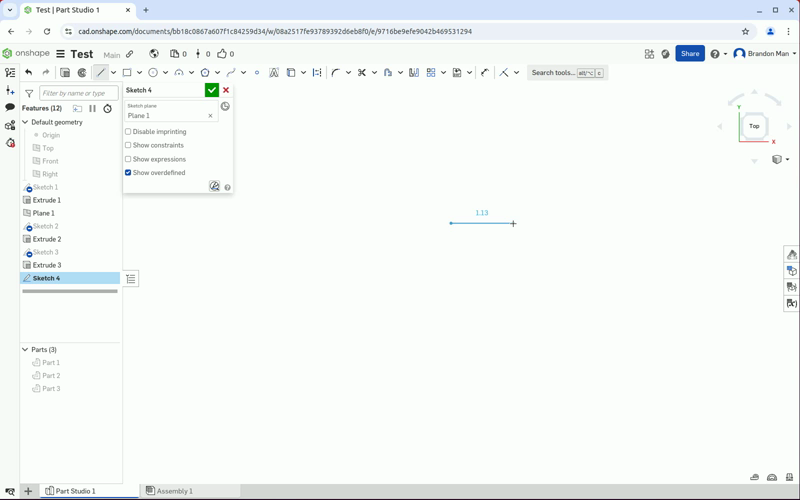
scroll(-6)
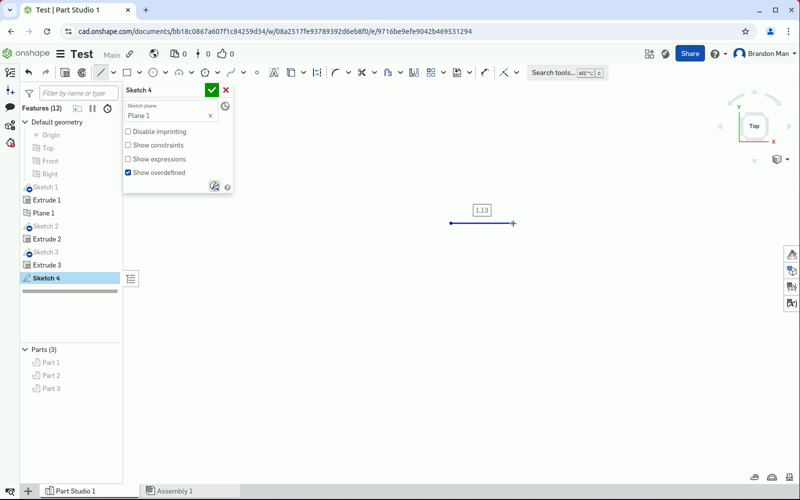
scroll(-6)
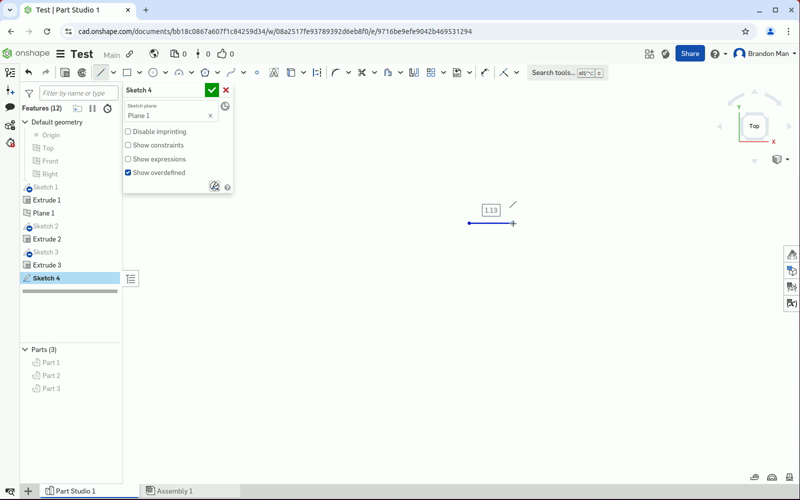
scroll(-6)
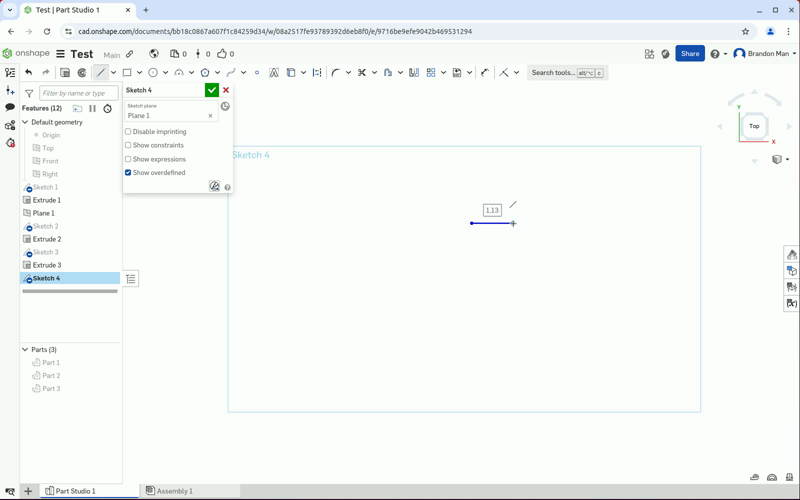
scroll(-6)
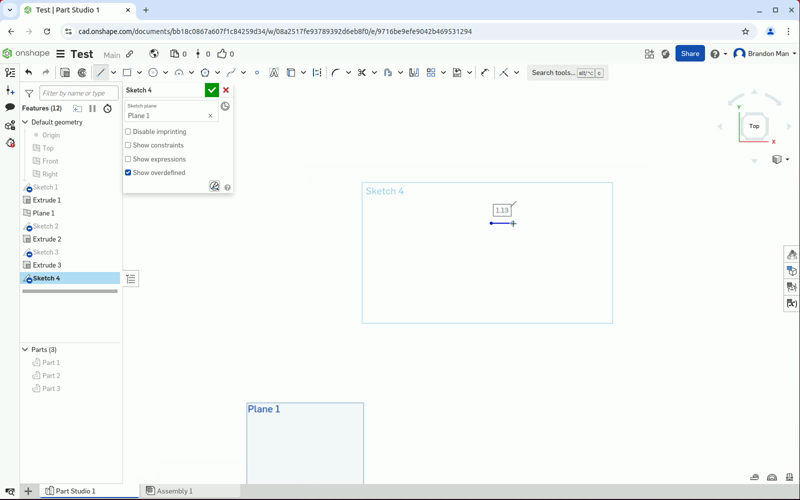
scroll(-6)
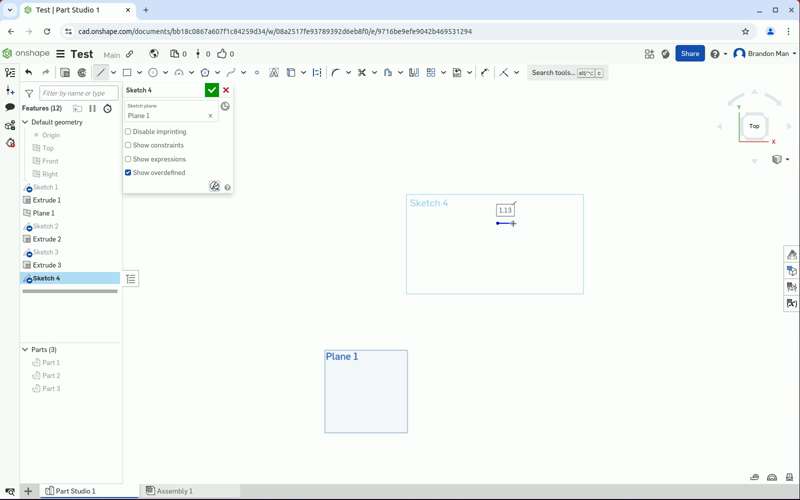
scroll(-6)
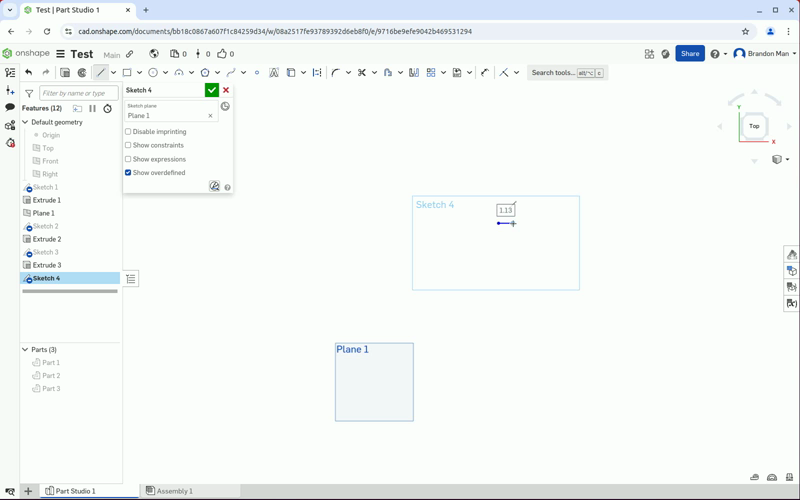
scroll(-6)
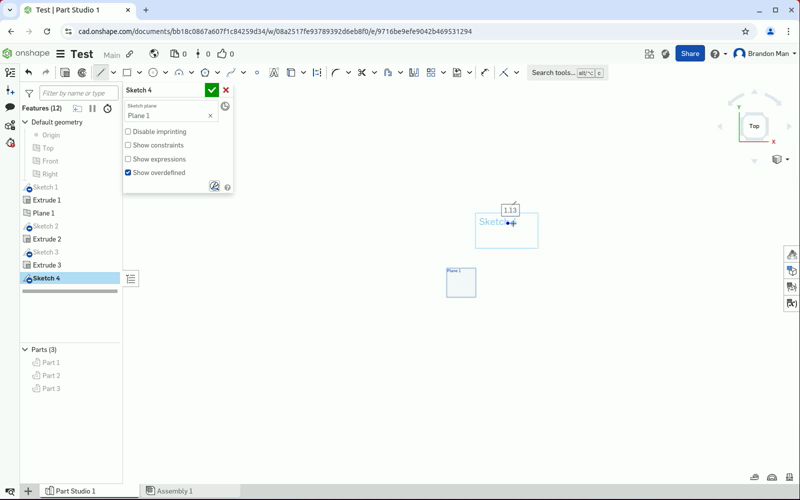
key_up(shift)
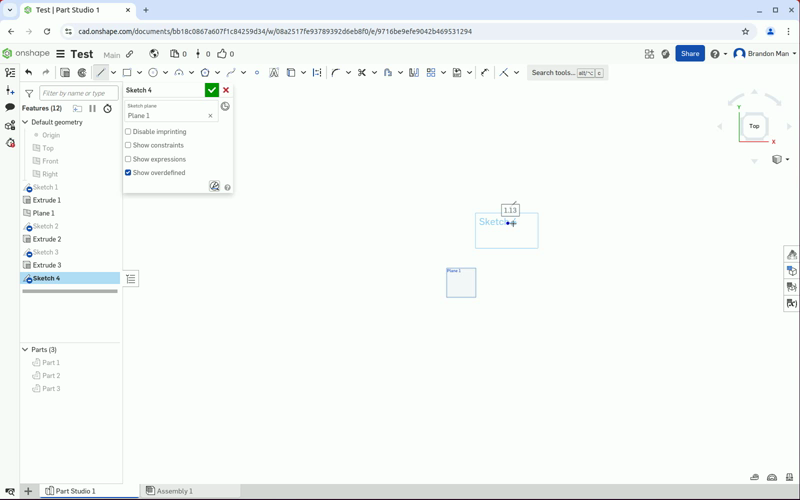
key_down(shift)
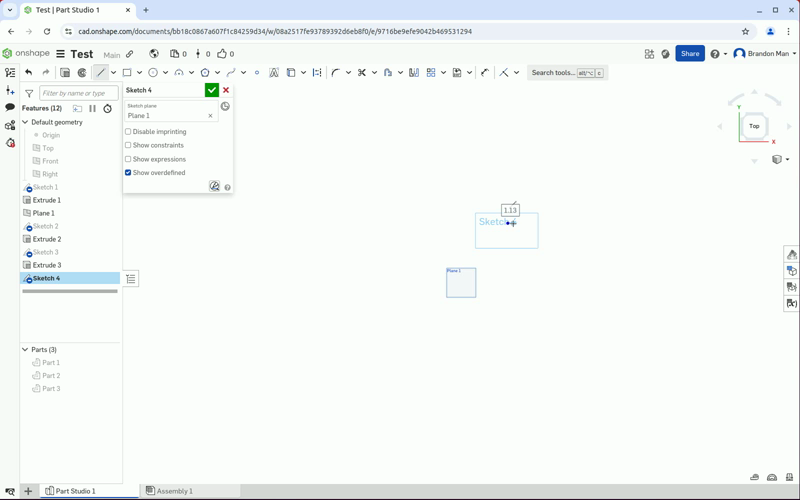
mouse_move(543, 223)
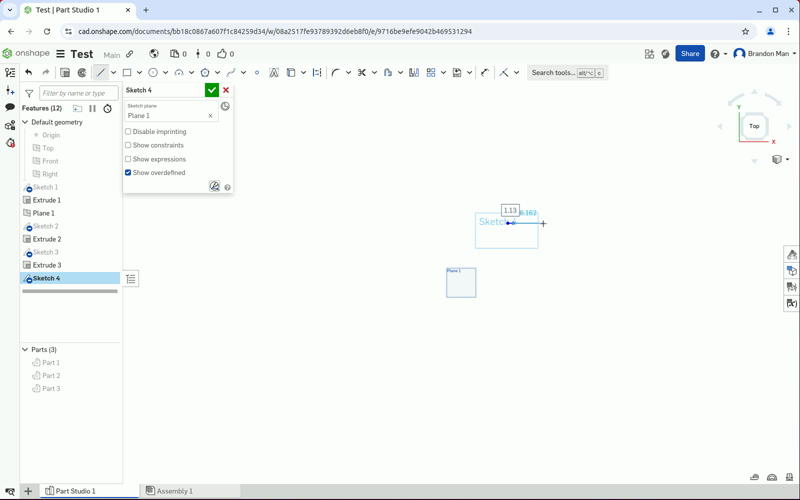
mouse_move(513, 196)
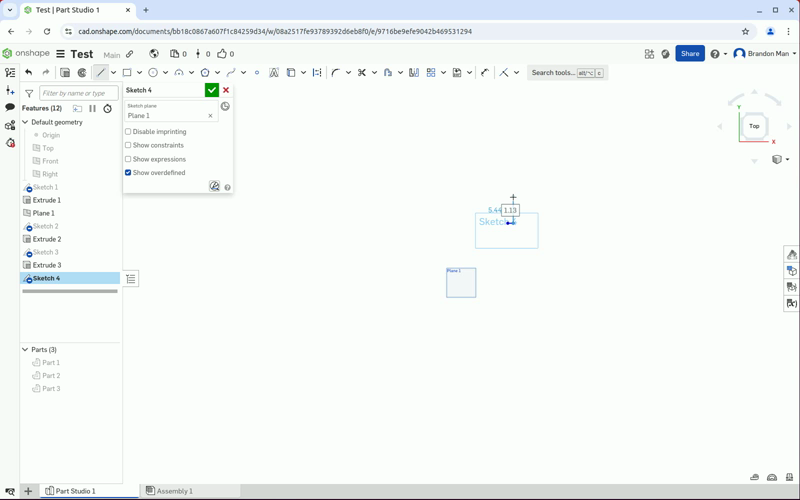
click(513, 196)
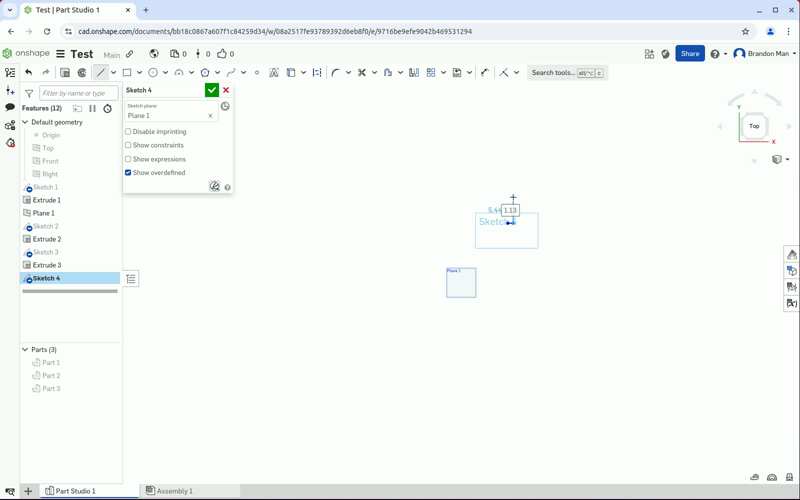
key_up(shift)
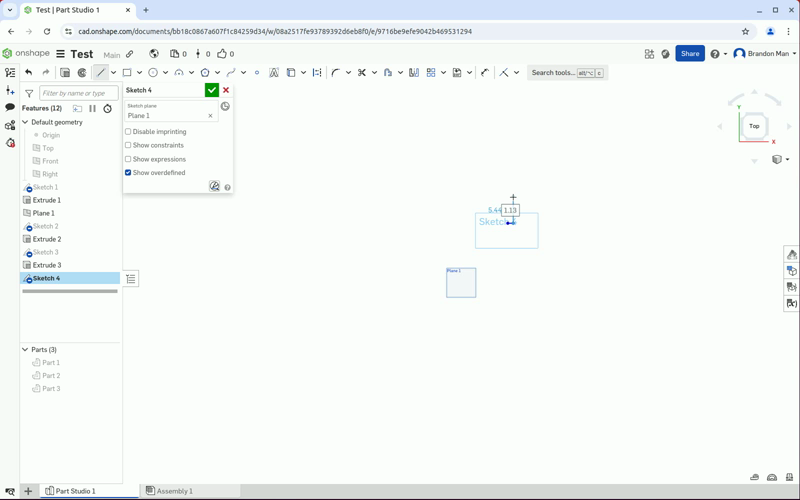
key_down(shift)
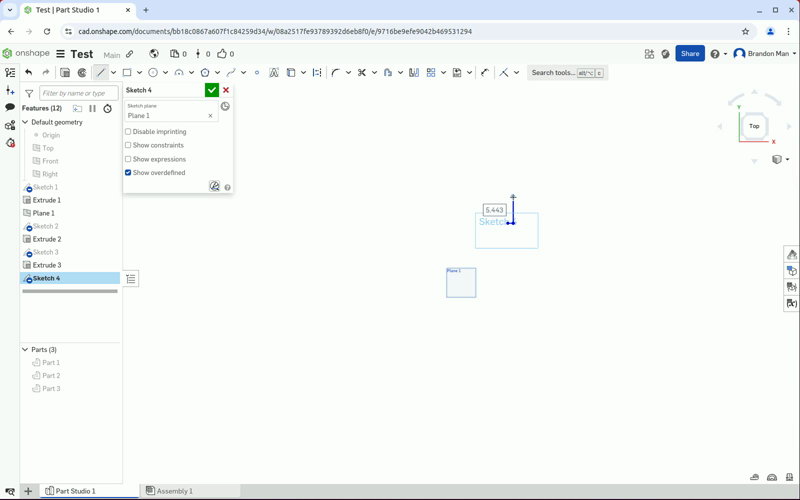
mouse_move(543, 196)
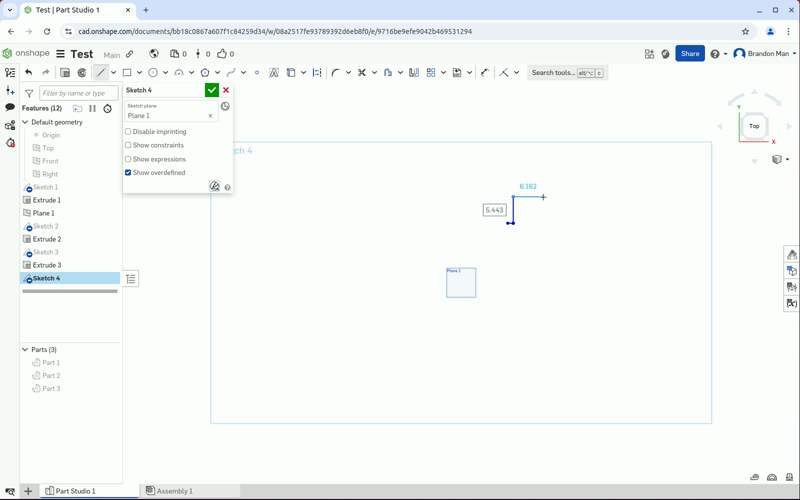
mouse_move(507, 196)
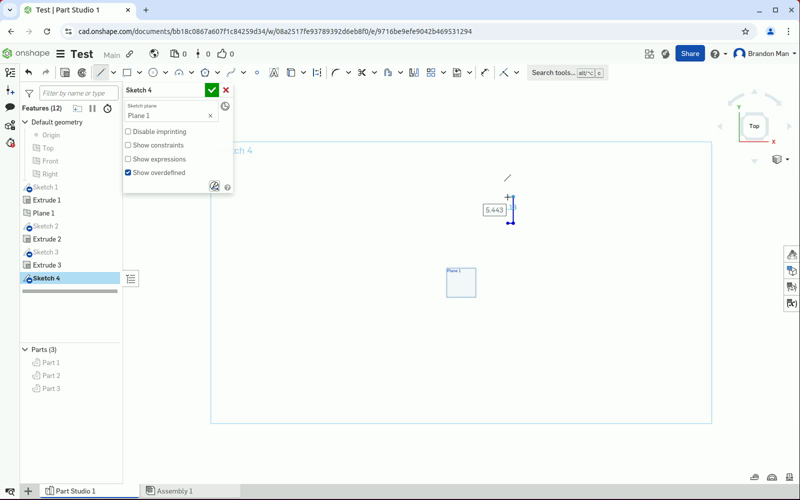
scroll(6)
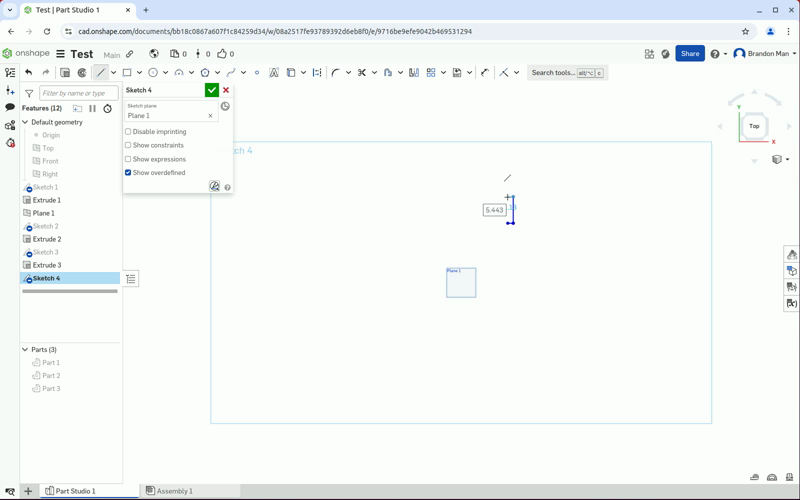
scroll(6)
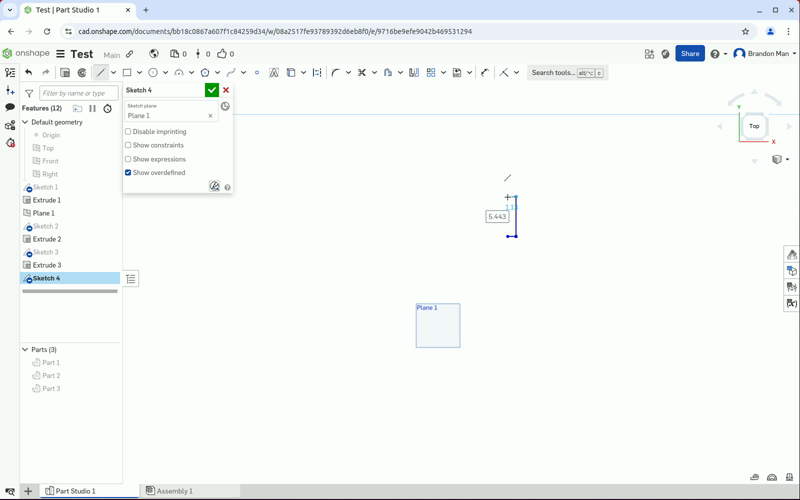
scroll(6)
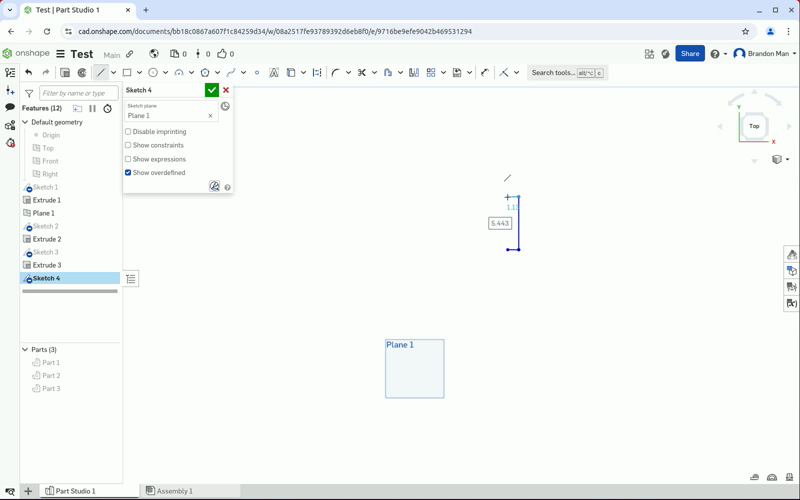
scroll(6)
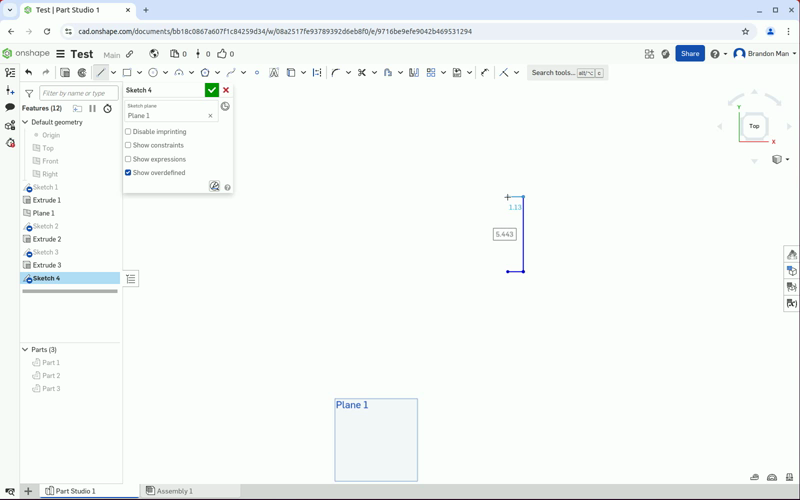
scroll(6)
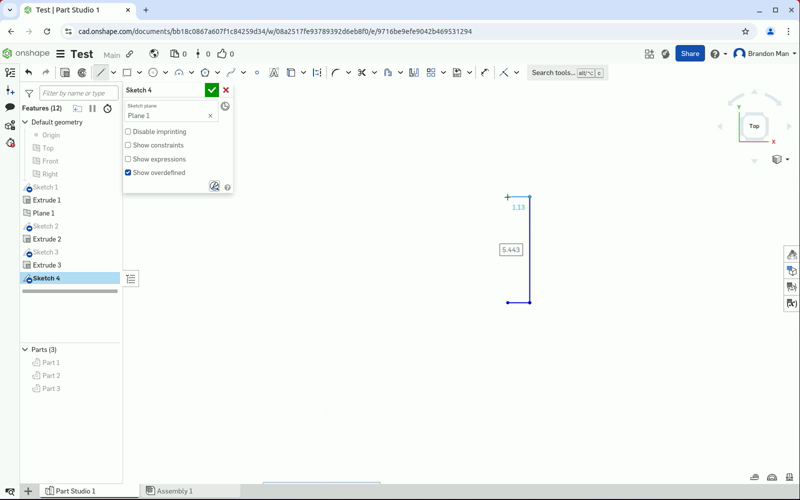
scroll(6)
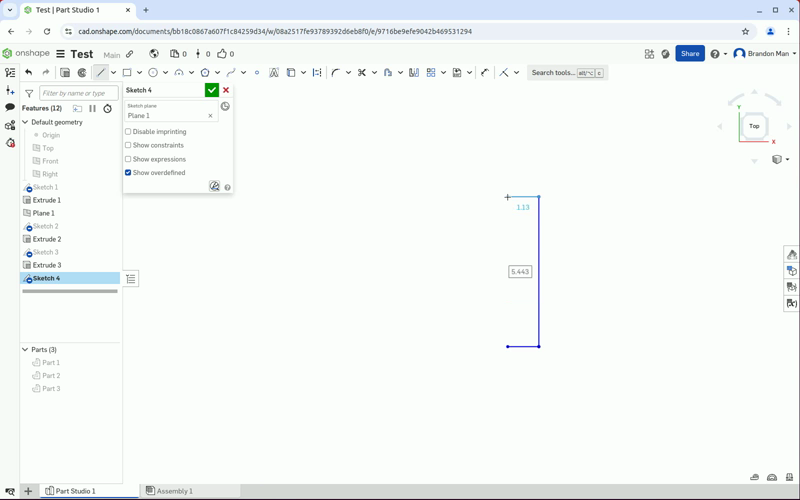
scroll(6)
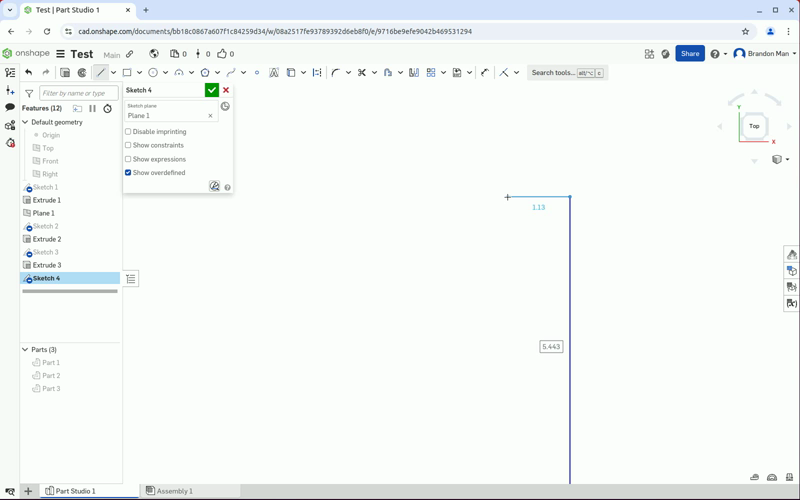
click(507, 196)
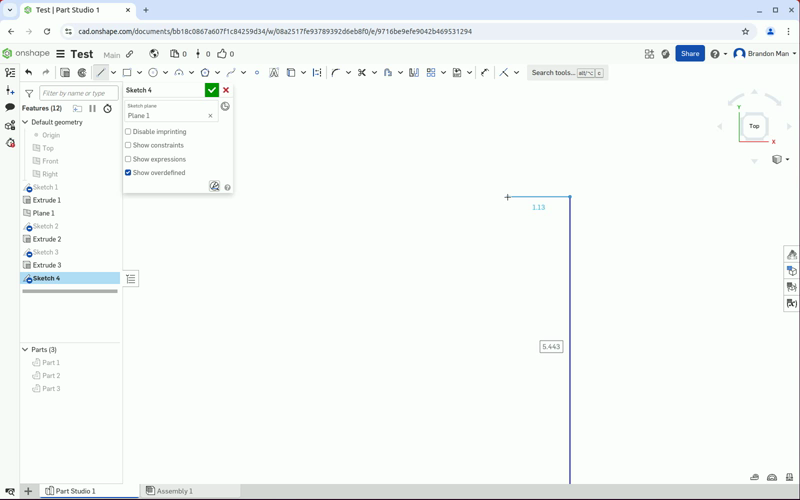
scroll(-6)
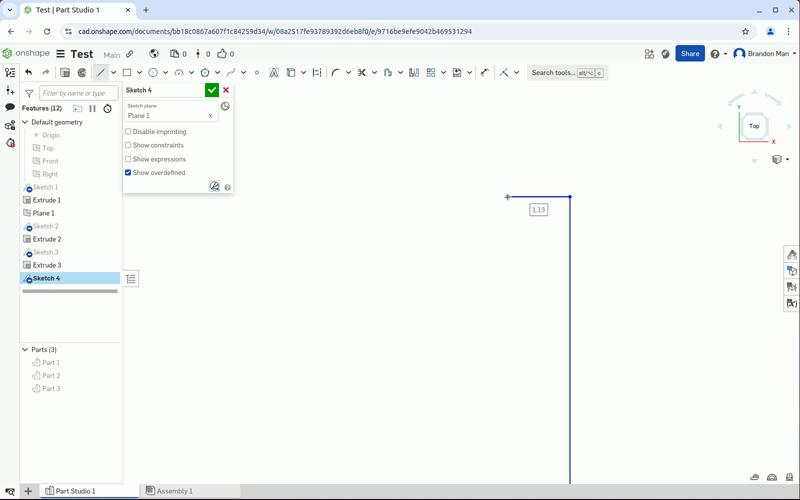
scroll(-6)
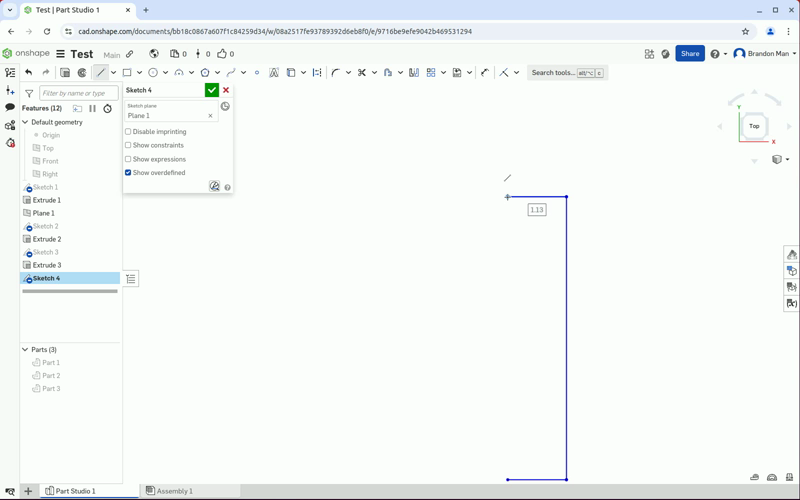
scroll(-6)
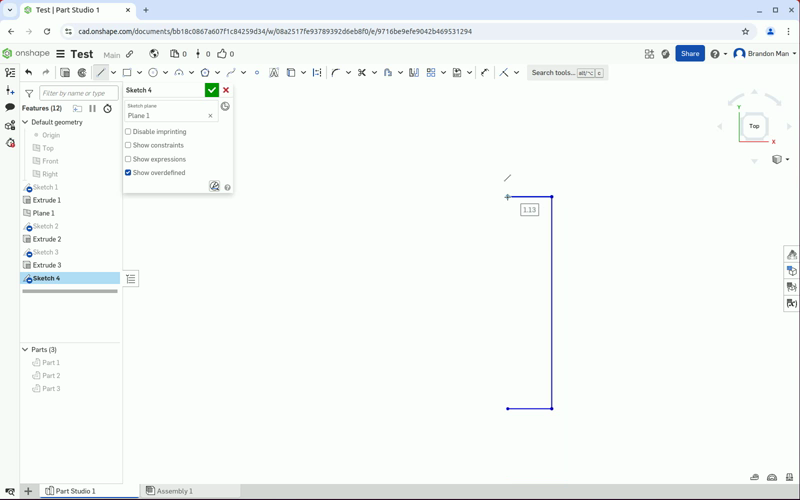
scroll(-6)
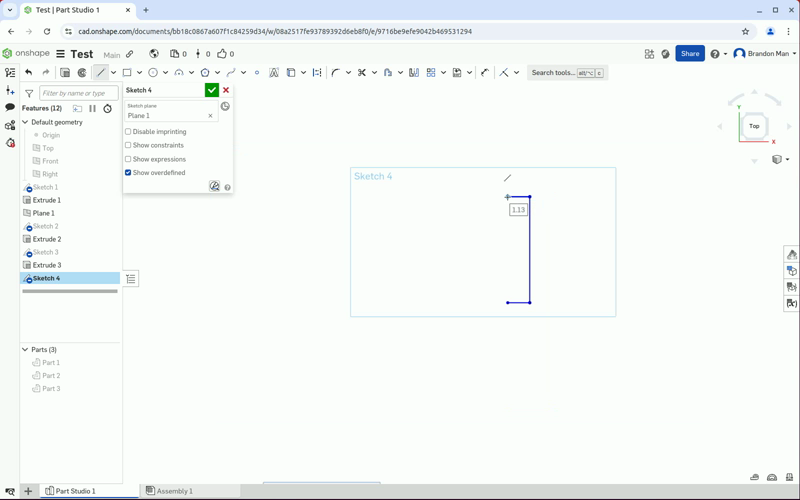
scroll(-6)
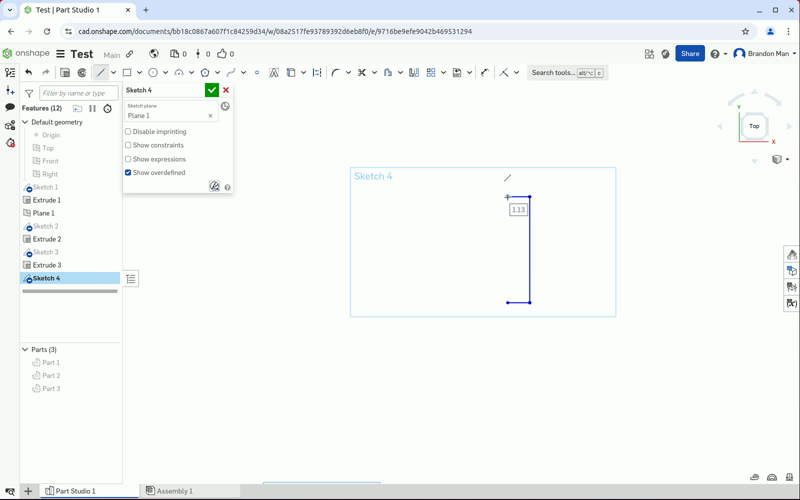
scroll(-6)
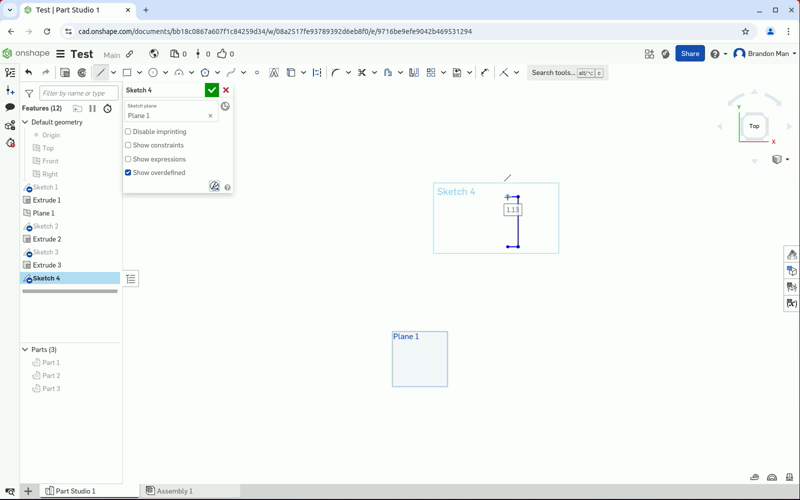
scroll(-6)
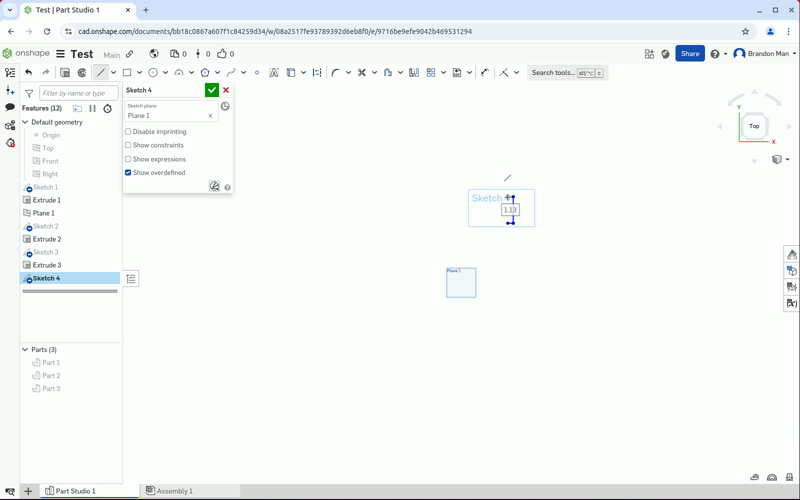
key_up(shift)
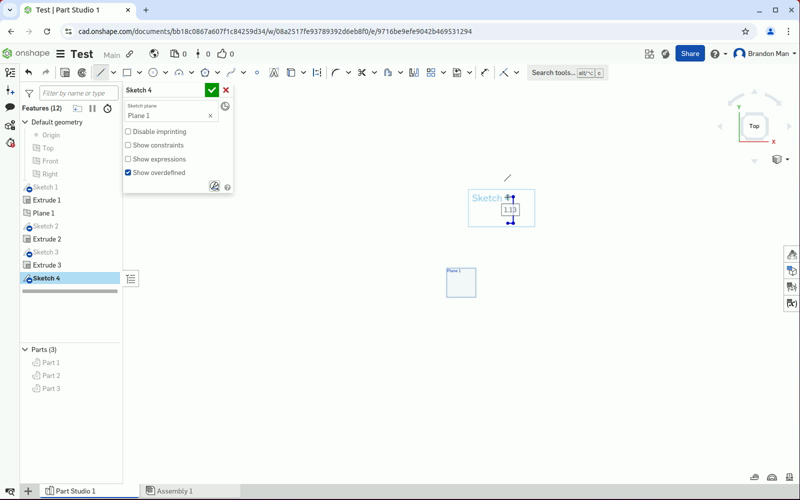
mouse_move(537, 196)
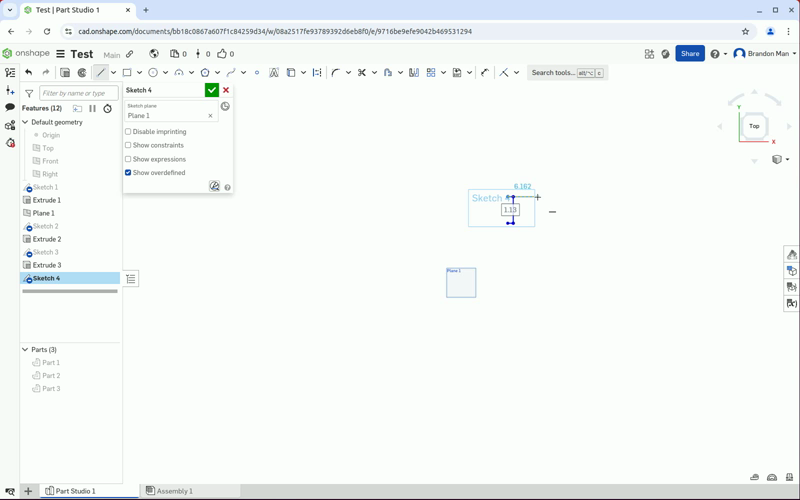
key_down(shift)
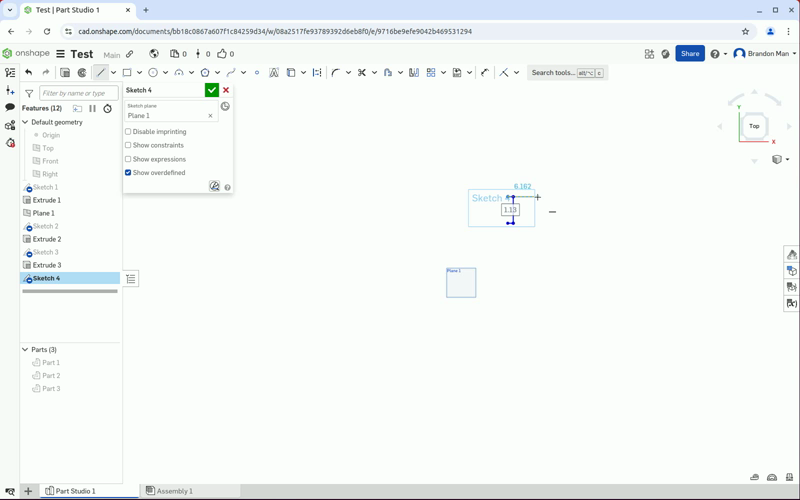
mouse_move(507, 223)
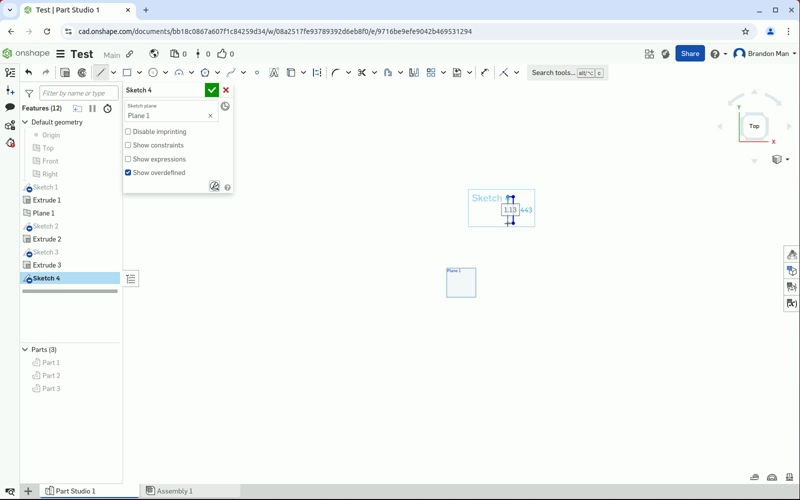
key_up(shift)
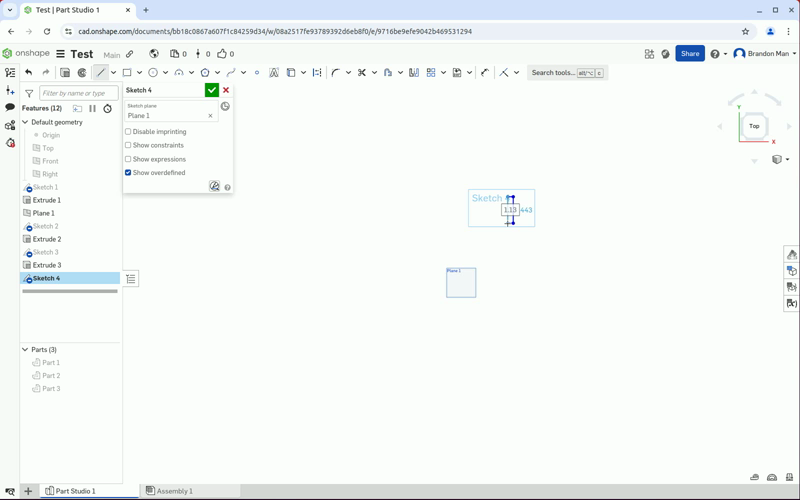
click(507, 223)
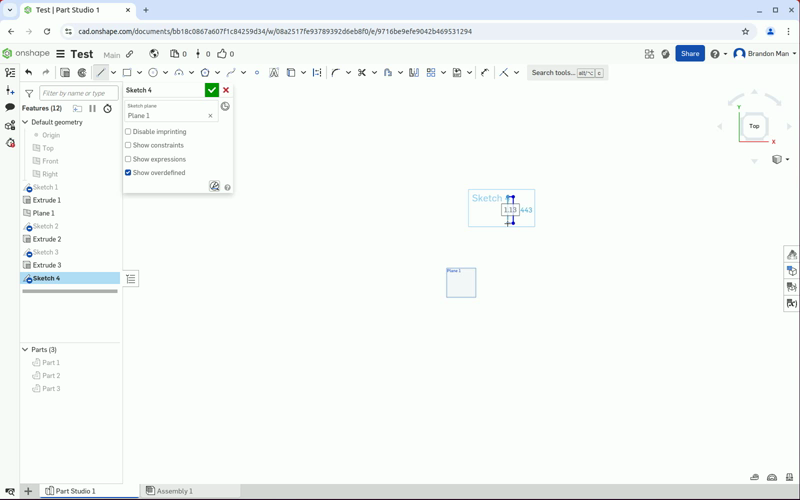
key(esc)
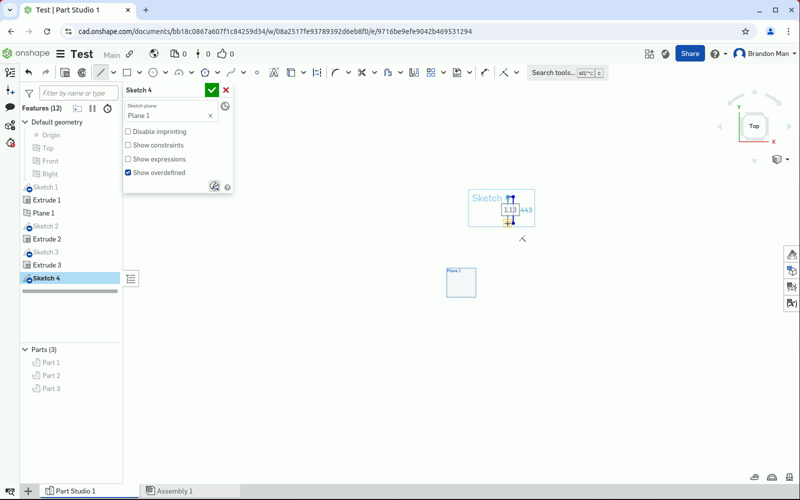
mouse_move(511, 201)
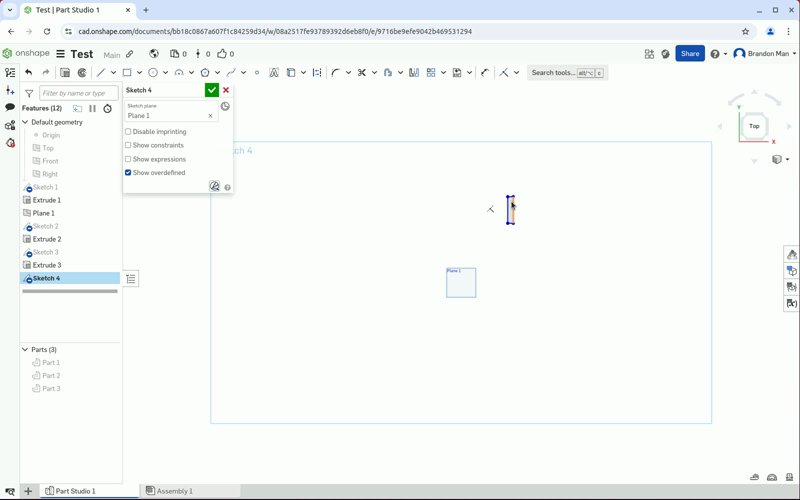
scroll(6)
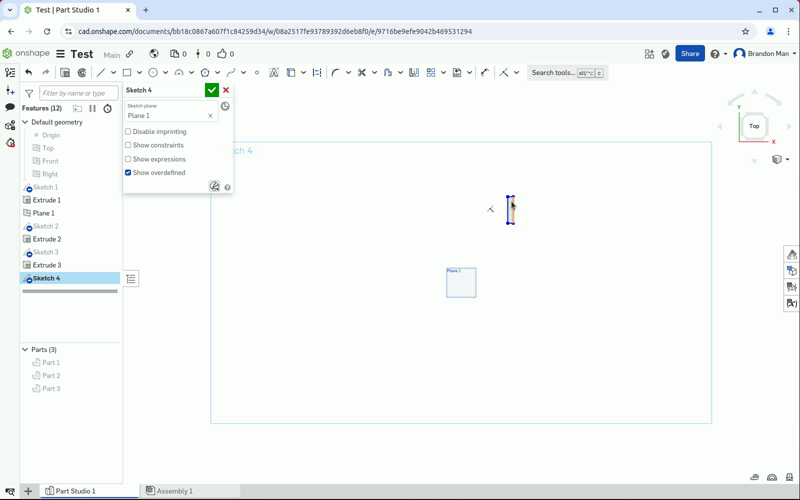
scroll(6)
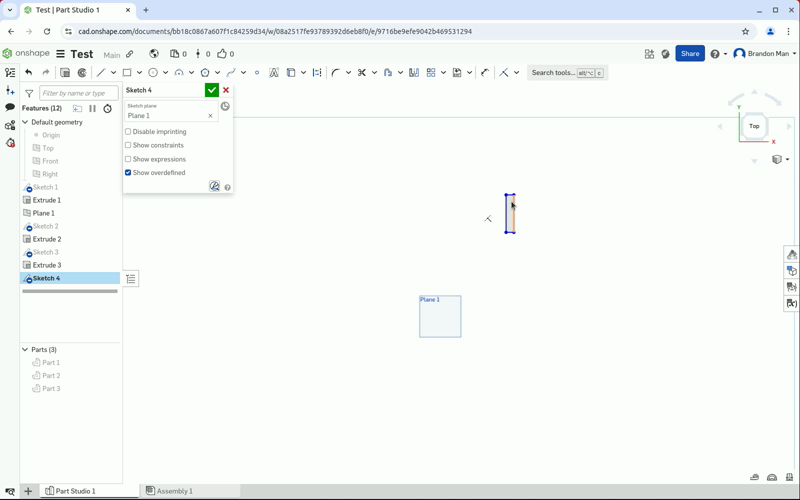
scroll(6)
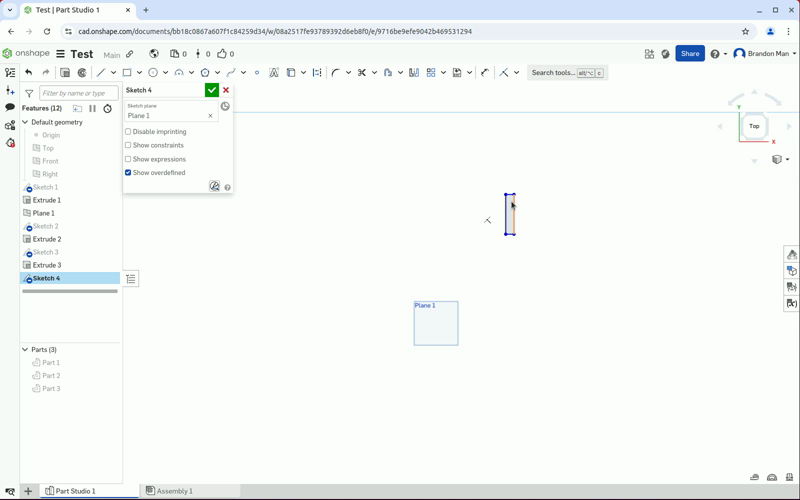
scroll(6)
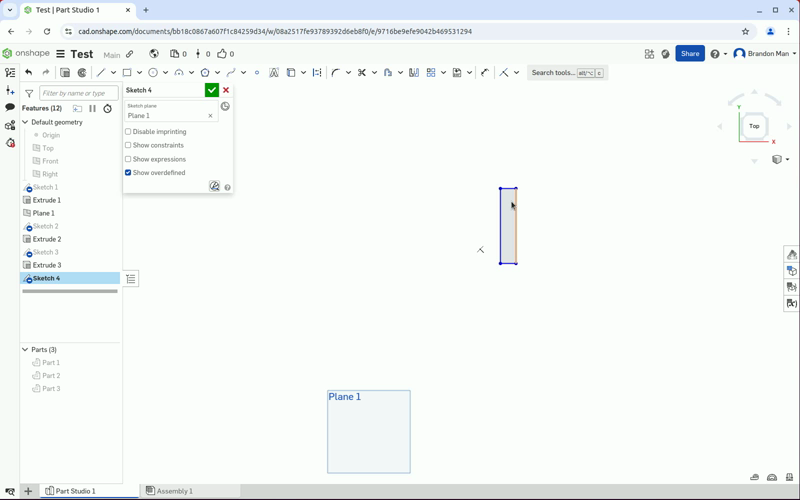
scroll(6)
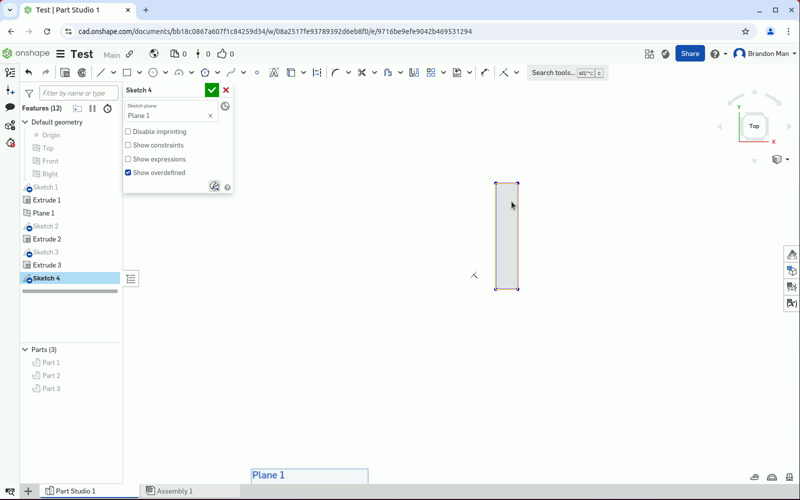
scroll(6)
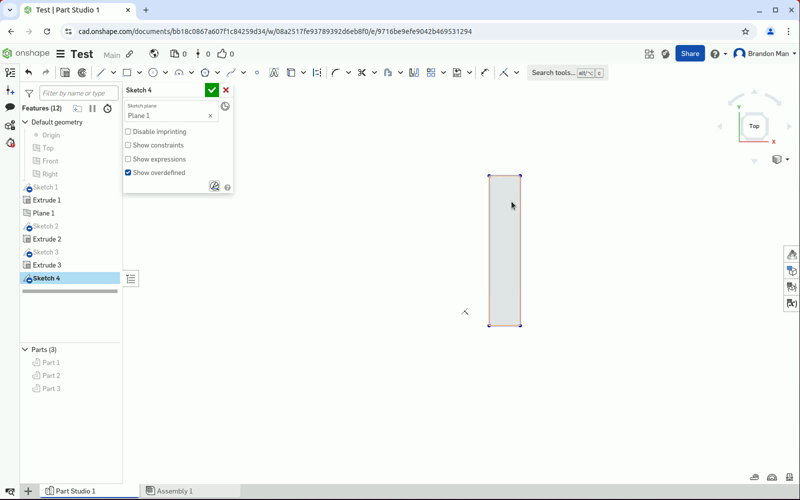
scroll(6)
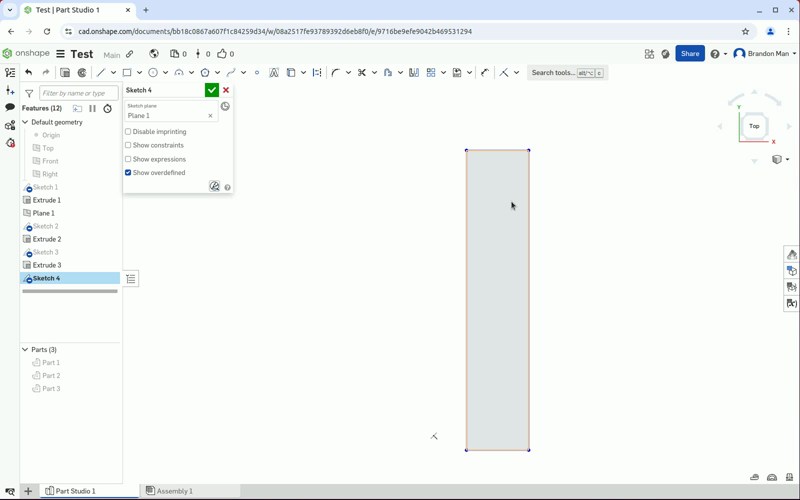
click(511, 201)
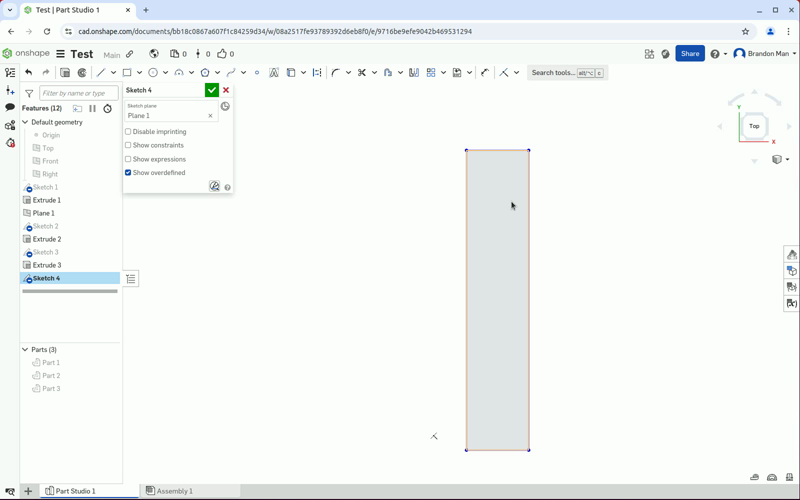
scroll(-6)
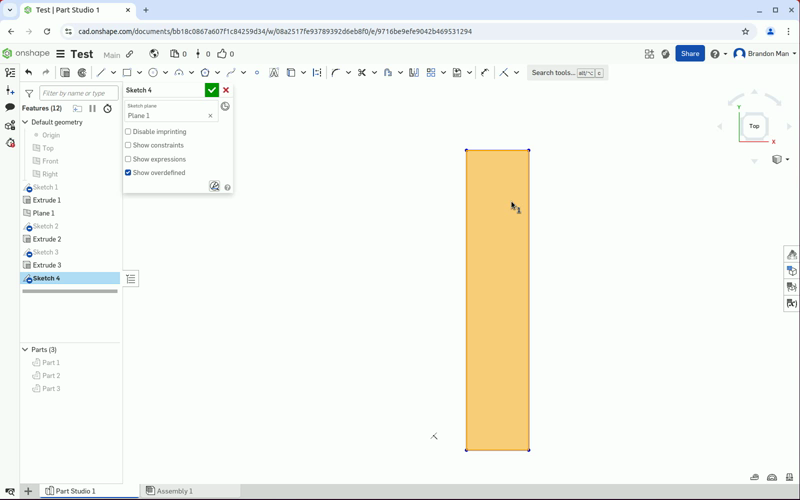
scroll(-6)
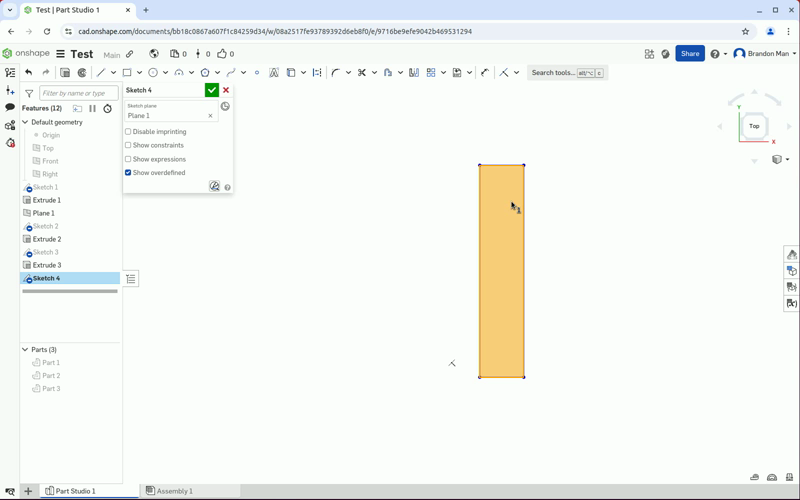
scroll(-6)
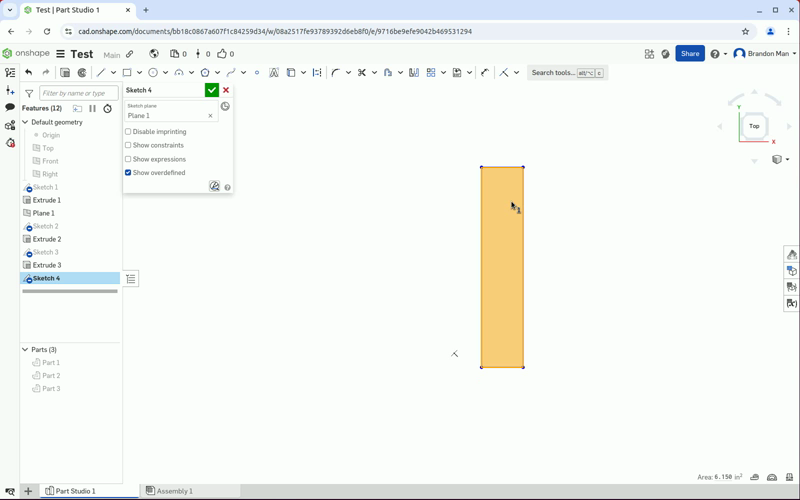
scroll(-6)
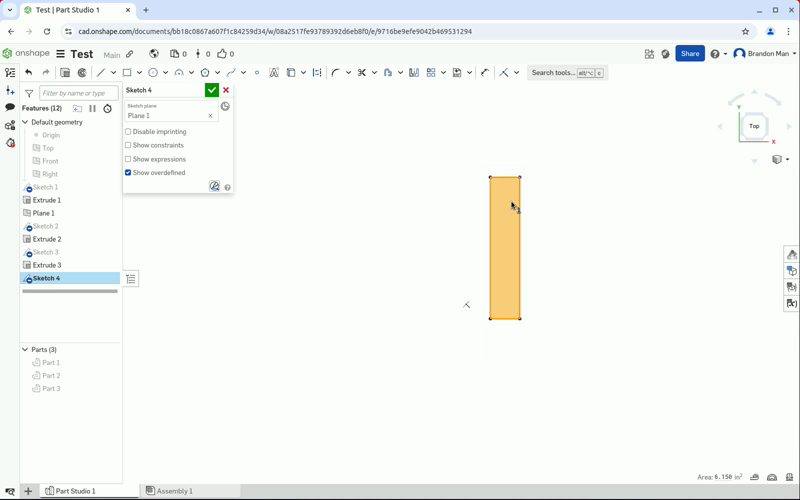
scroll(-6)
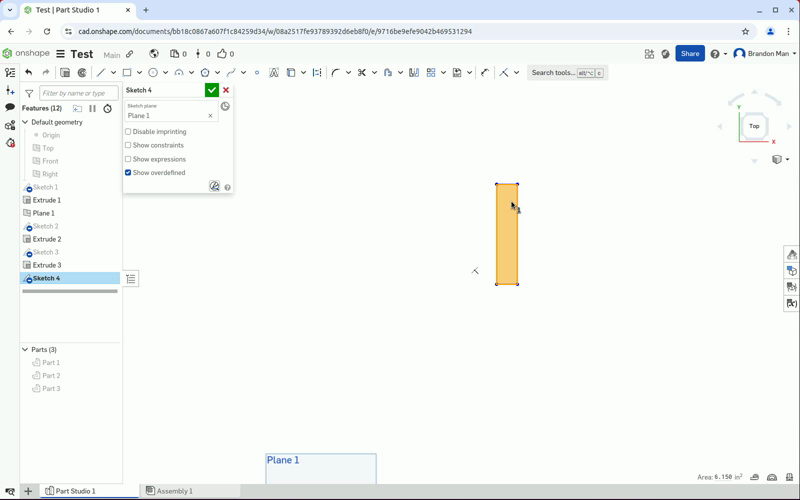
scroll(-6)
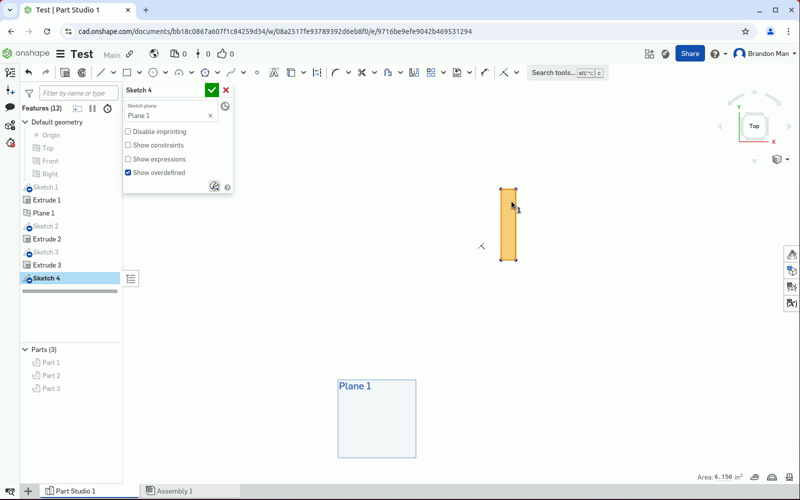
scroll(-6)
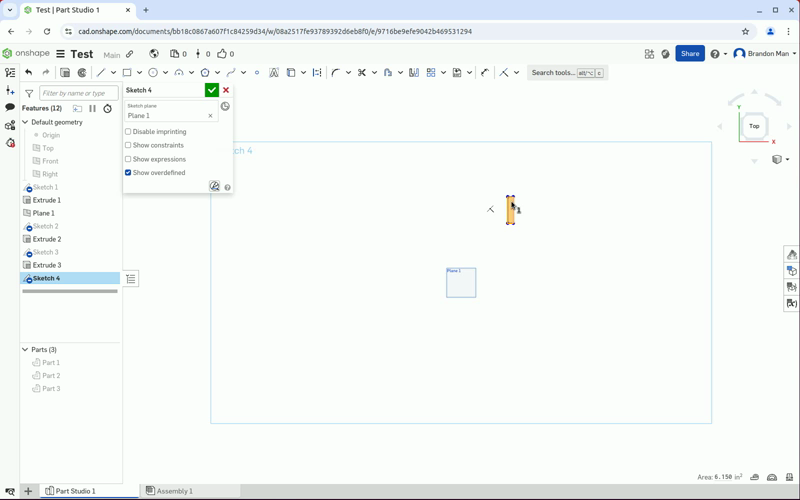
mouse_move(73, 352)
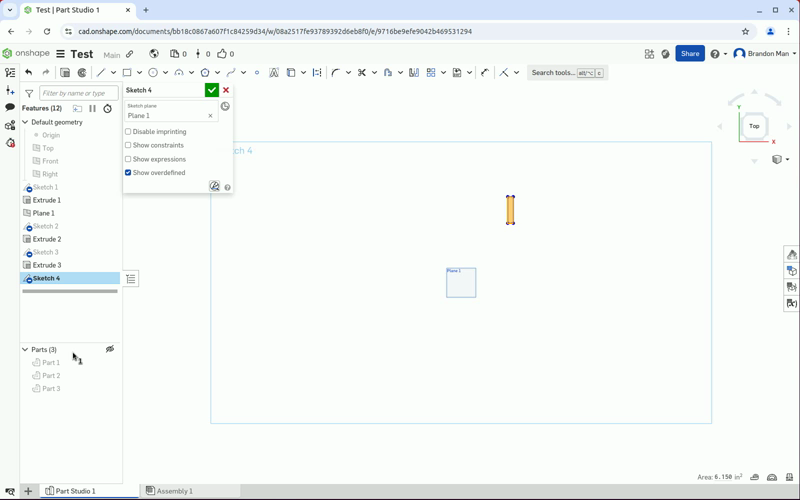
key(shift+y)
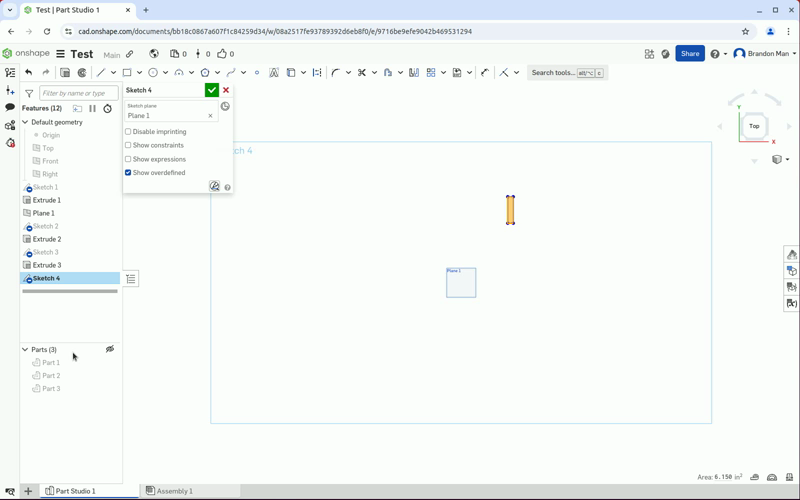
key(shift+e)
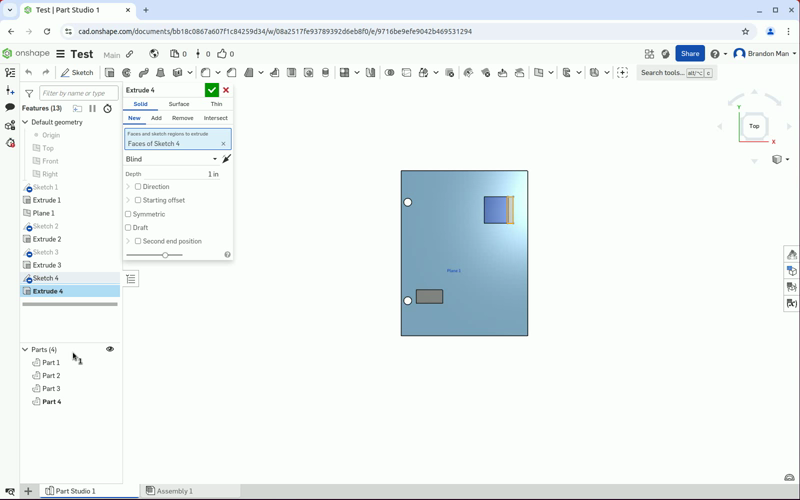
mouse_move(143, 106)
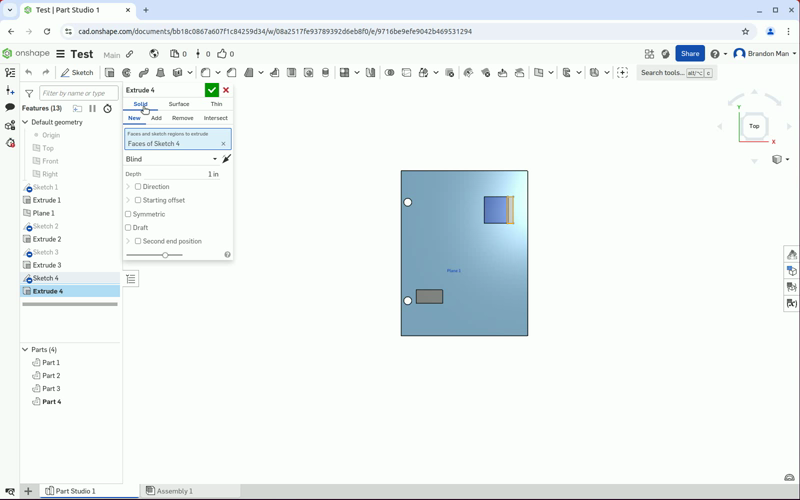
click(143, 106)
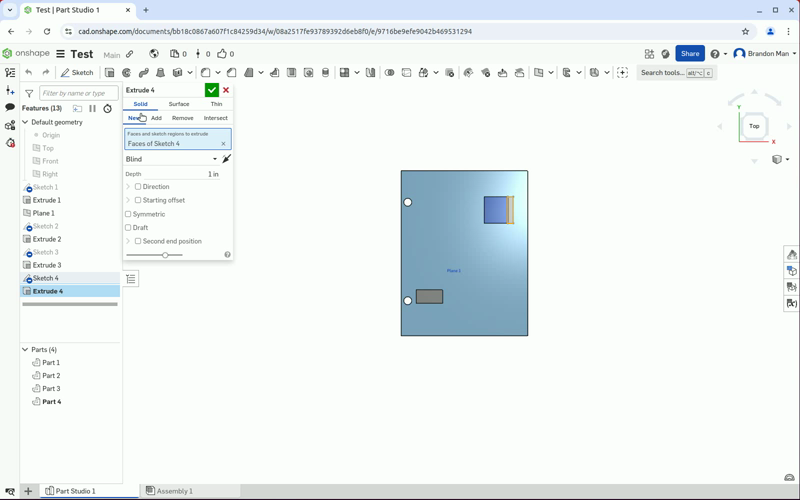
mouse_move(137, 120)
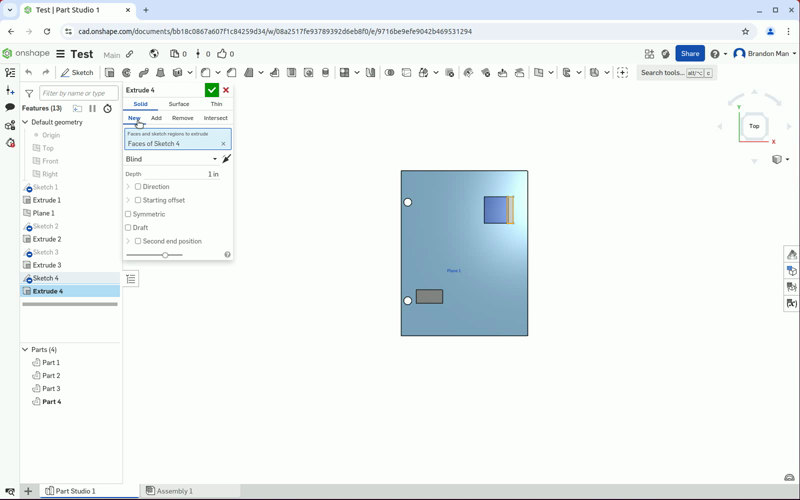
click(137, 120)
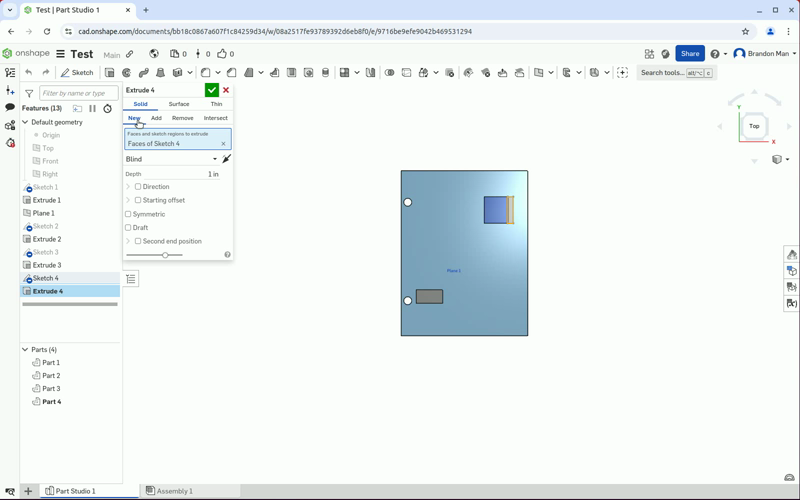
key(tab, 4)
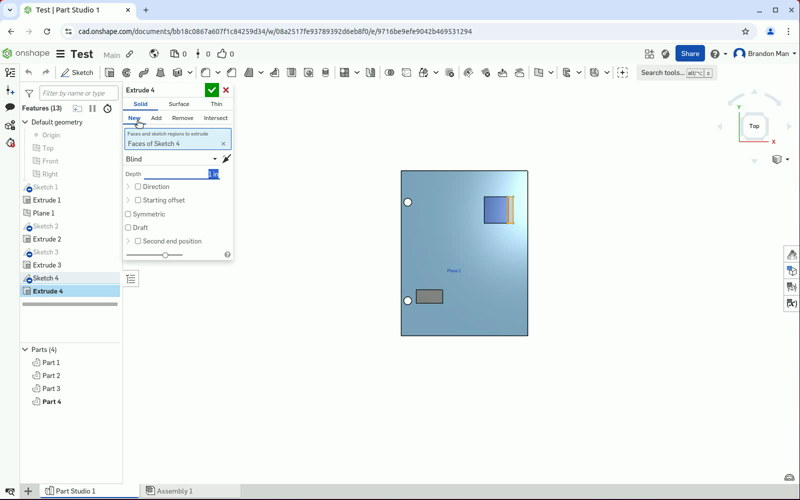
text(0.963)
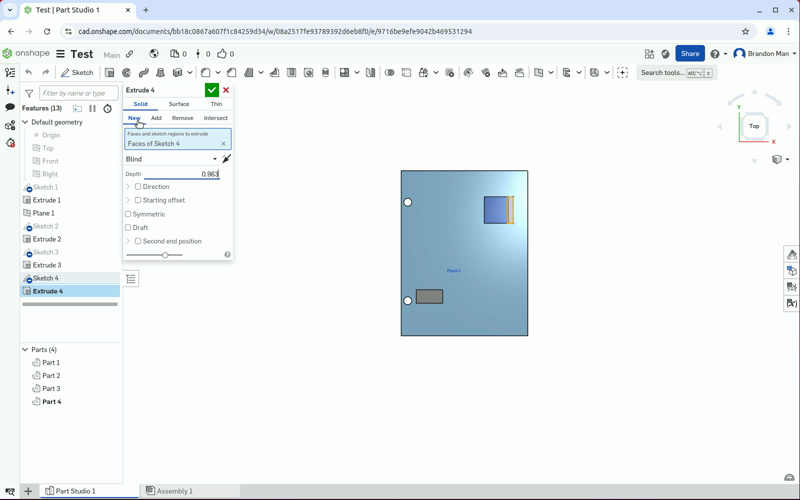
key(enter)
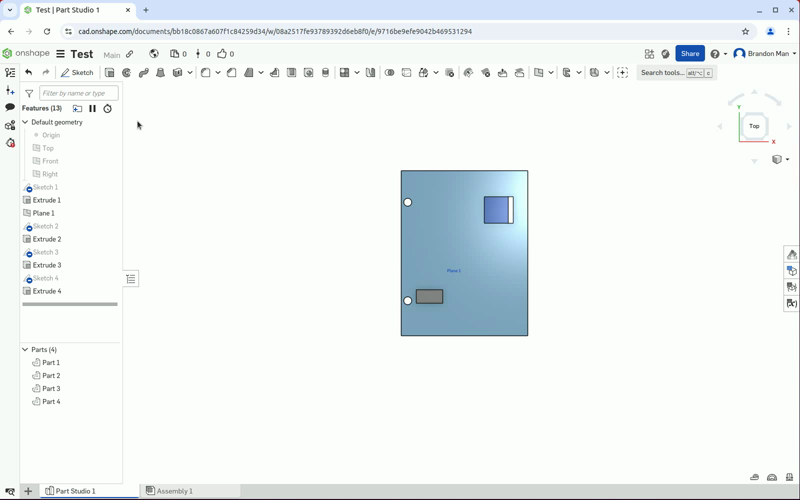
key(shift+h)
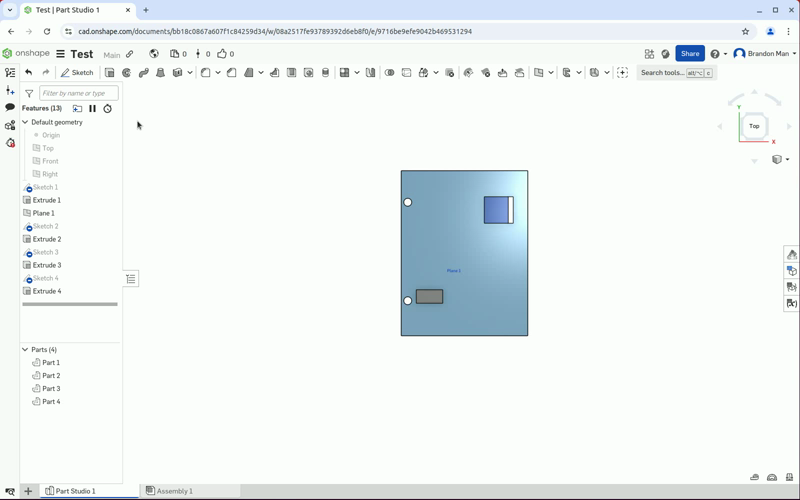
key(shift+h)
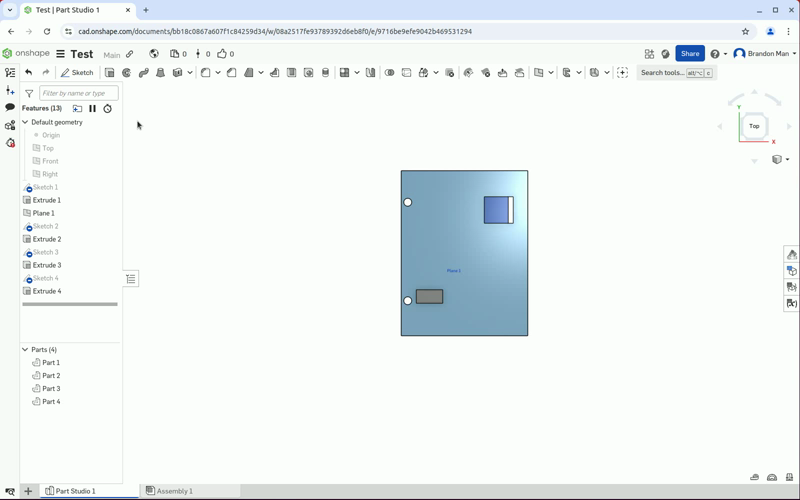
mouse_move(73, 189)
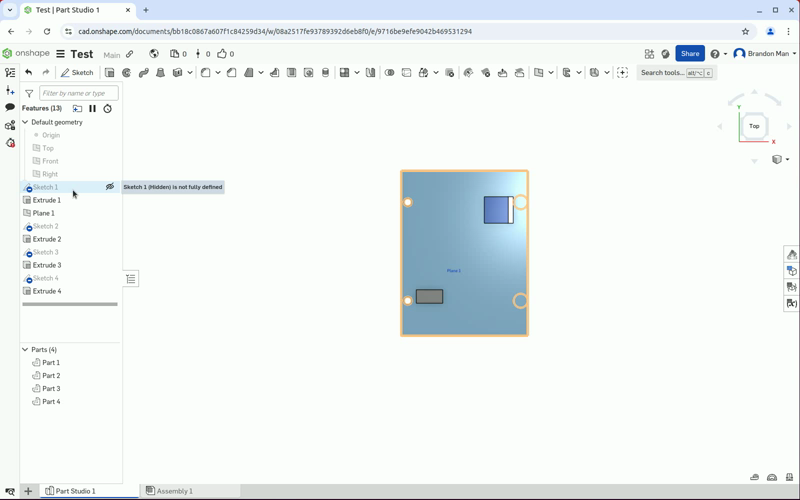
click(73, 189)
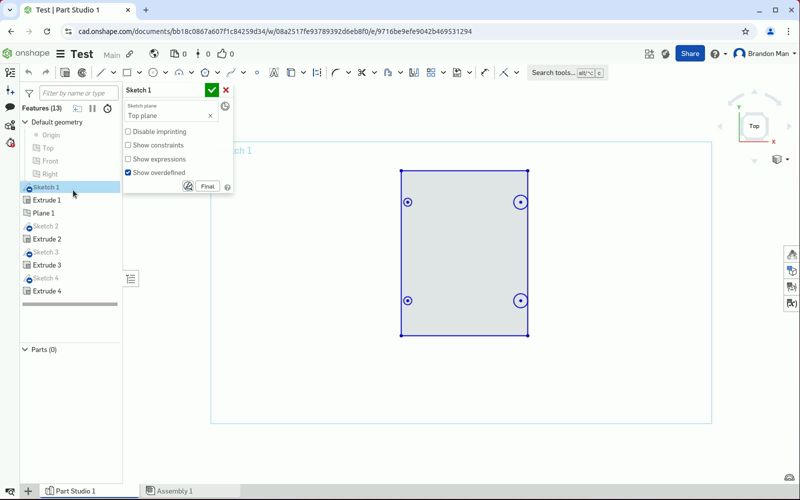
mouse_move(229, 92)
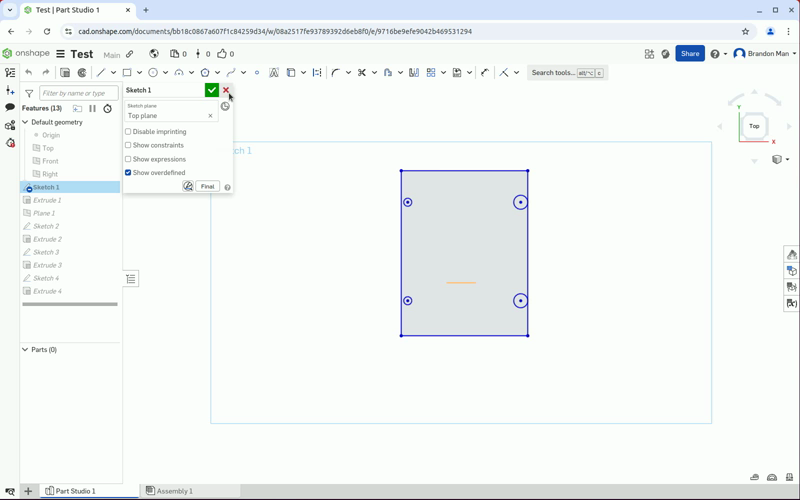
click(229, 92)
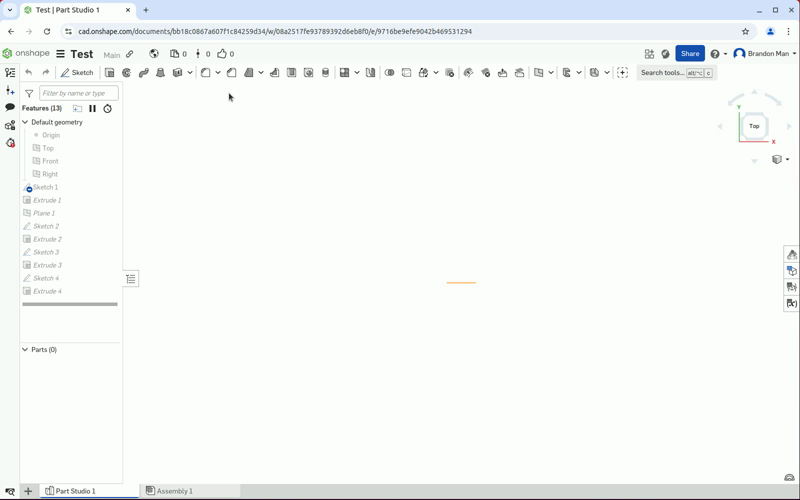
key(shift+s)
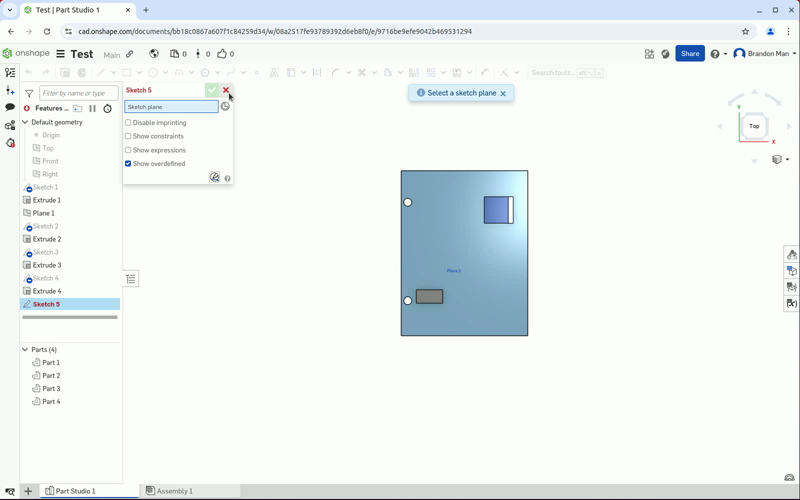
mouse_move(73, 215)
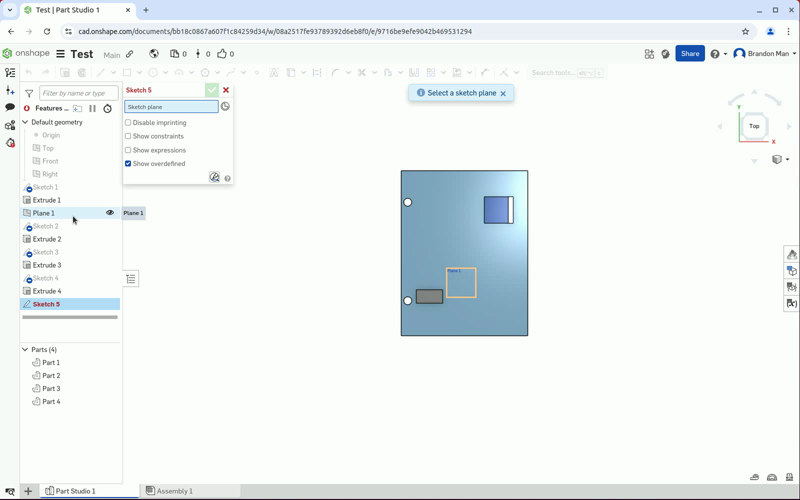
click(73, 215)
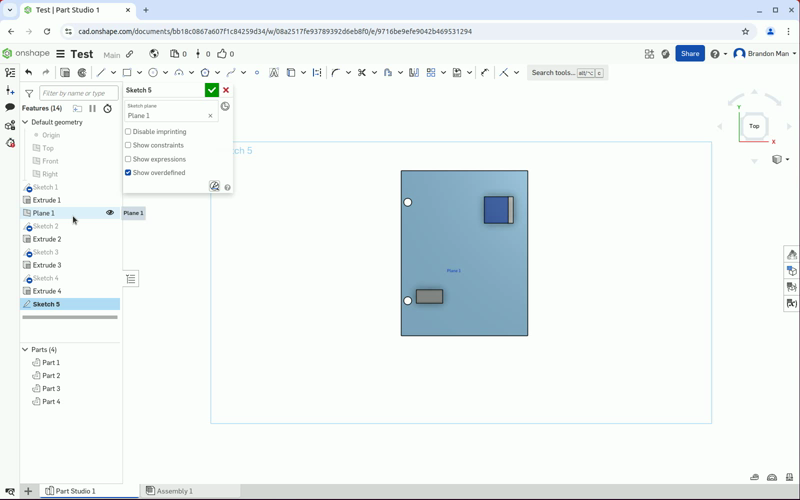
mouse_move(73, 352)
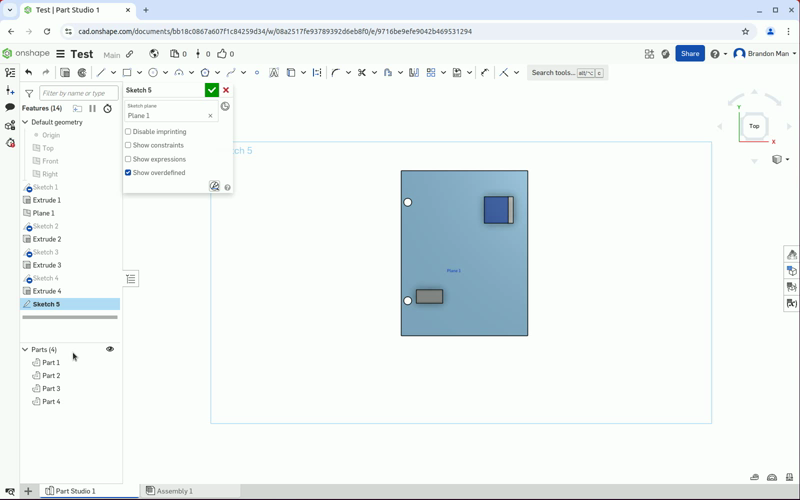
key(y)
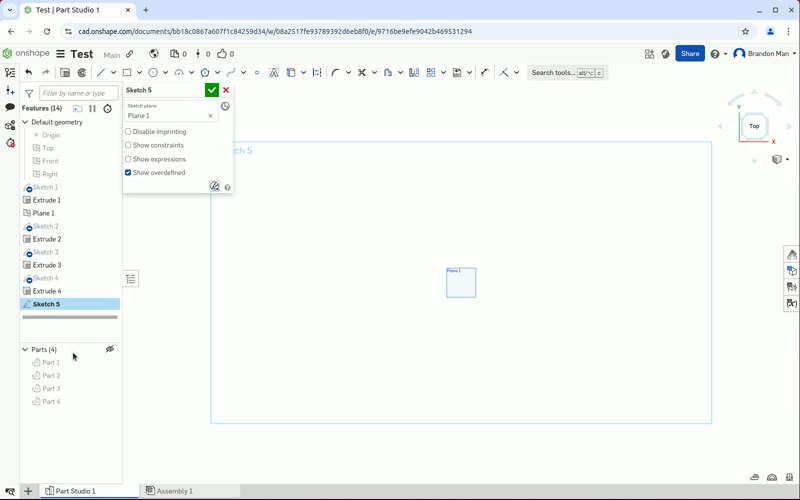
key(l)
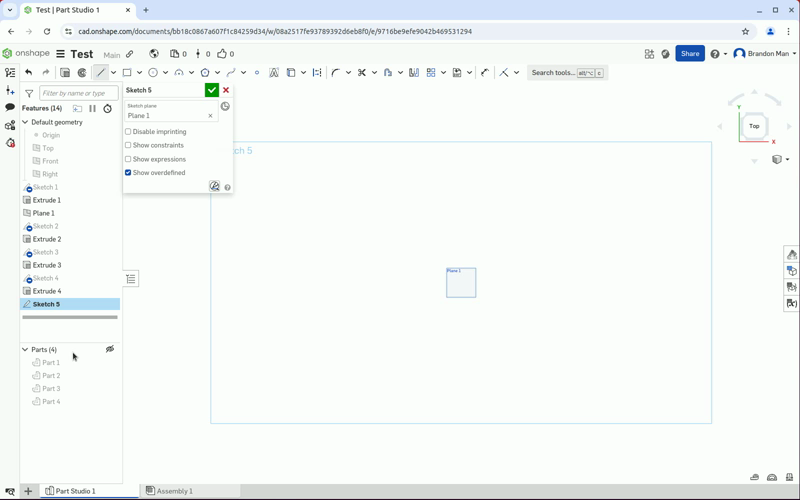
key_down(shift)
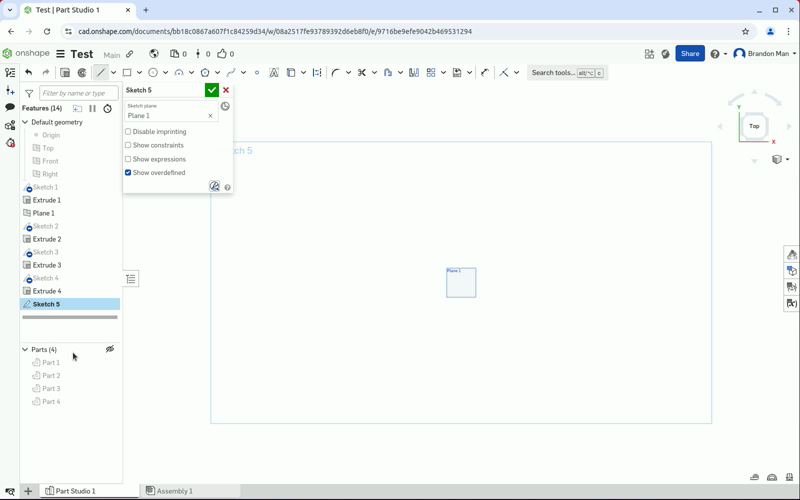
mouse_move(464, 223)
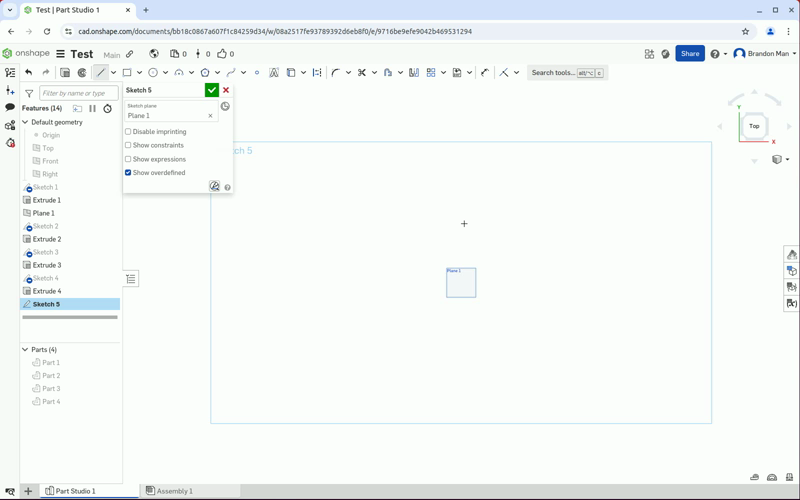
click(464, 223)
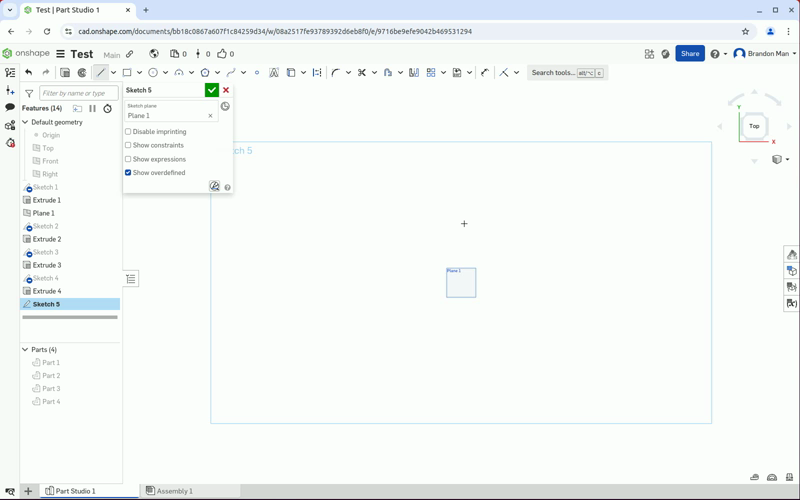
key_up(shift)
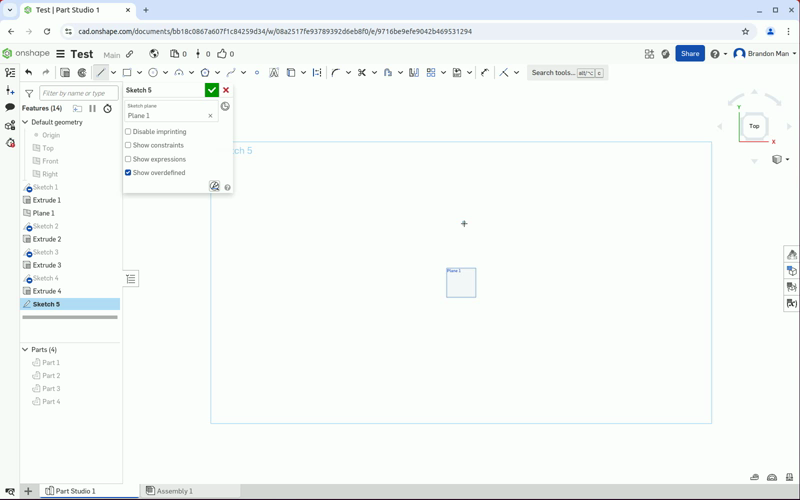
key_down(shift)
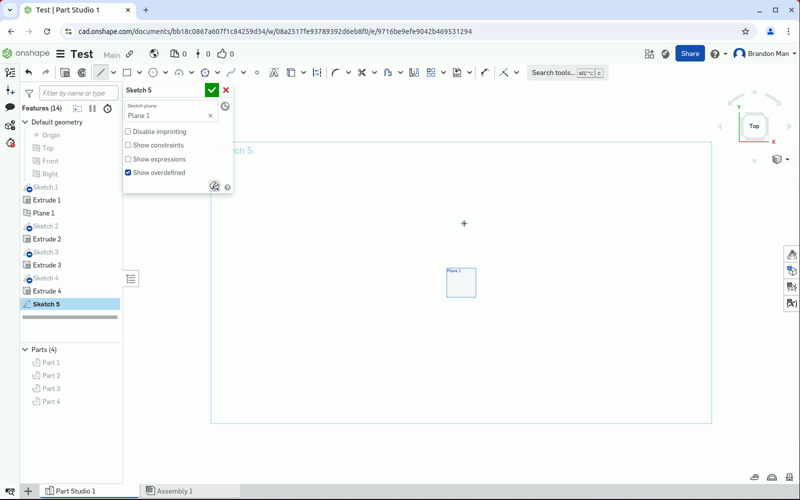
mouse_move(494, 223)
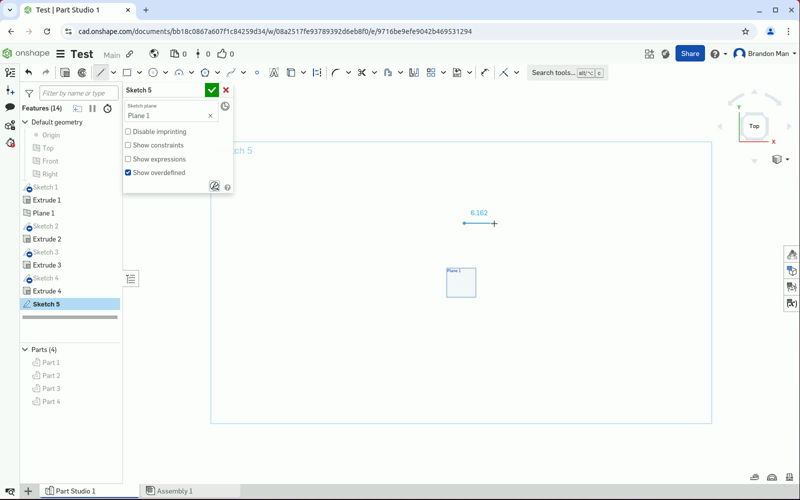
mouse_move(485, 223)
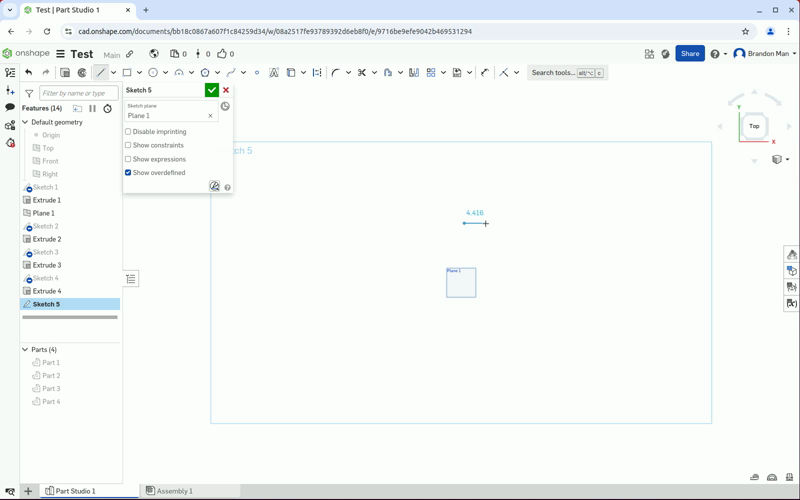
click(485, 223)
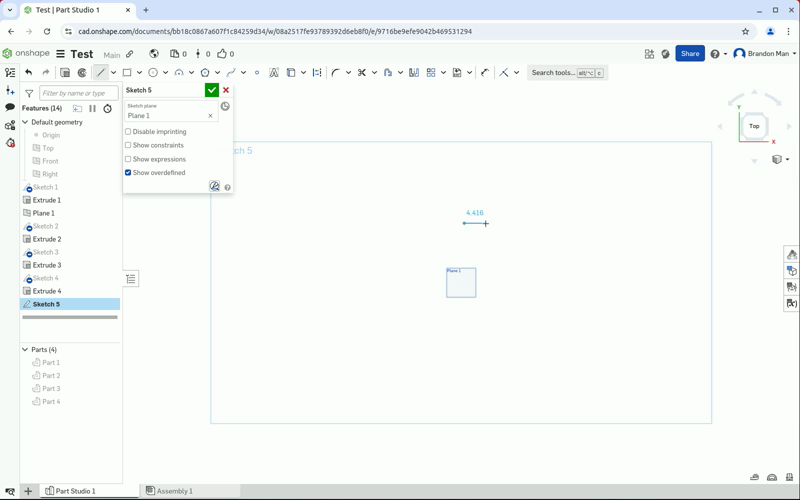
key_up(shift)
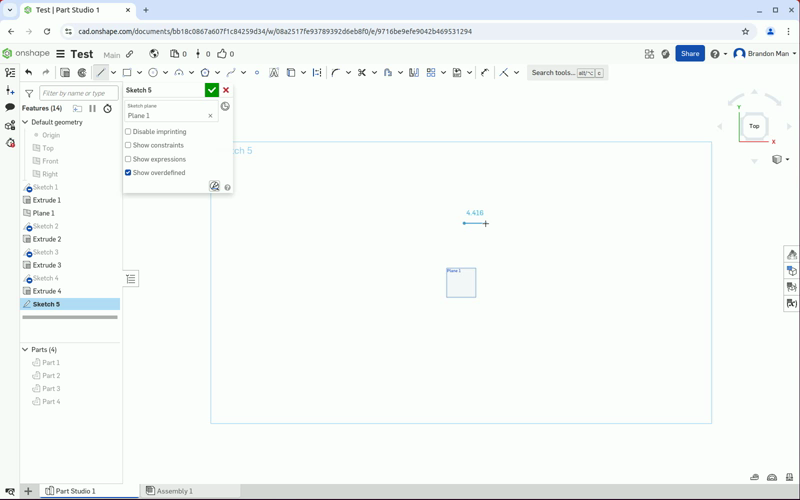
key_down(shift)
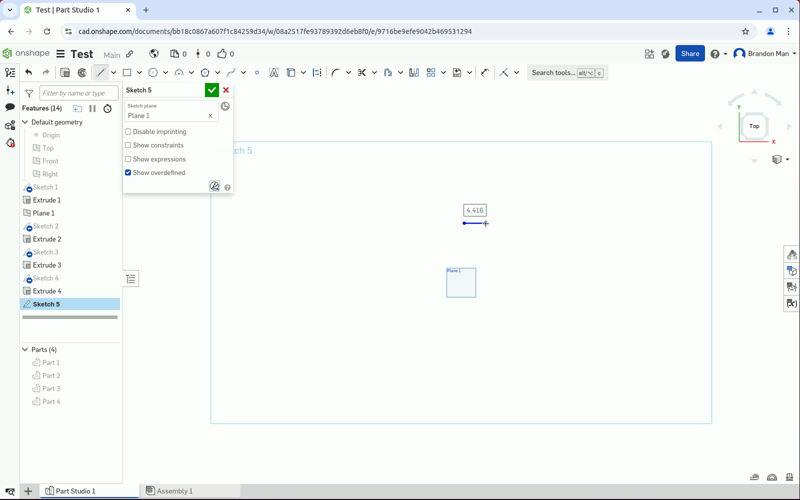
mouse_move(515, 223)
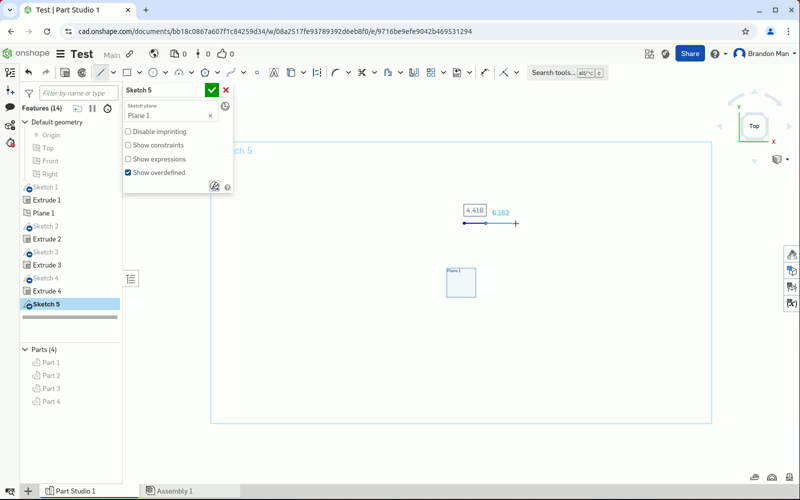
mouse_move(485, 196)
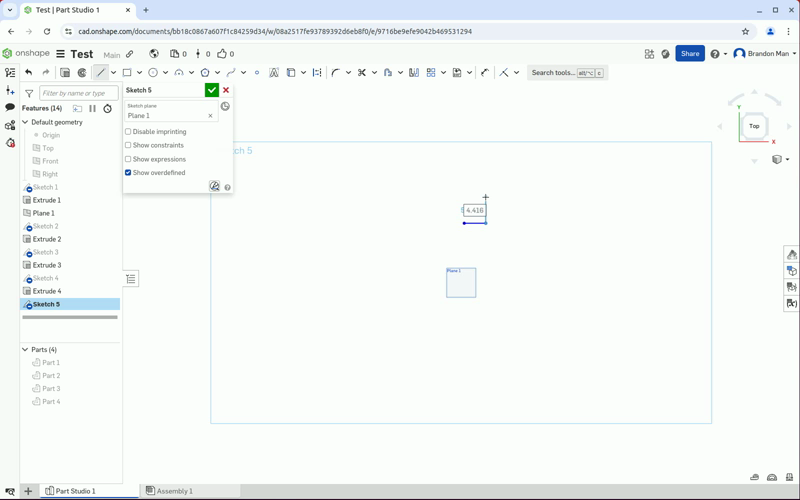
click(485, 196)
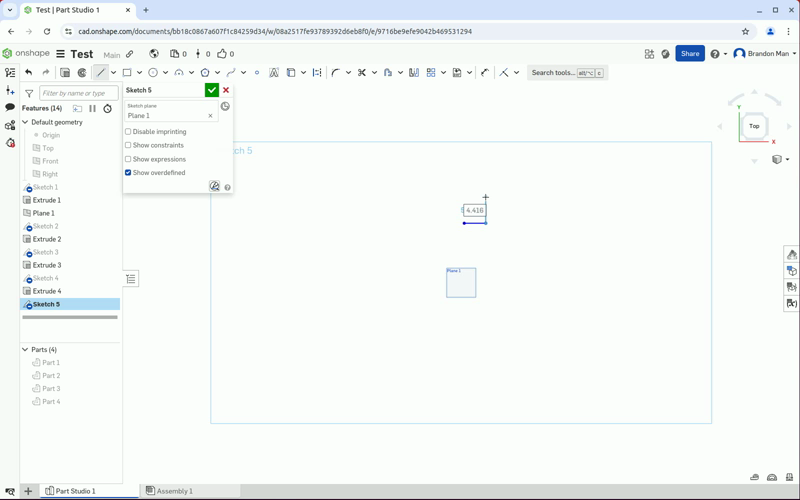
key_up(shift)
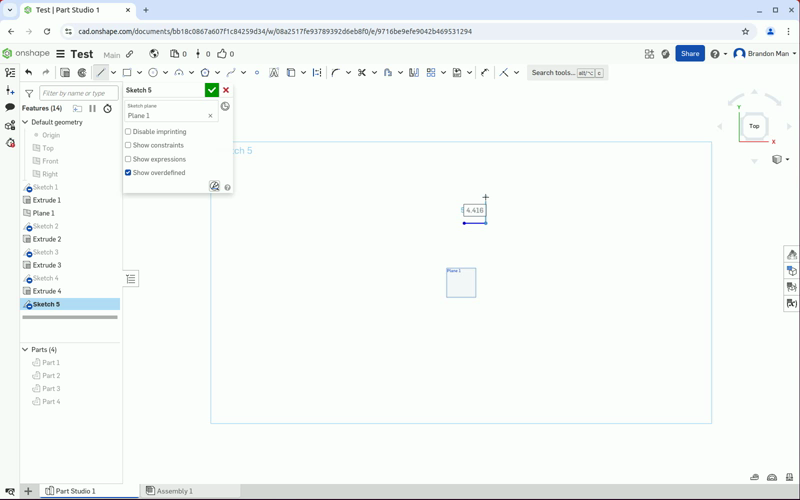
key_down(shift)
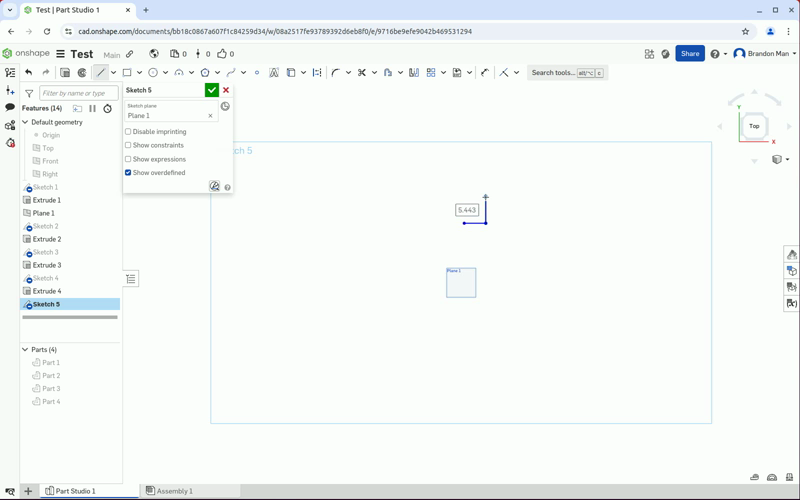
mouse_move(515, 196)
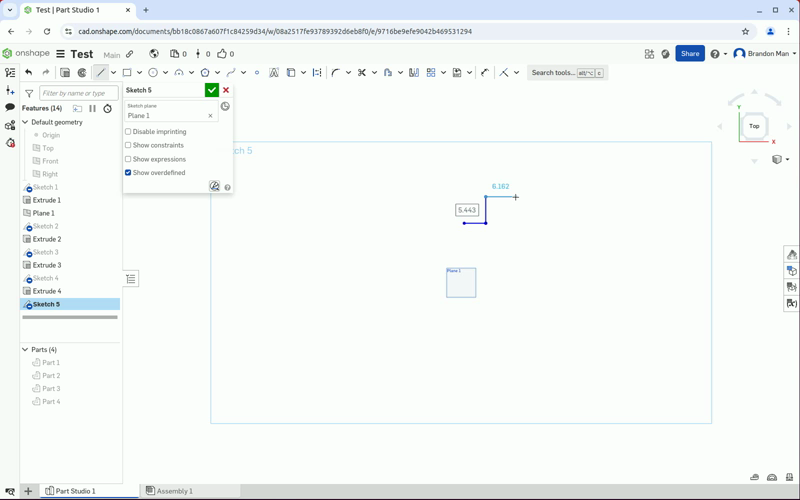
mouse_move(464, 196)
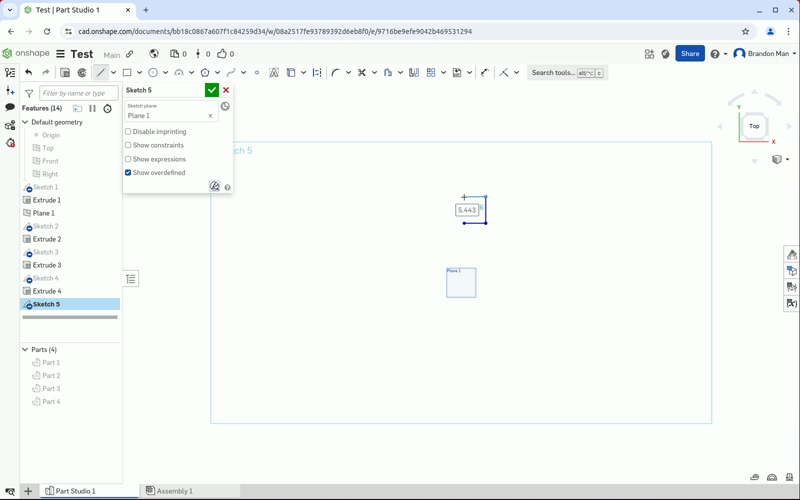
click(464, 196)
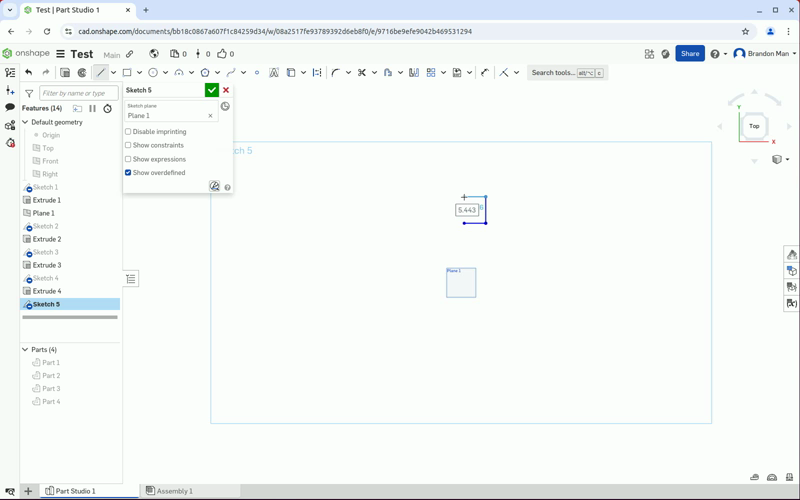
key_up(shift)
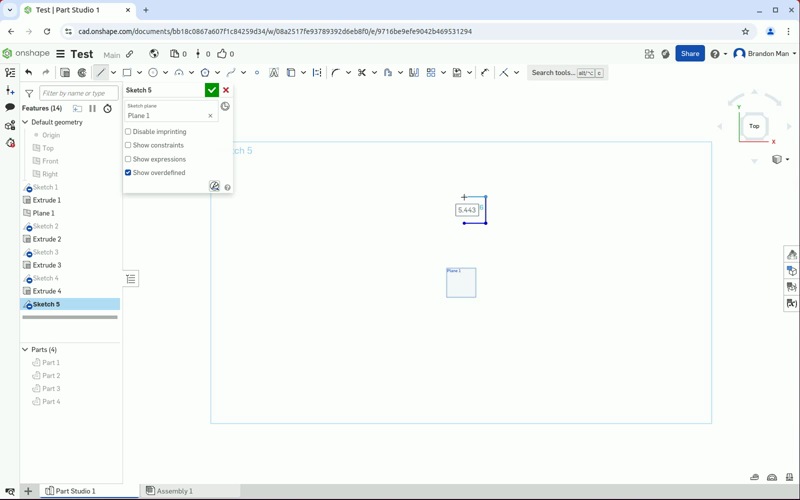
mouse_move(494, 196)
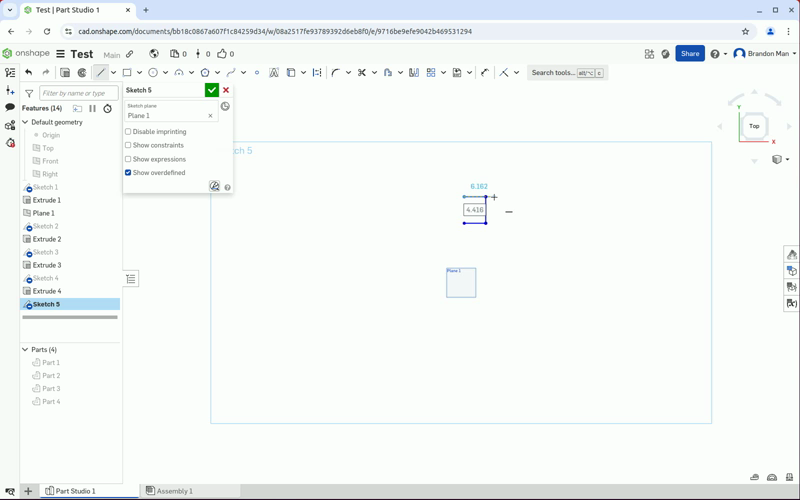
key_down(shift)
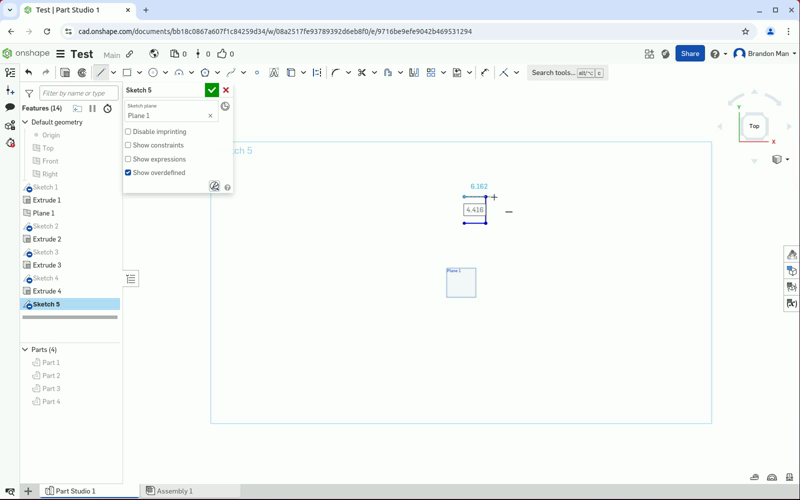
mouse_move(464, 223)
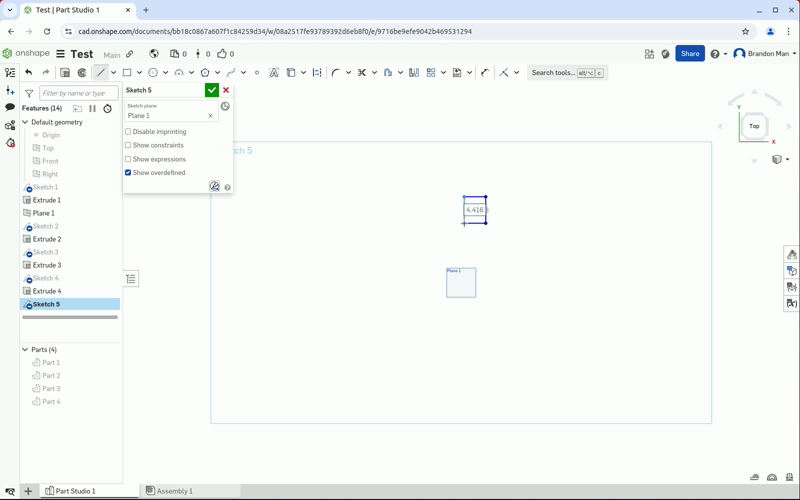
key_up(shift)
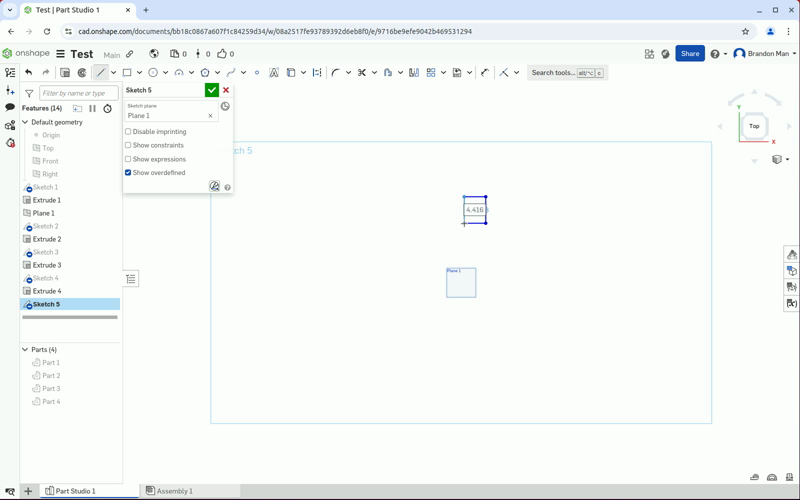
click(464, 223)
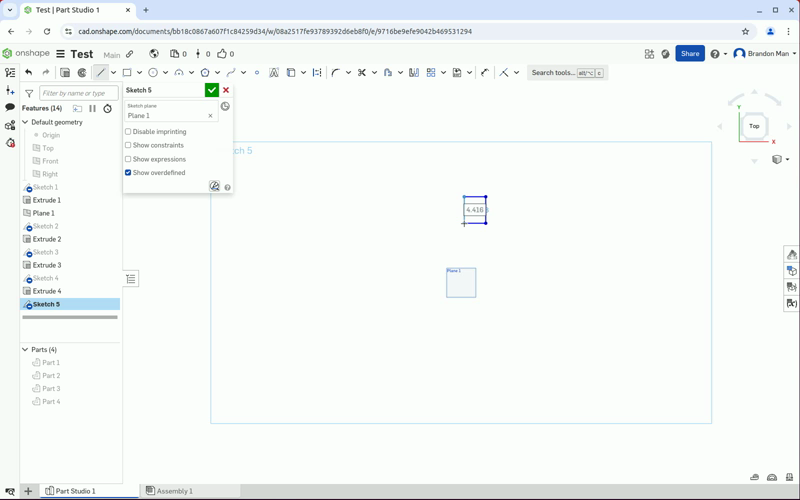
key(esc)
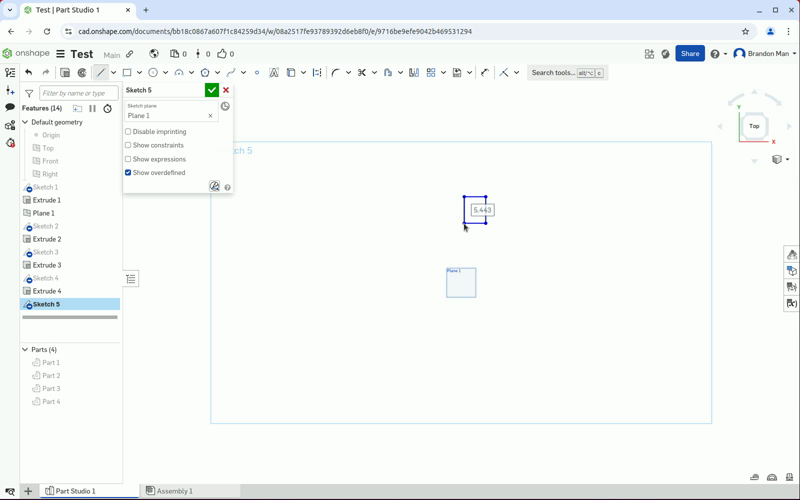
mouse_move(481, 206)
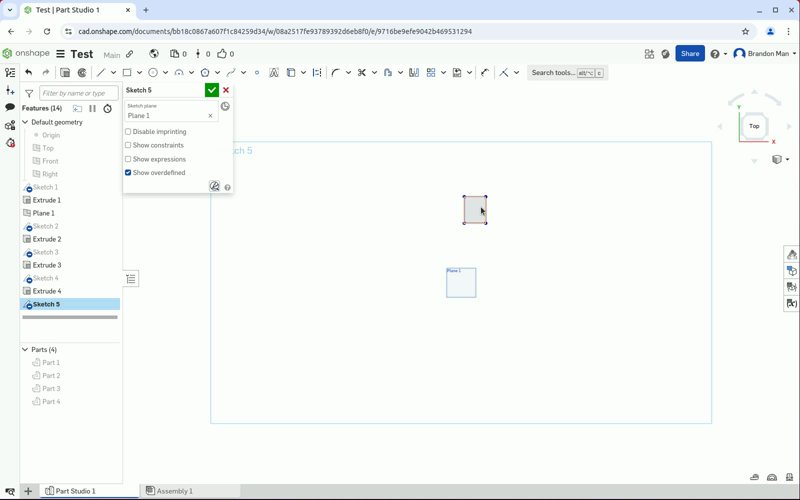
scroll(6)
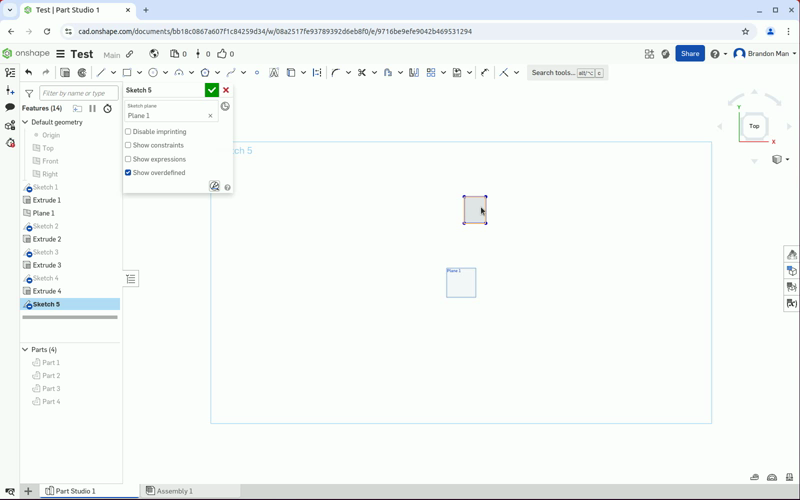
scroll(6)
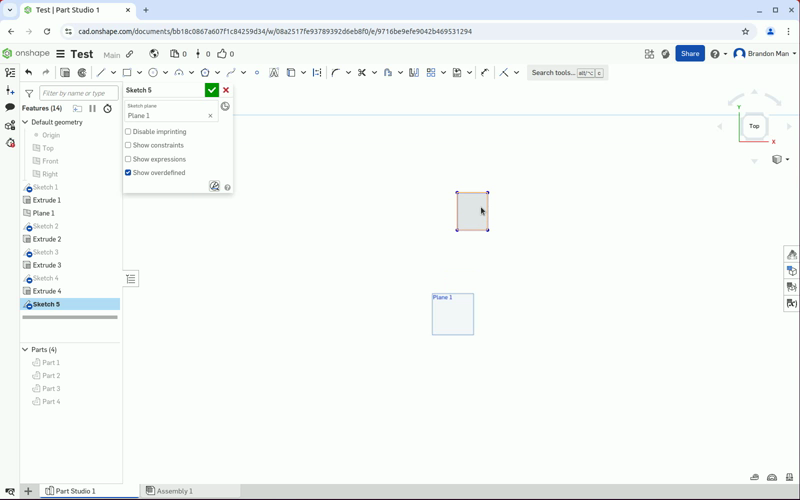
scroll(6)
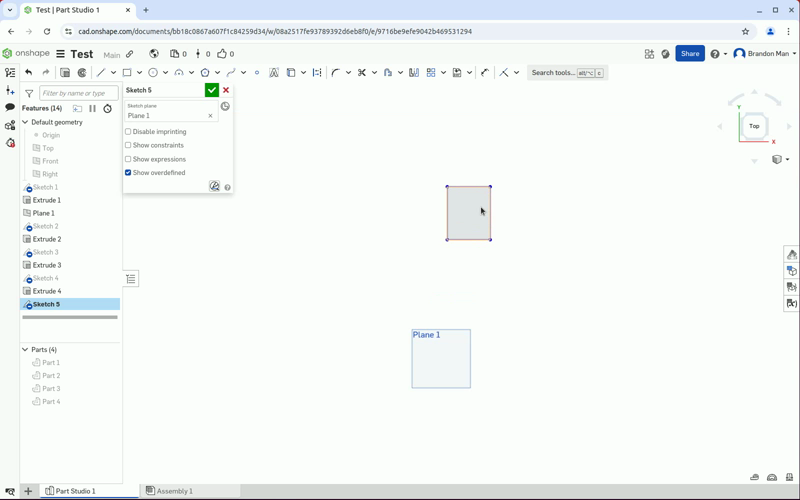
scroll(6)
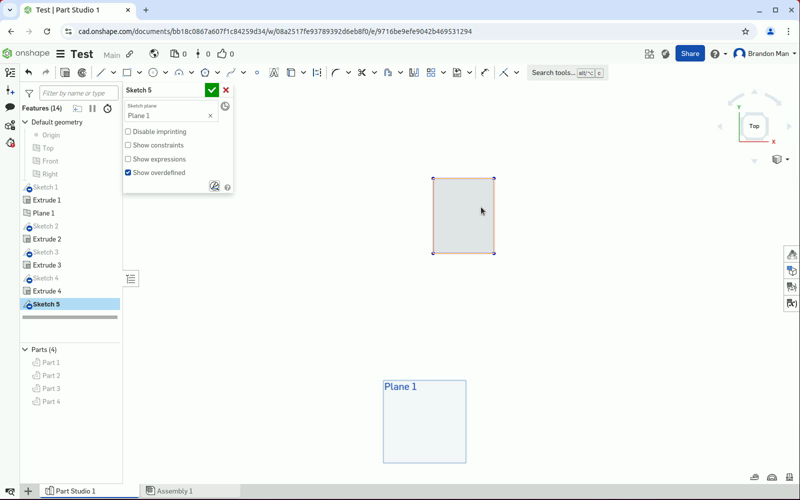
scroll(6)
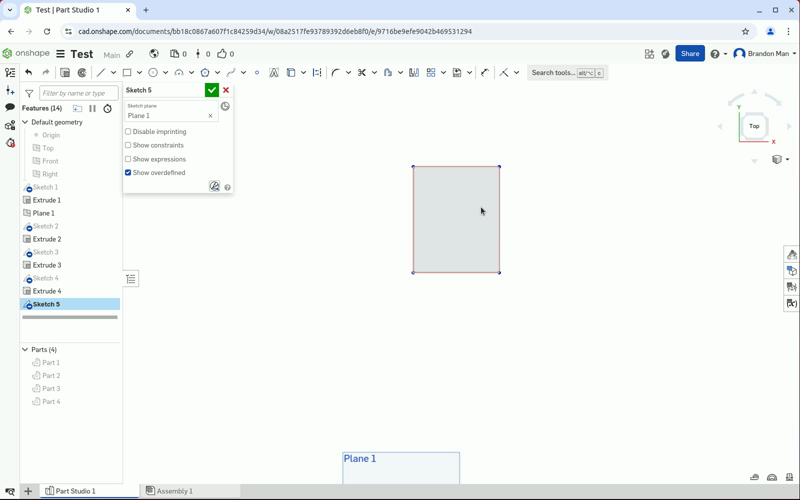
scroll(6)
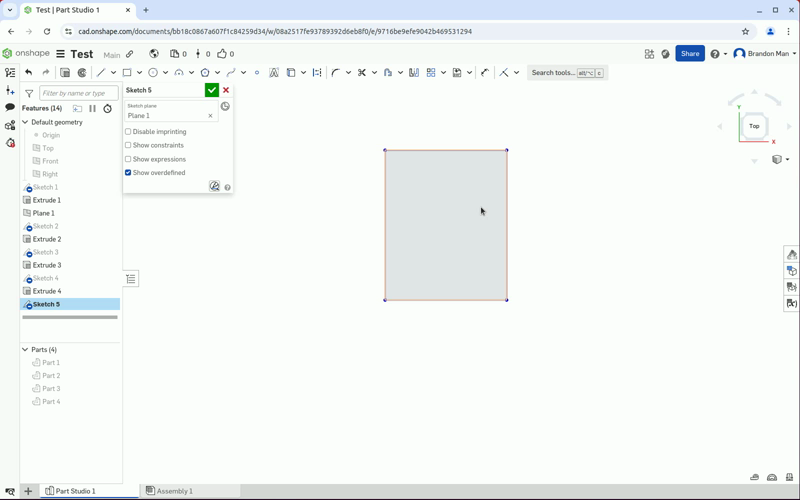
scroll(6)
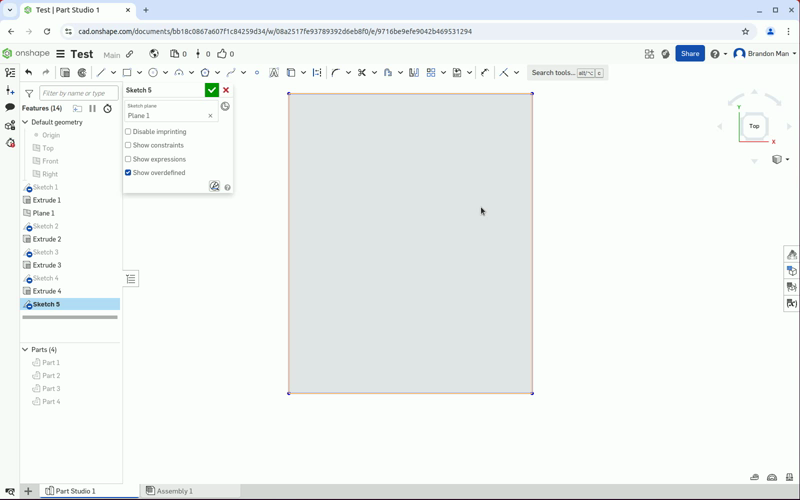
click(481, 206)
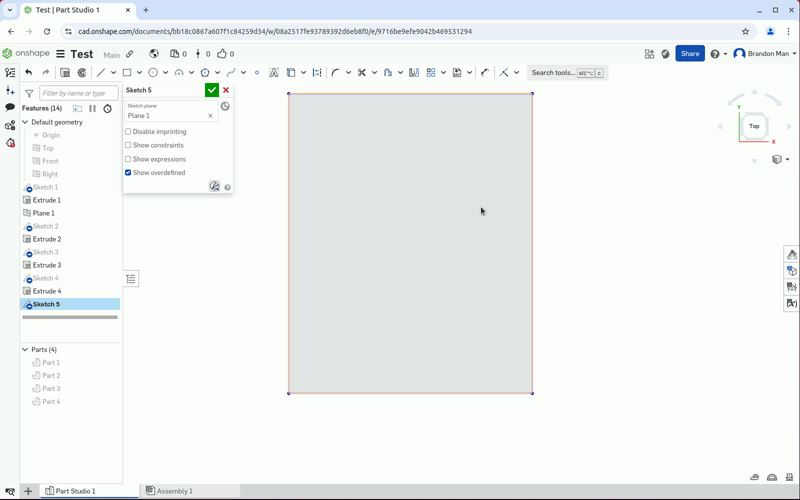
scroll(-6)
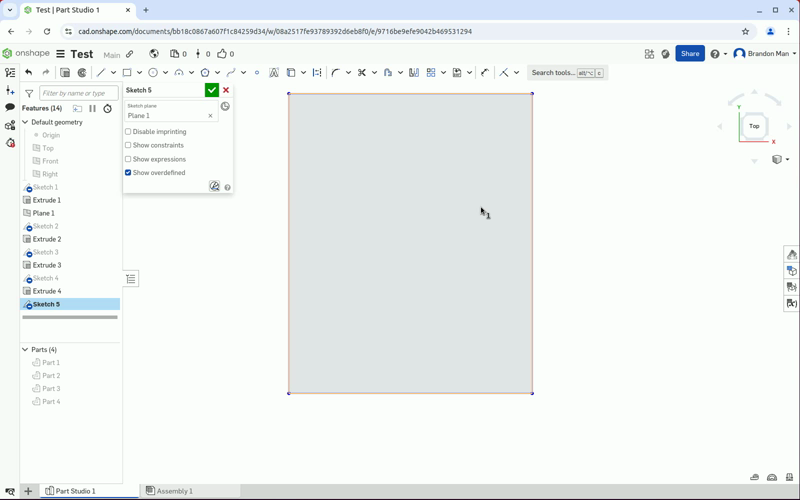
scroll(-6)
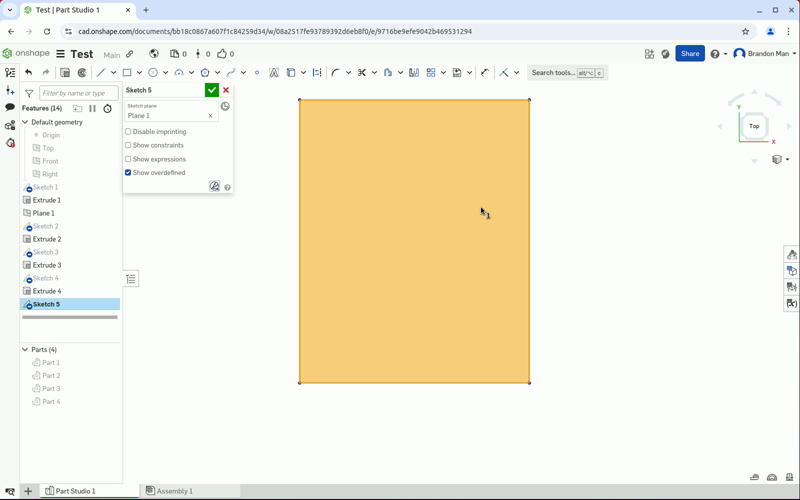
scroll(-6)
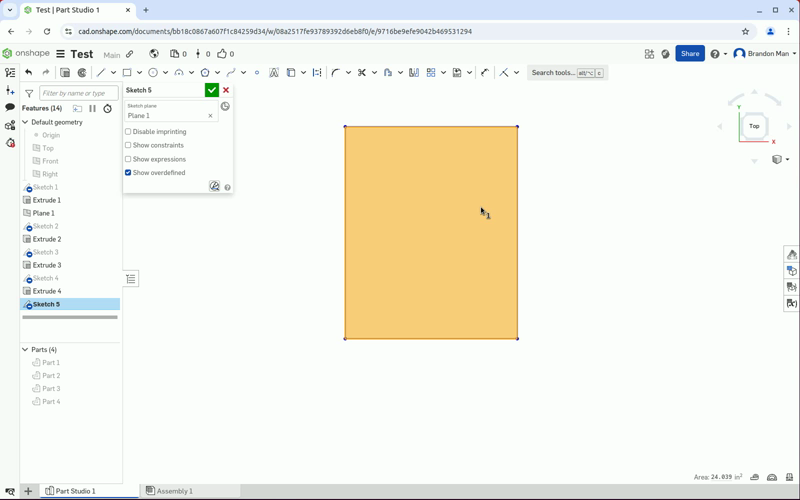
scroll(-6)
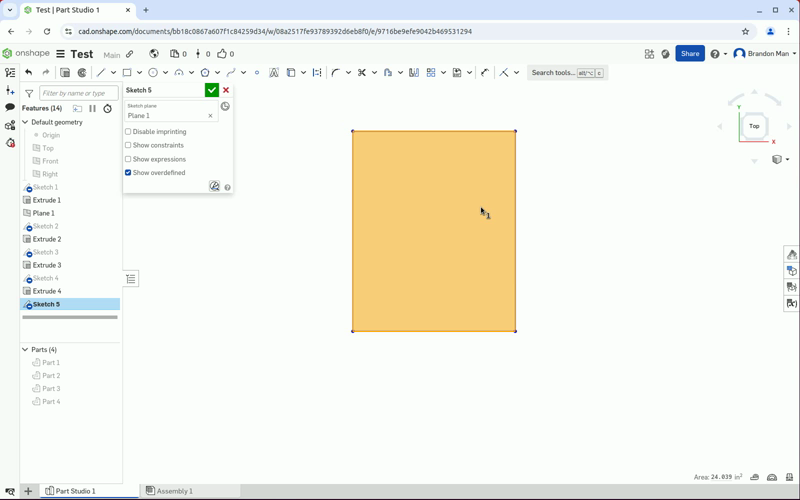
scroll(-6)
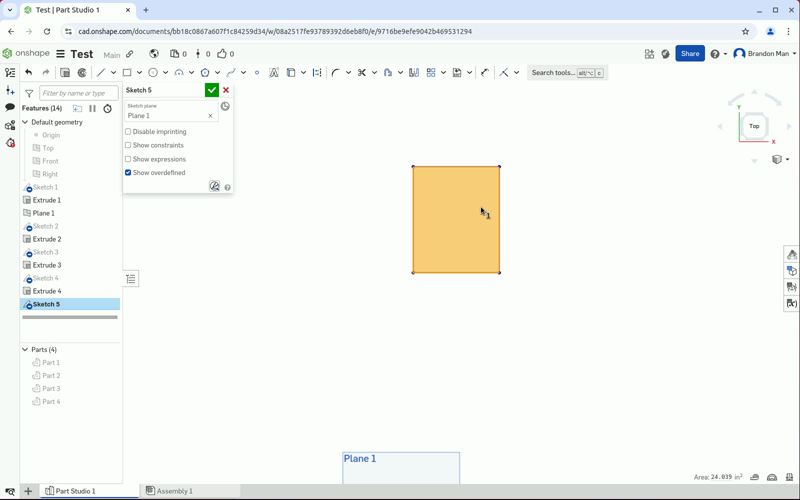
scroll(-6)
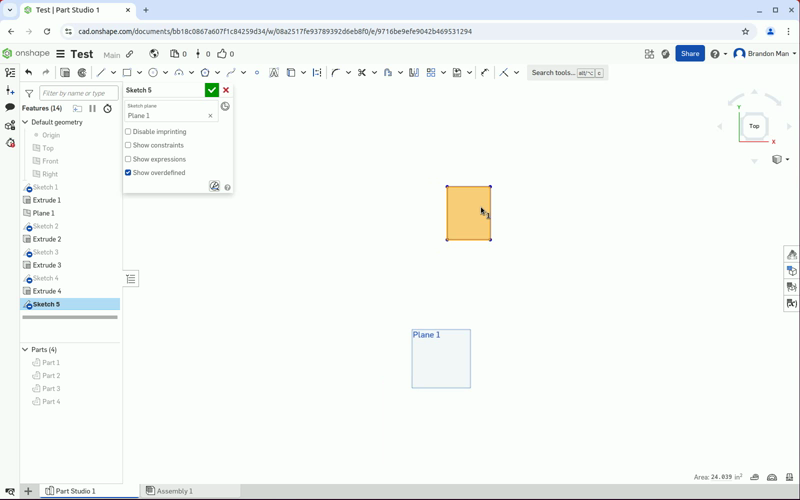
scroll(-6)
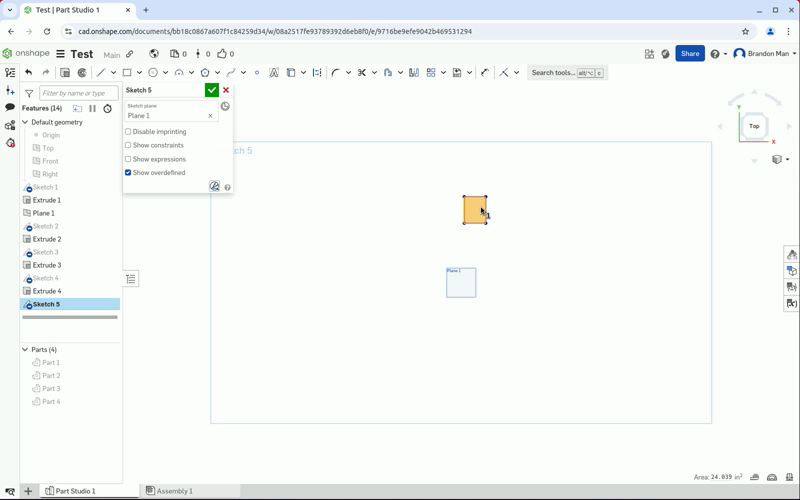
mouse_move(73, 352)
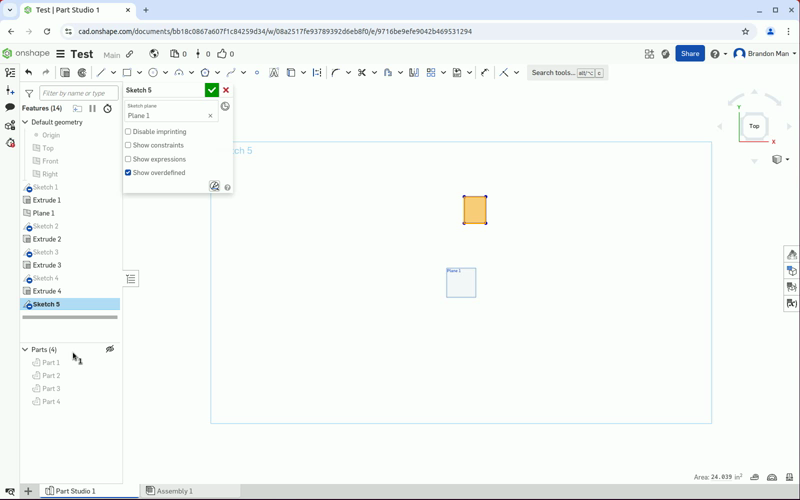
key(shift+y)
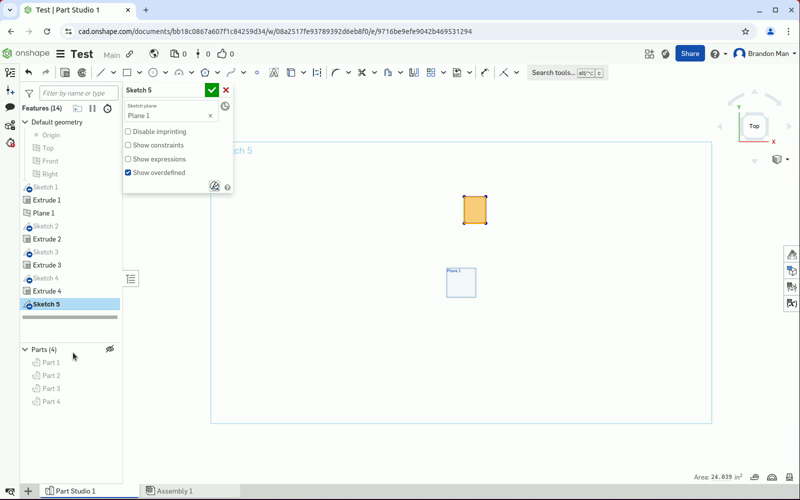
key(shift+e)
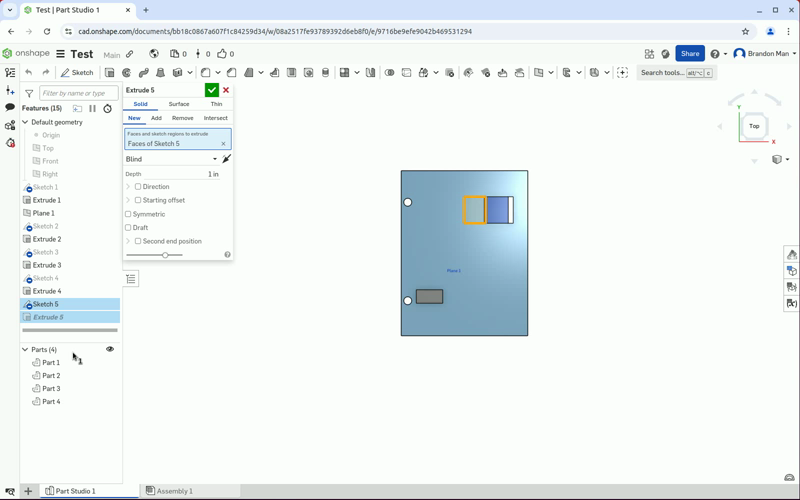
mouse_move(143, 106)
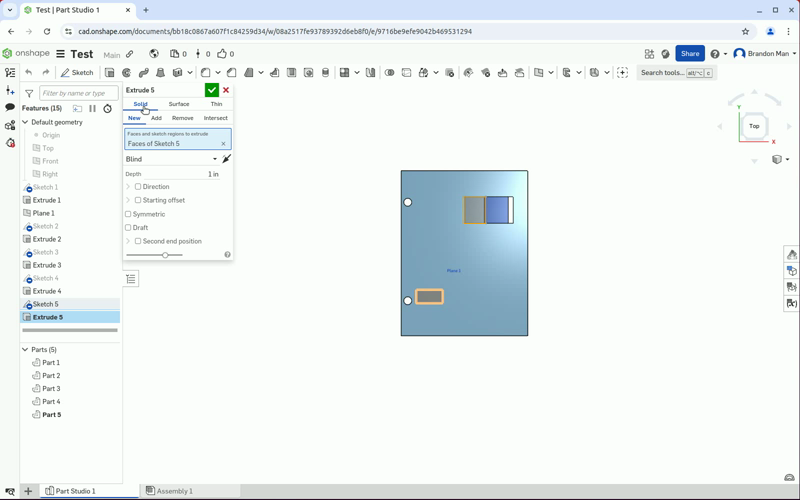
click(143, 106)
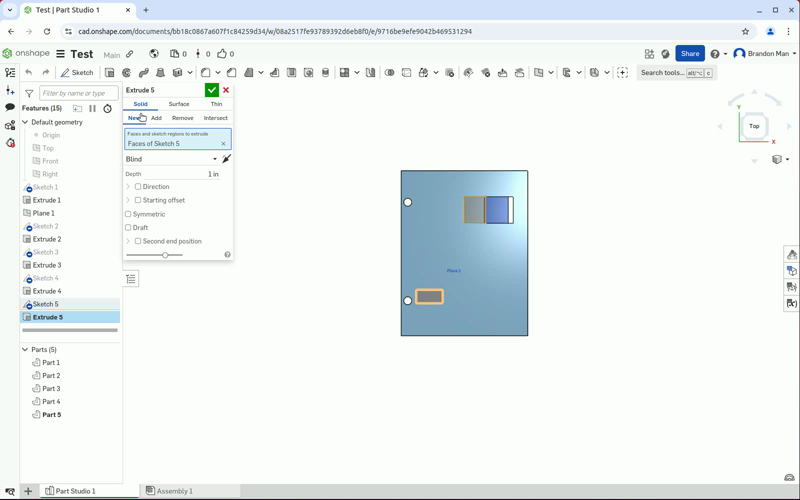
mouse_move(137, 120)
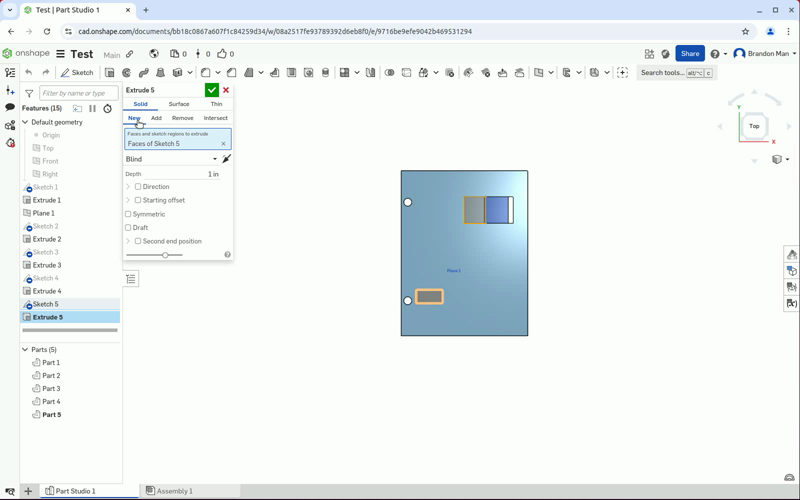
click(137, 120)
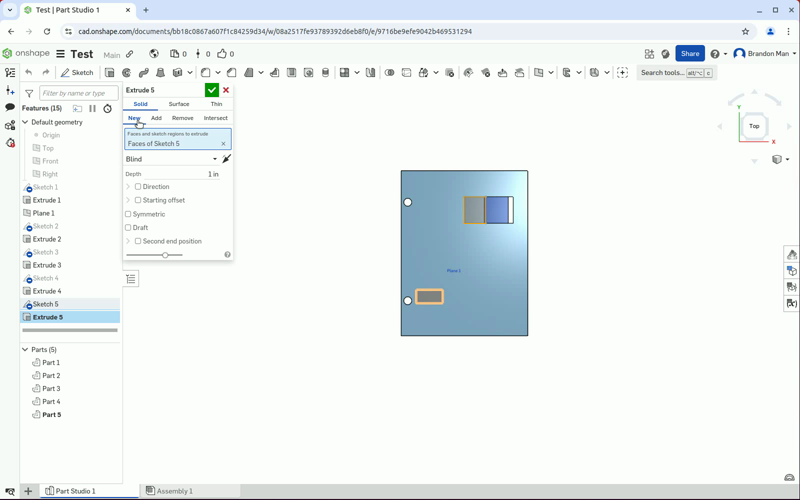
key(tab, 4)
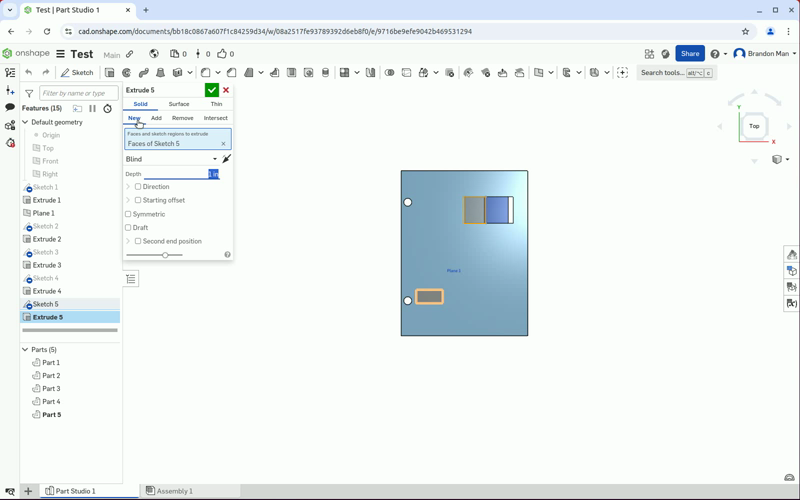
text(0.963)
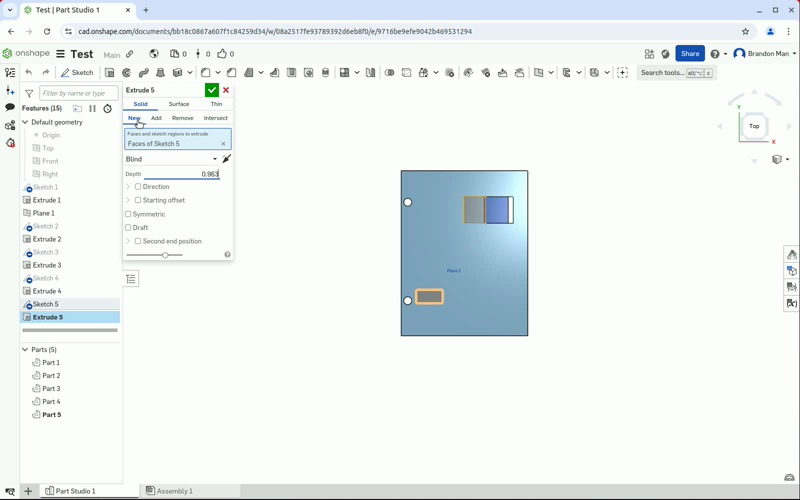
key(enter)
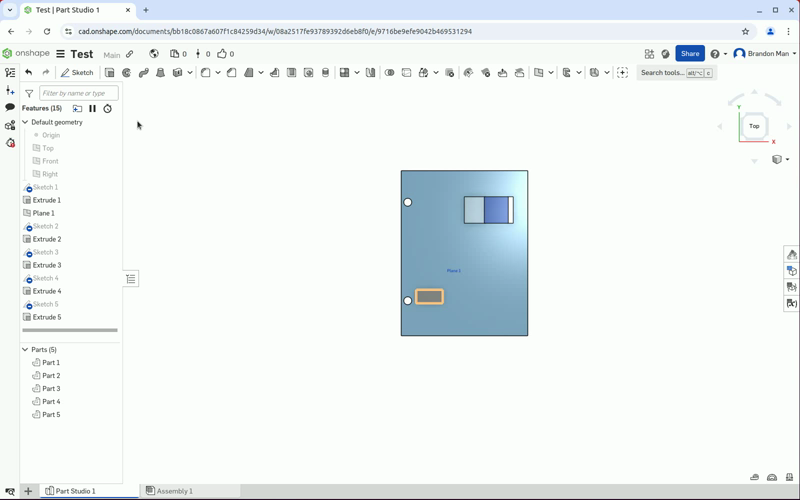
key(shift+h)
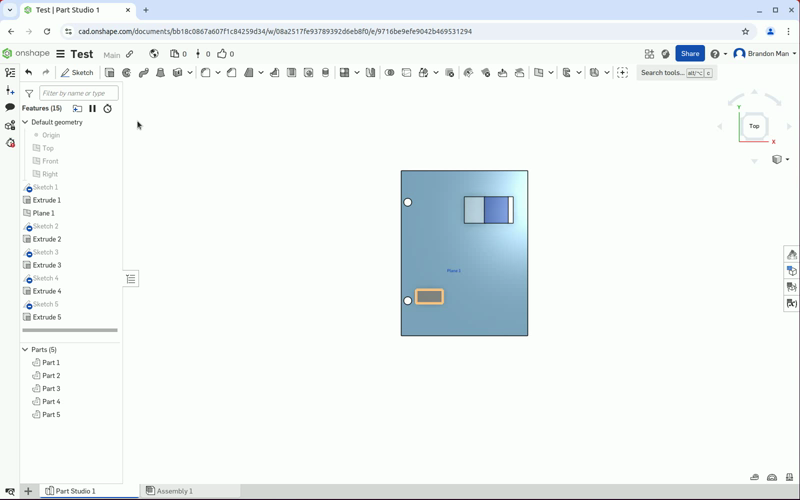
key(shift+h)
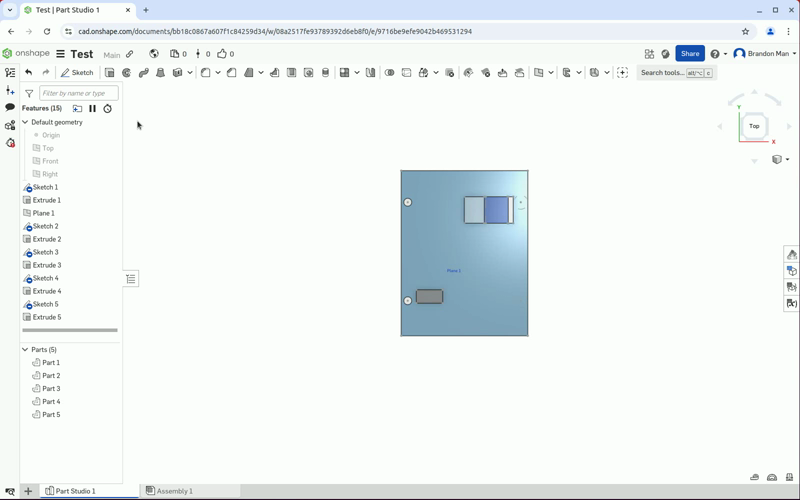
key(shift+7)
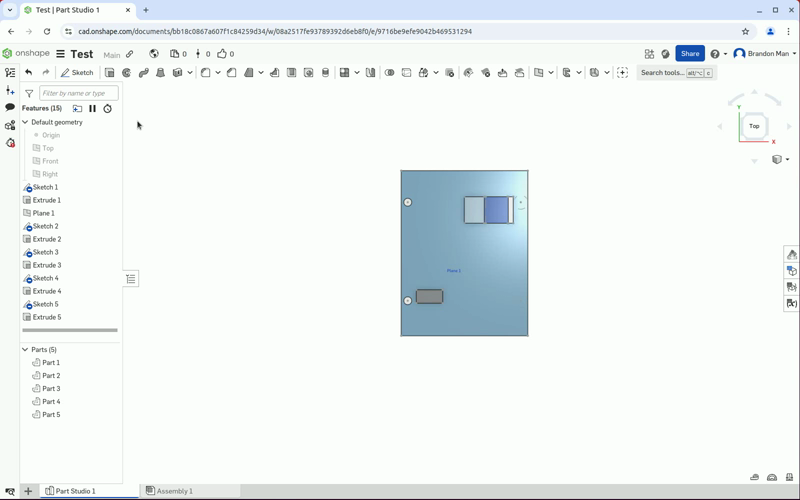
key(up, 3)
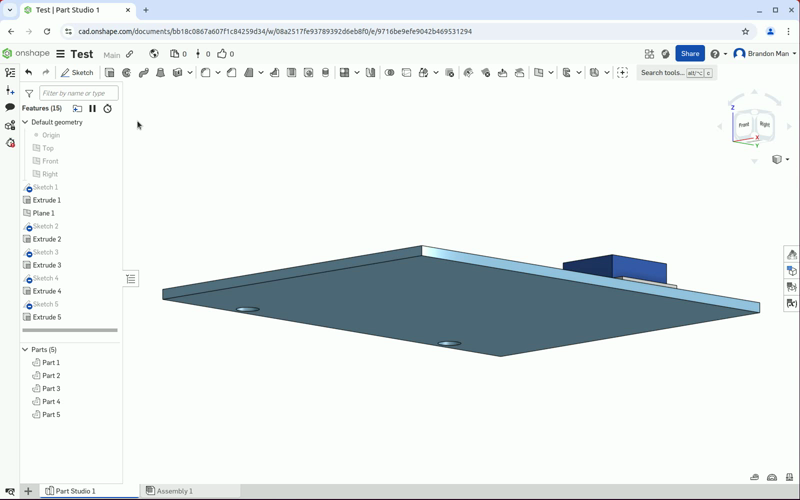
key(left, 3)
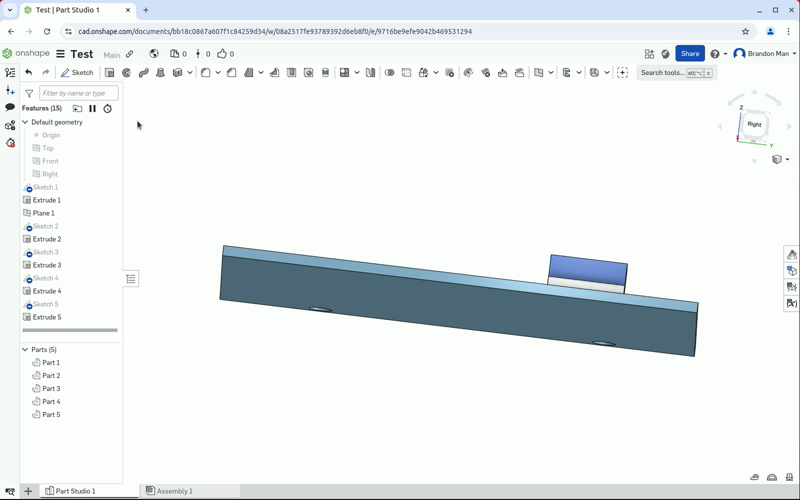
key(right, 3)
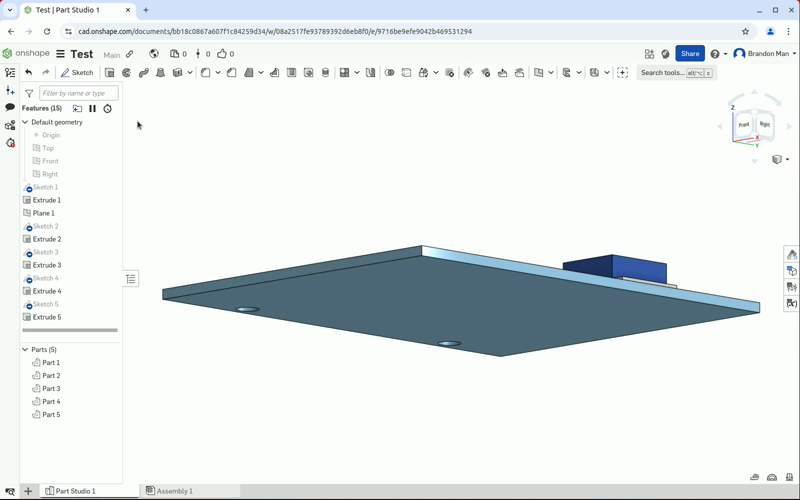
key(down, 3)
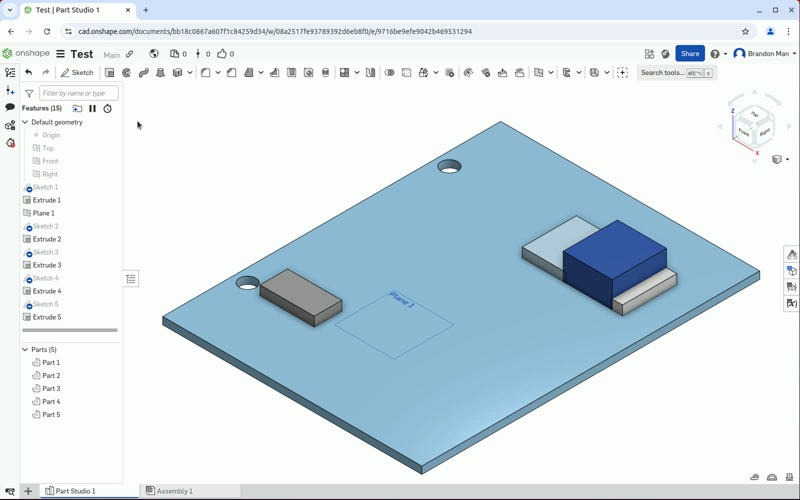
mouse_move(73, 189)
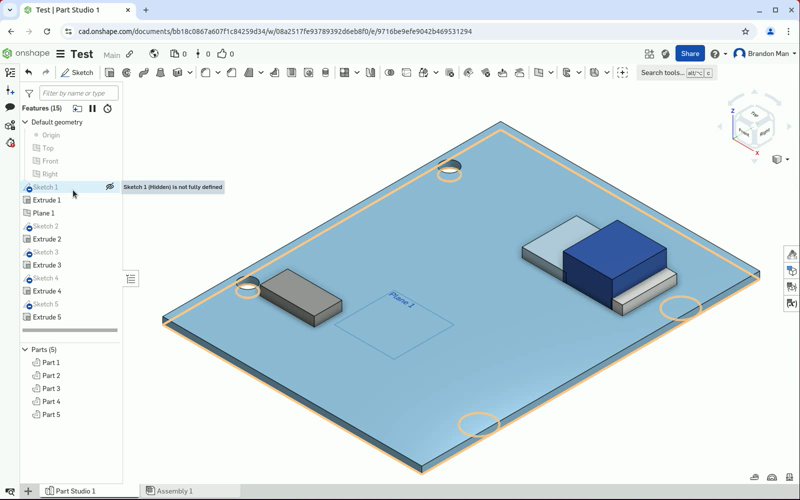
click(73, 189)